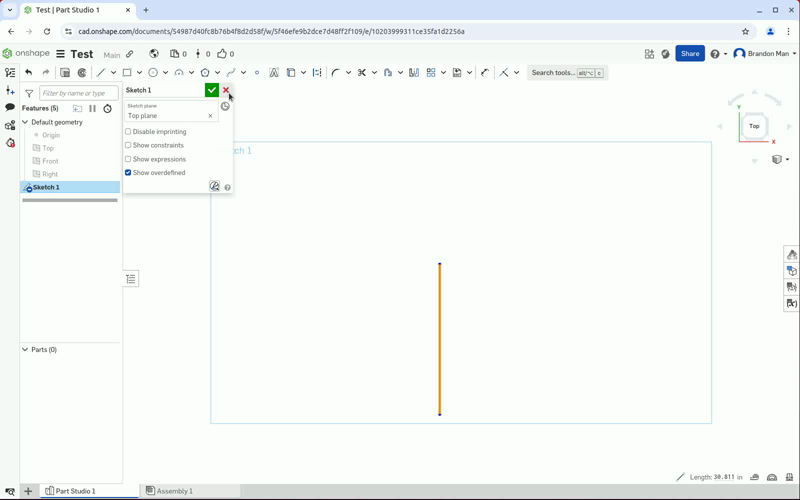
key(shift+h)
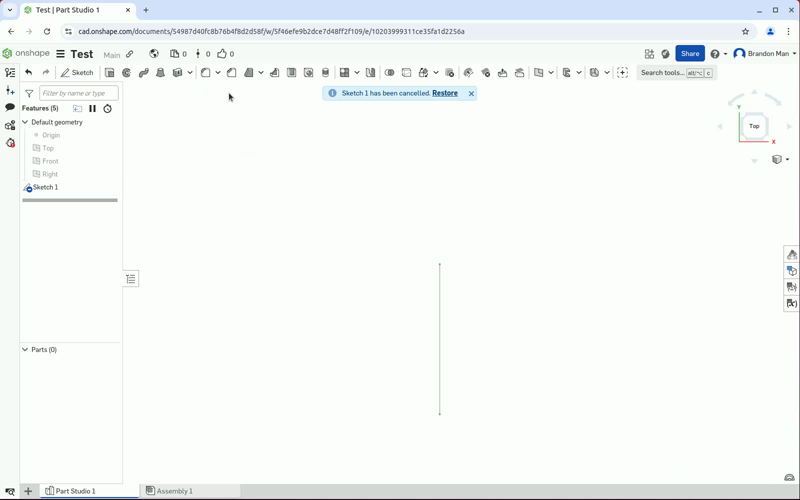
key(shift+s)
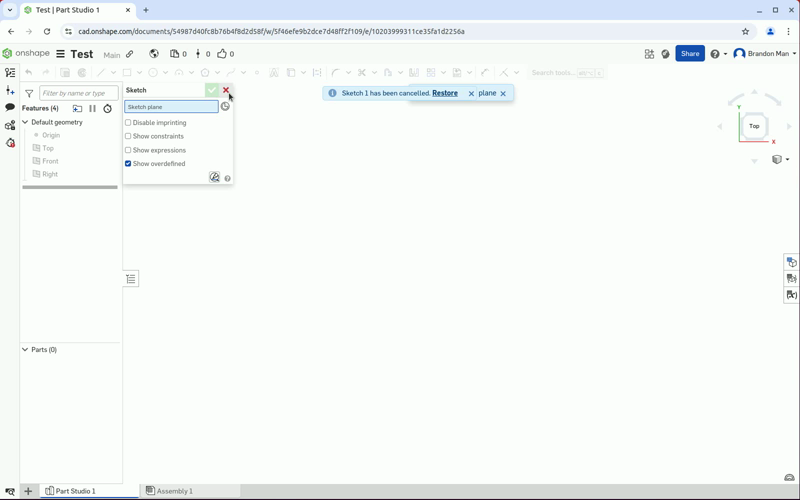
mouse_move(73, 150)
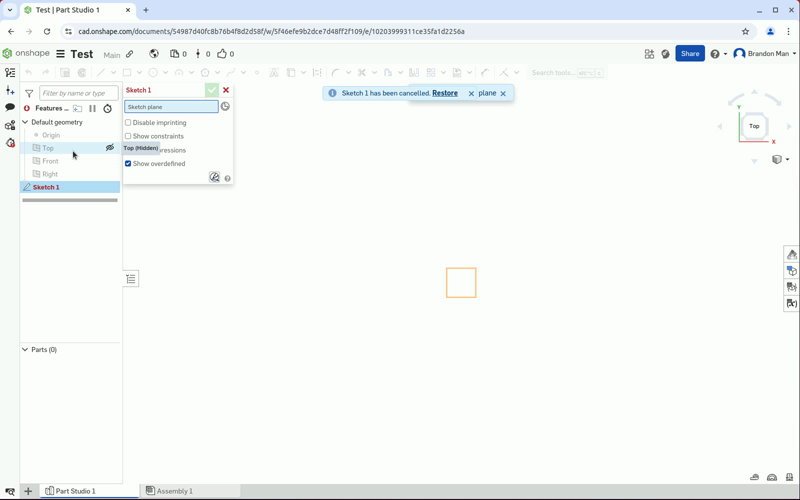
click(73, 150)
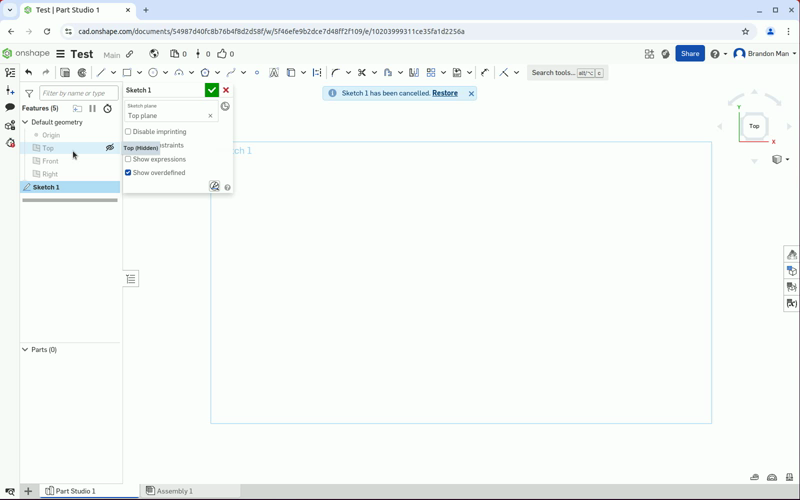
mouse_move(73, 352)
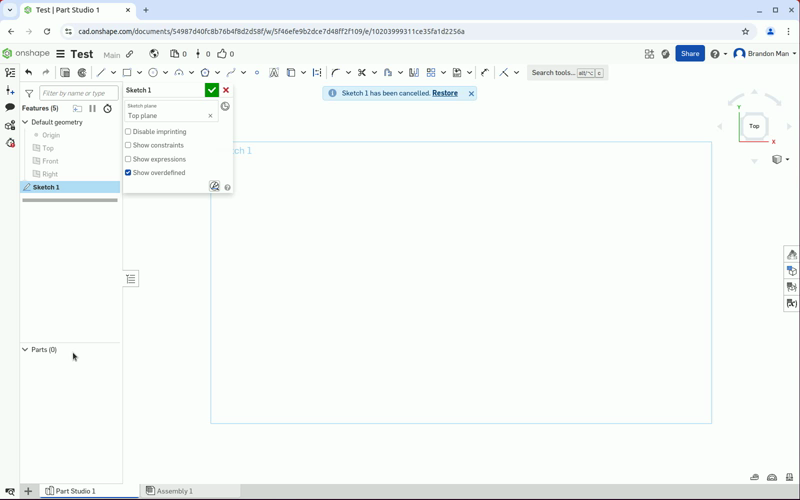
key(y)
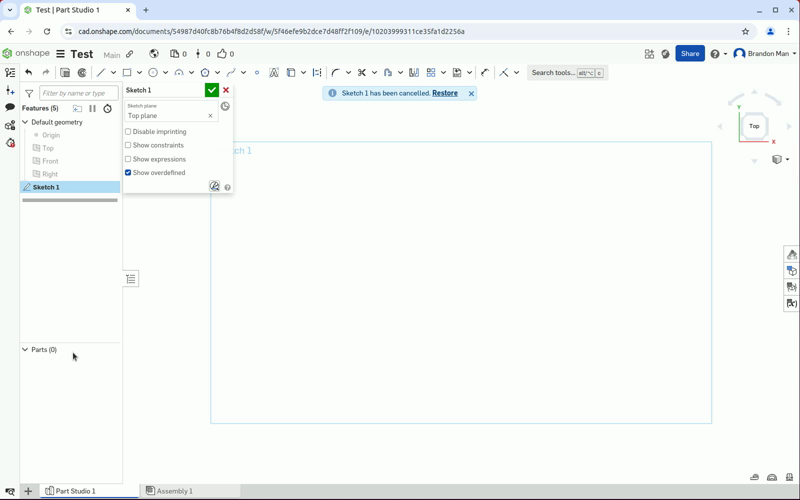
key(l)
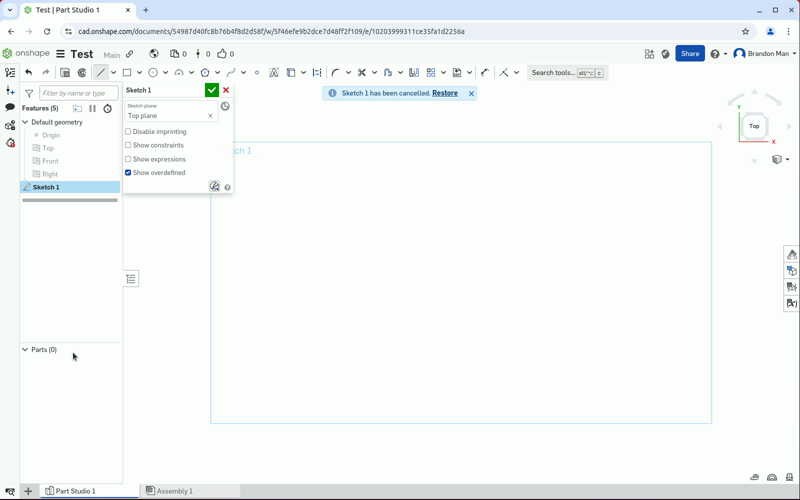
key_down(shift)
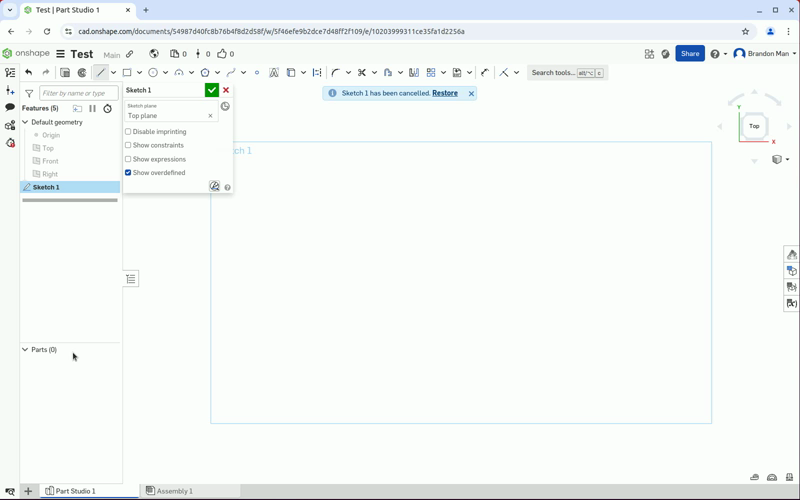
mouse_move(460, 282)
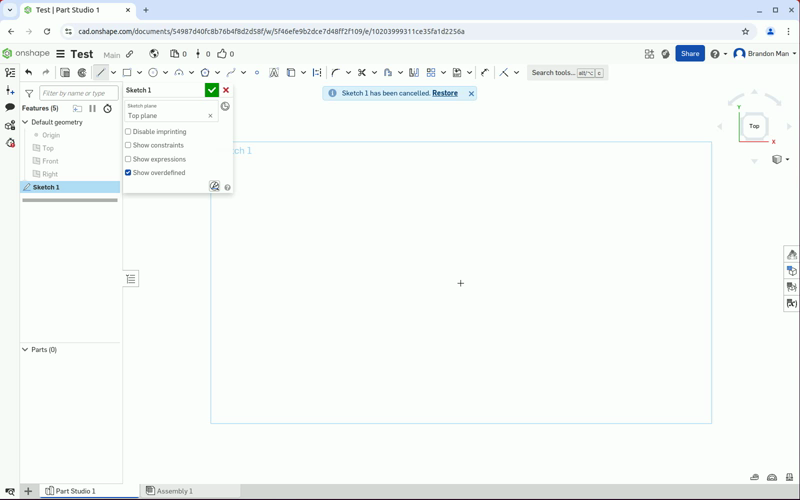
click(460, 282)
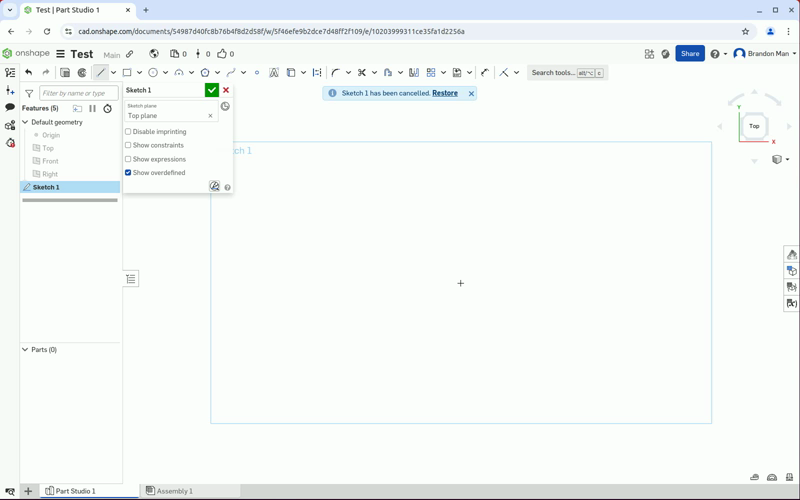
key_up(shift)
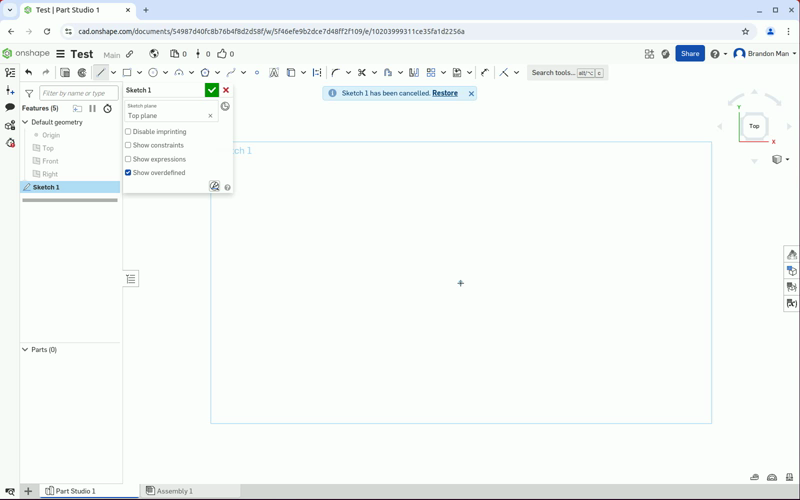
key_down(shift)
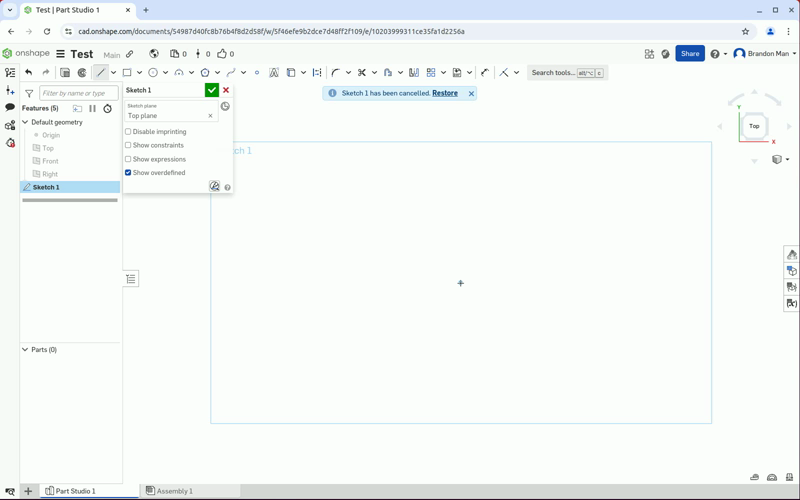
mouse_move(570, 282)
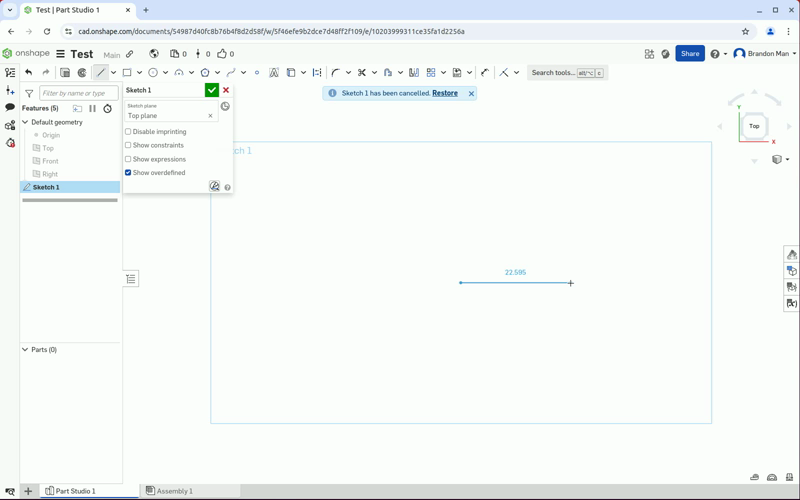
click(570, 282)
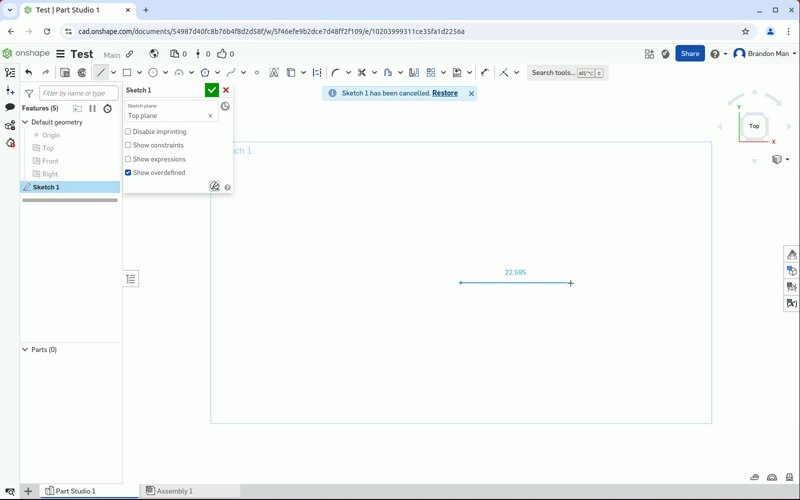
key_up(shift)
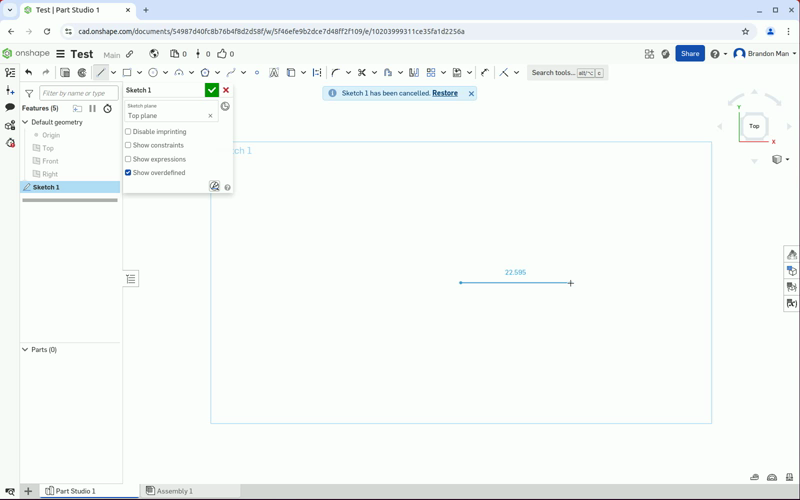
key_down(shift)
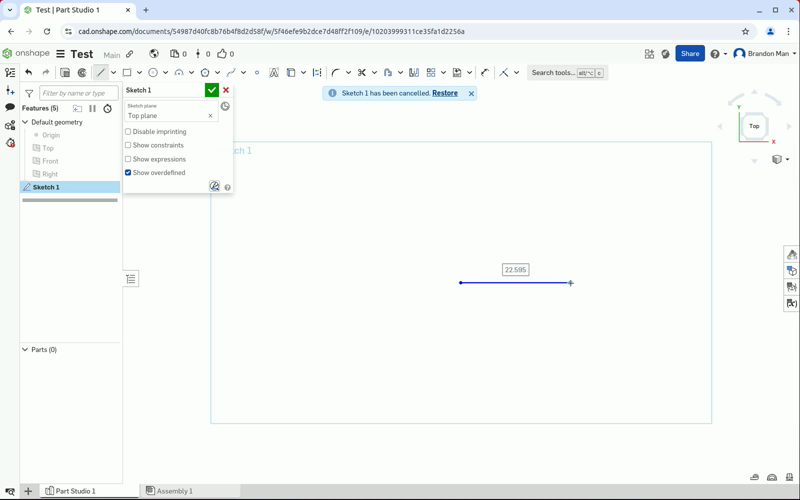
mouse_move(570, 204)
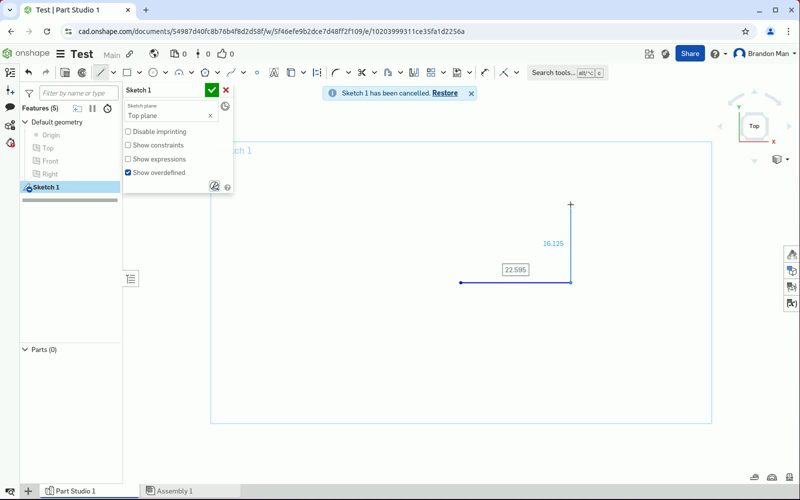
click(570, 204)
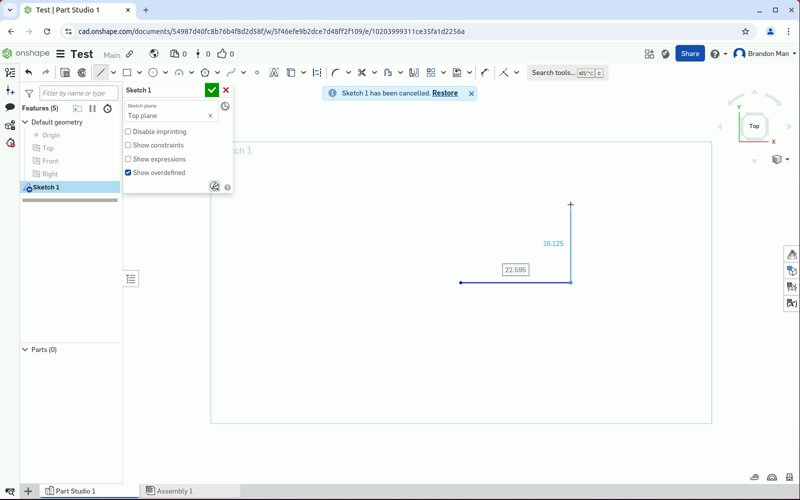
key_up(shift)
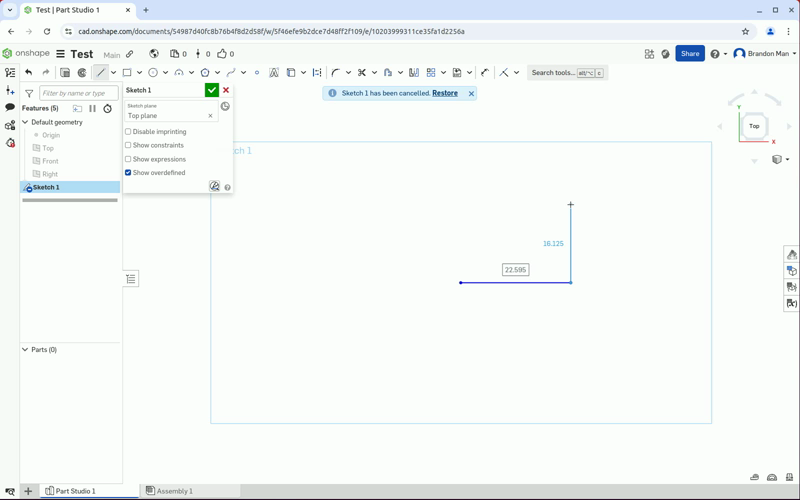
key_down(shift)
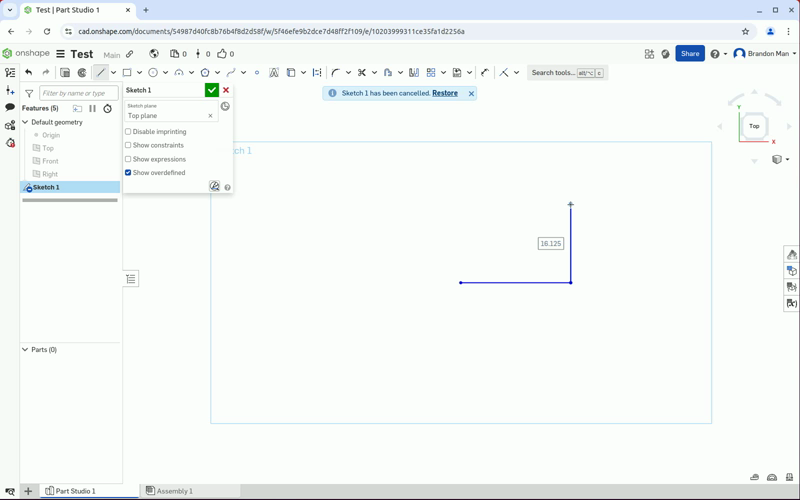
mouse_move(460, 204)
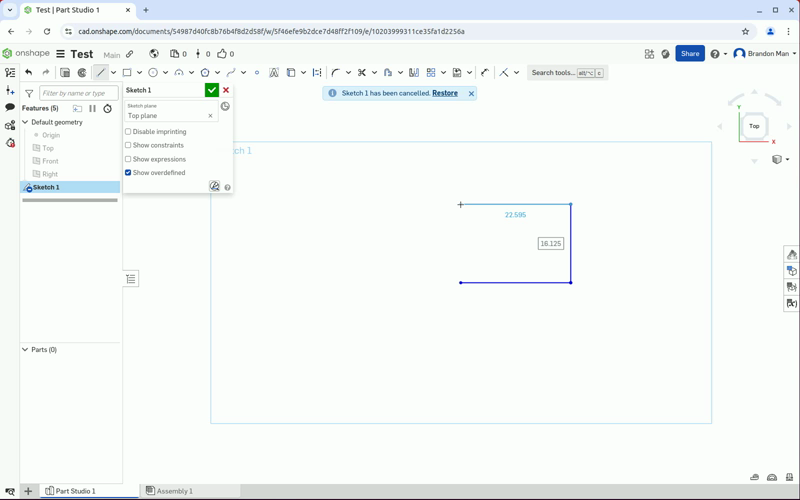
click(460, 204)
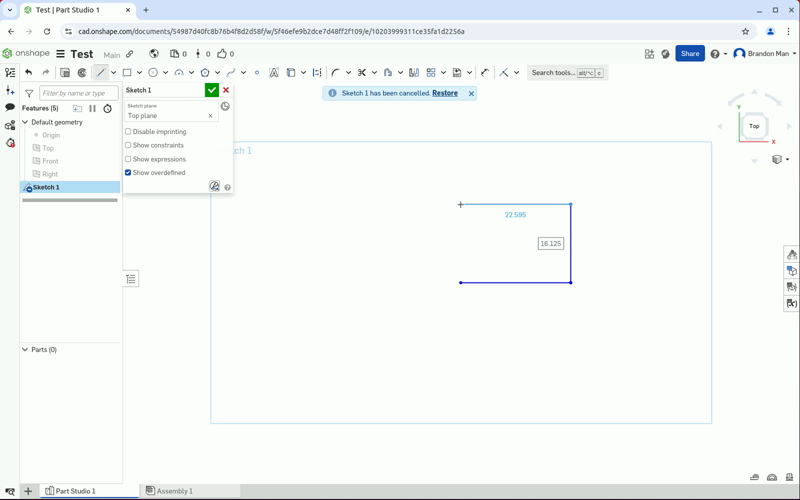
key_up(shift)
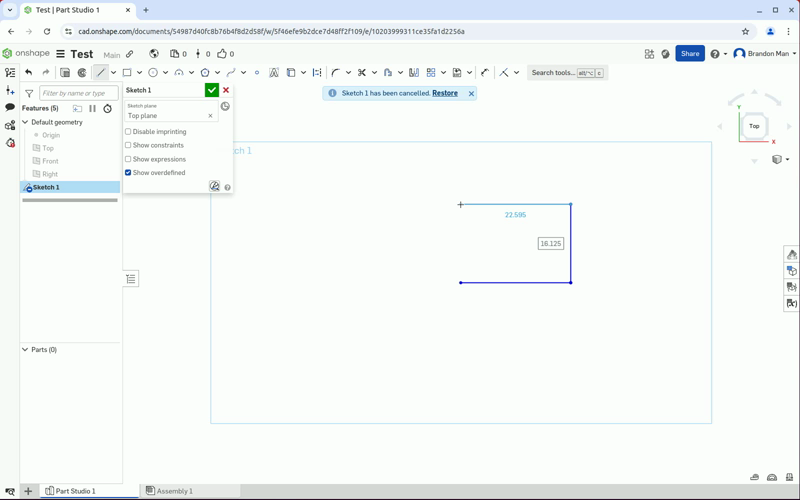
key_down(shift)
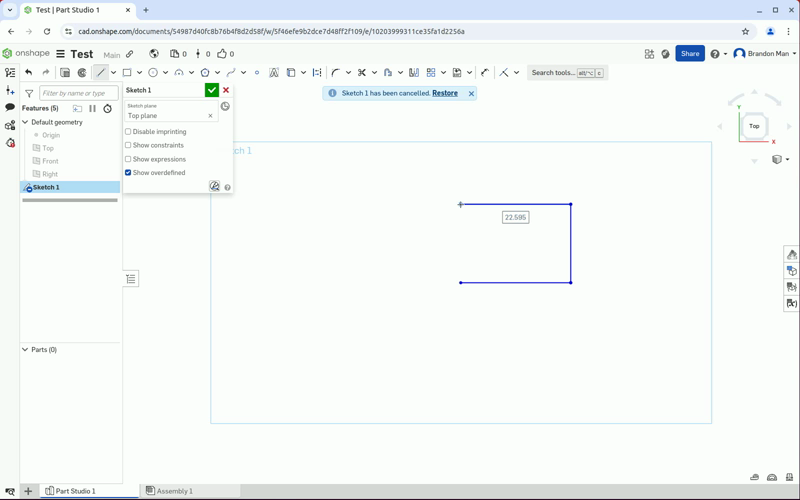
mouse_move(460, 282)
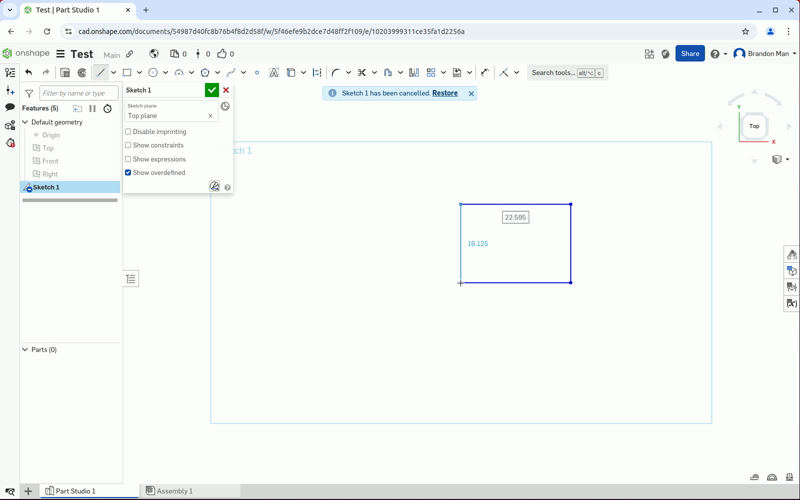
key_up(shift)
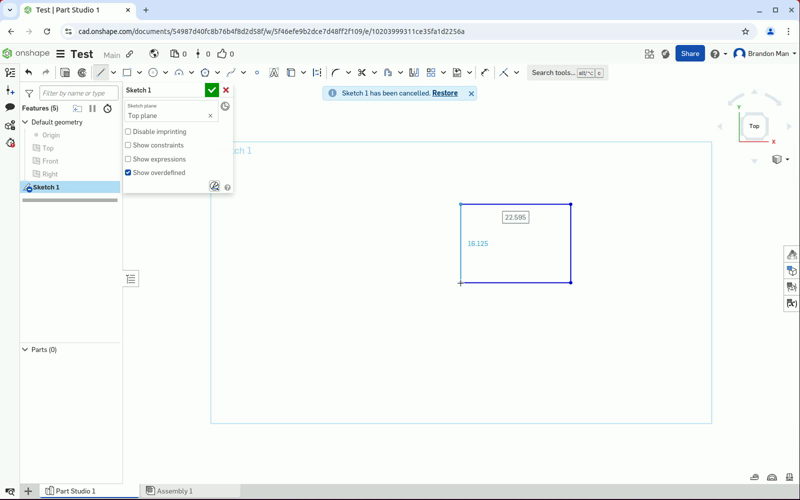
click(460, 282)
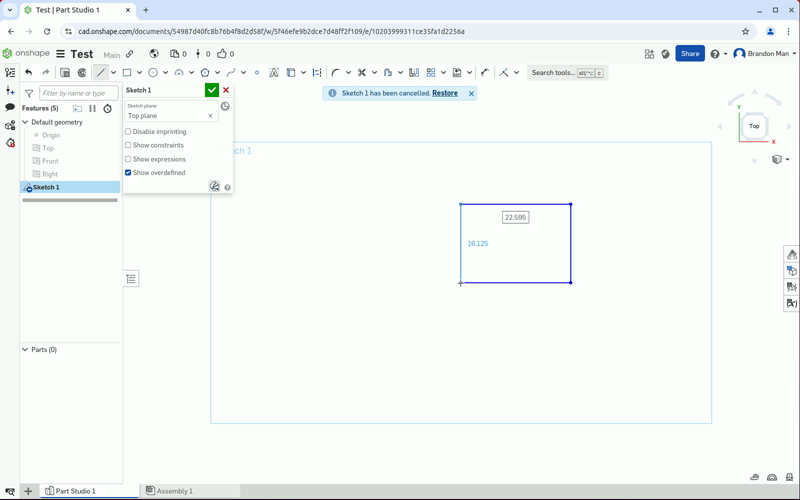
key(esc)
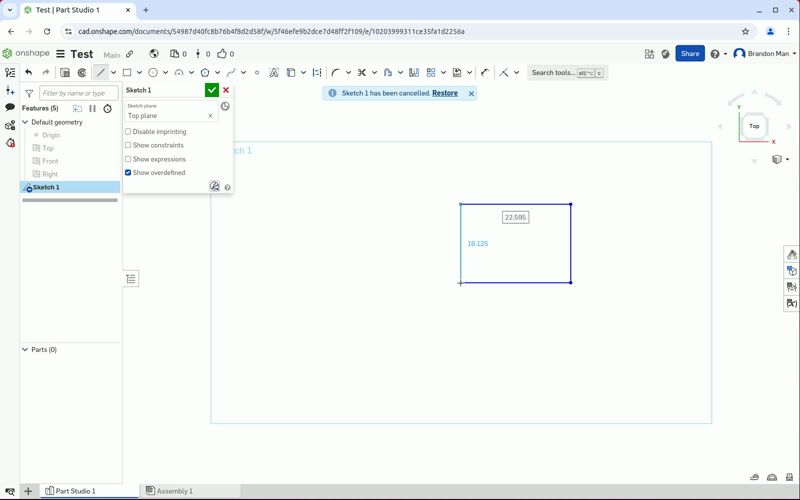
mouse_move(499, 244)
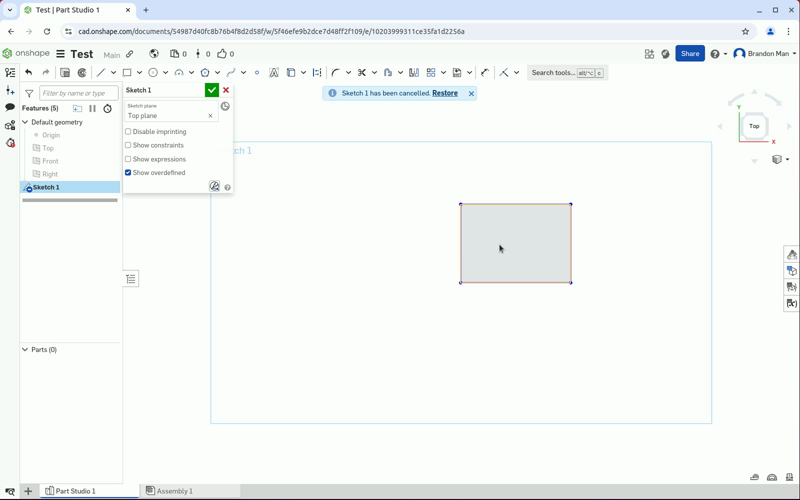
click(499, 244)
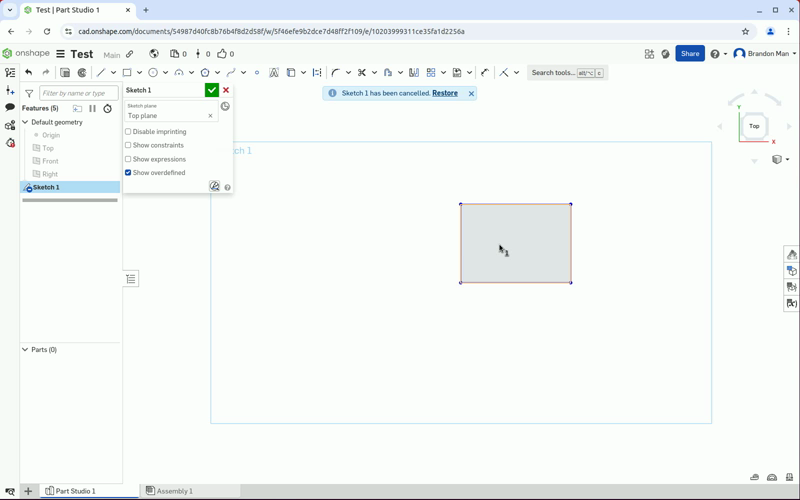
mouse_move(73, 352)
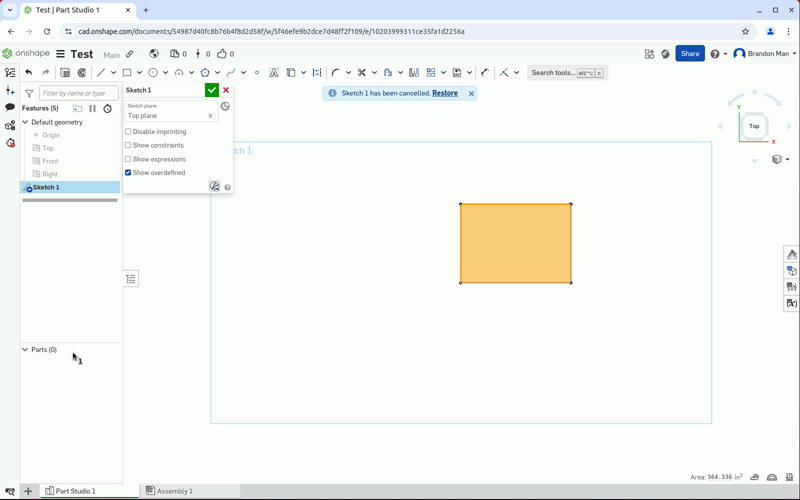
key(shift+y)
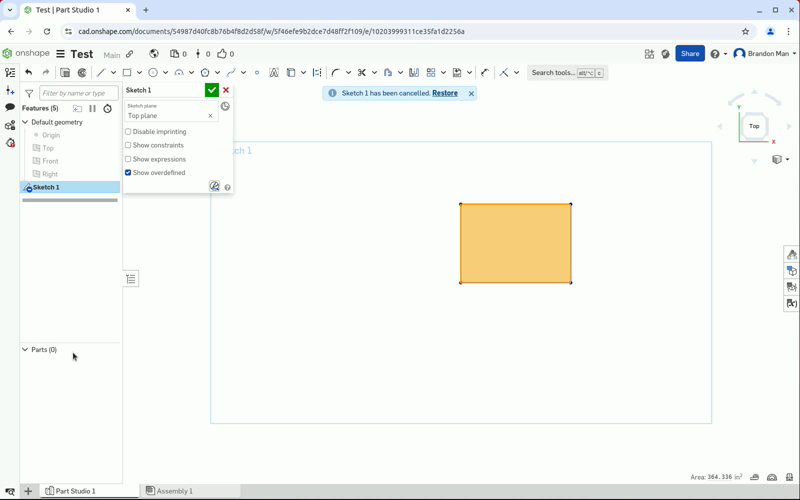
key(shift+e)
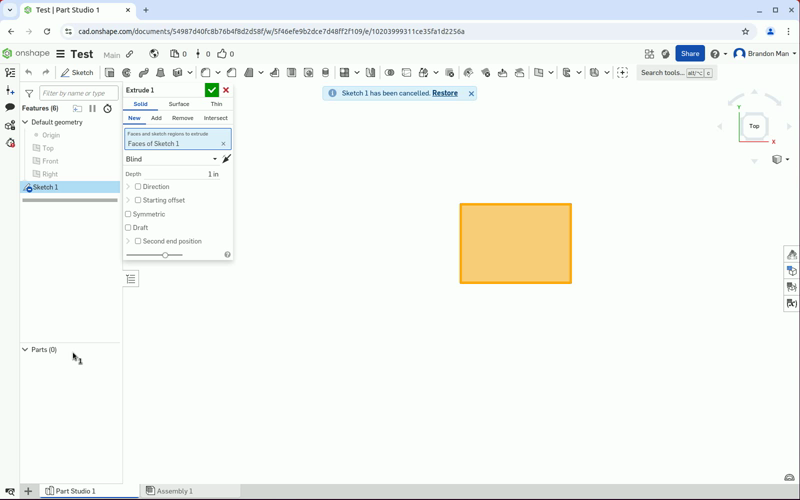
mouse_move(143, 106)
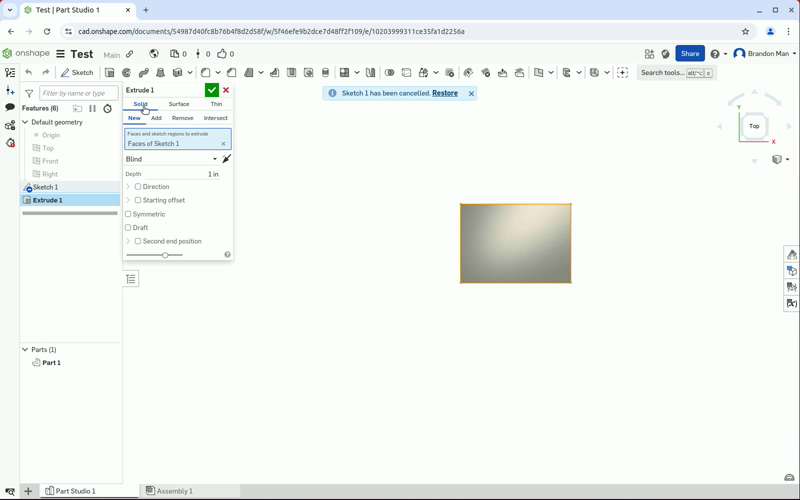
click(143, 106)
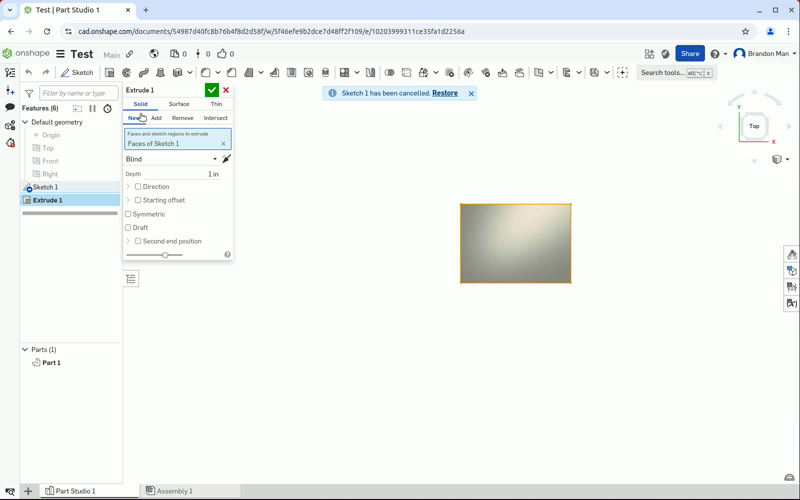
mouse_move(137, 120)
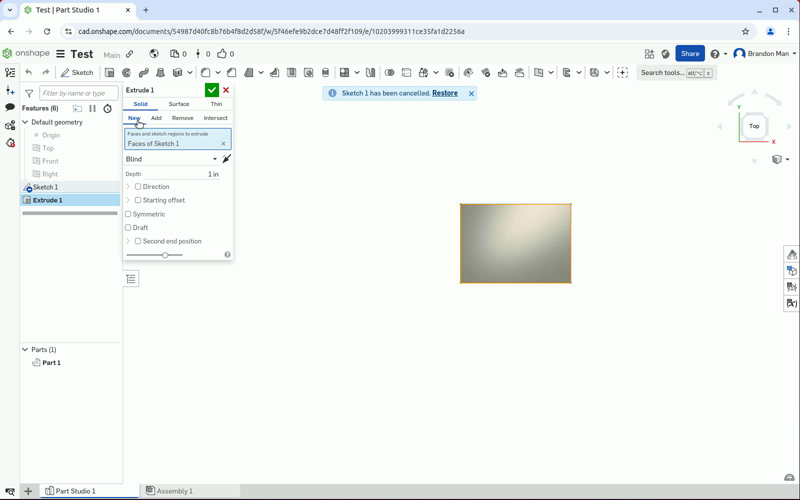
click(137, 120)
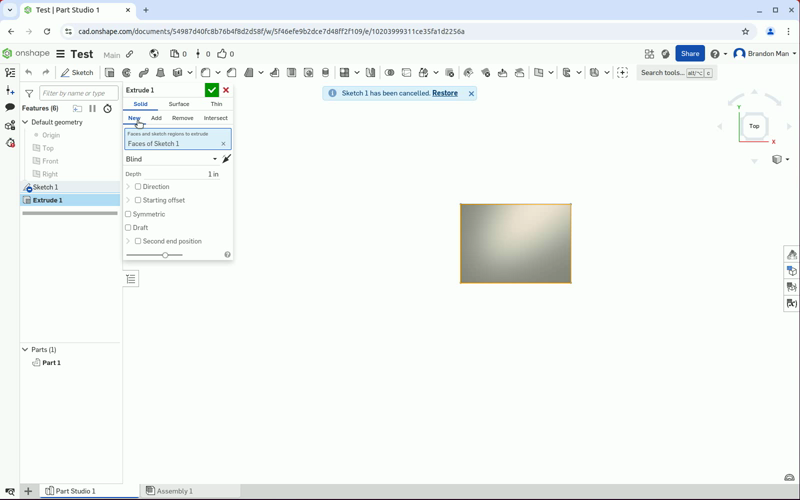
key(tab, 4)
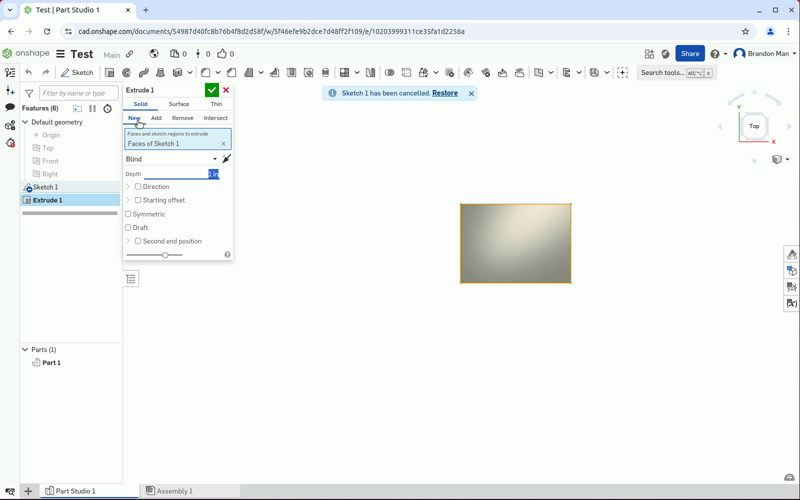
text(0.481)
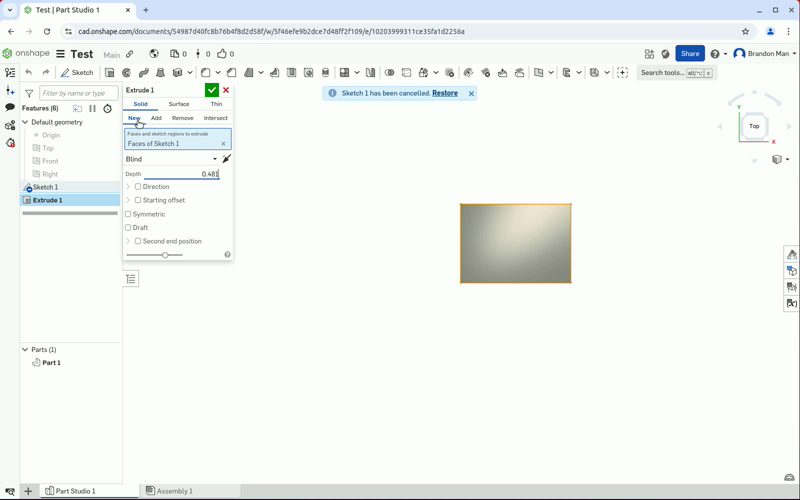
key(enter)
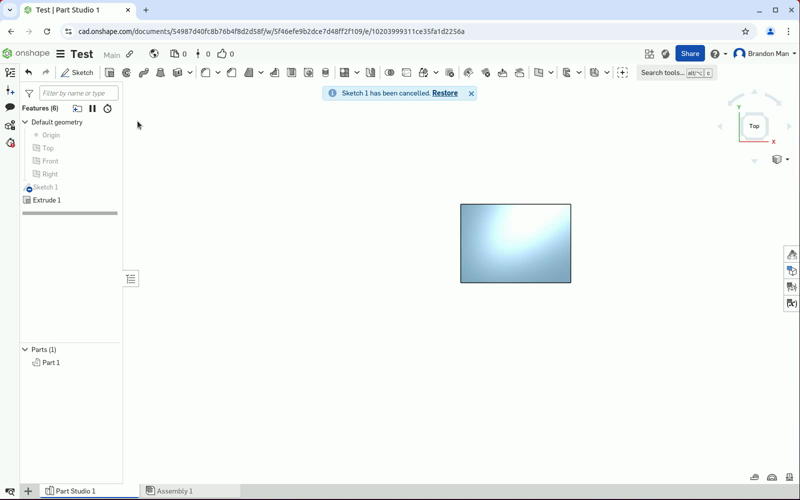
key(shift+h)
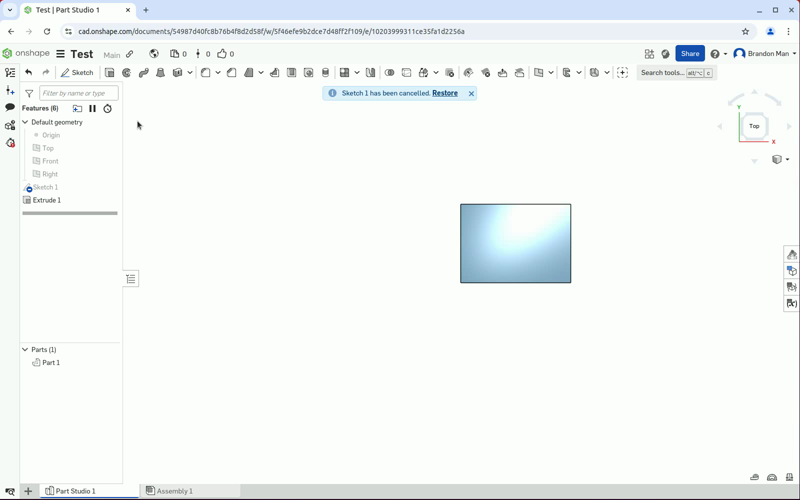
key(shift+h)
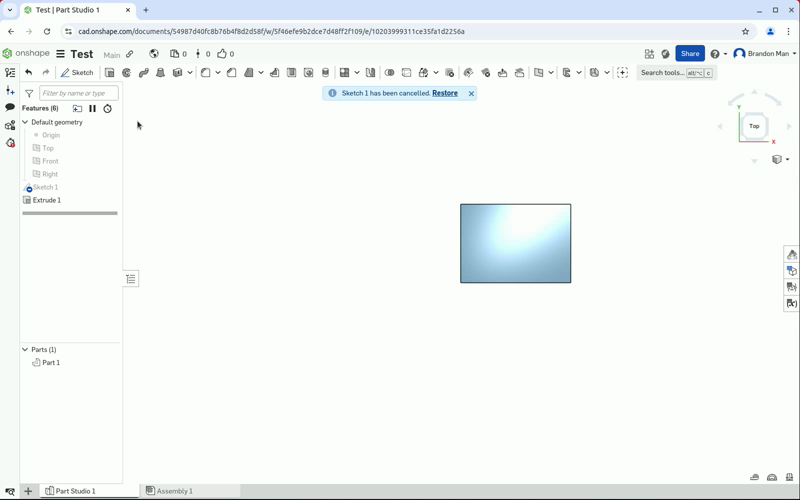
mouse_move(73, 189)
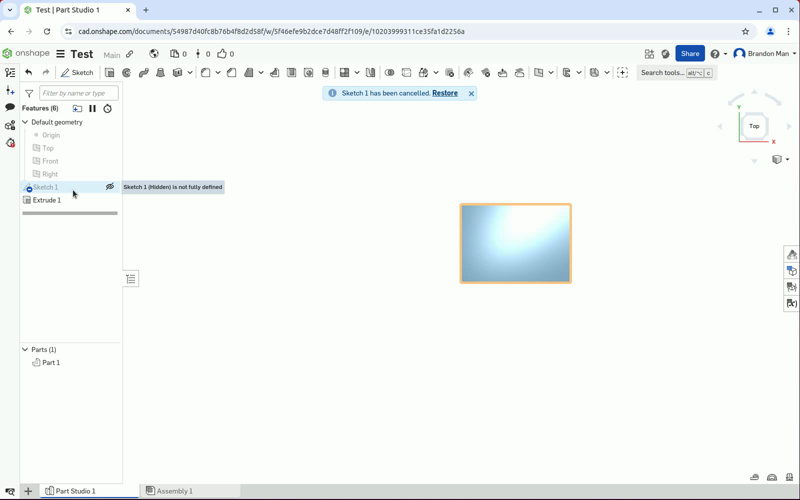
click(73, 189)
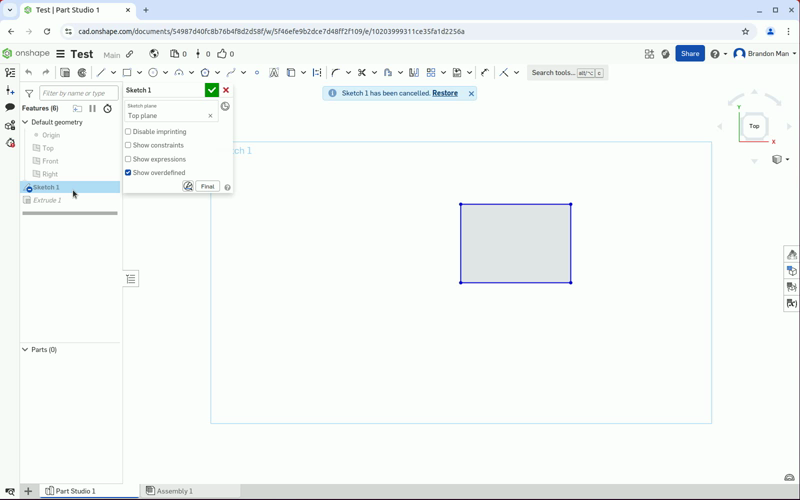
mouse_move(229, 92)
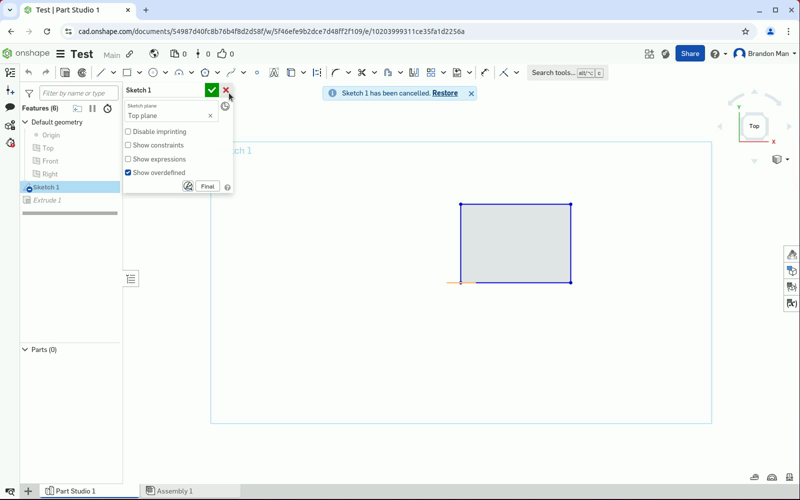
click(229, 92)
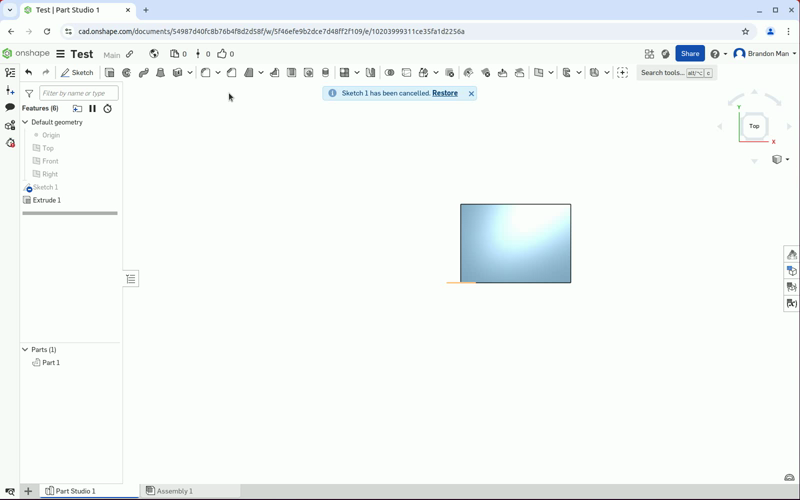
mouse_move(541, 75)
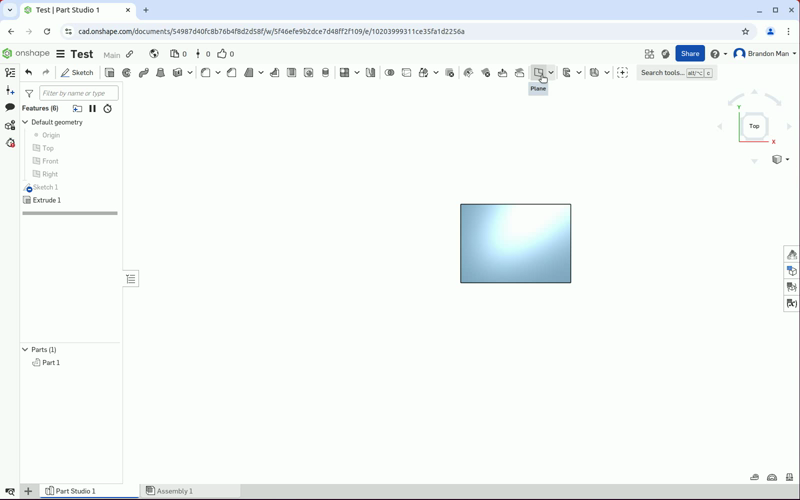
click(541, 75)
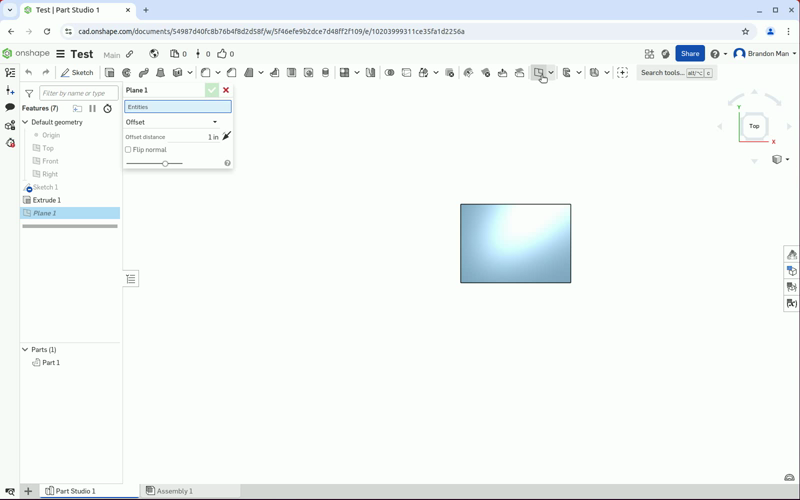
mouse_move(73, 150)
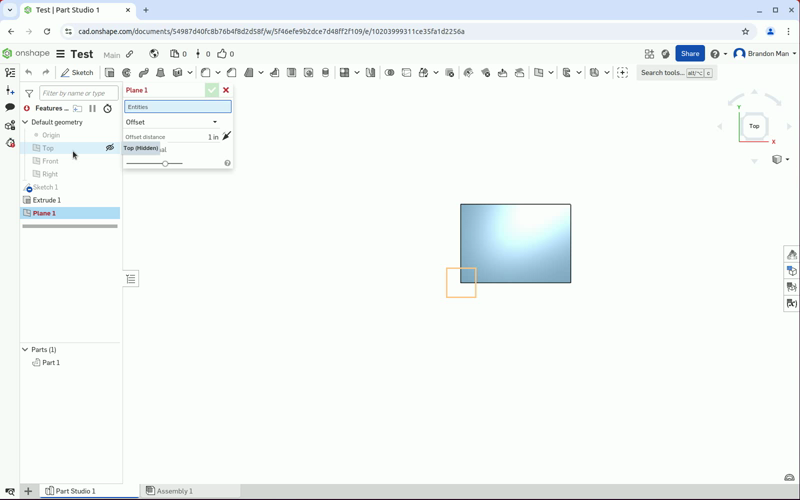
click(73, 150)
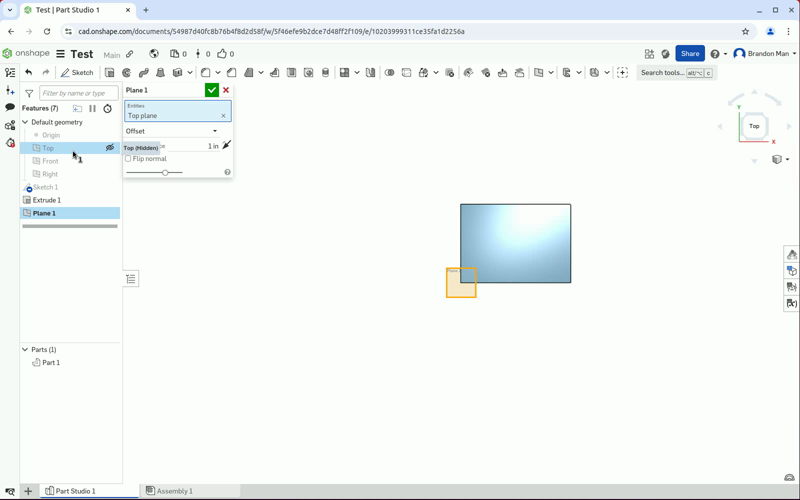
key(tab, 2)
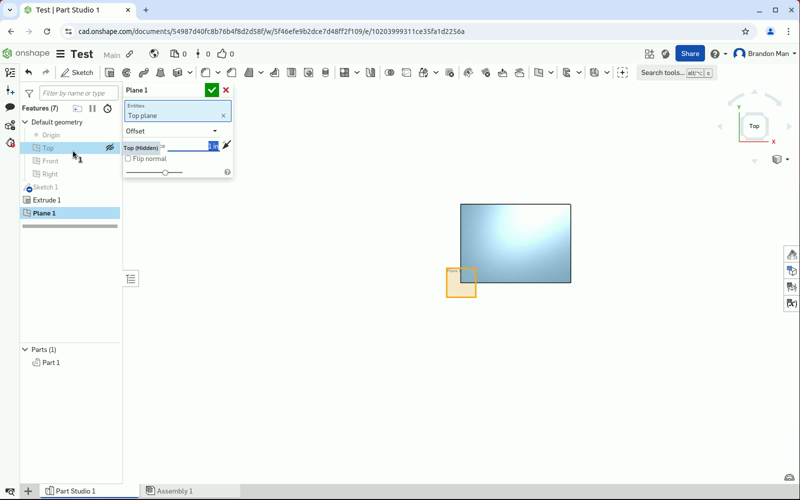
text(0.493)
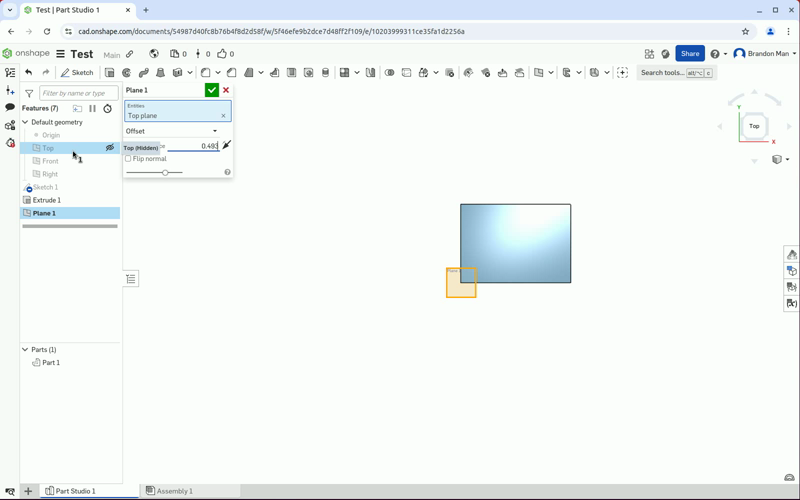
key(enter, 2)
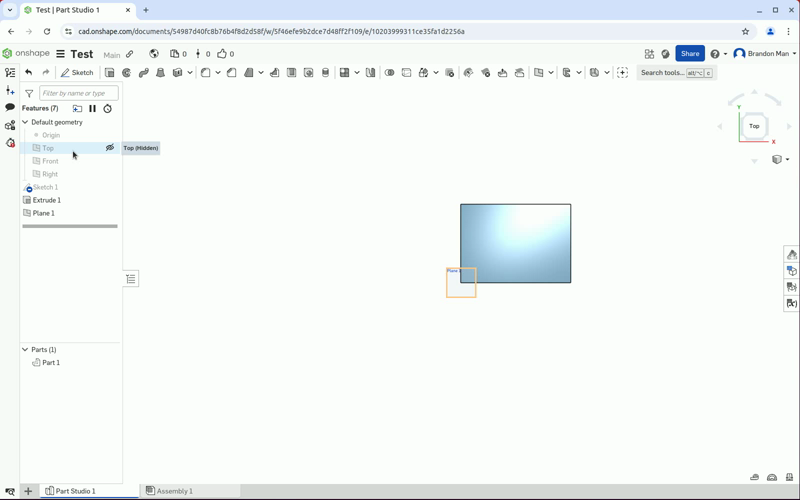
key(shift+s)
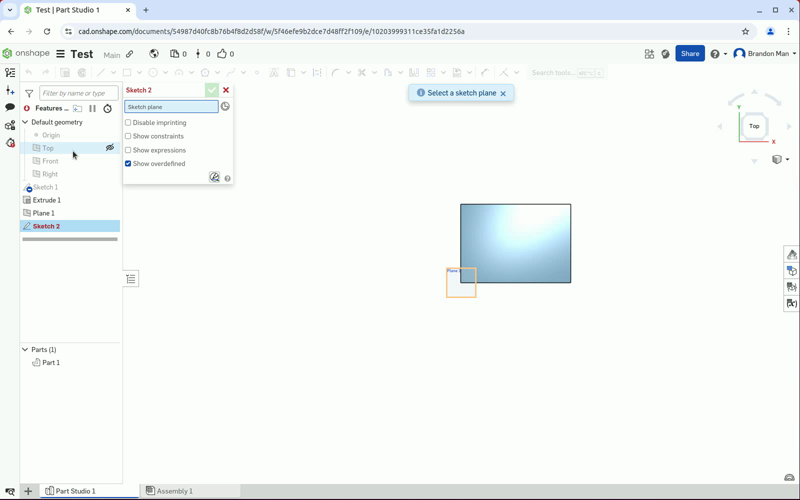
mouse_move(73, 215)
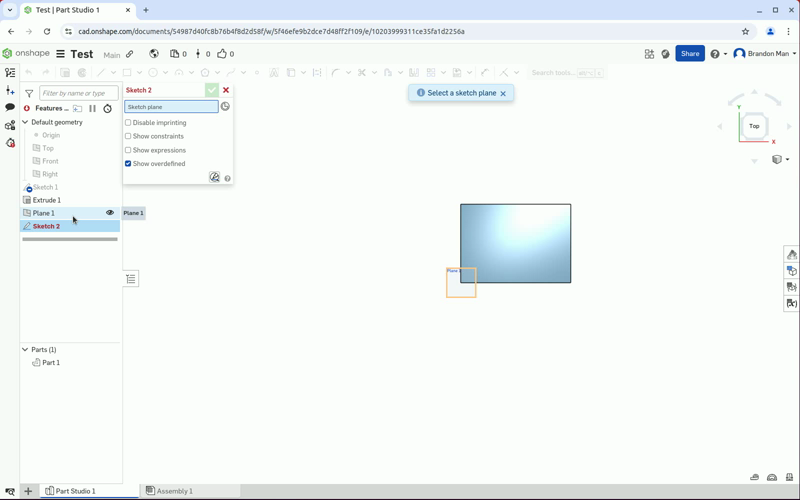
click(73, 215)
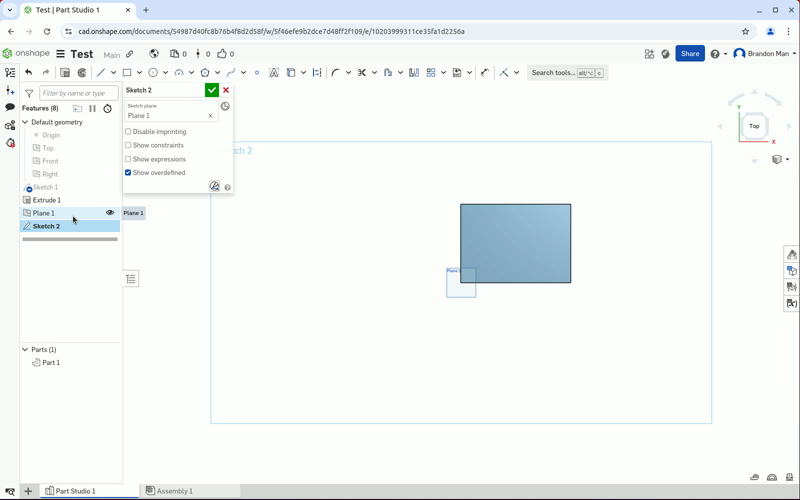
mouse_move(73, 352)
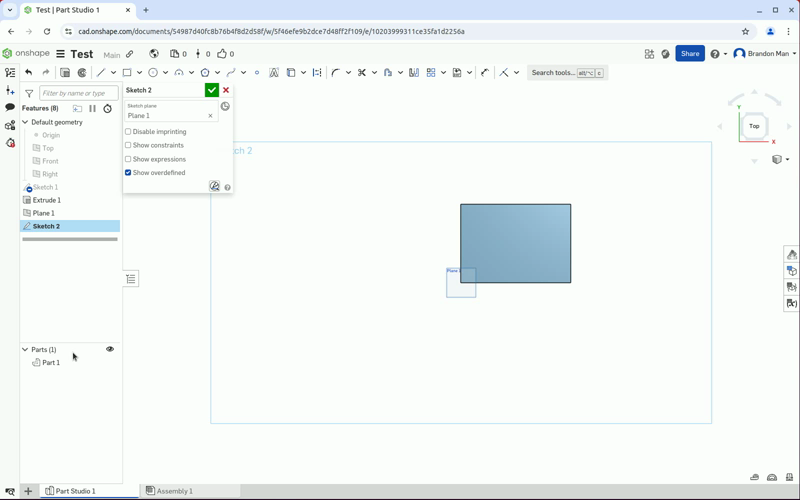
key(y)
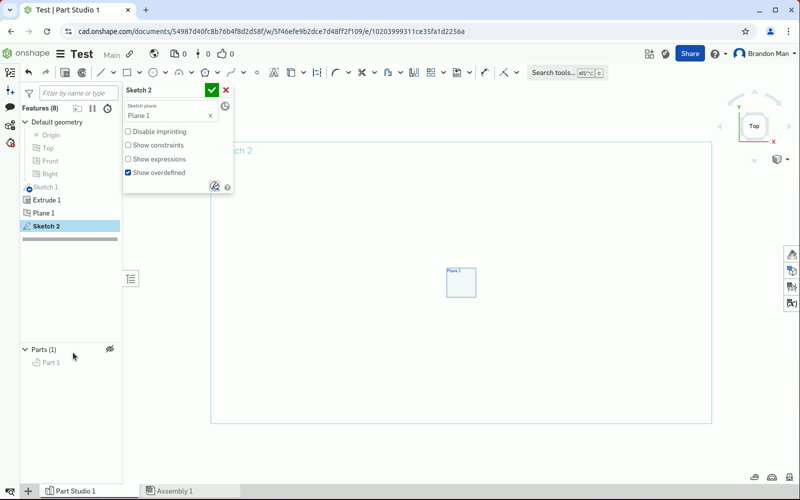
key(l)
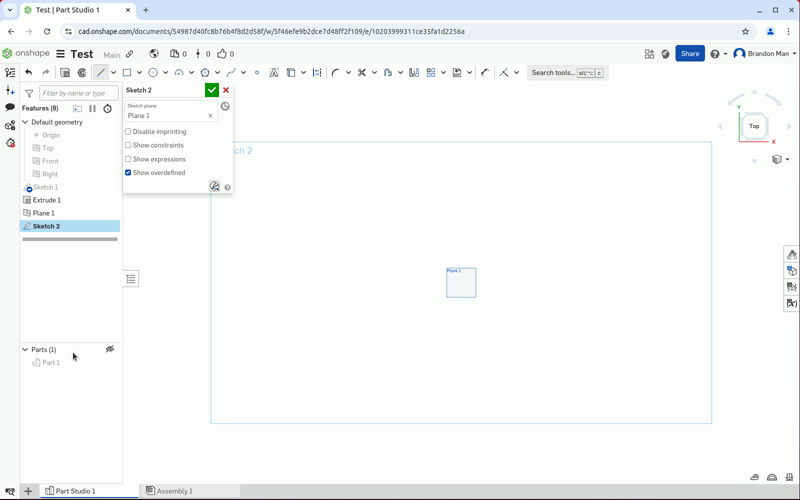
key_down(shift)
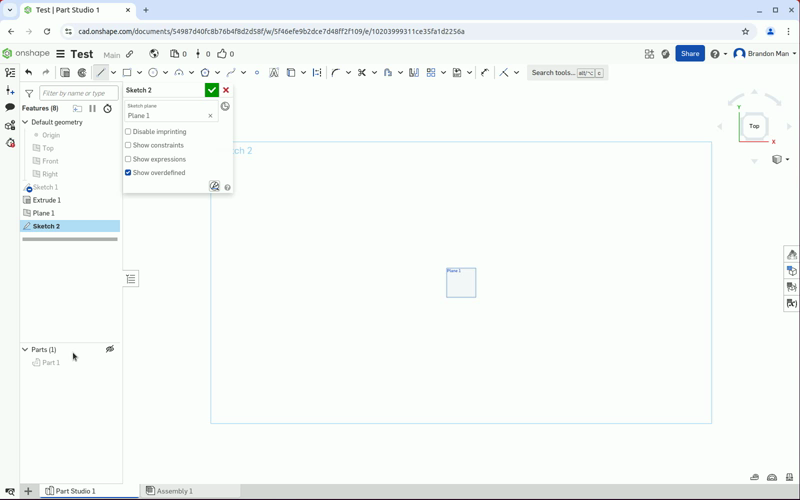
mouse_move(570, 251)
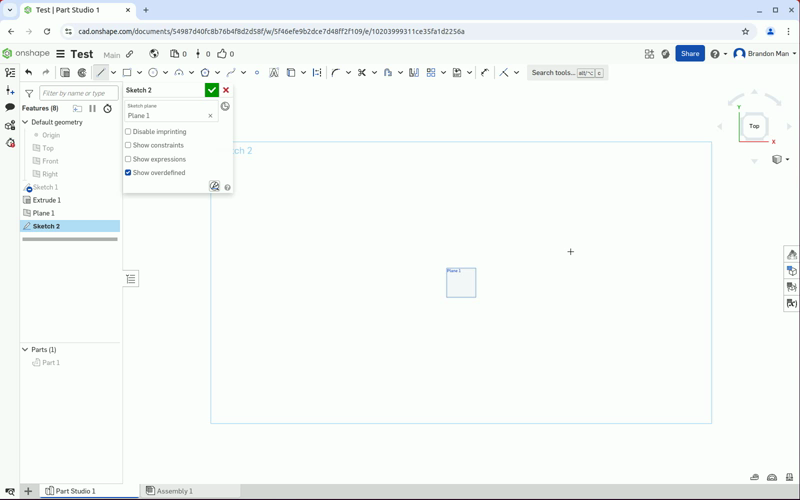
click(570, 251)
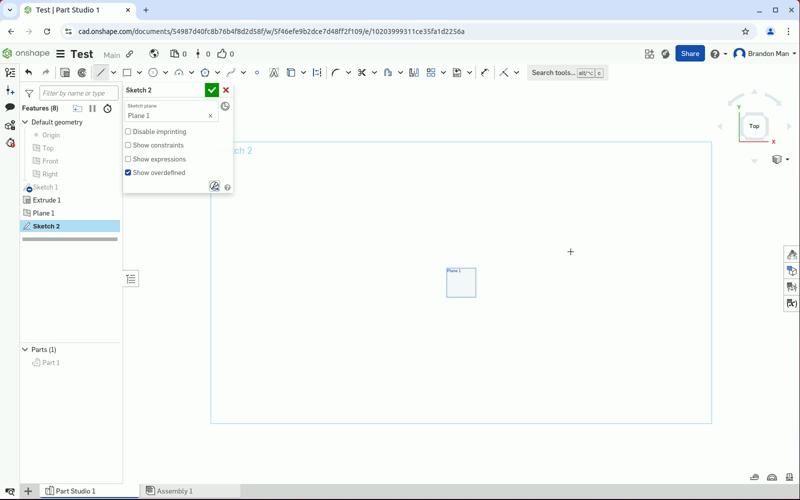
key_up(shift)
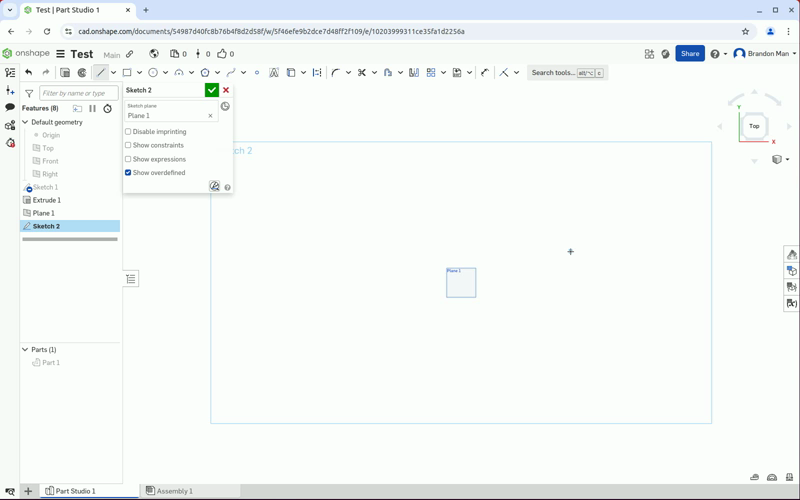
key_down(shift)
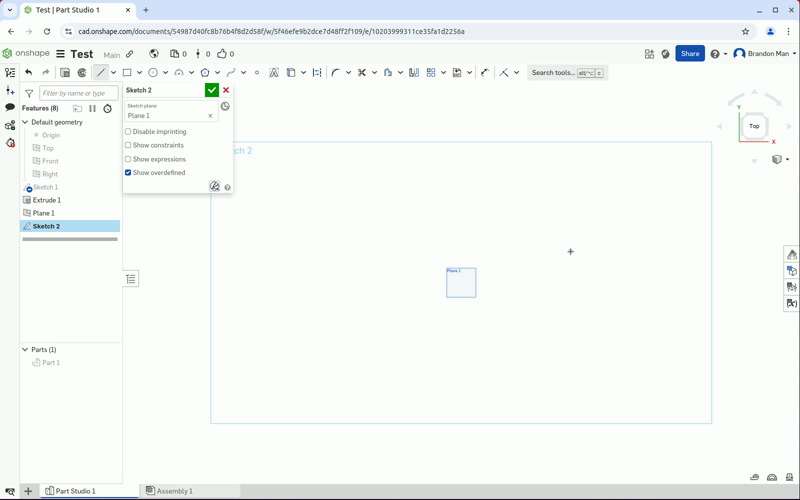
mouse_move(589, 251)
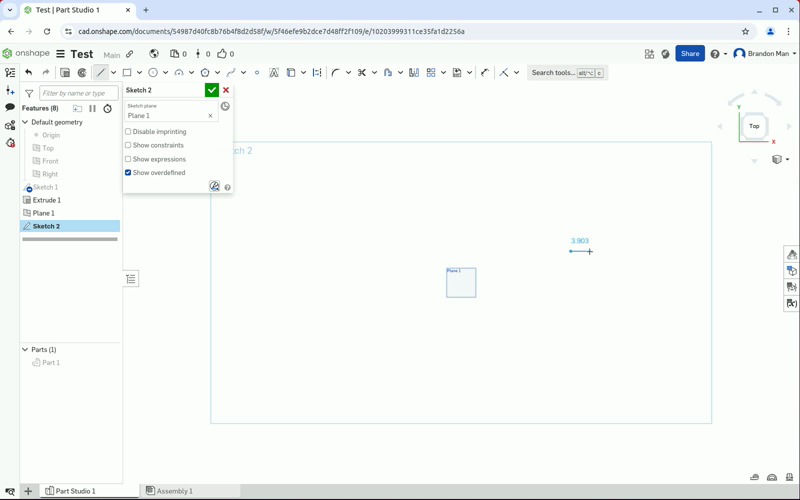
mouse_move(573, 251)
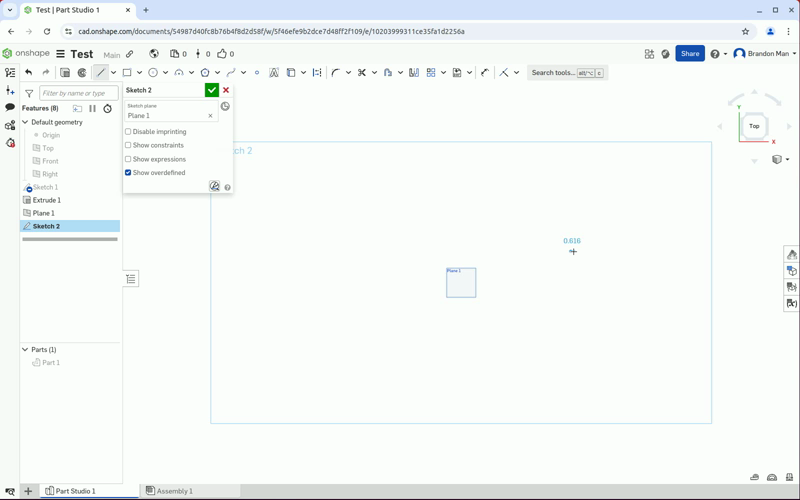
scroll(6)
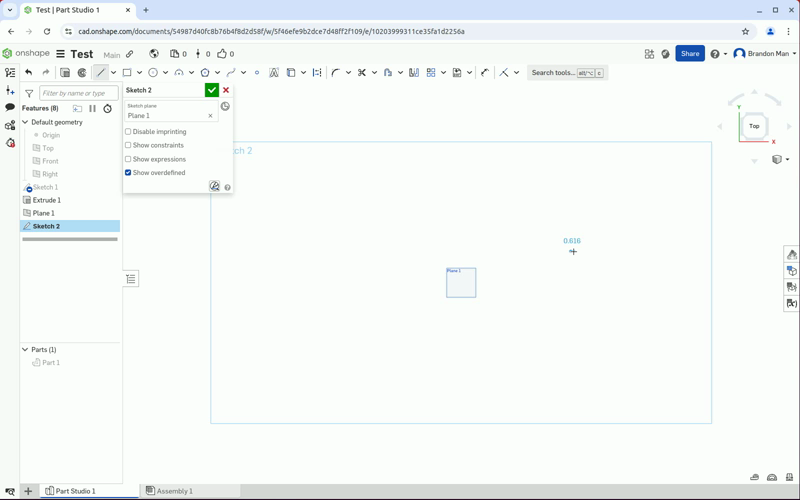
scroll(6)
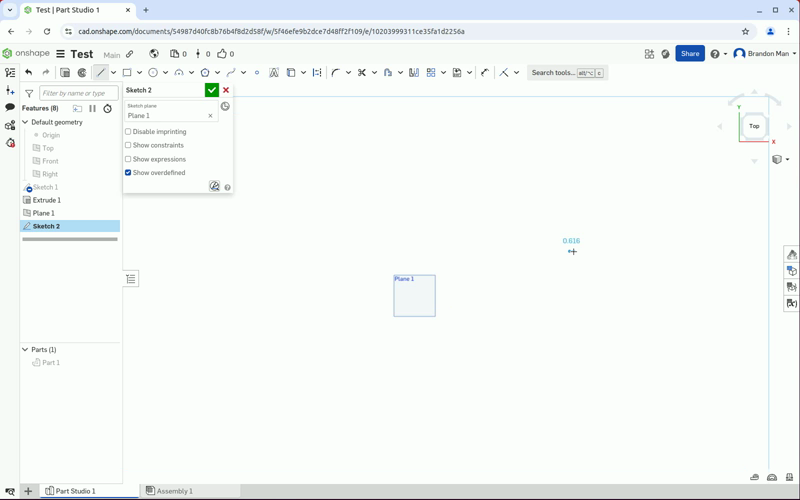
scroll(6)
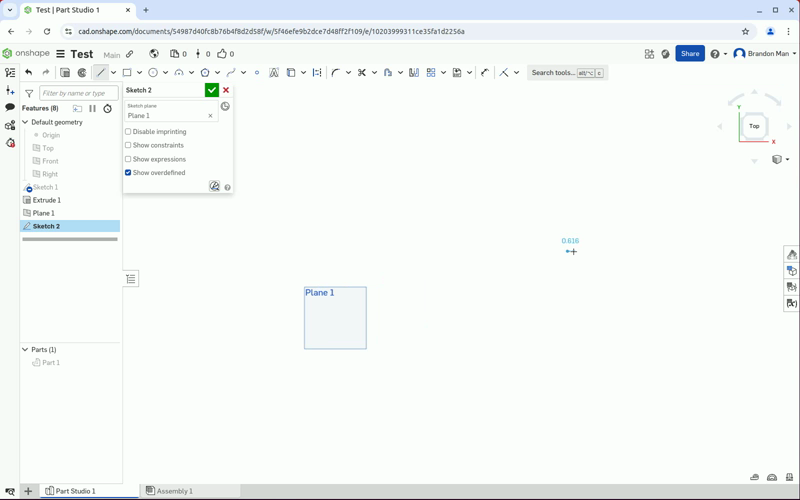
scroll(6)
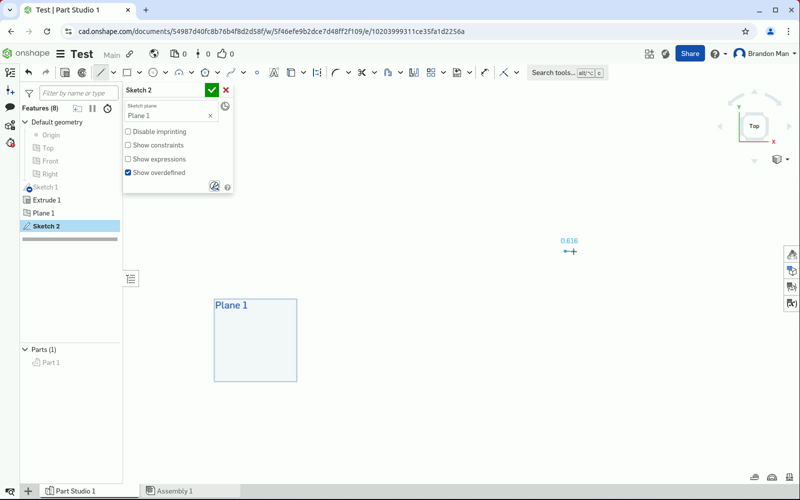
scroll(6)
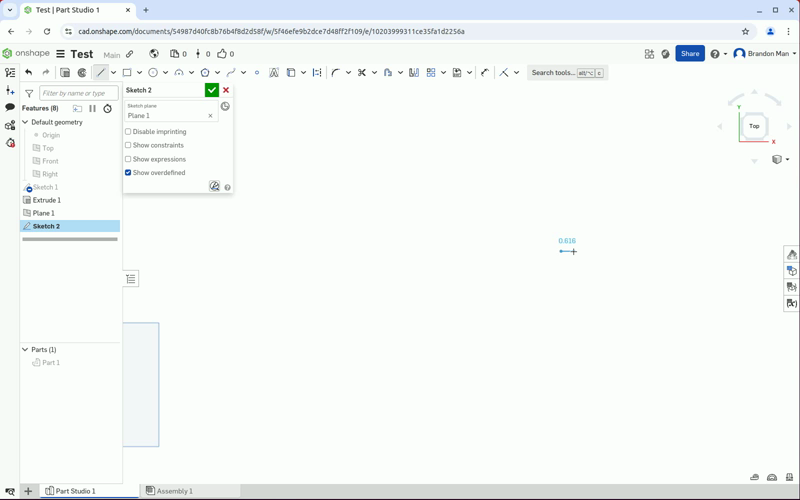
scroll(6)
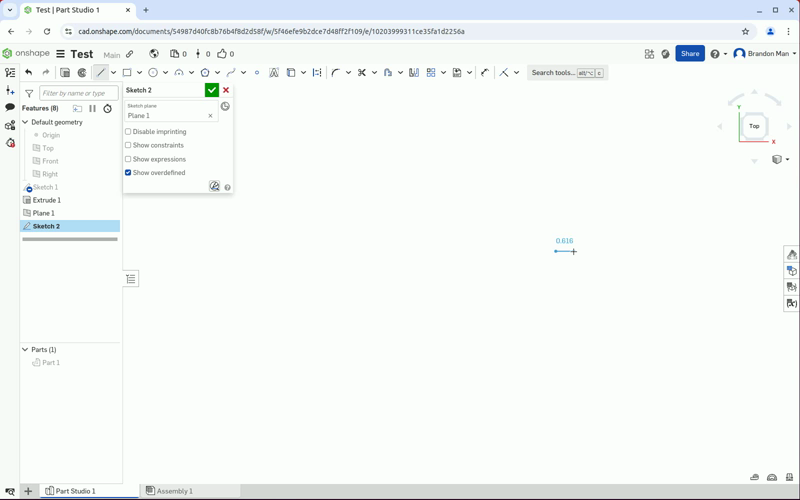
scroll(6)
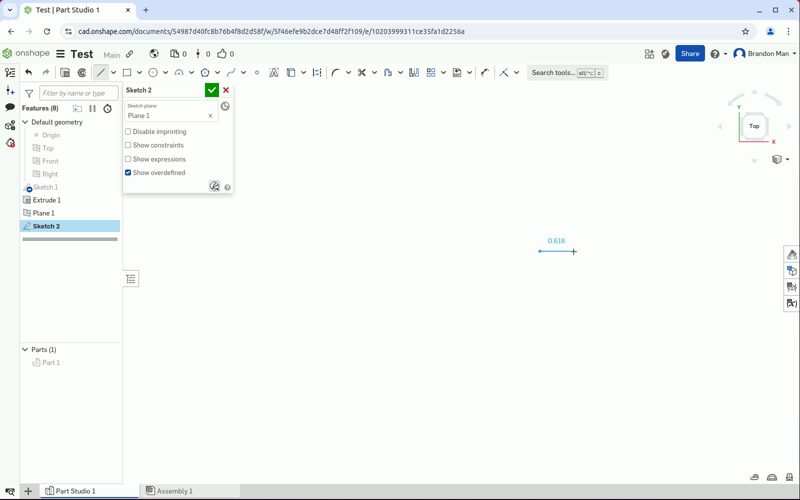
click(573, 251)
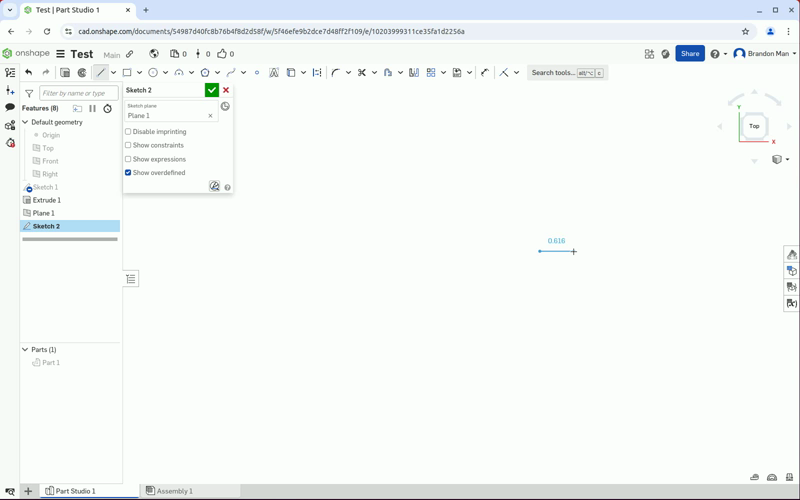
scroll(-6)
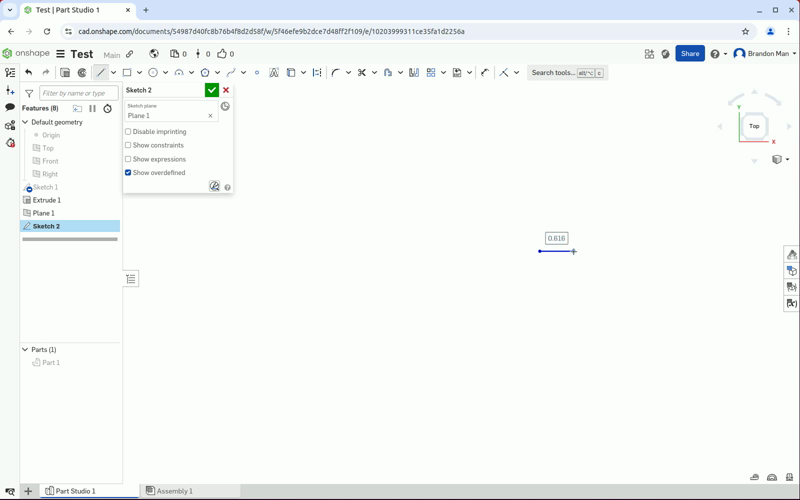
scroll(-6)
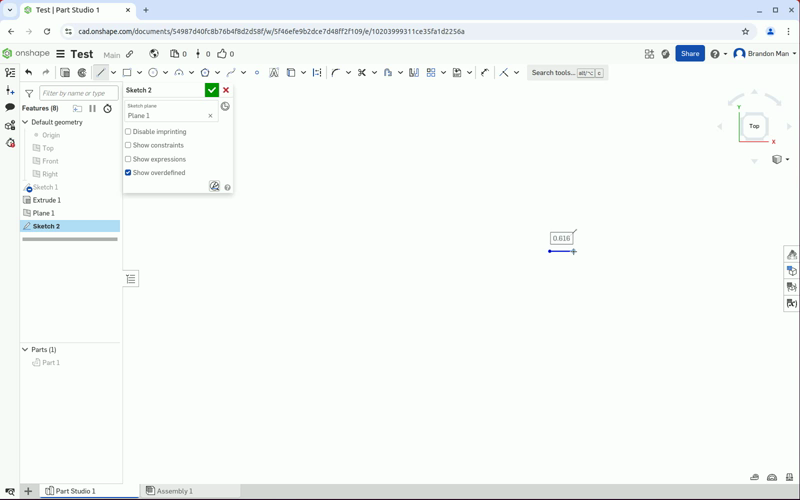
scroll(-6)
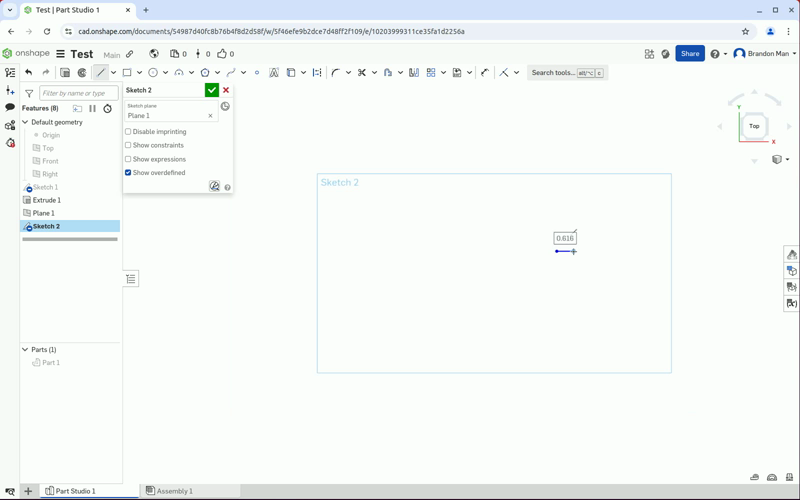
scroll(-6)
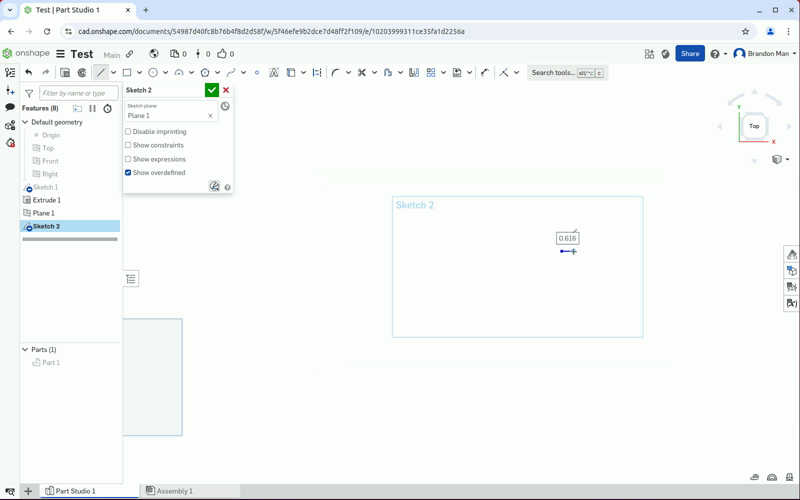
scroll(-6)
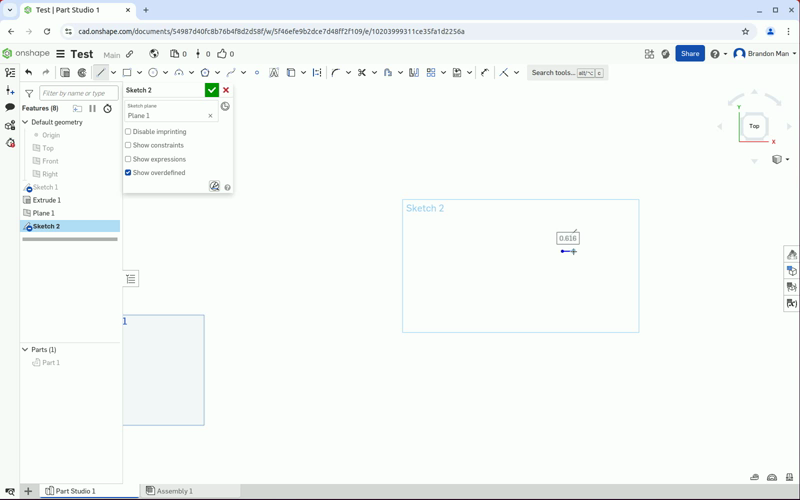
scroll(-6)
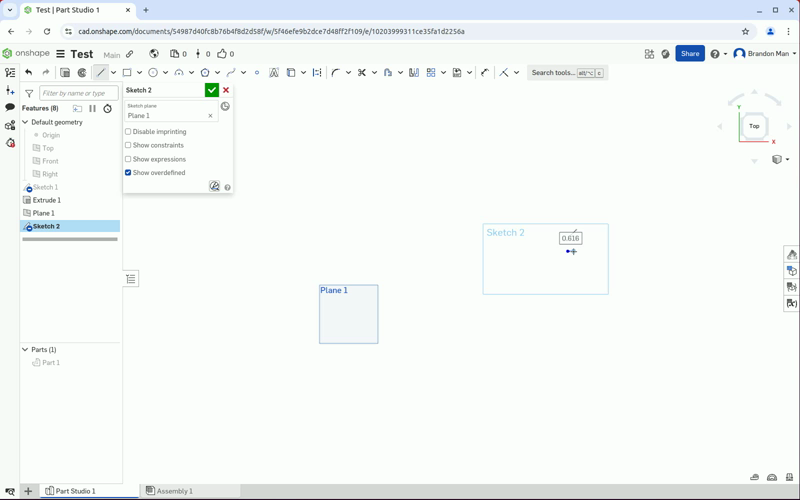
scroll(-6)
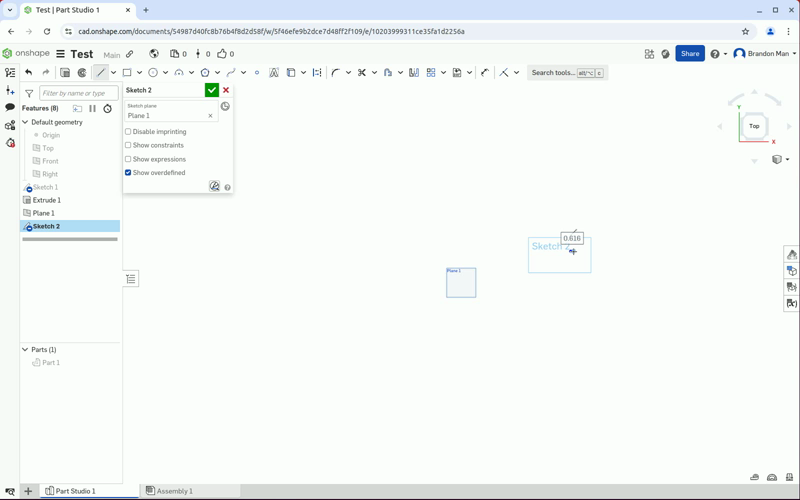
key_up(shift)
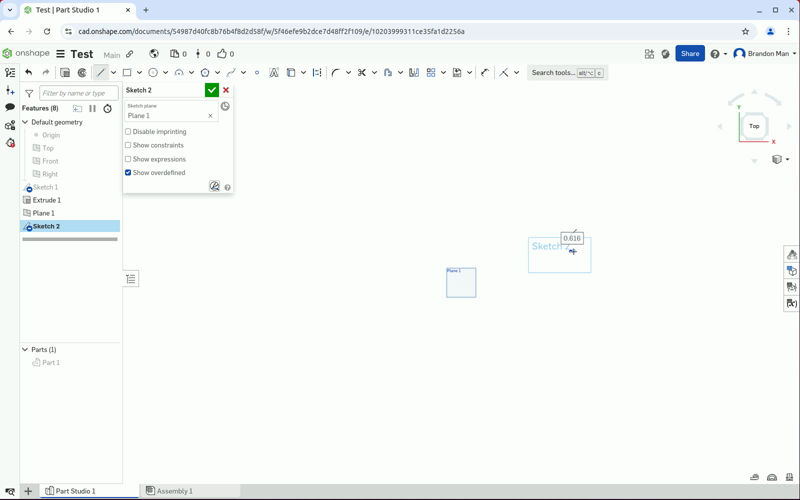
key_down(shift)
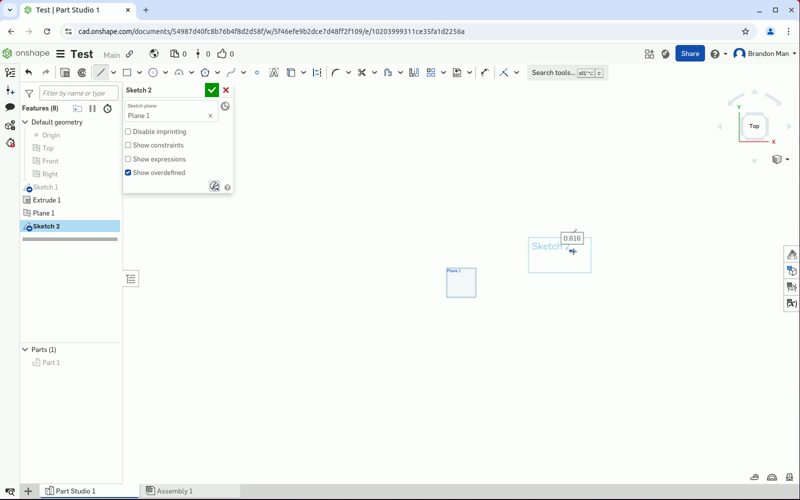
mouse_move(589, 251)
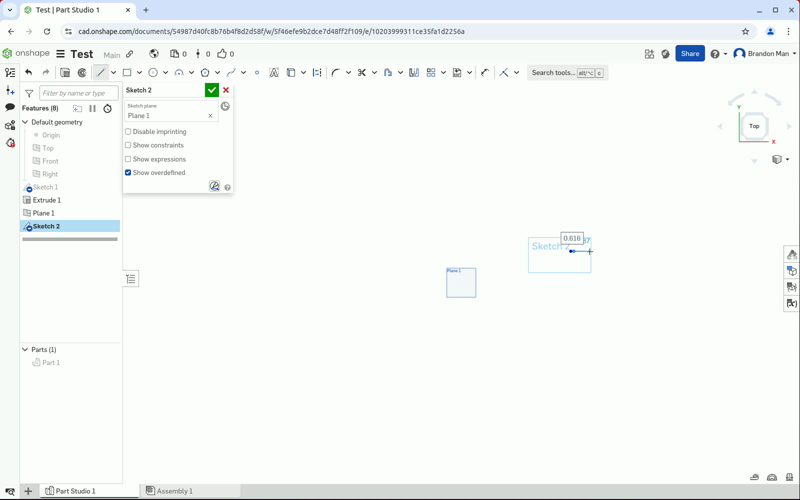
mouse_move(573, 230)
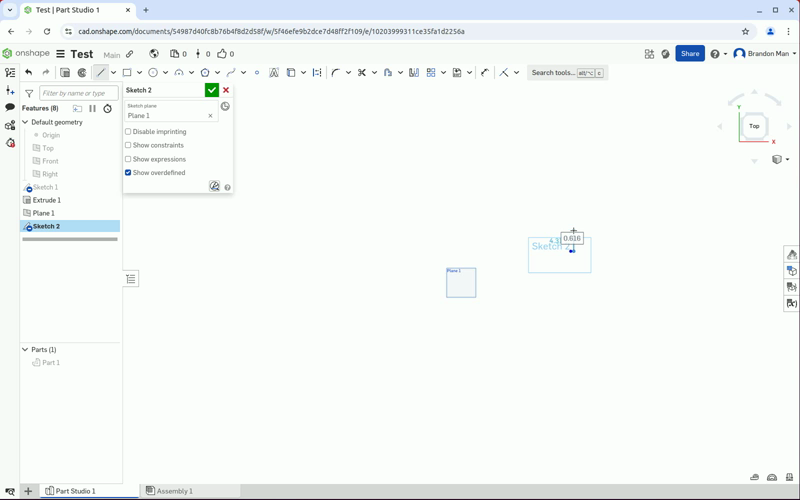
click(573, 230)
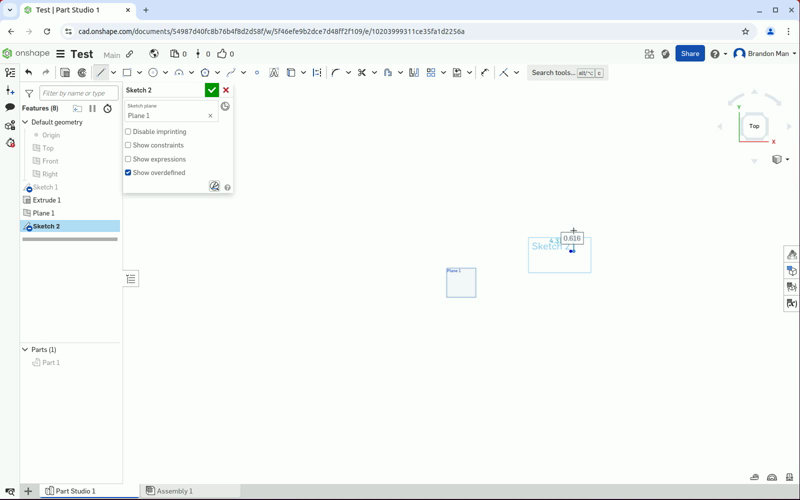
key_up(shift)
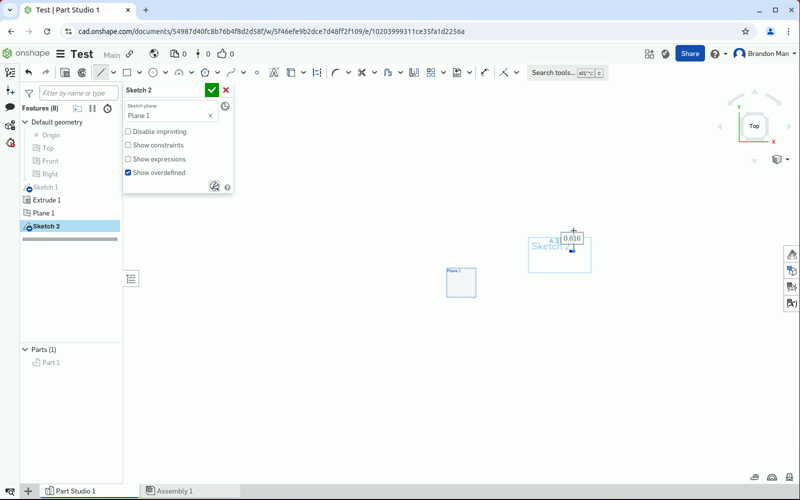
key_down(shift)
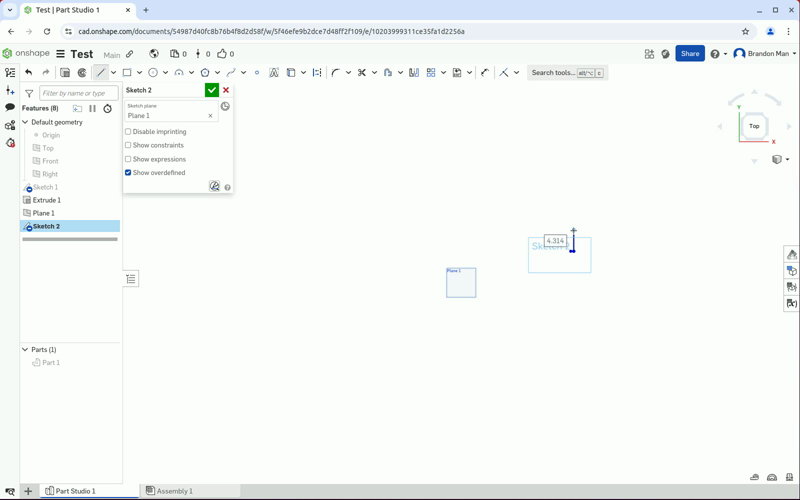
mouse_move(589, 230)
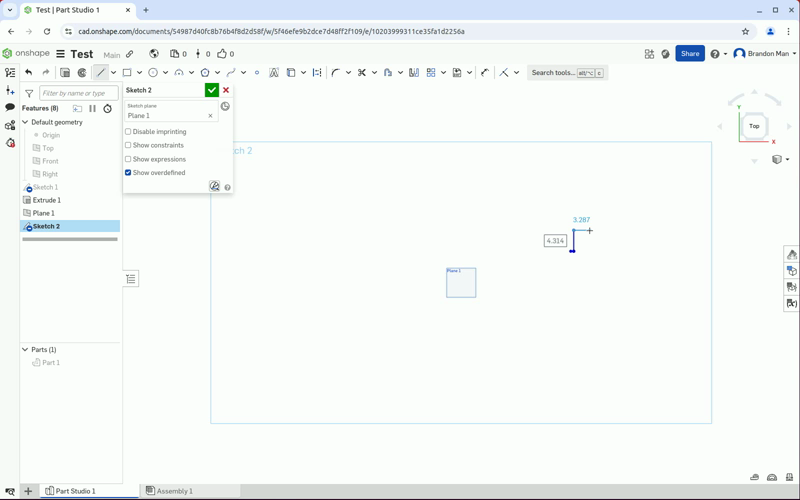
mouse_move(570, 230)
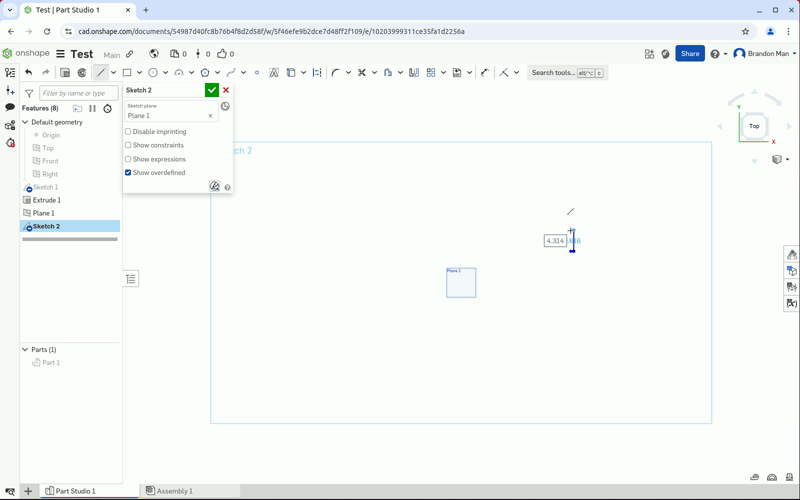
scroll(6)
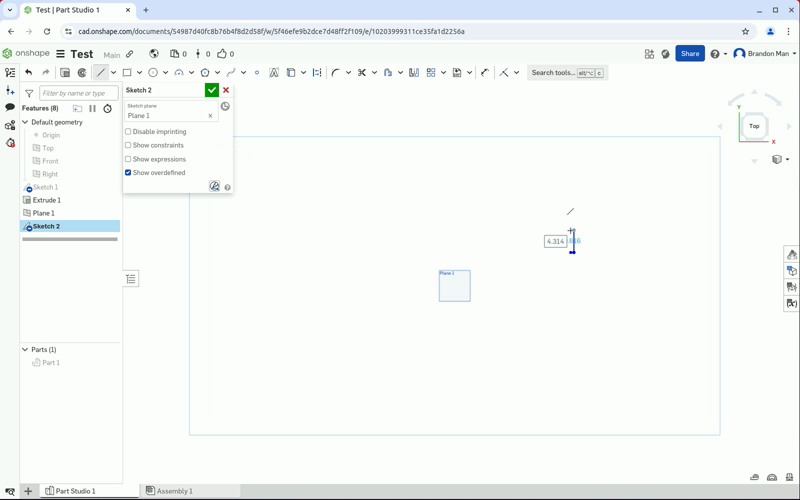
scroll(6)
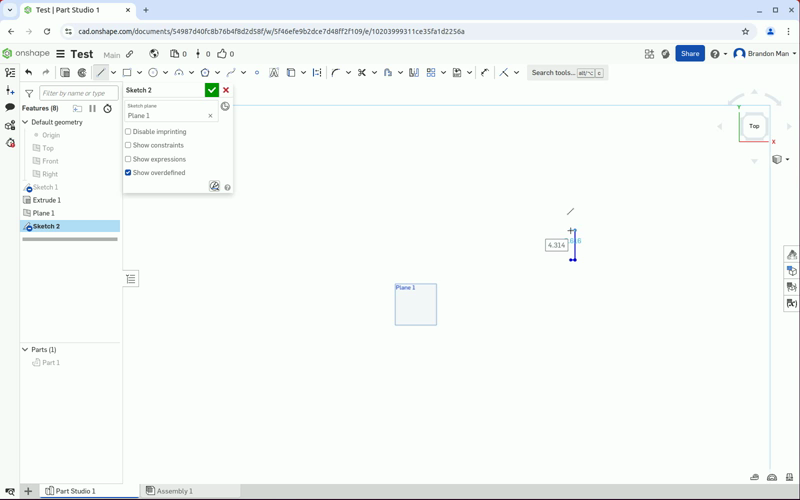
scroll(6)
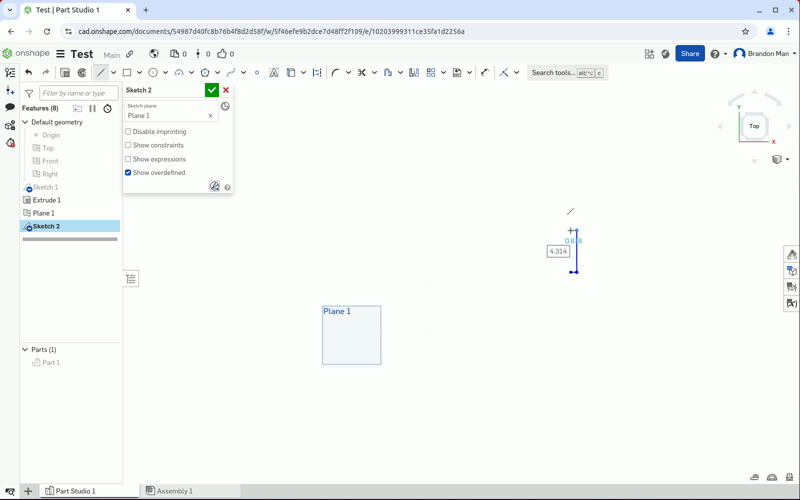
scroll(6)
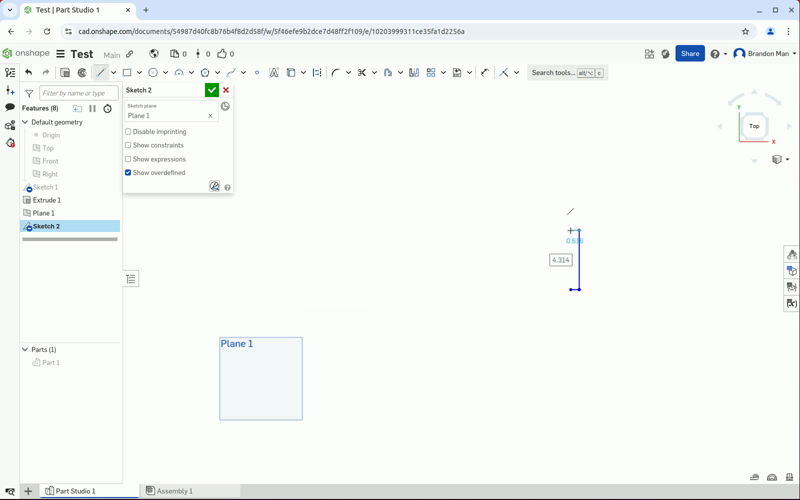
scroll(6)
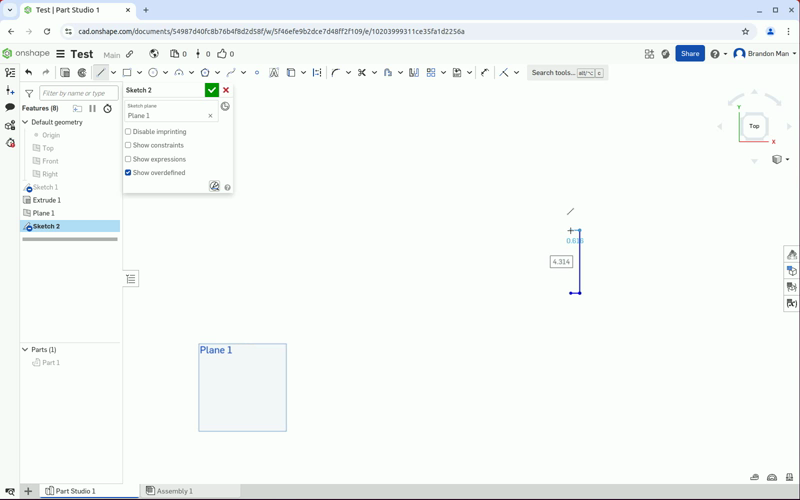
scroll(6)
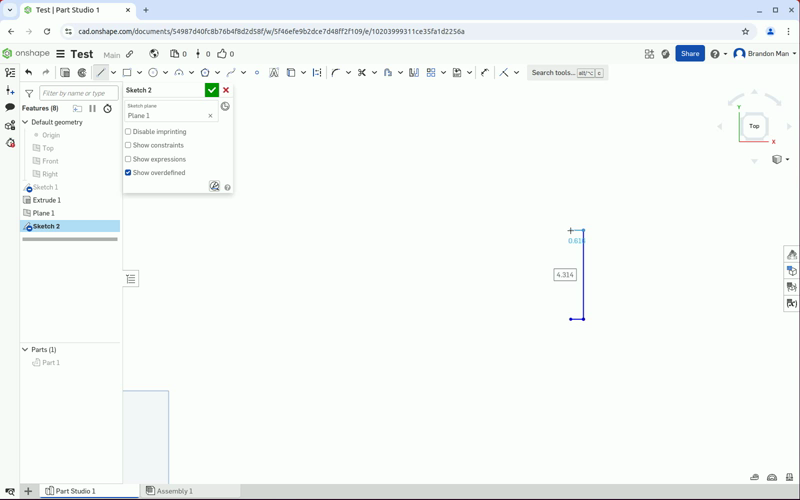
scroll(6)
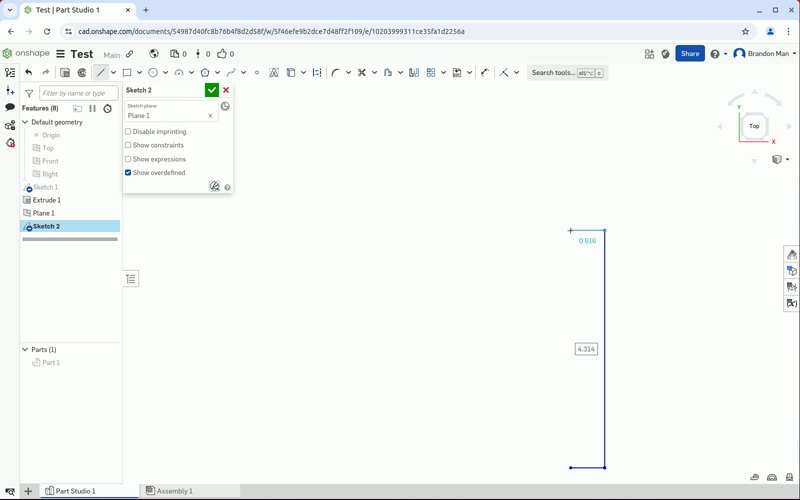
click(570, 230)
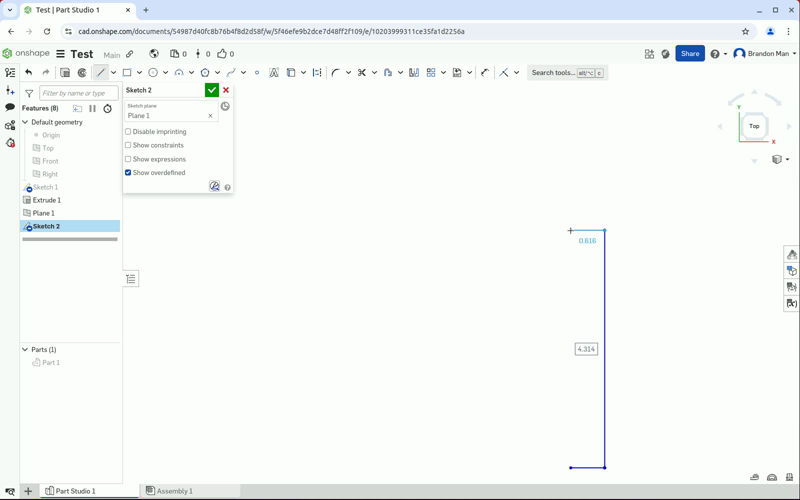
scroll(-6)
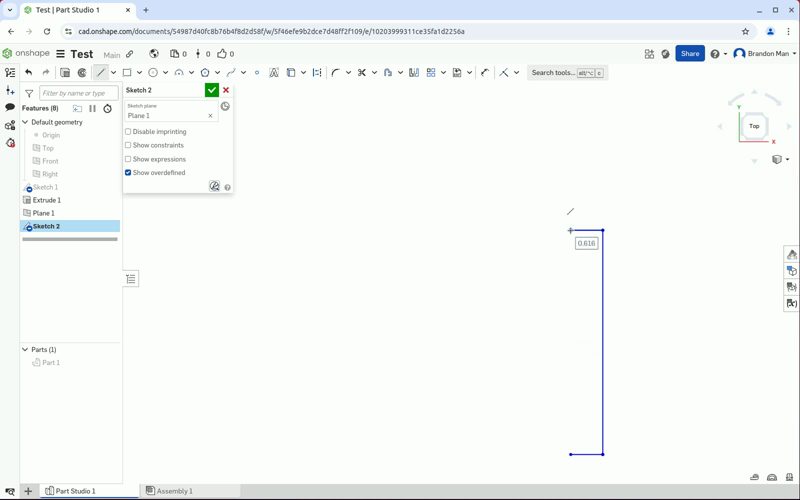
scroll(-6)
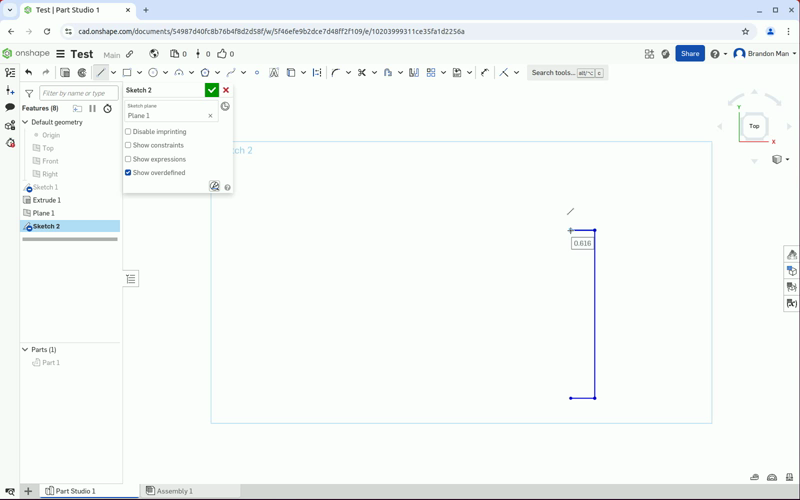
scroll(-6)
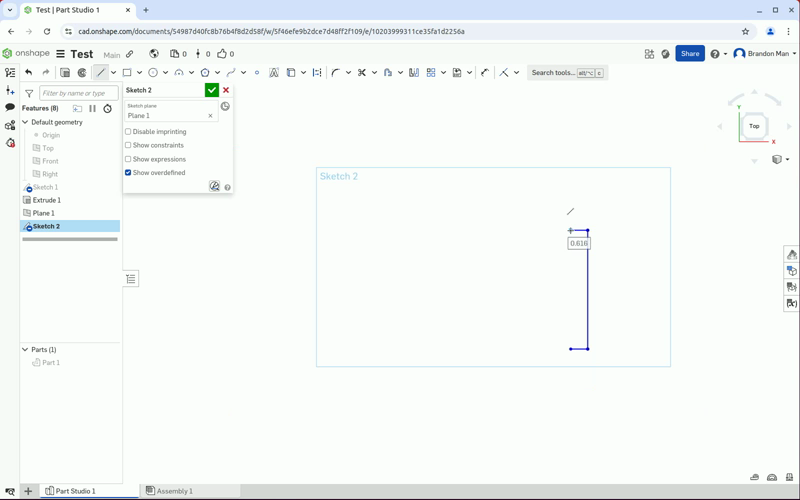
scroll(-6)
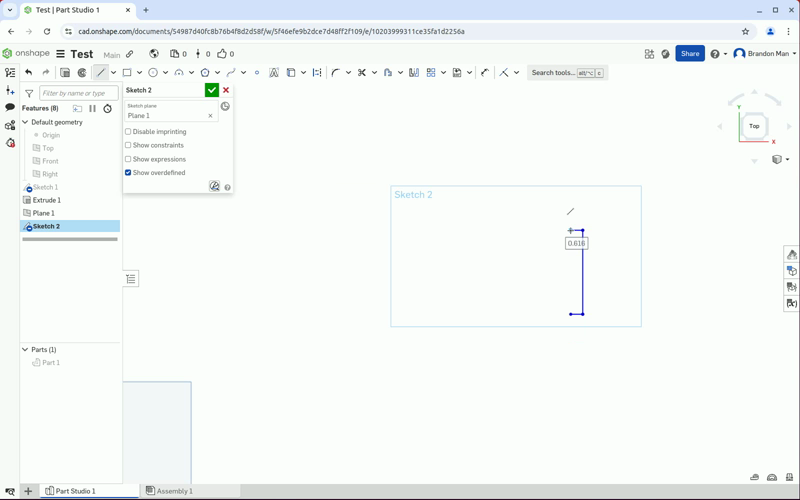
scroll(-6)
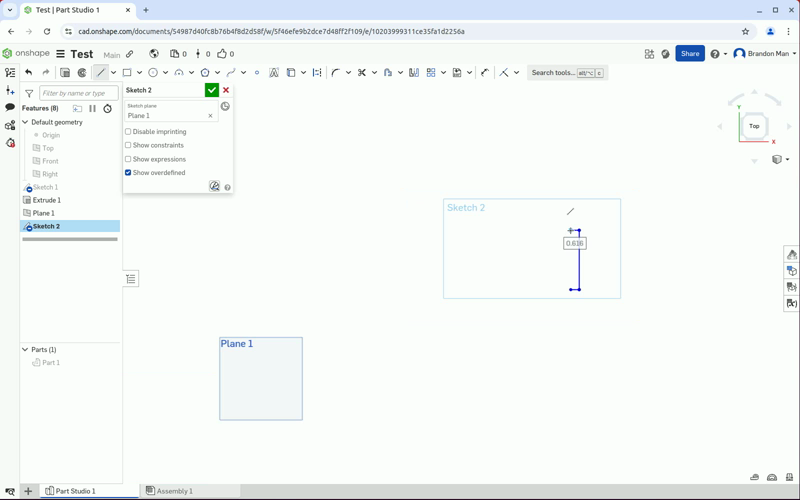
scroll(-6)
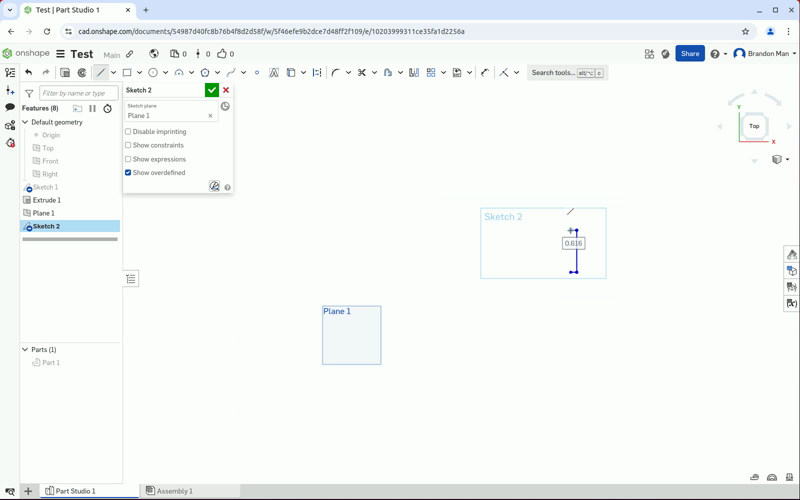
scroll(-6)
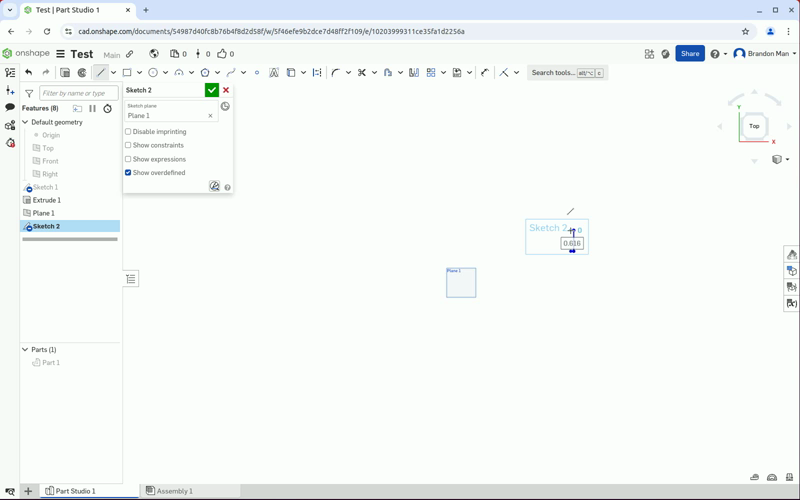
key_up(shift)
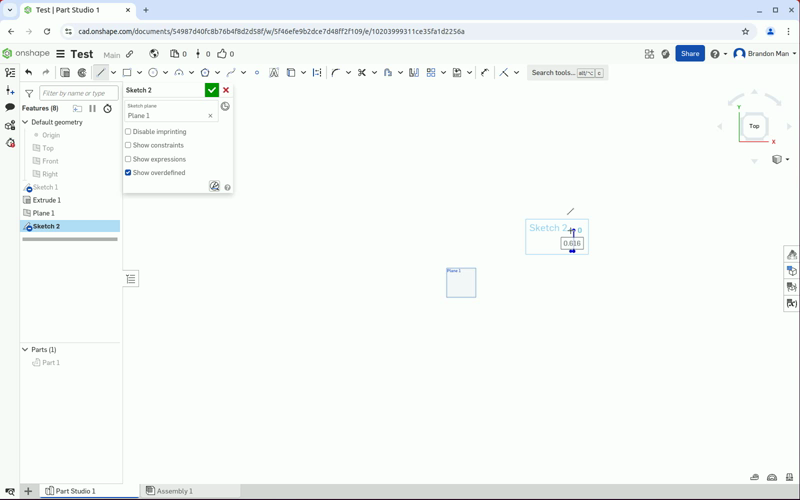
mouse_move(589, 230)
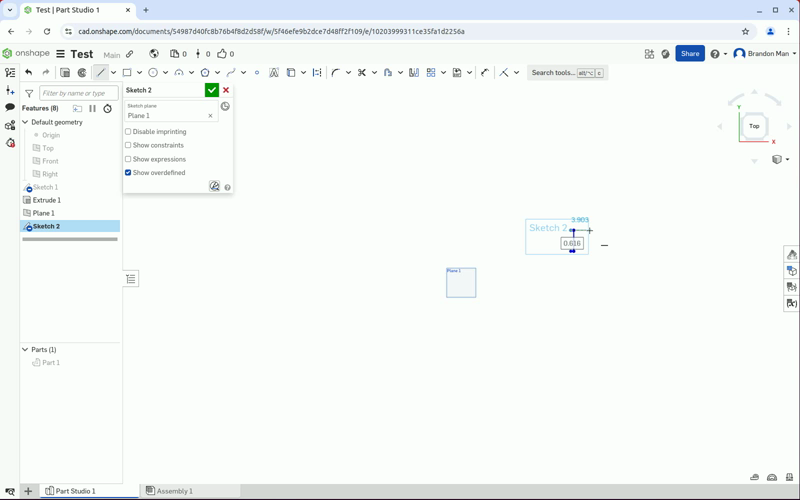
key_down(shift)
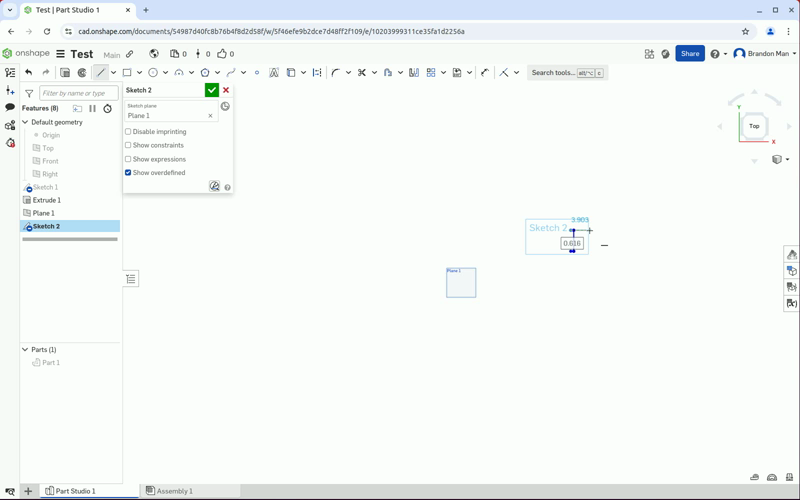
mouse_move(570, 251)
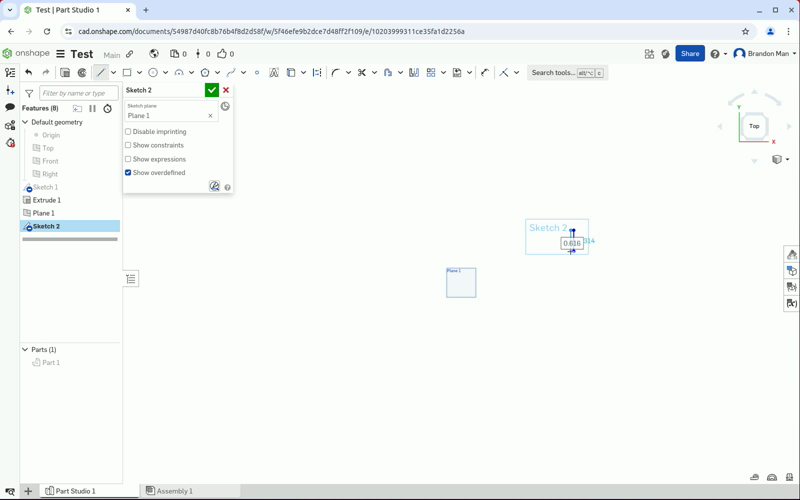
scroll(6)
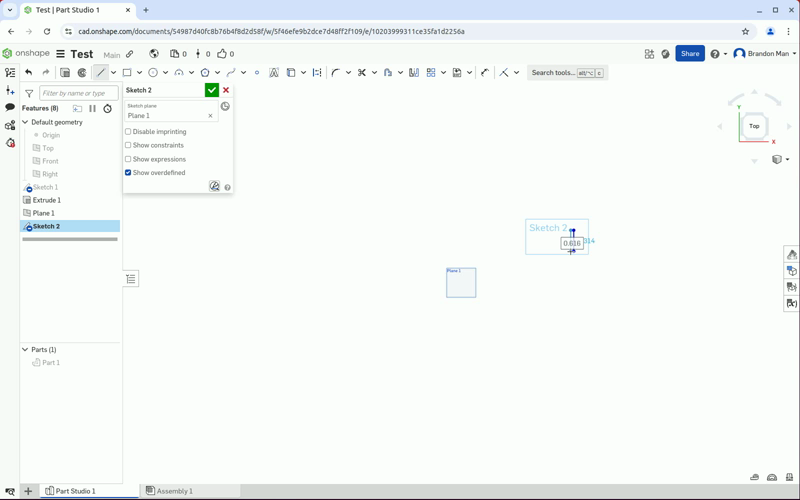
scroll(6)
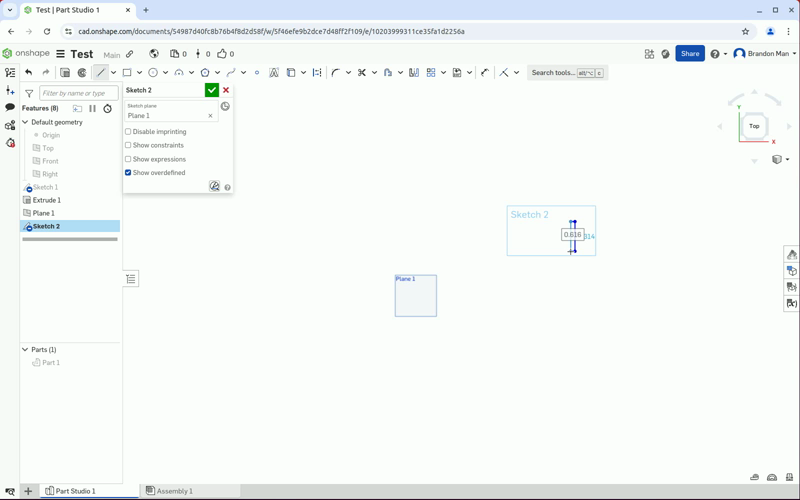
scroll(6)
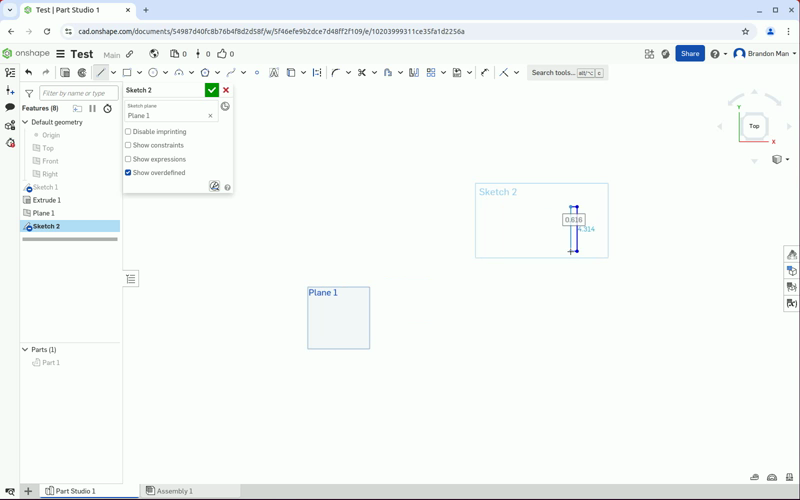
scroll(6)
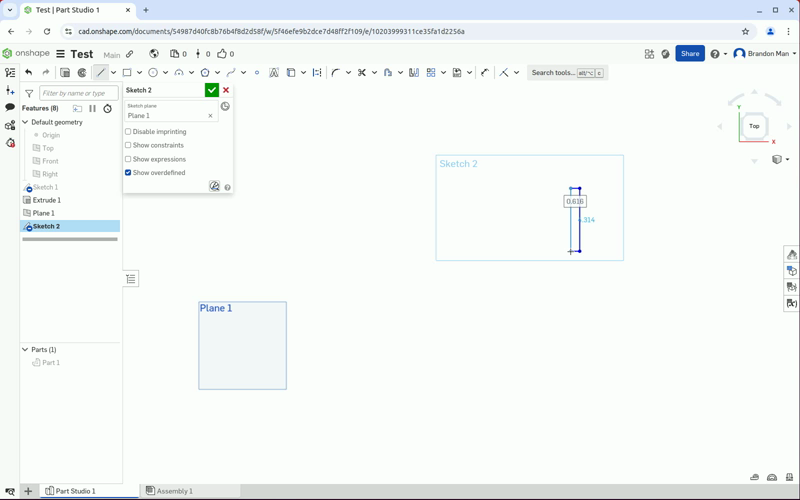
scroll(6)
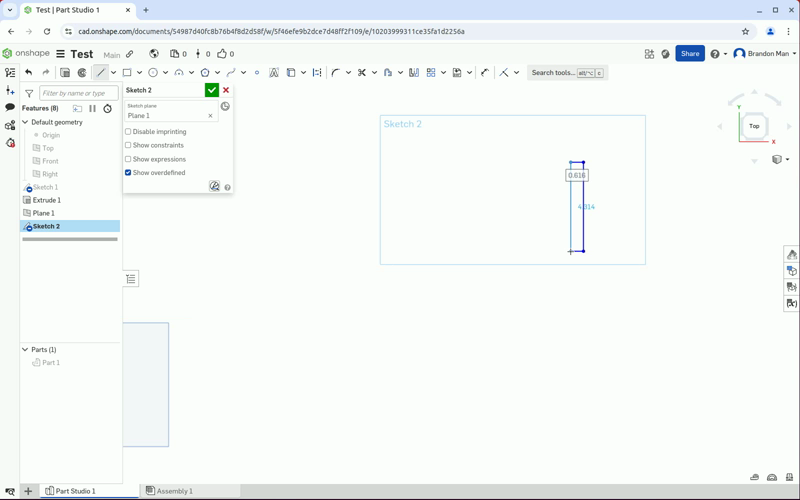
scroll(6)
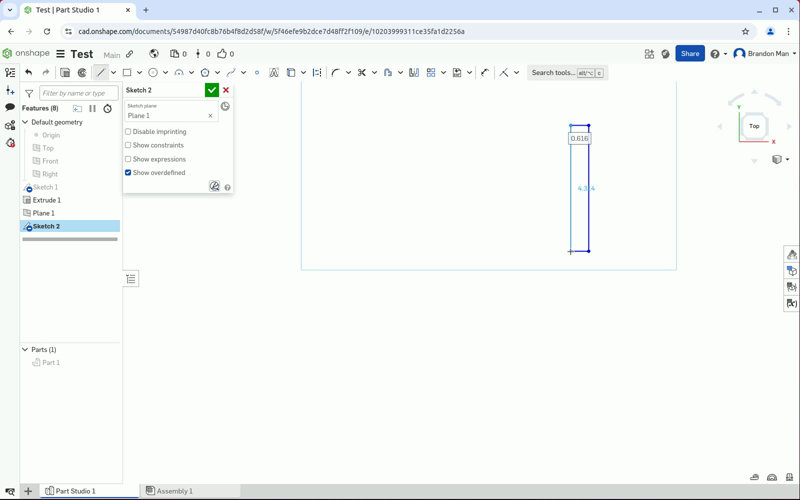
scroll(6)
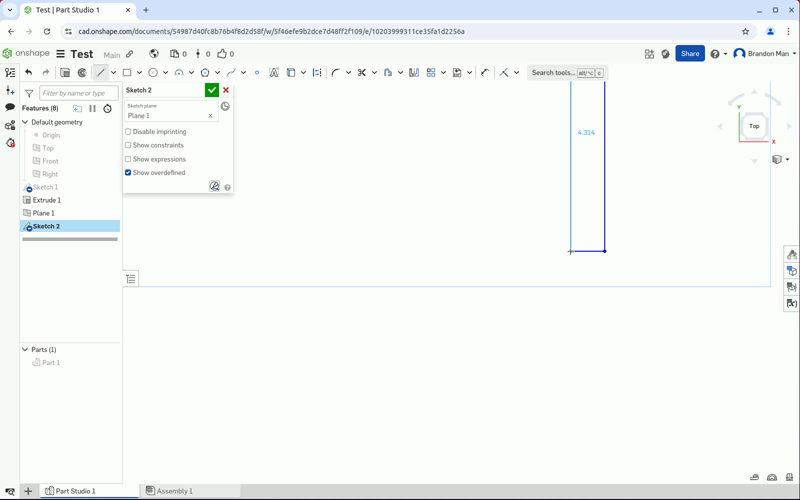
key_up(shift)
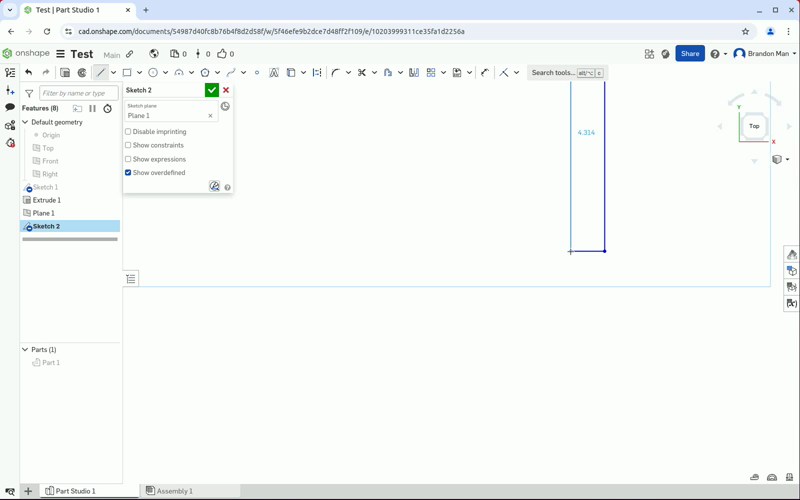
click(570, 251)
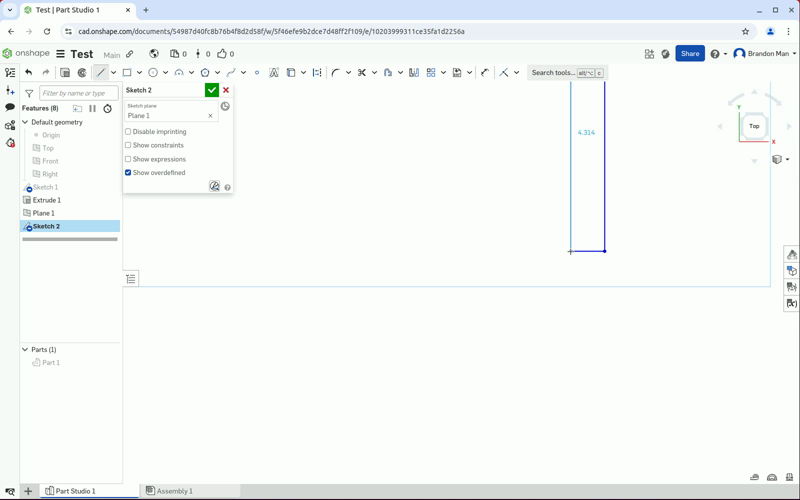
scroll(-6)
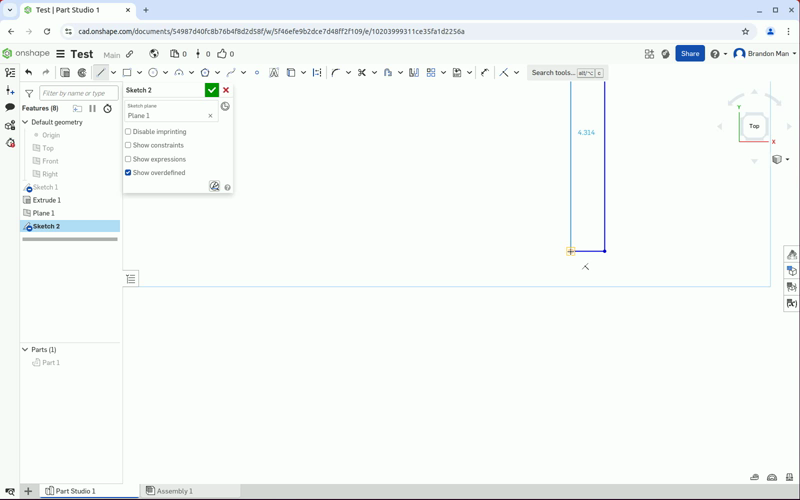
scroll(-6)
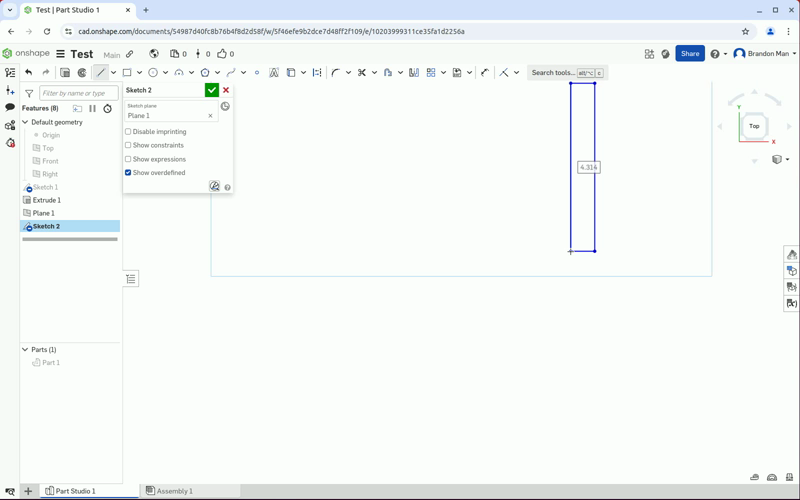
scroll(-6)
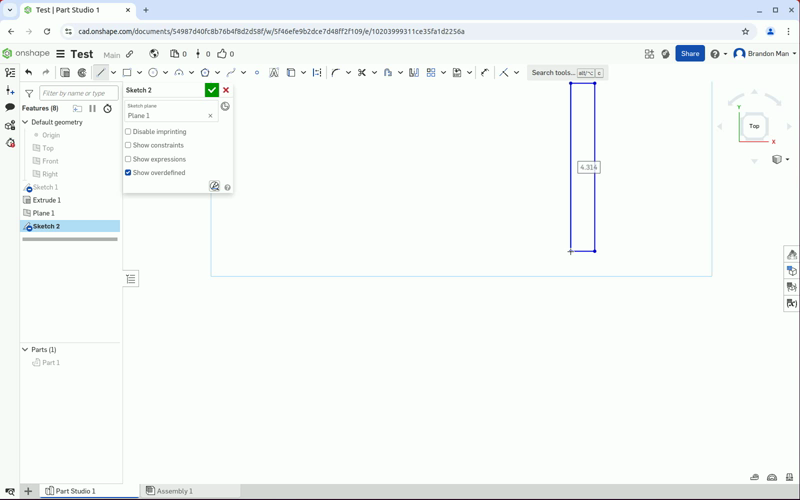
scroll(-6)
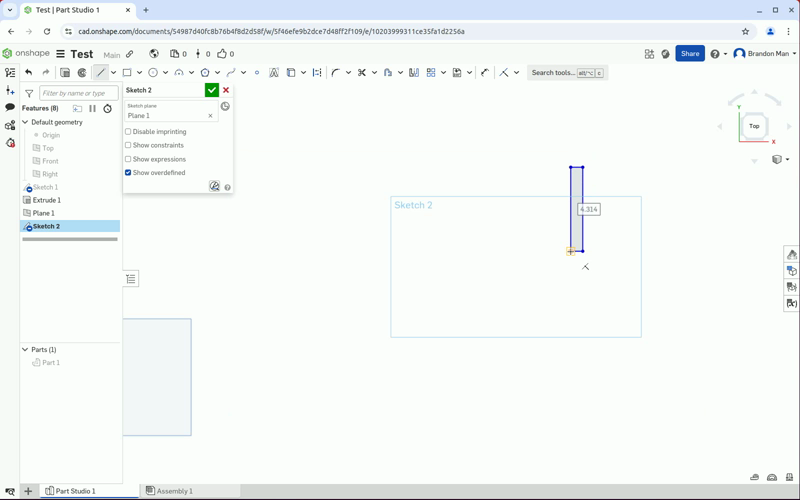
scroll(-6)
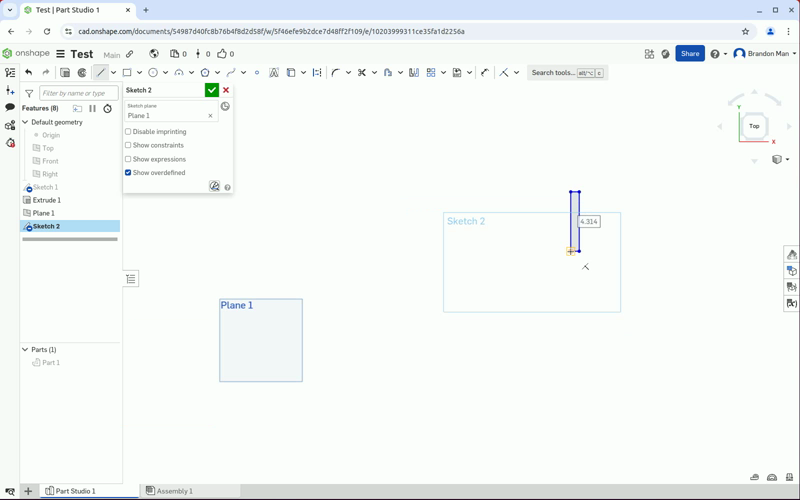
scroll(-6)
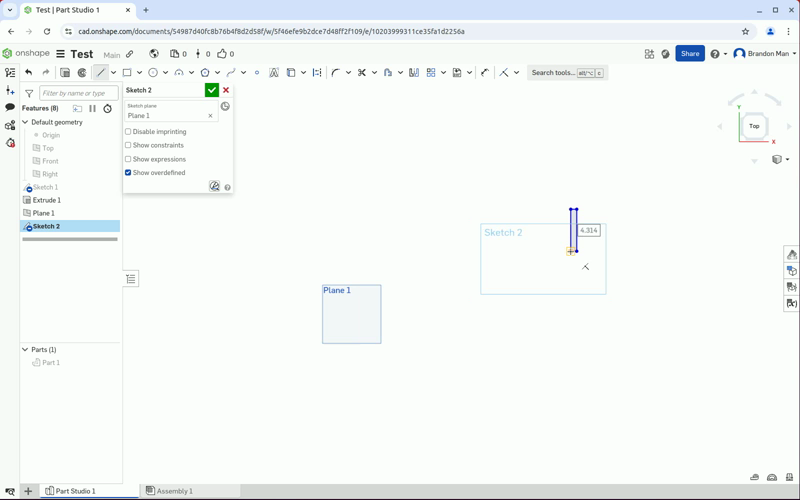
scroll(-6)
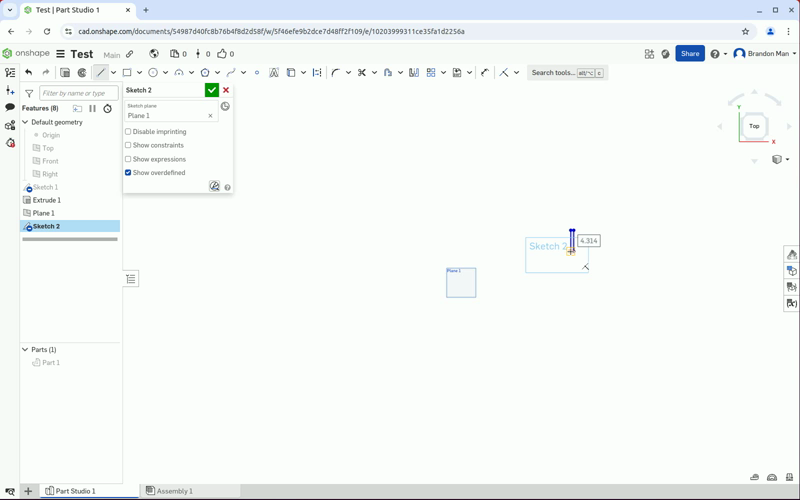
key(esc)
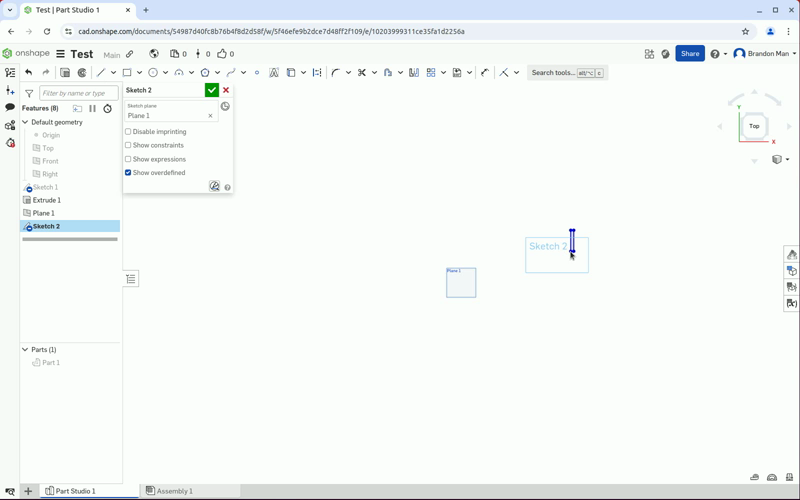
mouse_move(571, 234)
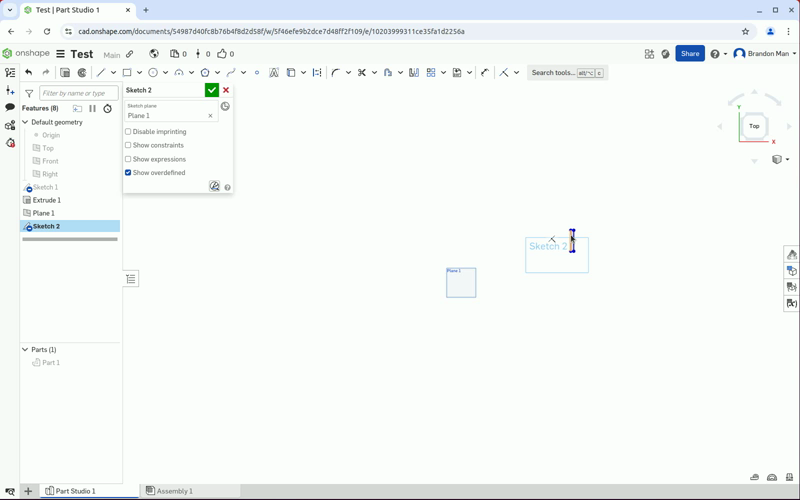
scroll(6)
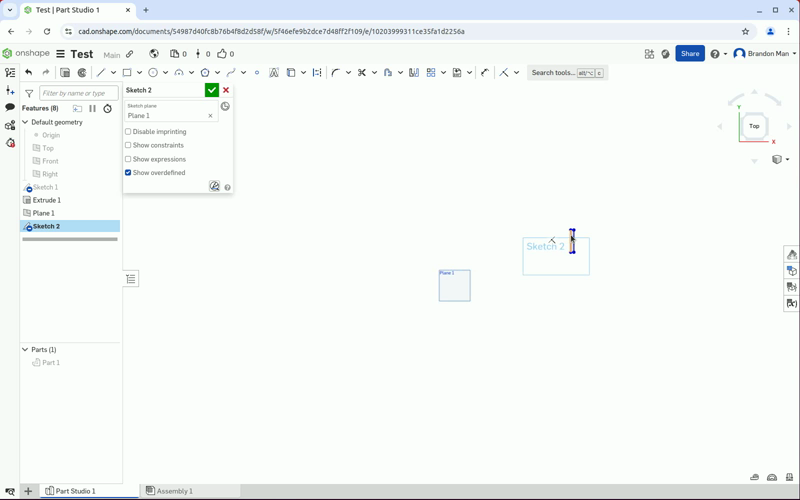
scroll(6)
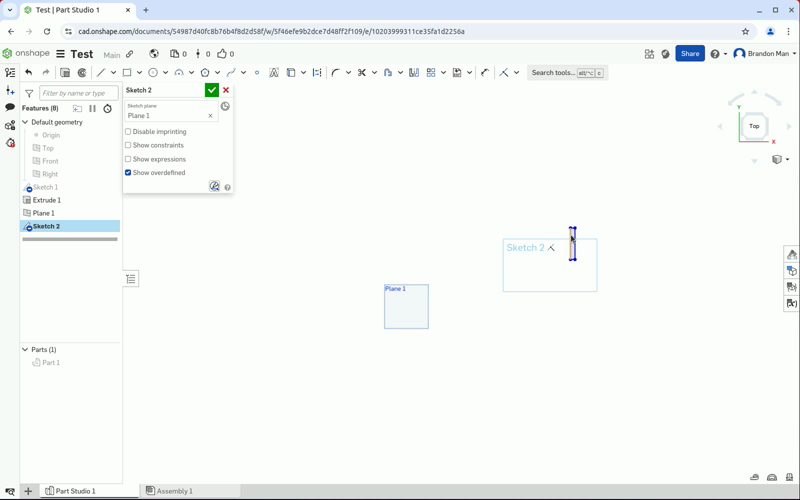
scroll(6)
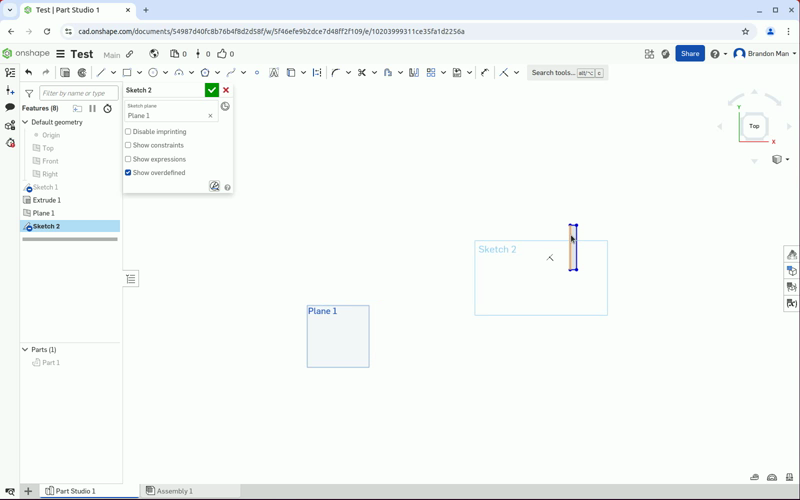
scroll(6)
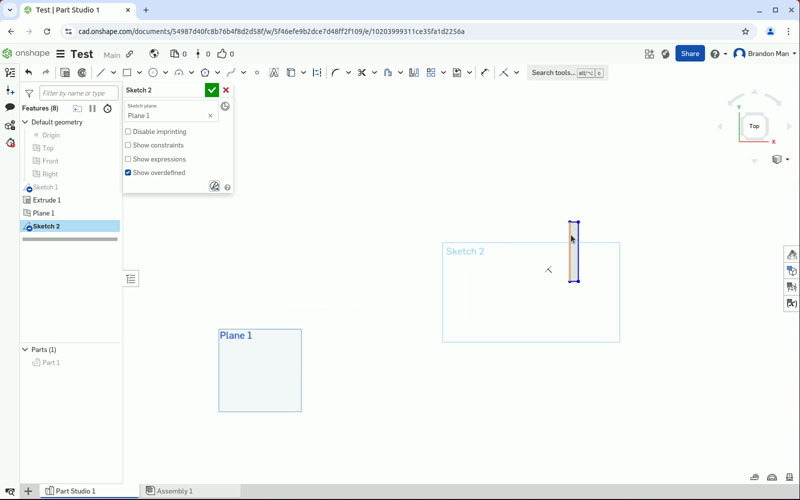
scroll(6)
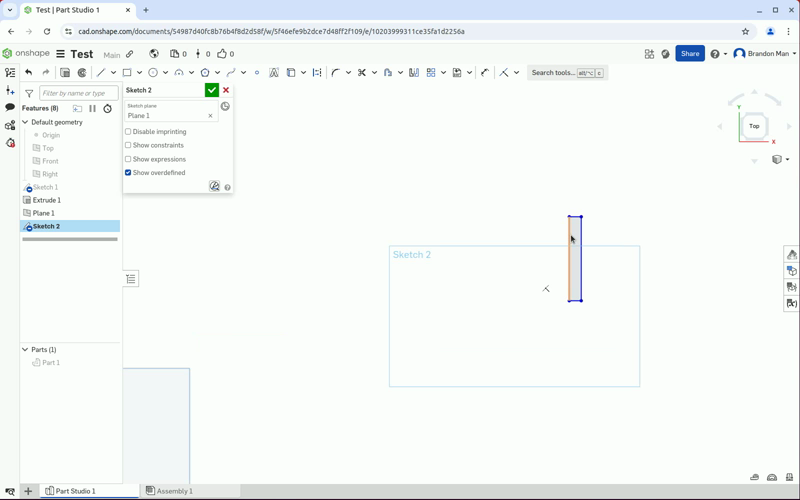
scroll(6)
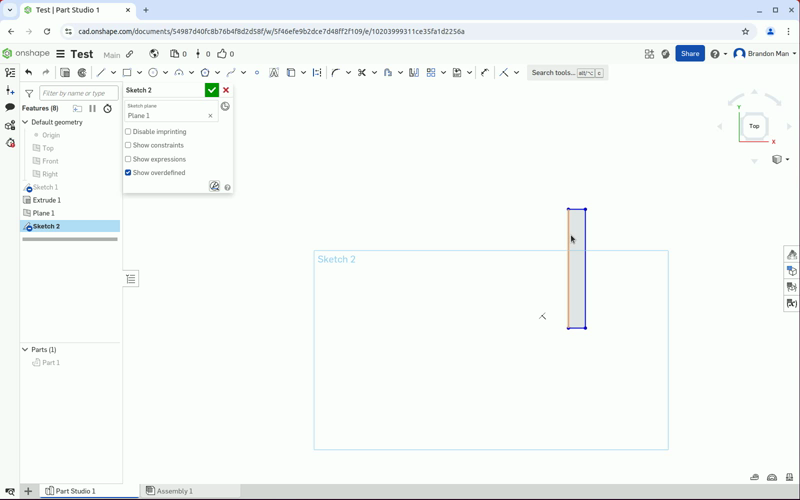
scroll(6)
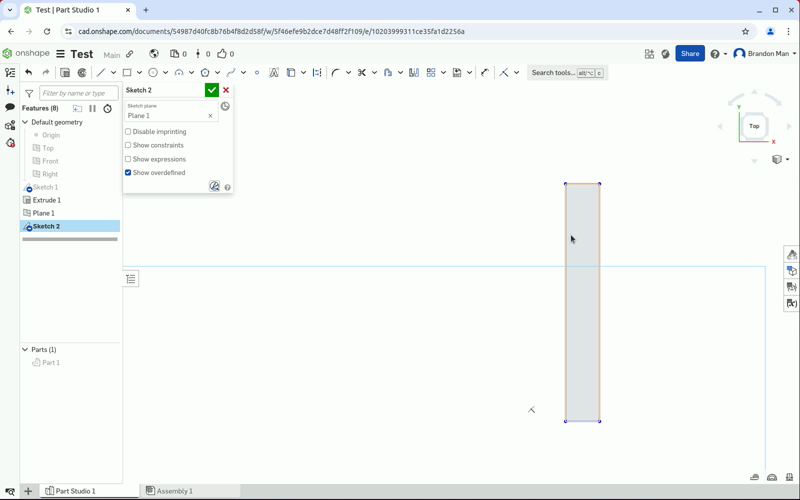
click(571, 234)
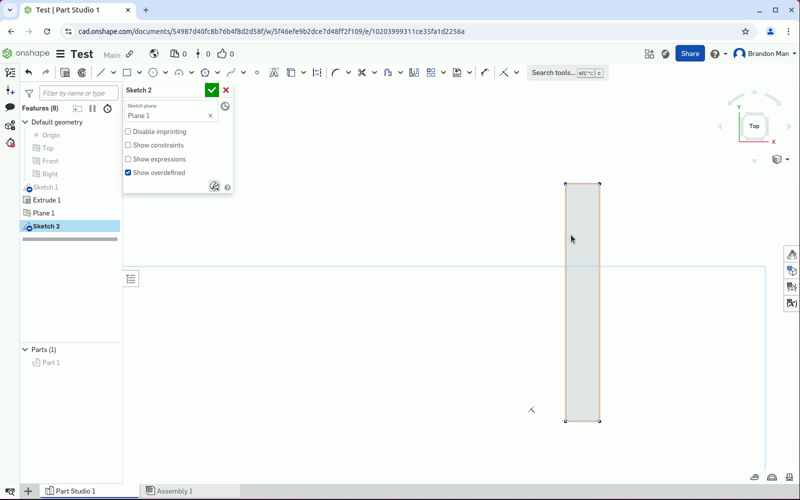
scroll(-6)
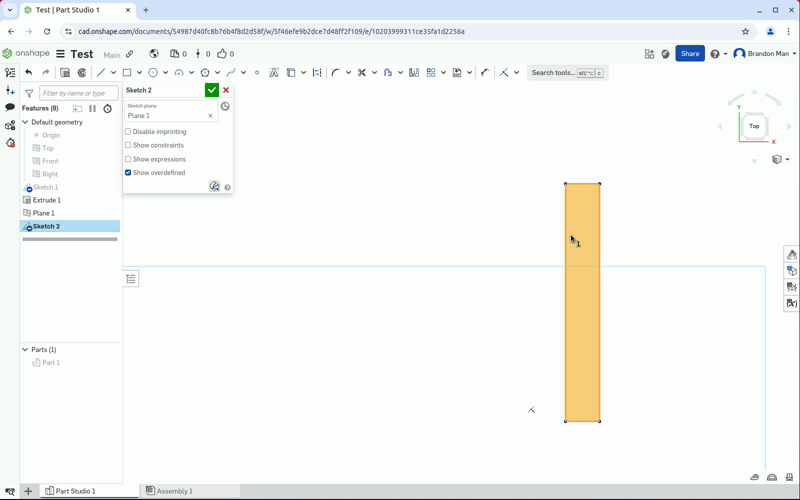
scroll(-6)
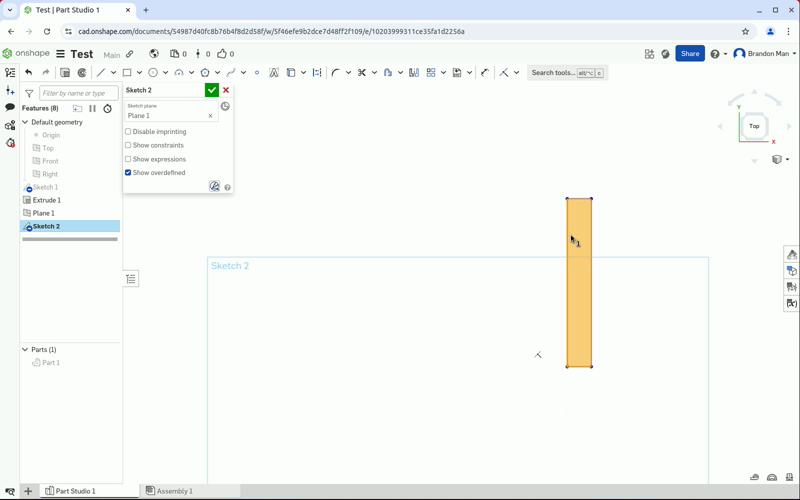
scroll(-6)
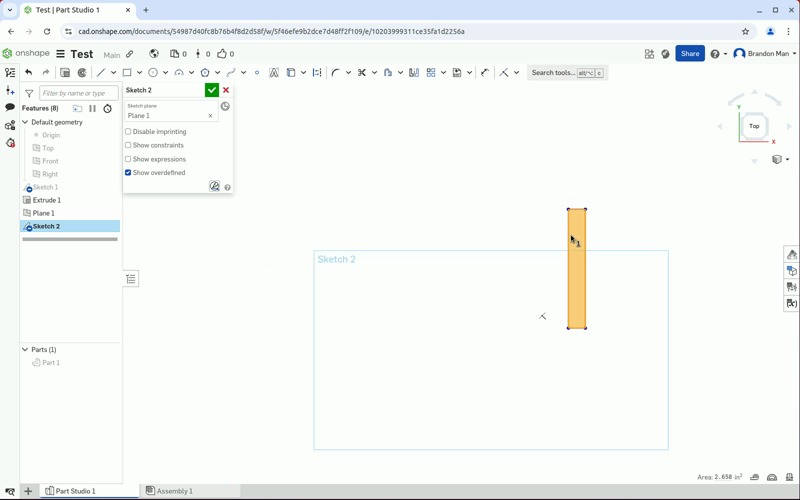
scroll(-6)
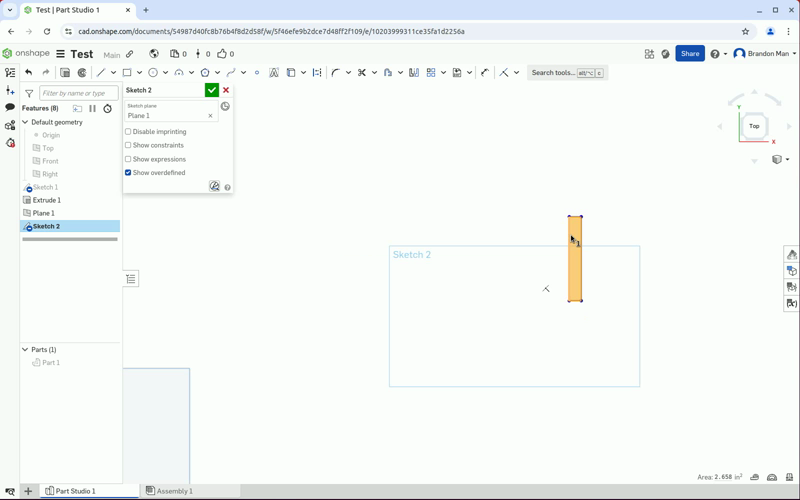
scroll(-6)
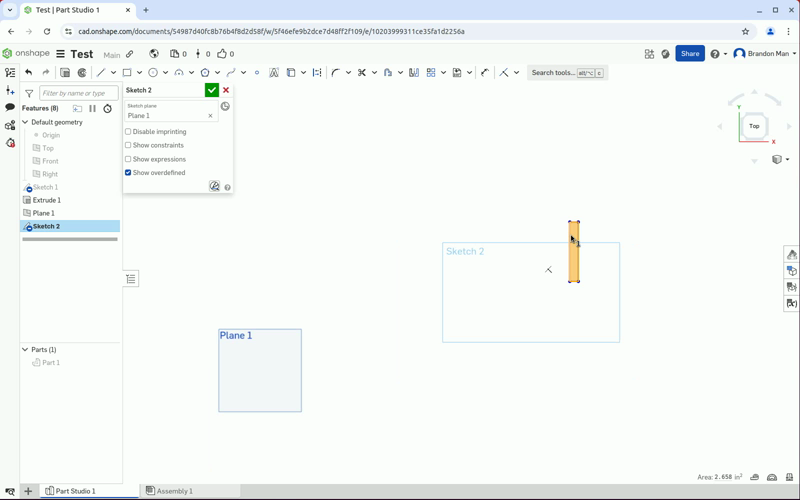
scroll(-6)
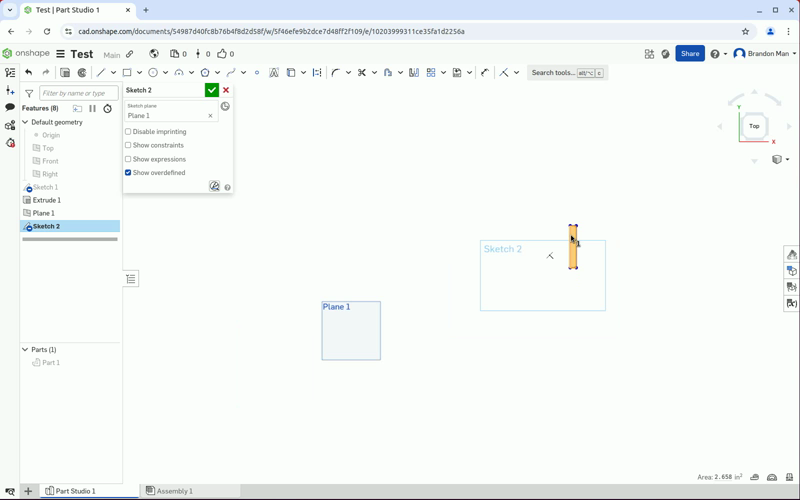
scroll(-6)
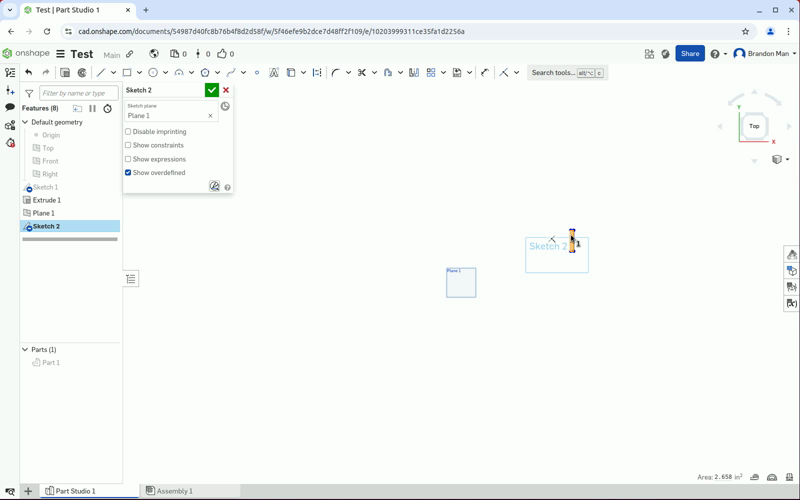
mouse_move(73, 352)
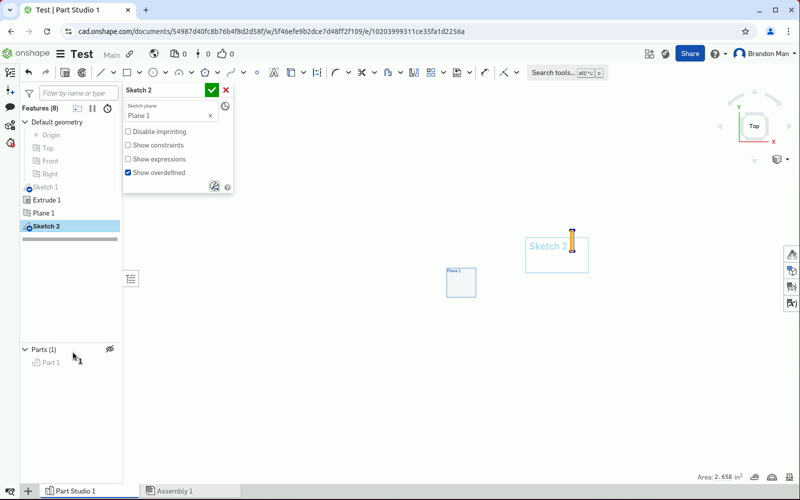
key(shift+y)
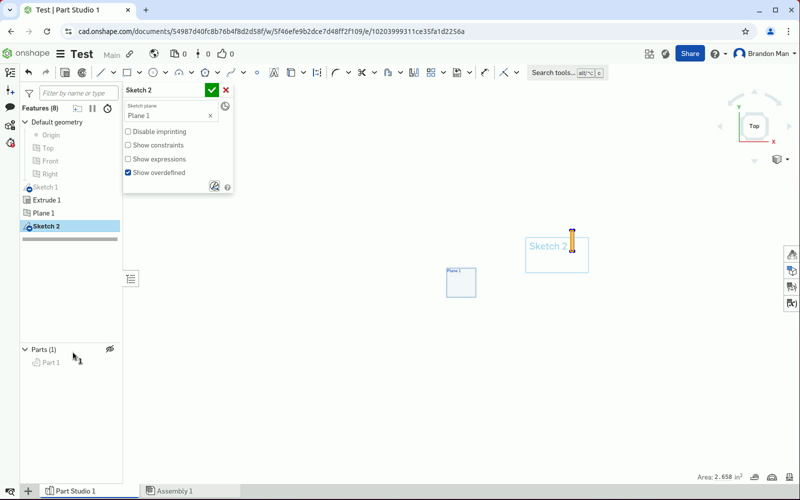
key(shift+e)
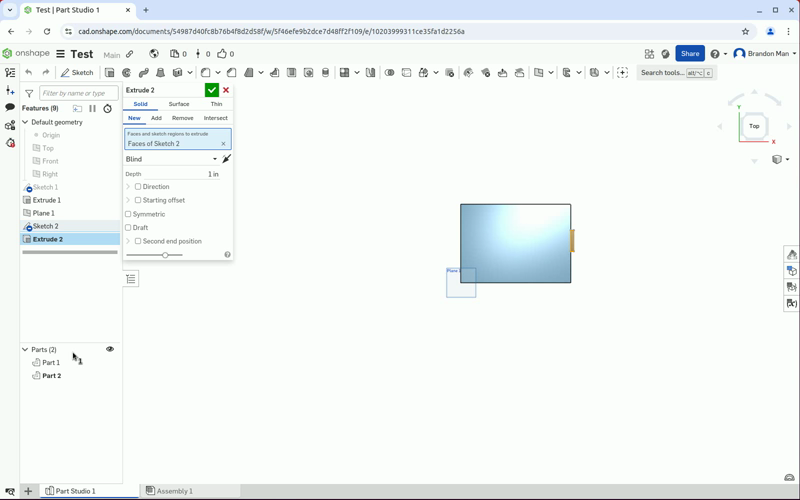
mouse_move(143, 106)
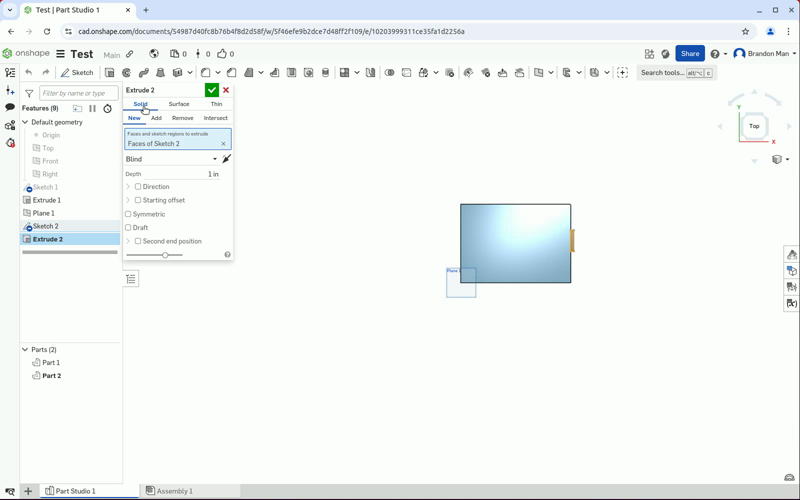
click(143, 106)
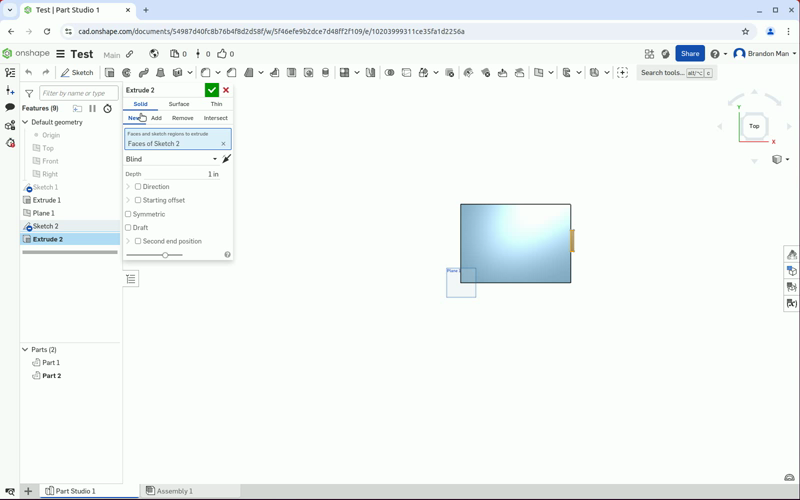
mouse_move(137, 120)
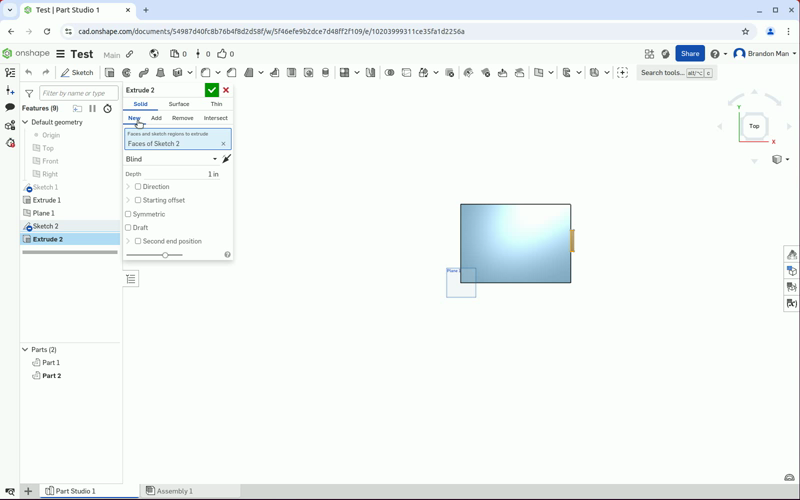
click(137, 120)
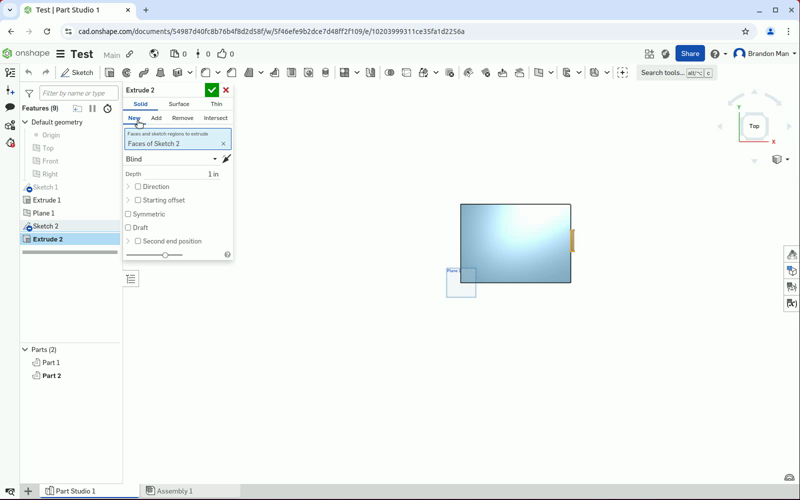
key(tab, 4)
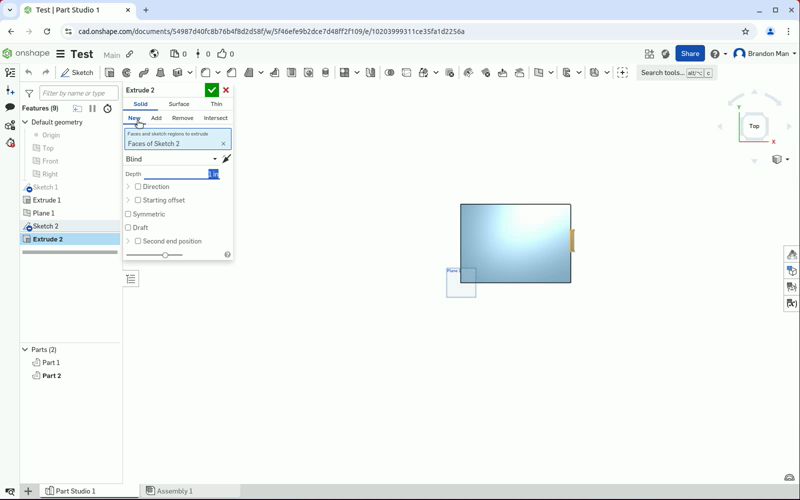
text(1.685)
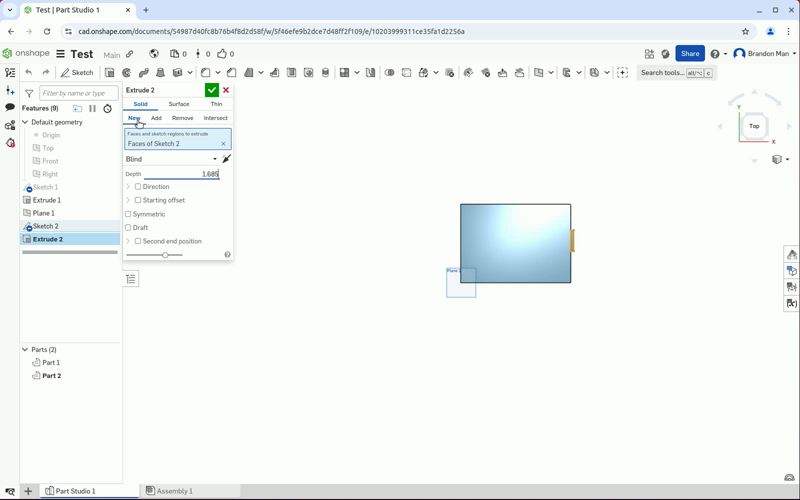
key(enter)
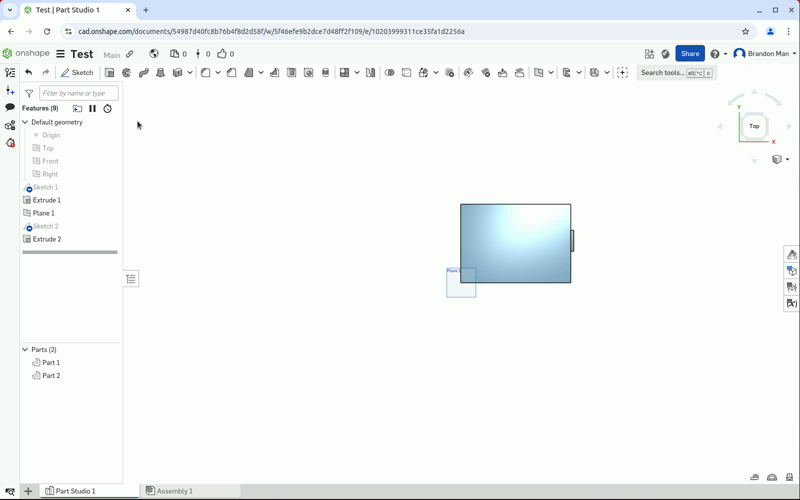
key(shift+h)
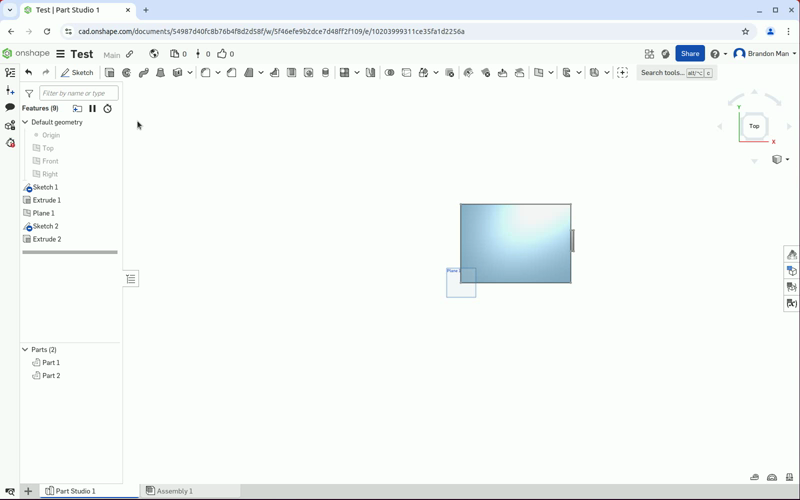
key(shift+h)
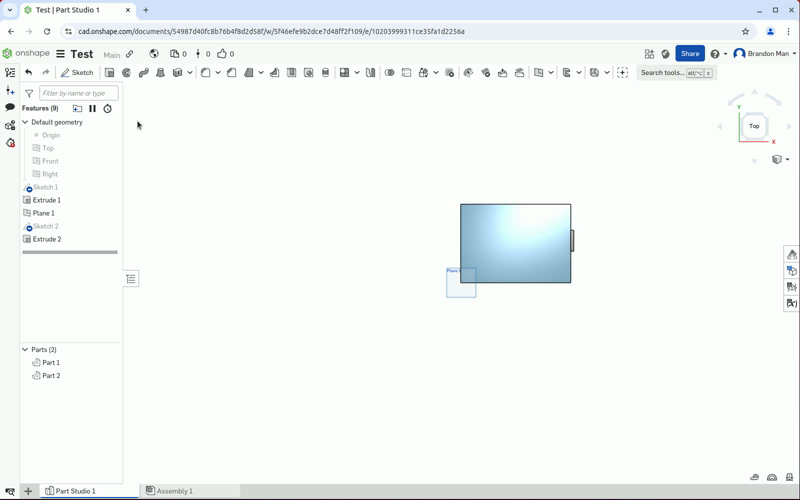
mouse_move(73, 189)
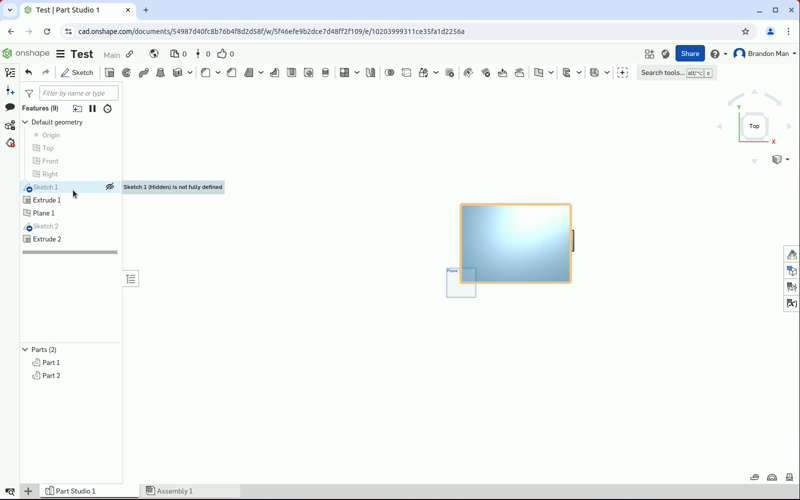
click(73, 189)
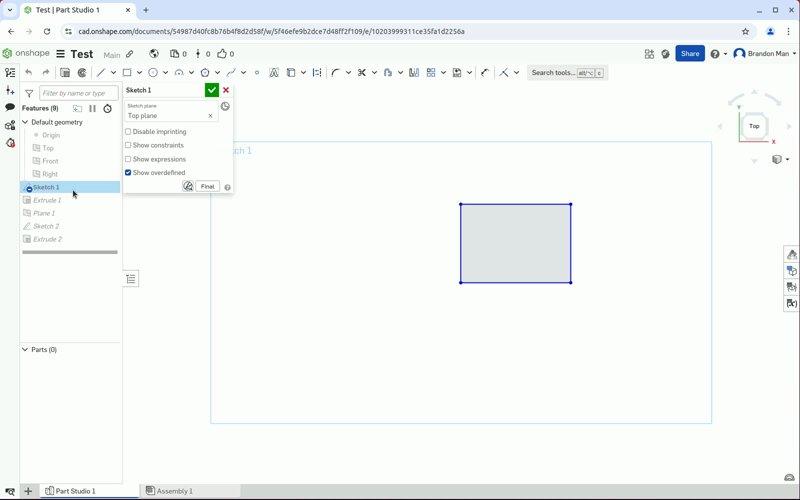
mouse_move(229, 92)
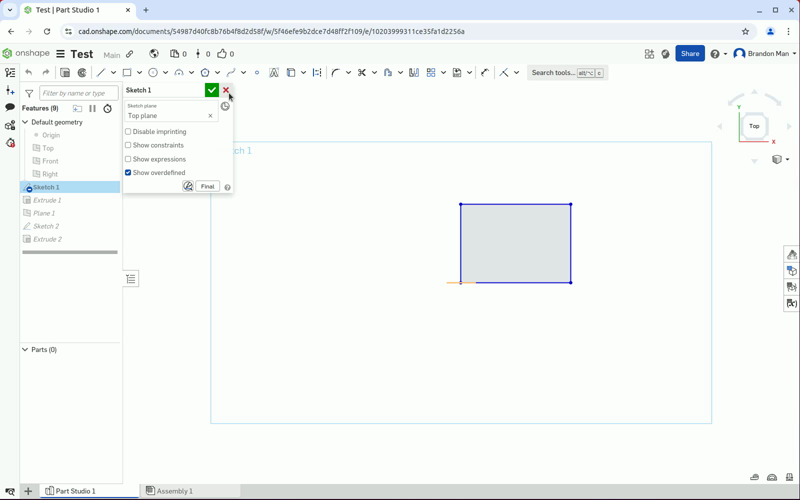
click(229, 92)
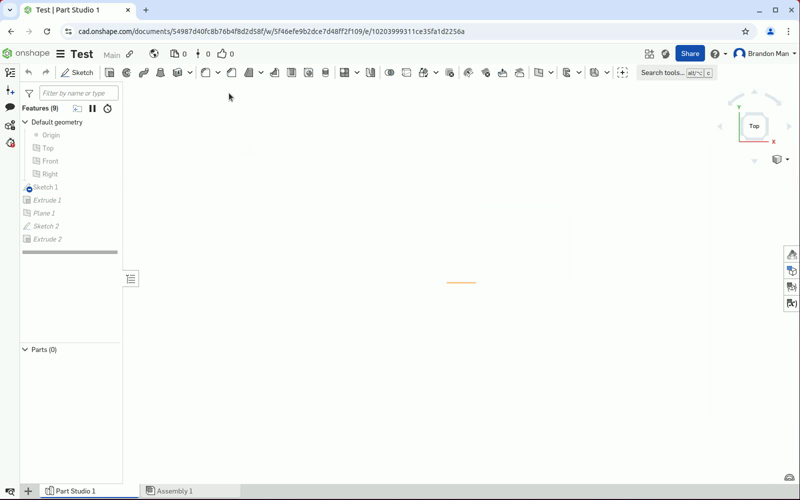
key(shift+s)
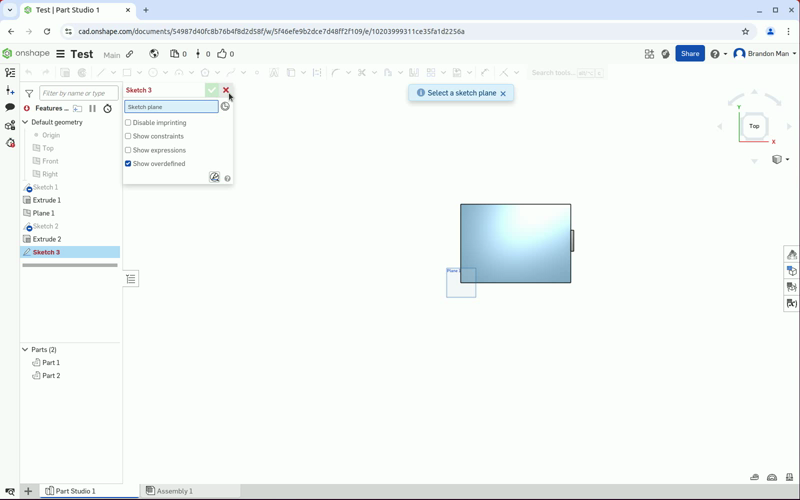
mouse_move(73, 215)
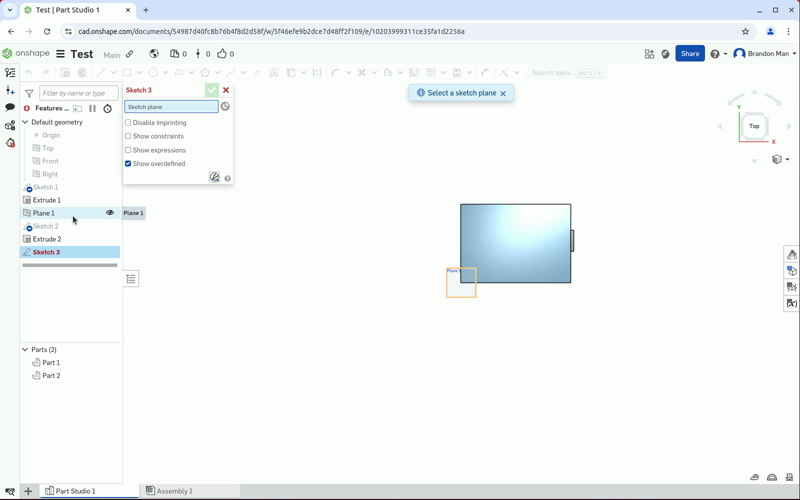
click(73, 215)
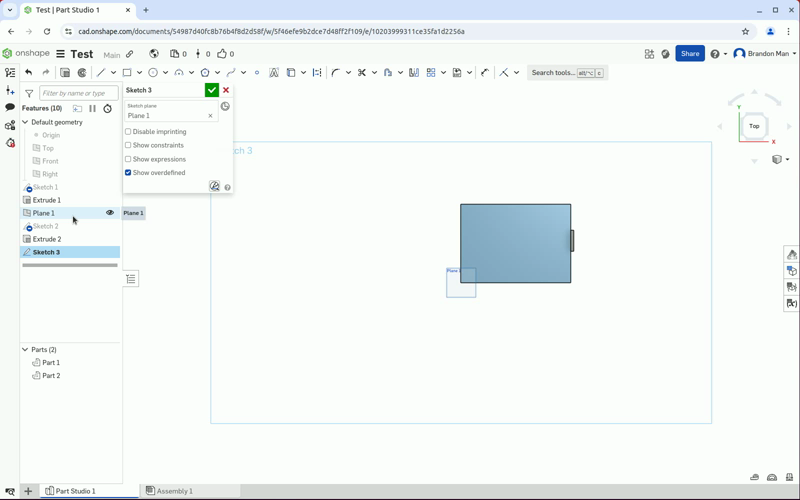
mouse_move(73, 352)
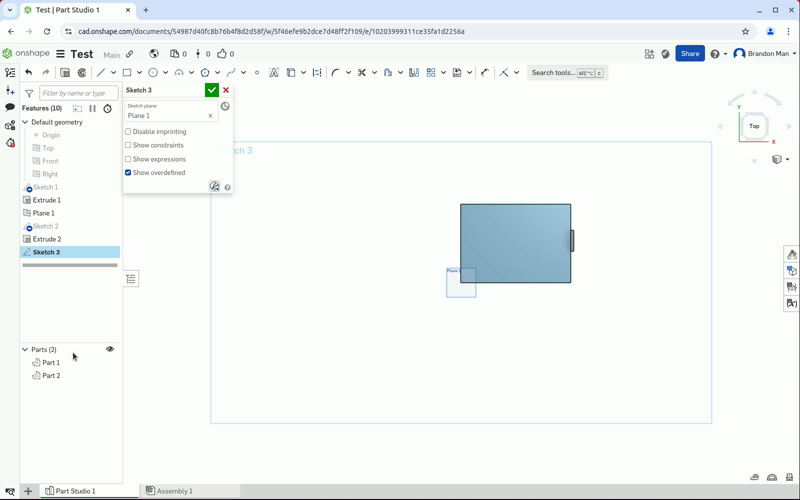
key(y)
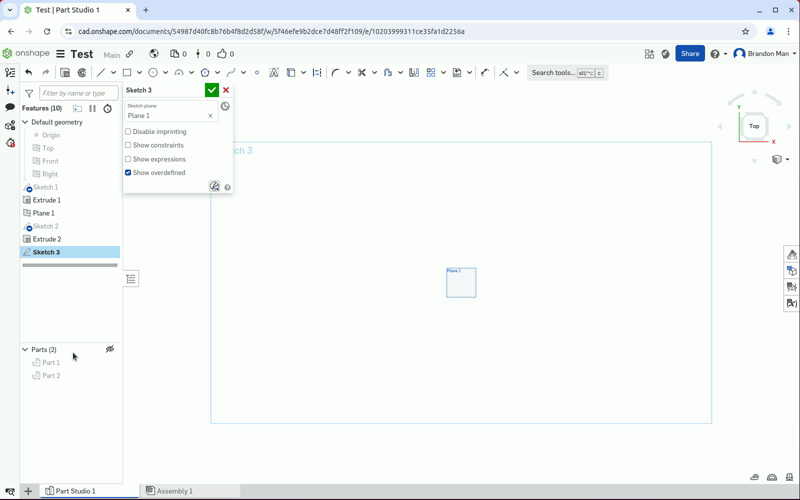
key(l)
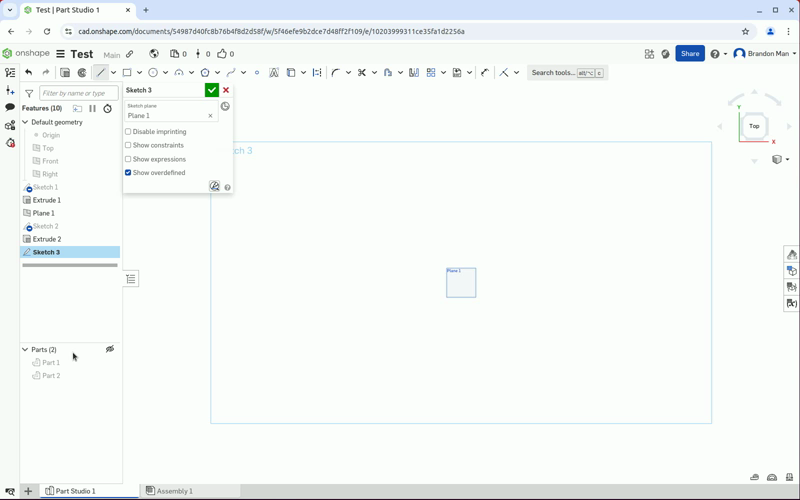
key_down(shift)
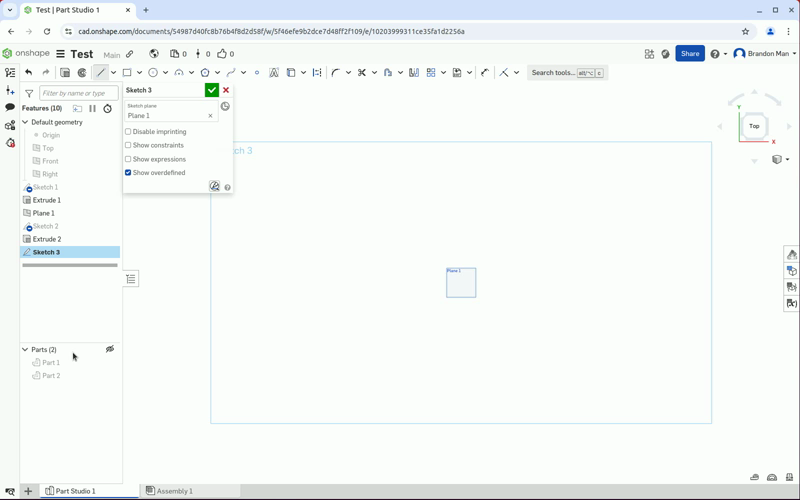
mouse_move(559, 251)
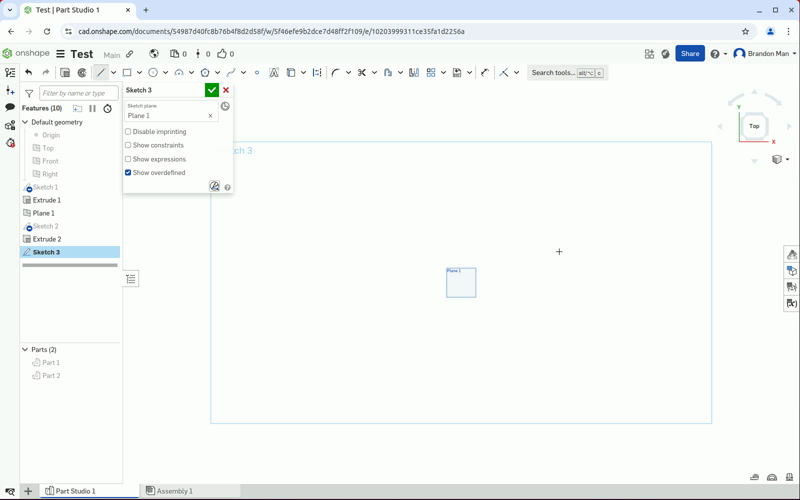
click(559, 251)
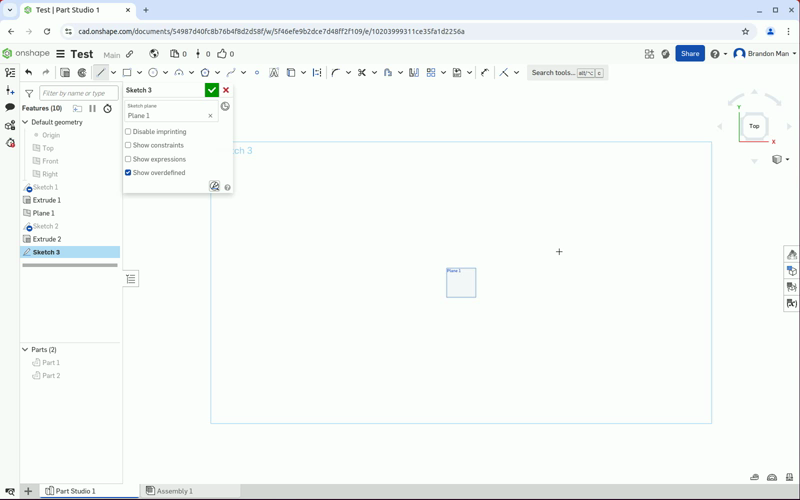
key_up(shift)
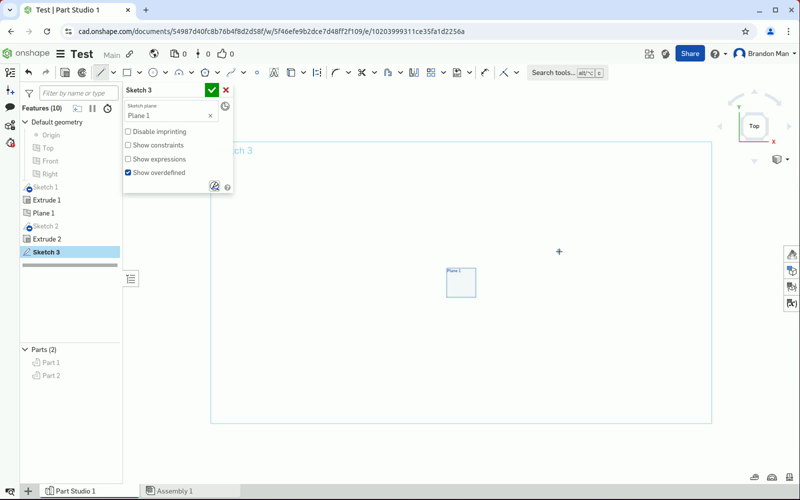
key_down(shift)
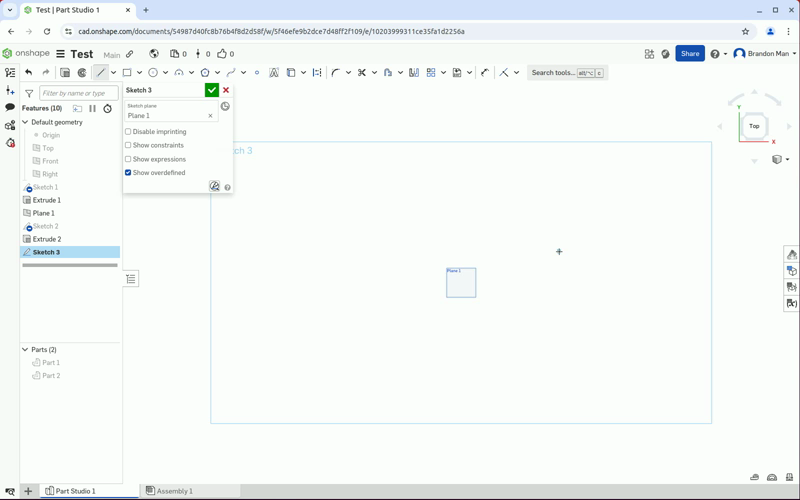
mouse_move(589, 251)
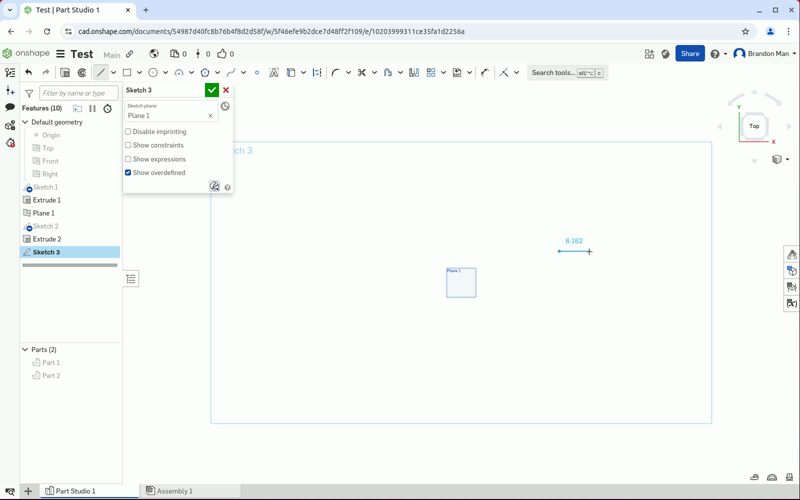
mouse_move(571, 251)
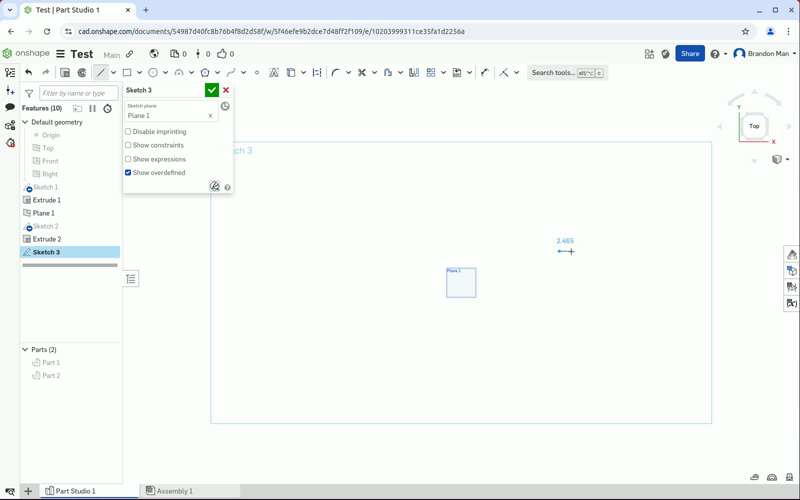
click(571, 251)
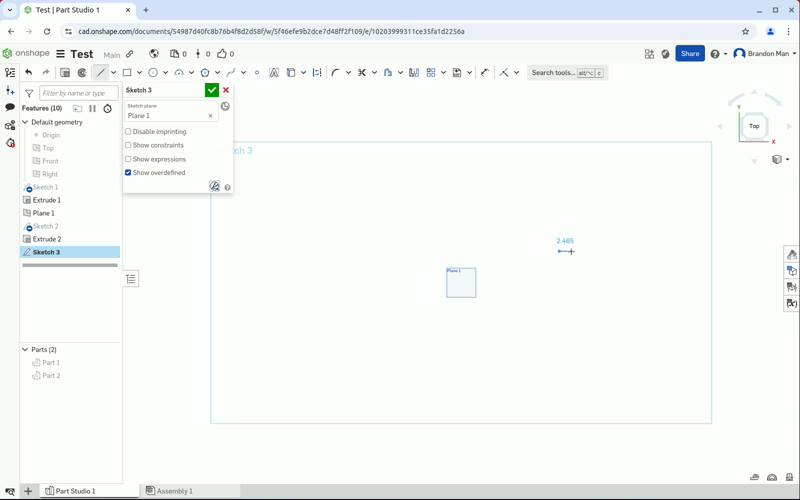
key_up(shift)
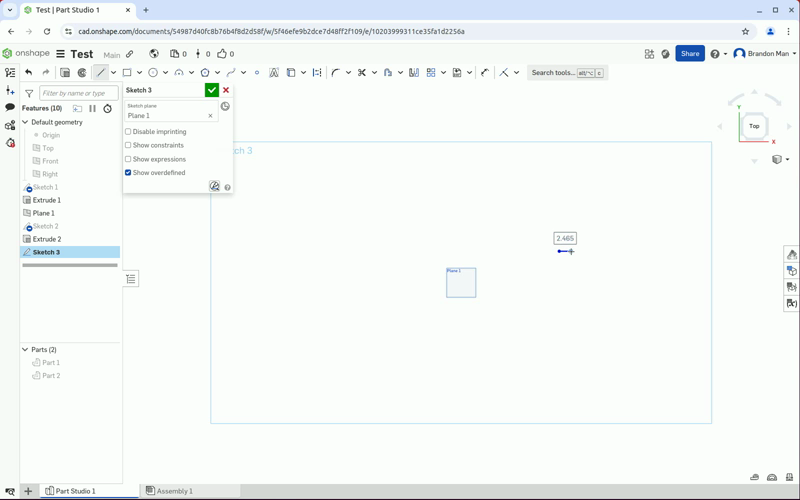
key_down(shift)
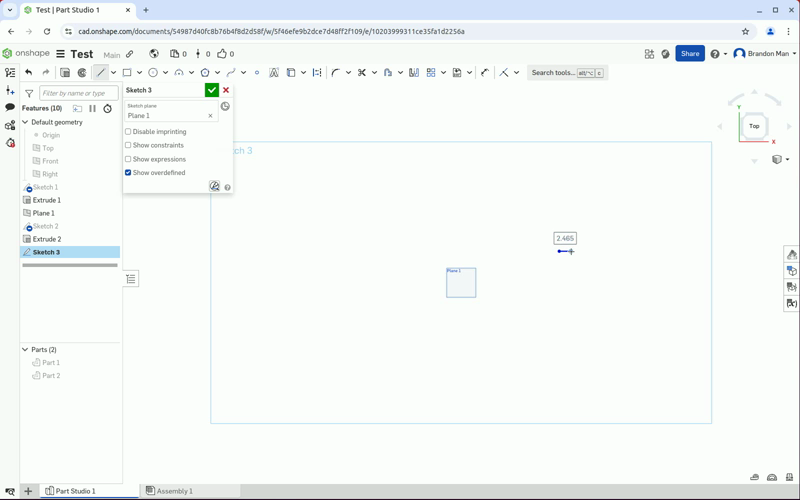
mouse_move(589, 251)
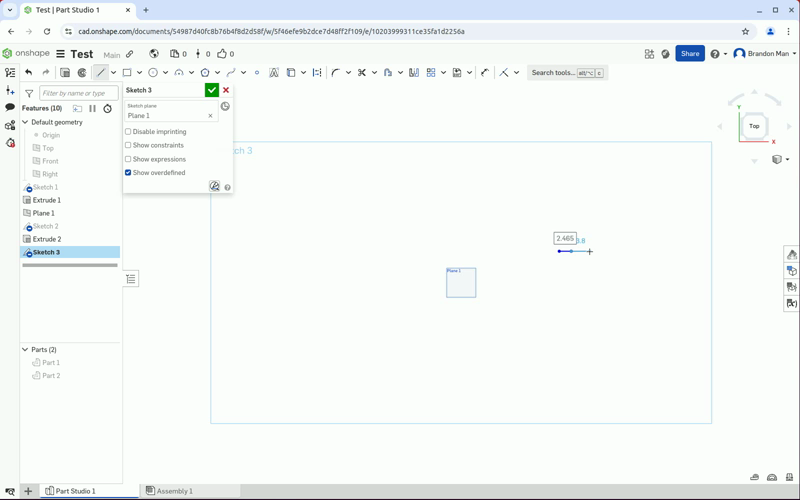
mouse_move(571, 230)
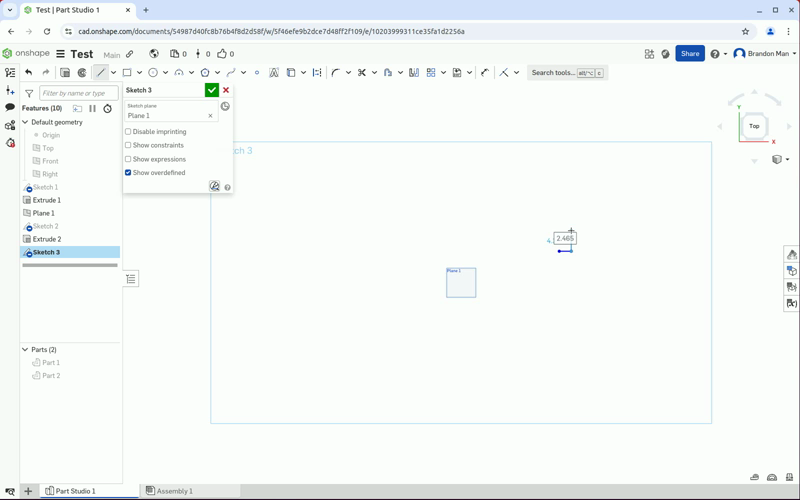
click(571, 230)
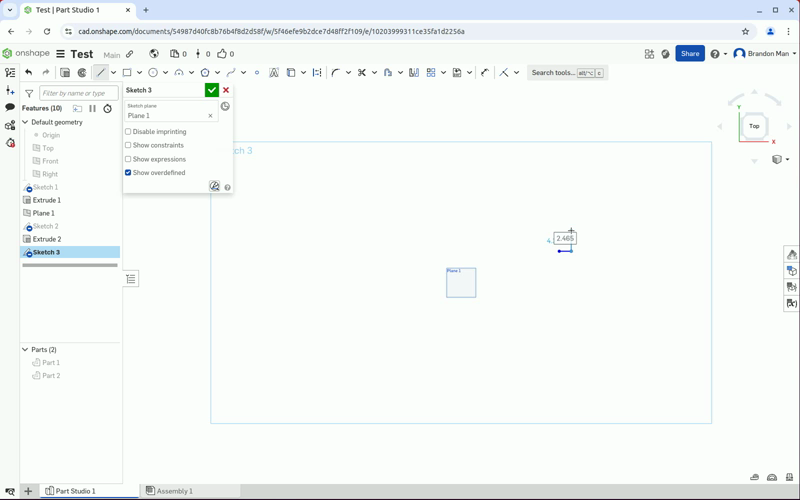
key_up(shift)
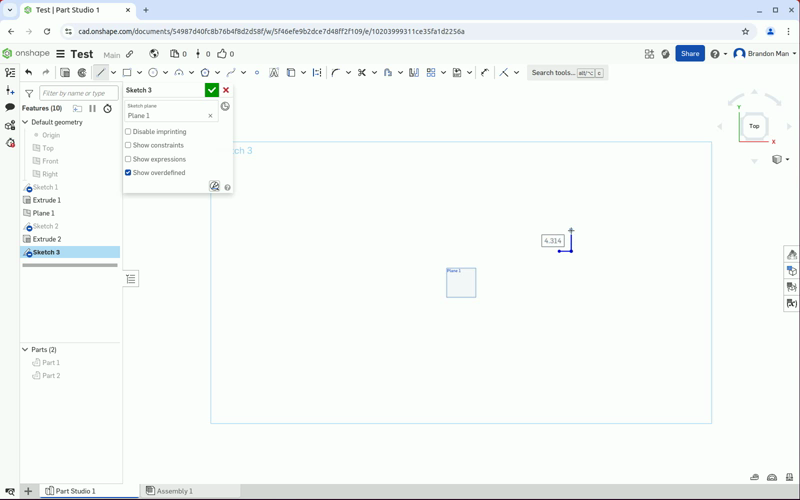
key_down(shift)
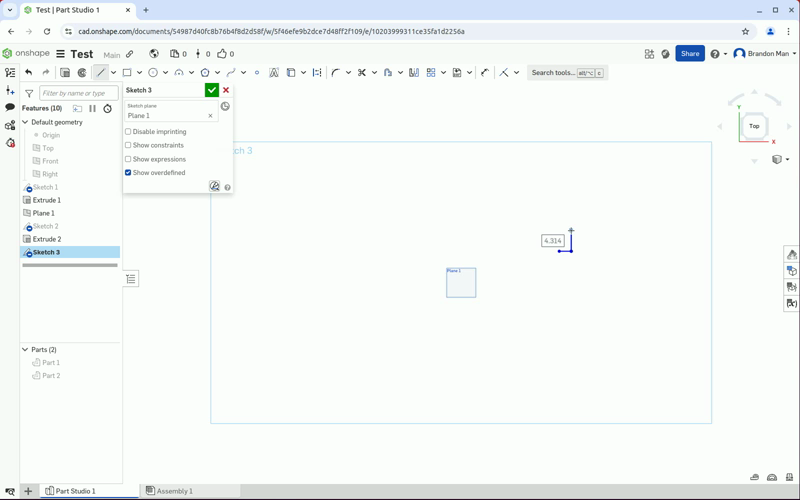
mouse_move(589, 230)
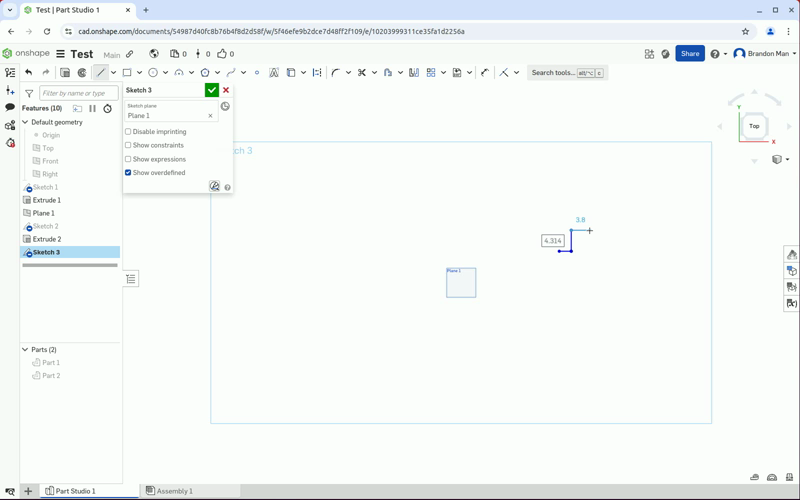
mouse_move(559, 230)
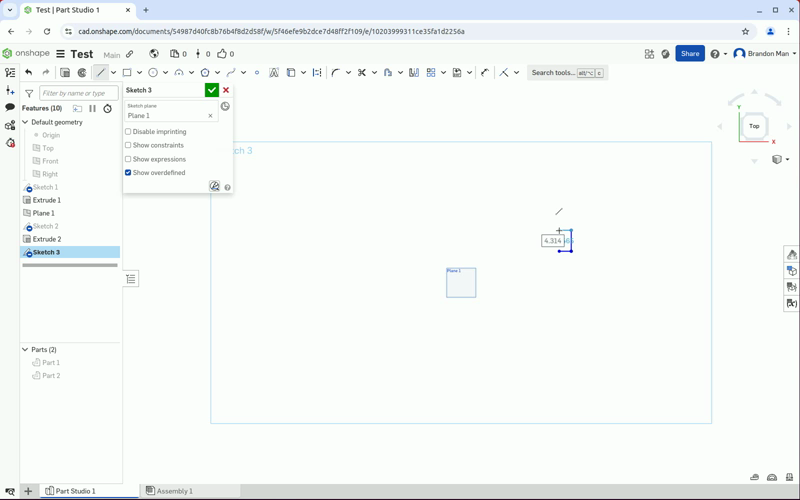
click(559, 230)
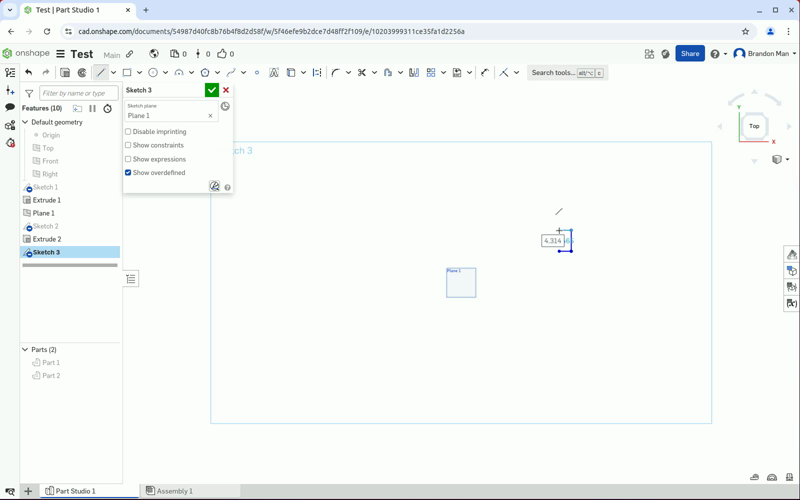
key_up(shift)
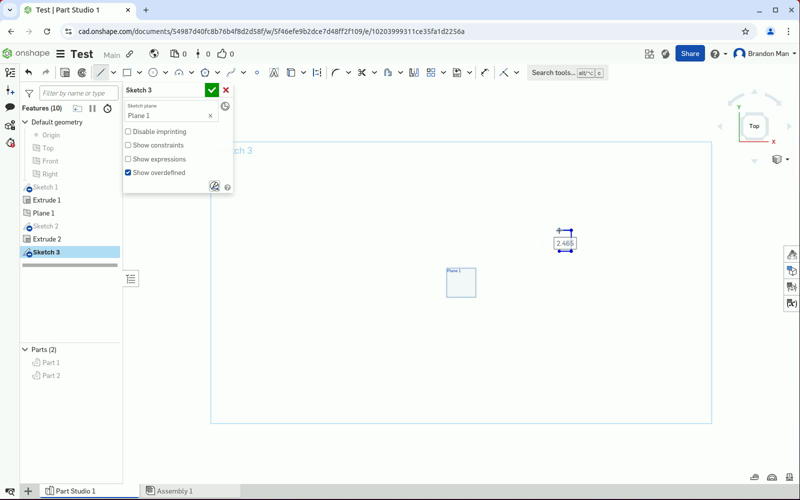
mouse_move(589, 230)
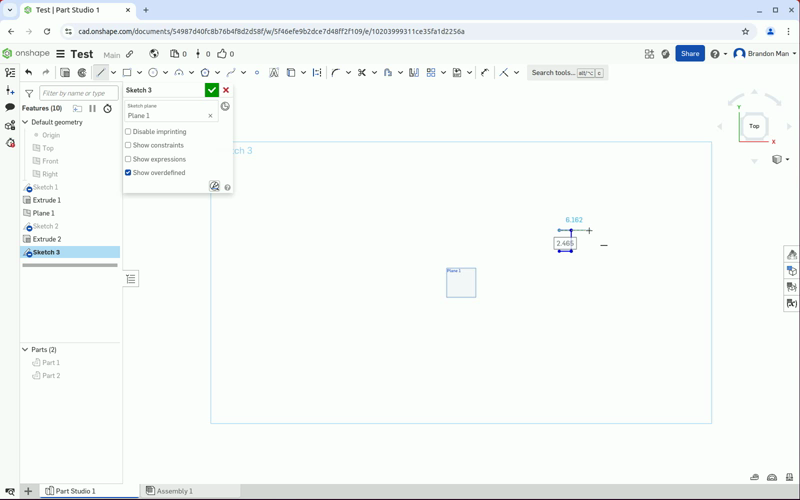
key_down(shift)
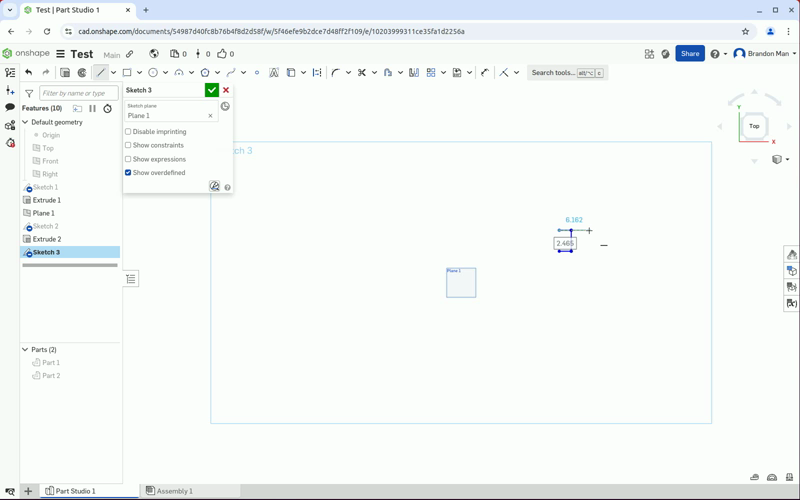
mouse_move(559, 251)
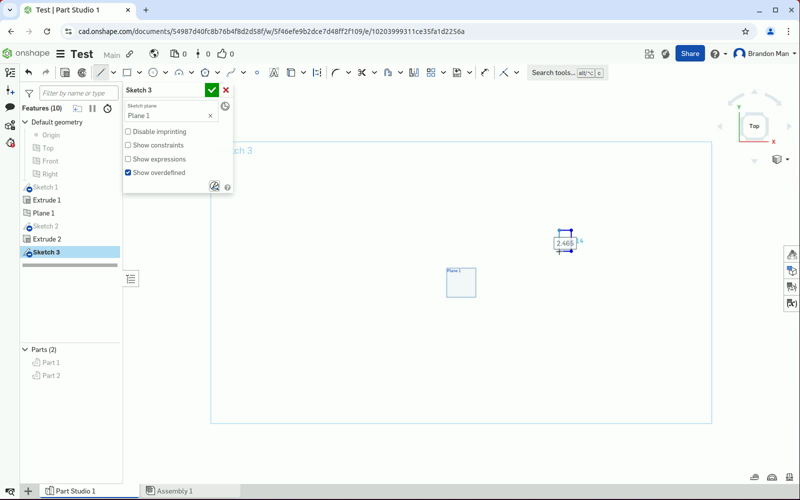
key_up(shift)
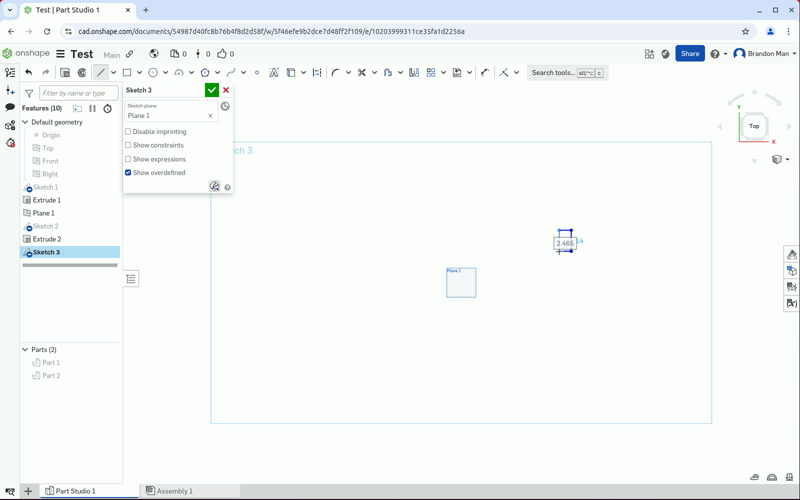
click(559, 251)
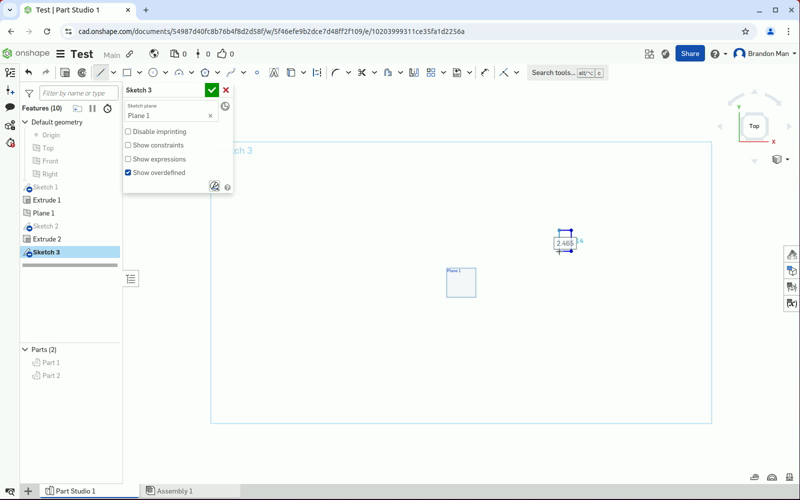
key(esc)
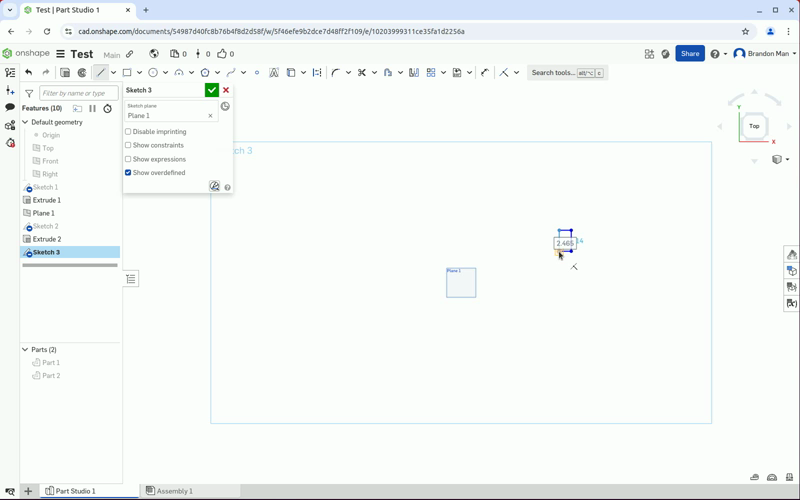
mouse_move(560, 250)
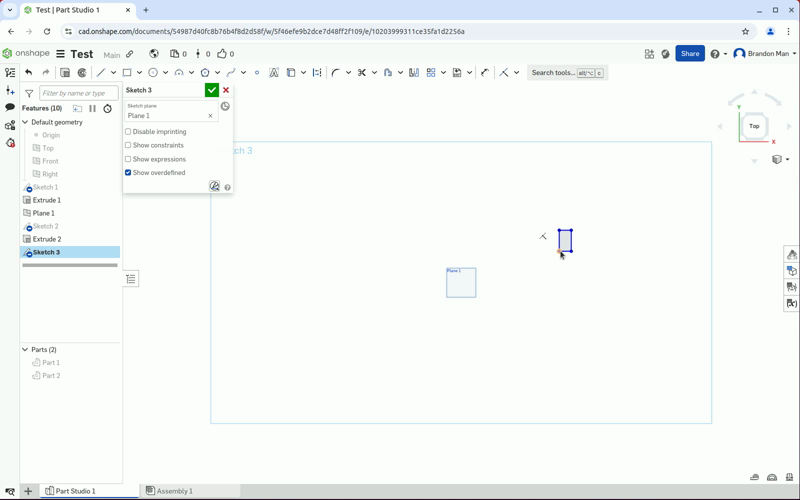
scroll(6)
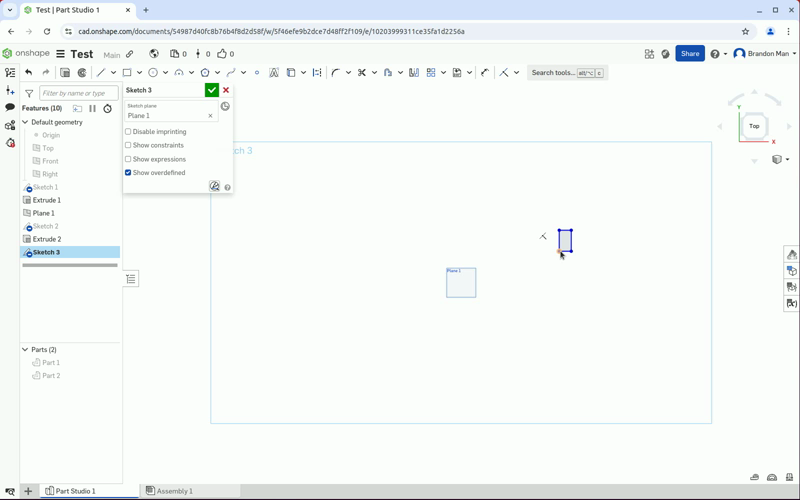
scroll(6)
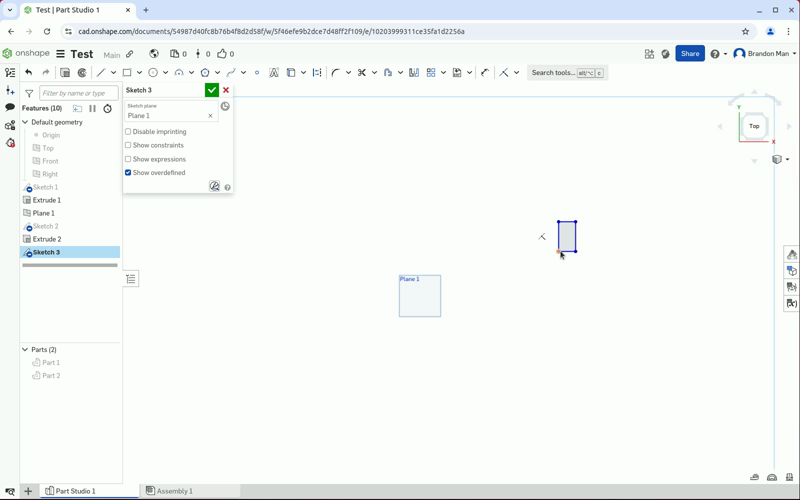
scroll(6)
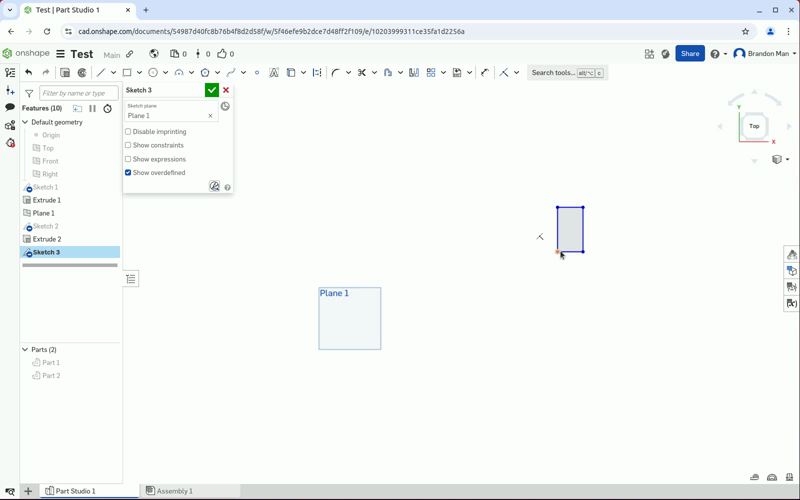
scroll(6)
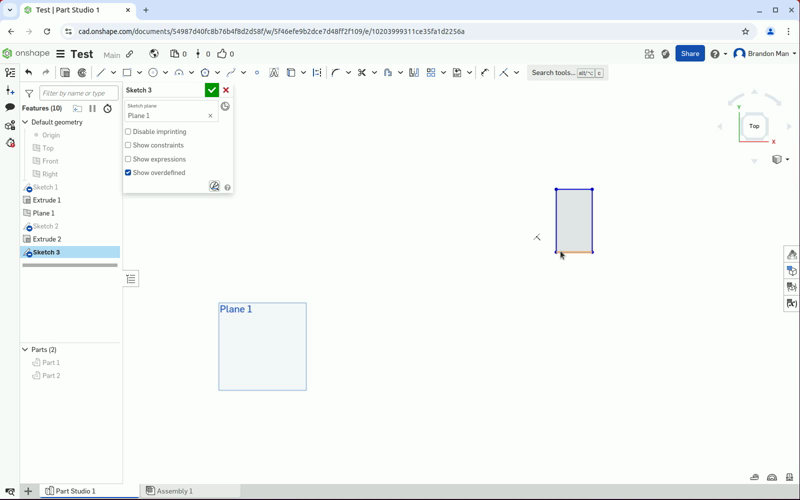
scroll(6)
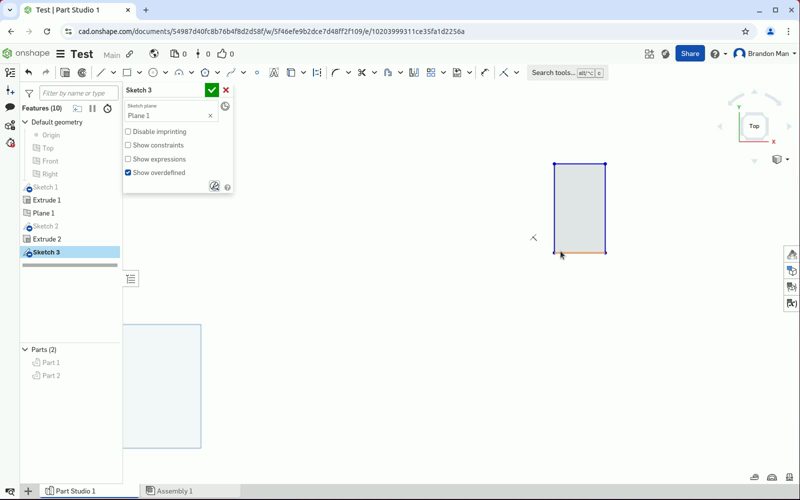
scroll(6)
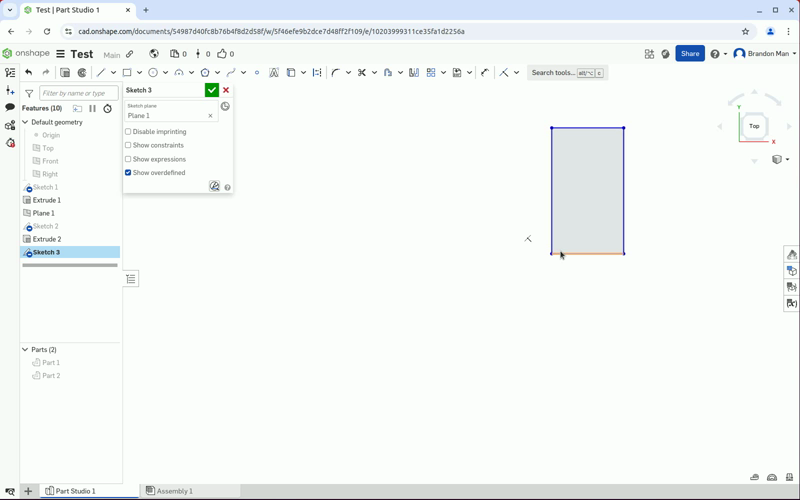
scroll(6)
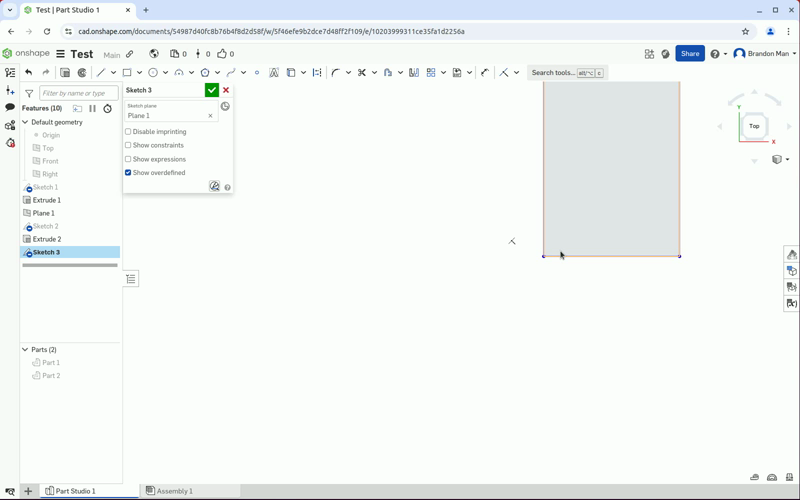
click(560, 250)
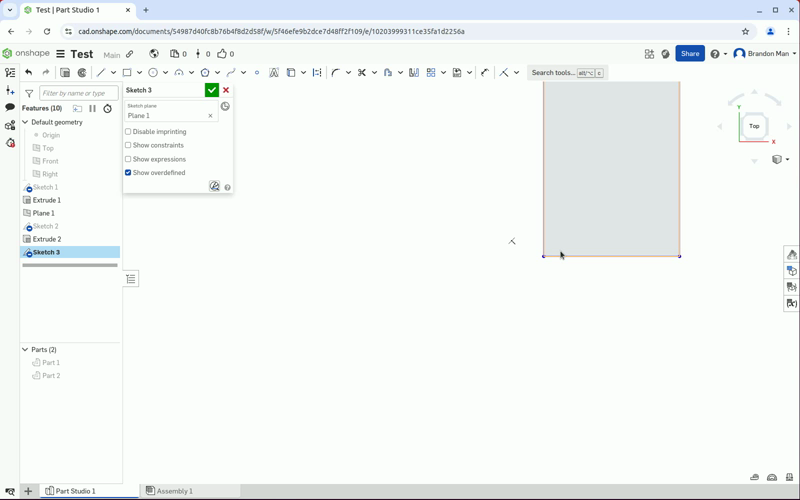
scroll(-6)
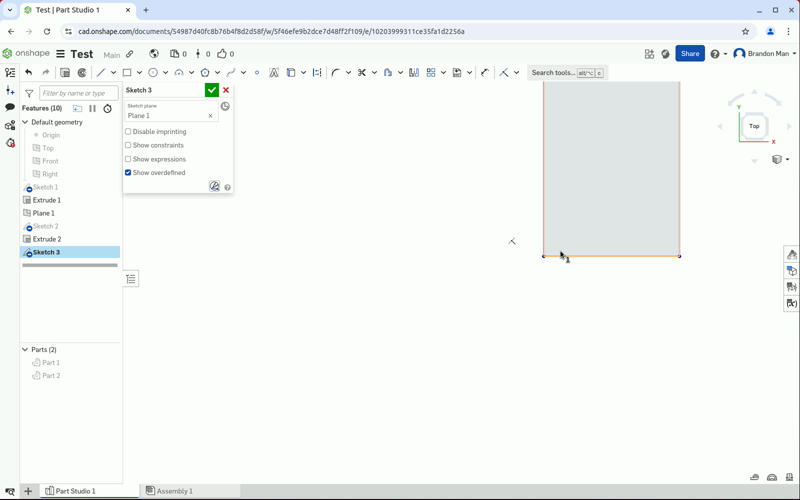
scroll(-6)
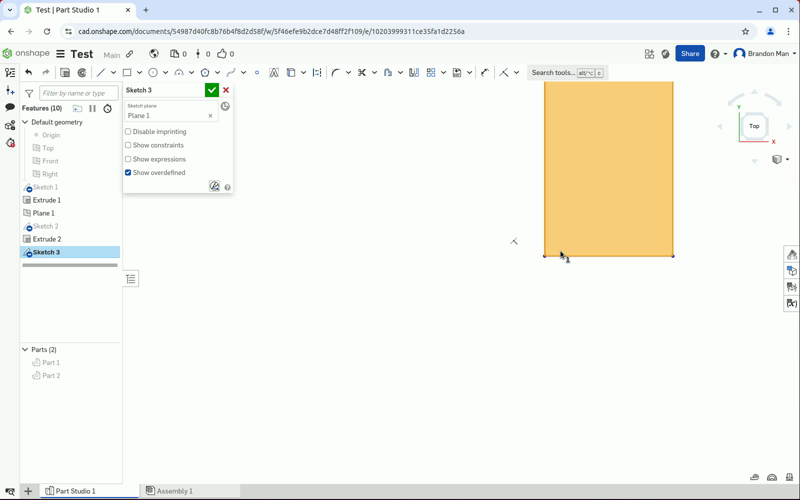
scroll(-6)
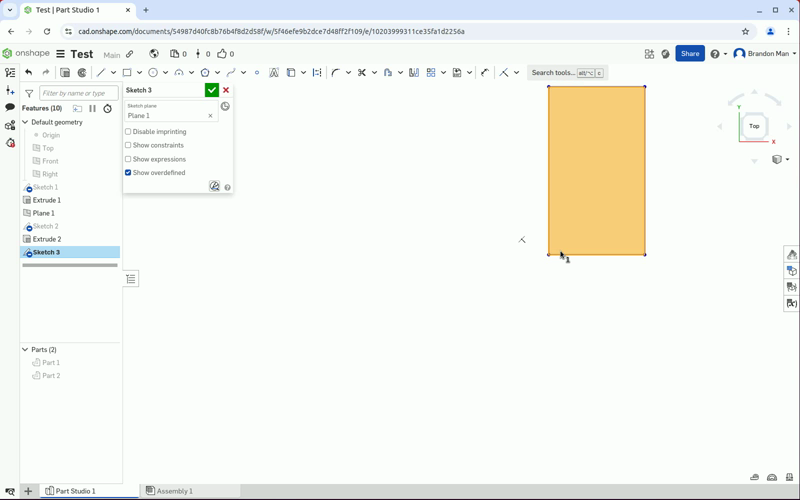
scroll(-6)
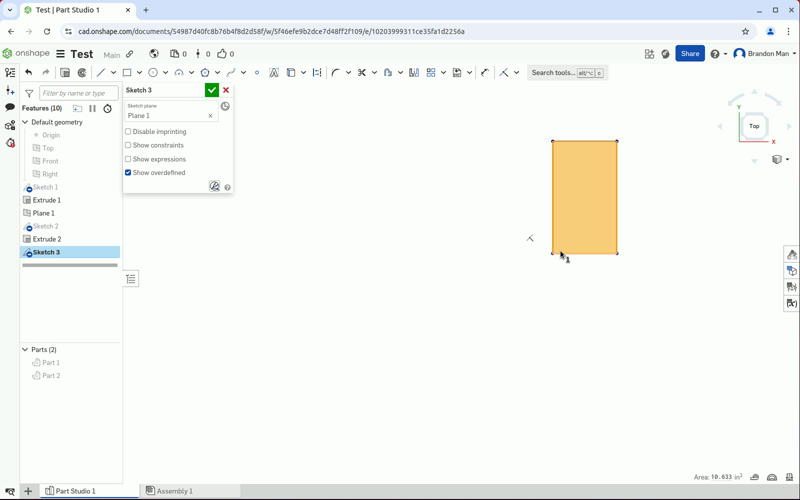
scroll(-6)
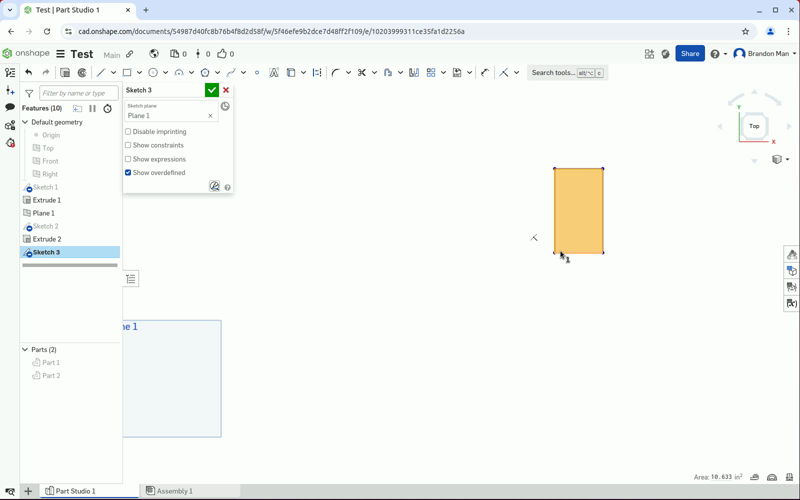
scroll(-6)
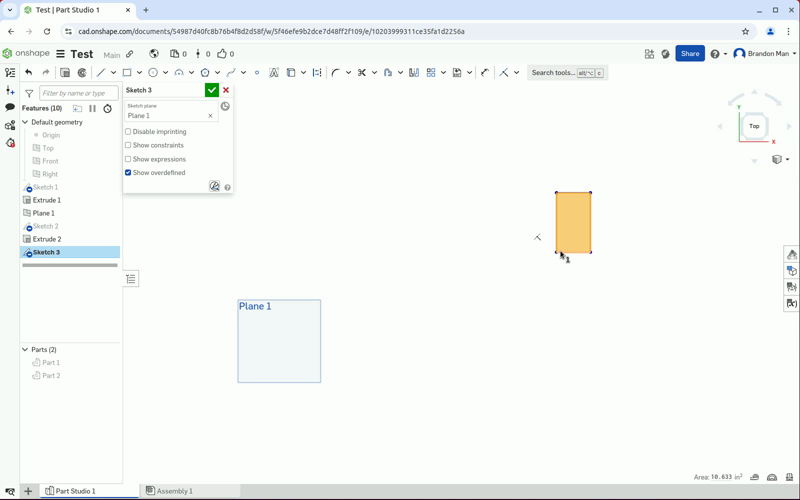
scroll(-6)
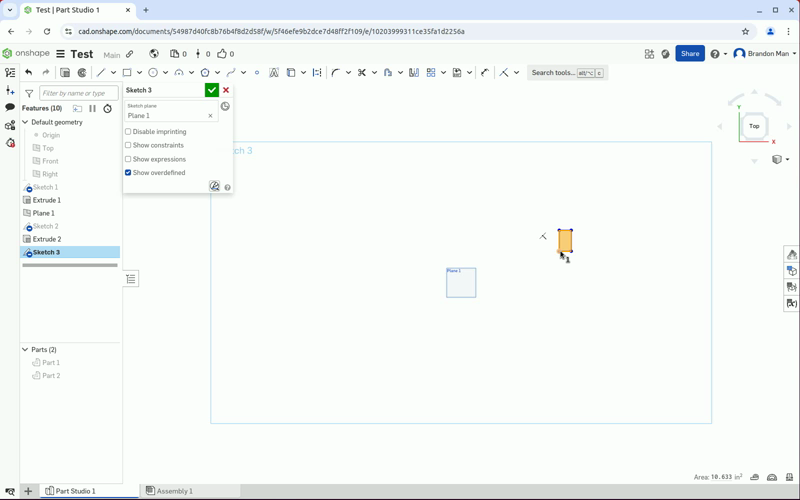
mouse_move(73, 352)
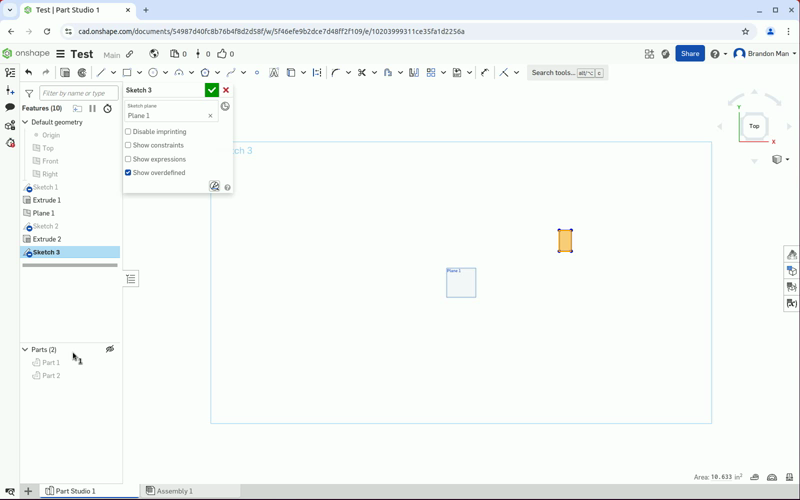
key(shift+y)
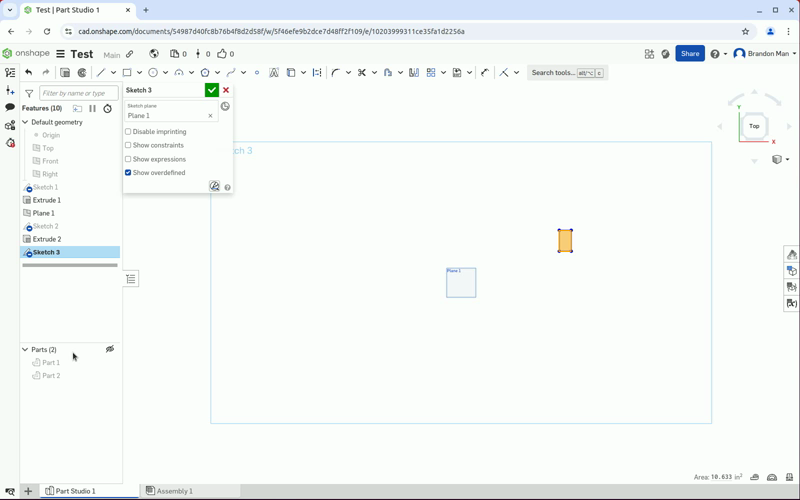
key(shift+e)
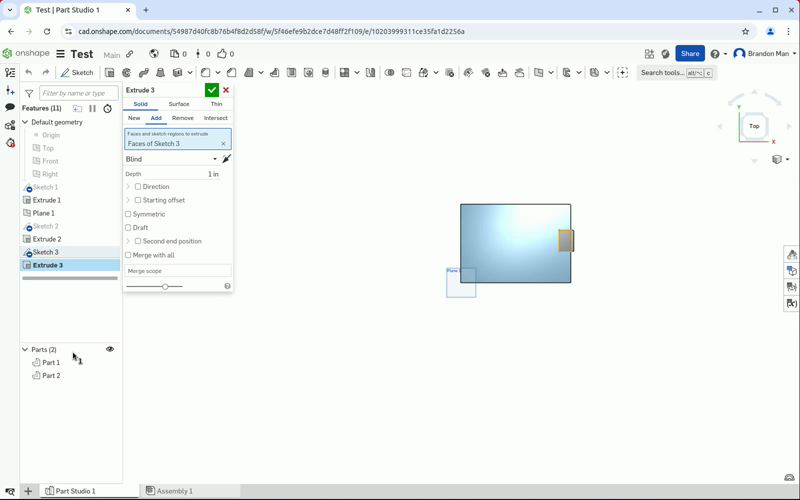
mouse_move(143, 106)
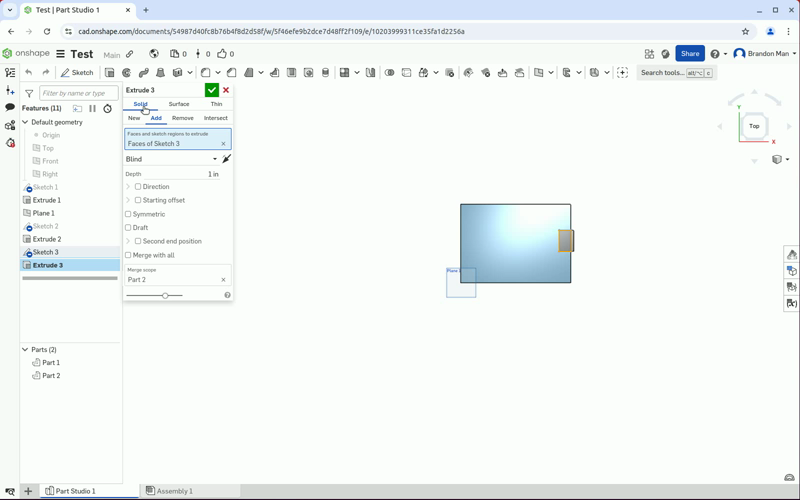
click(143, 106)
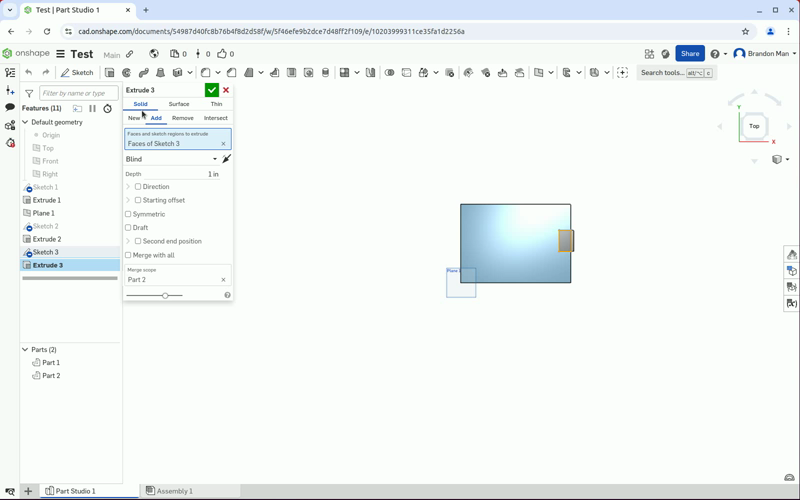
mouse_move(137, 120)
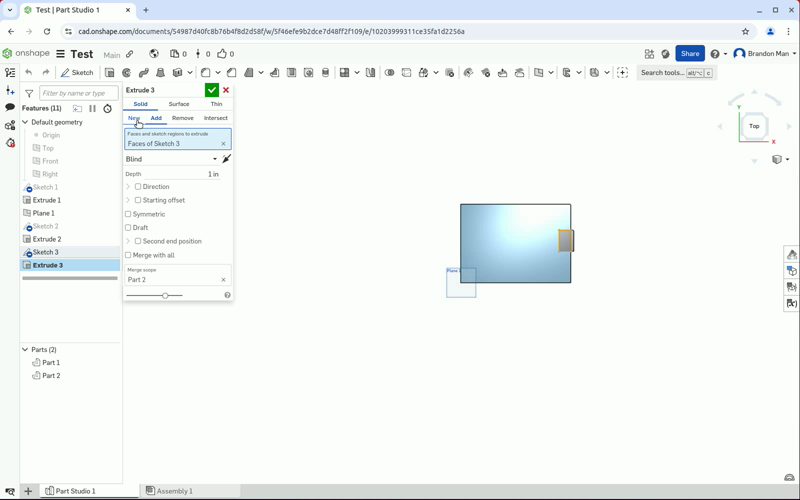
click(137, 120)
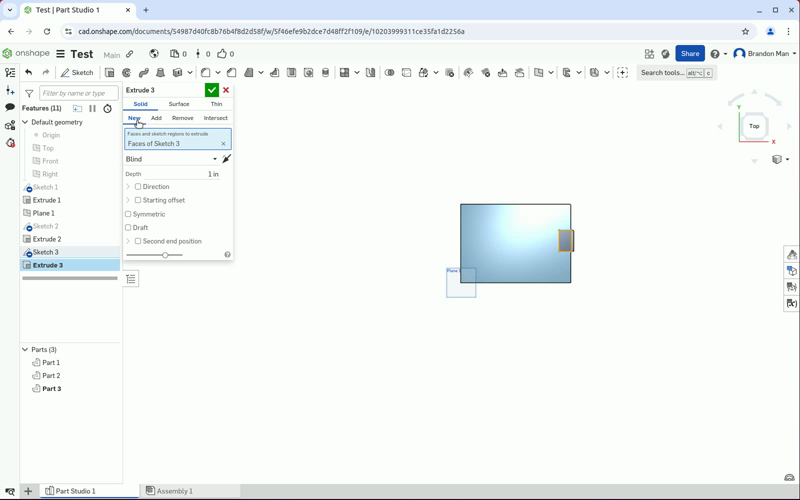
key(tab, 4)
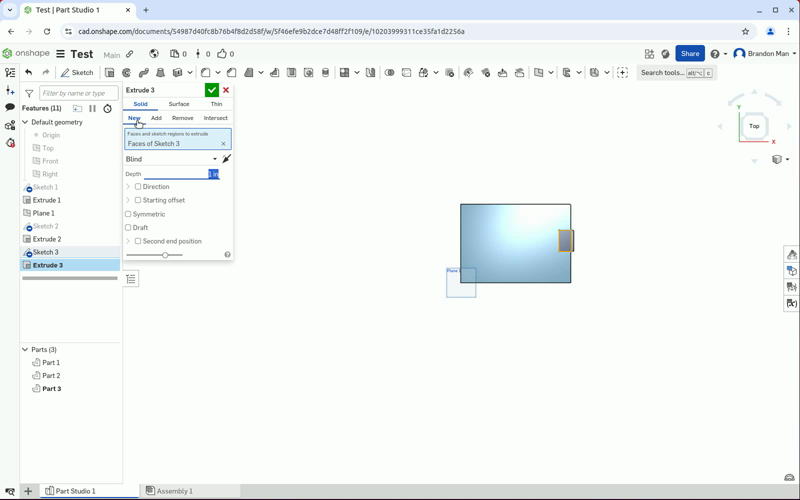
text(1.685)
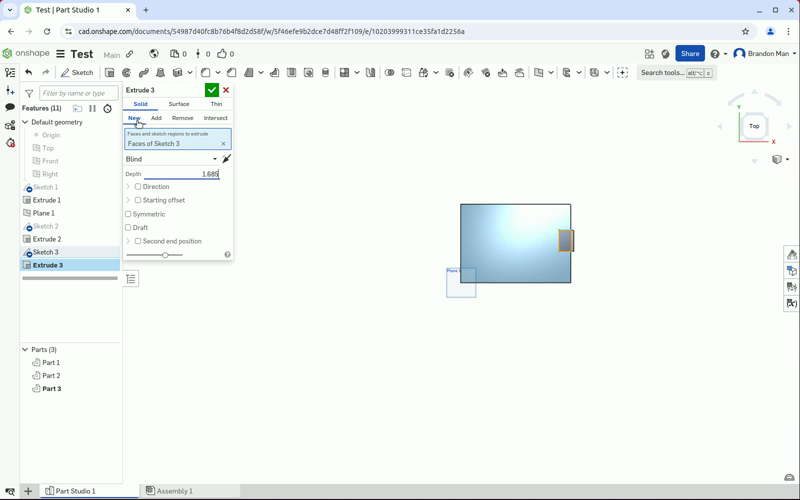
key(enter)
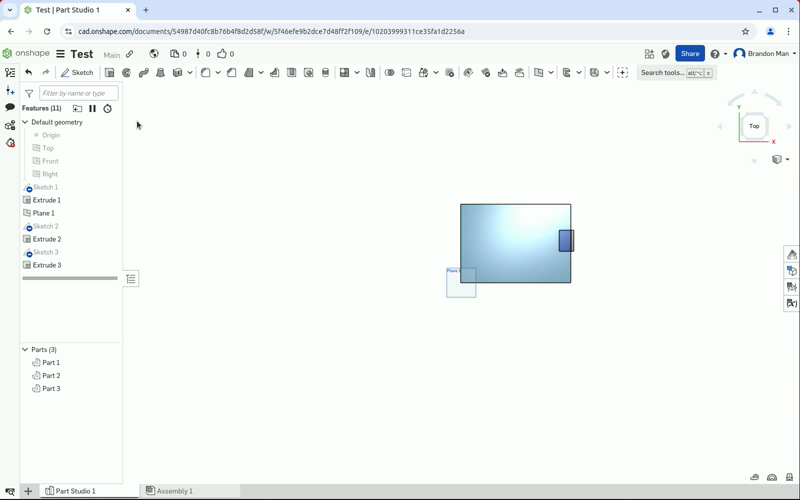
key(shift+h)
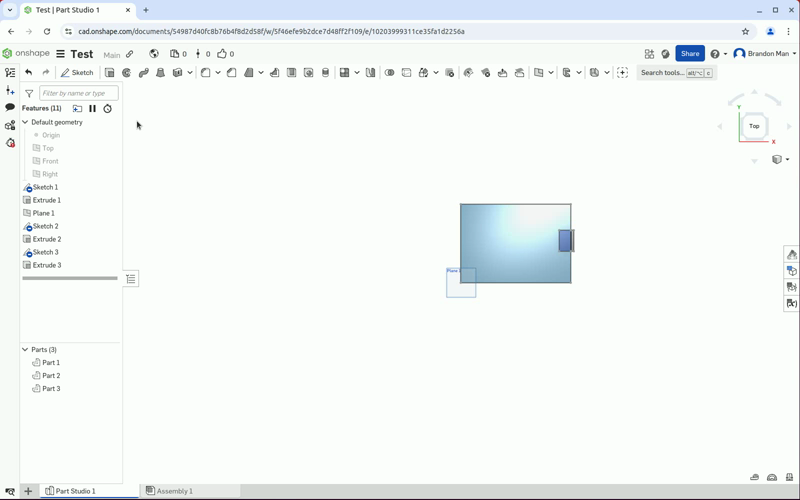
key(shift+h)
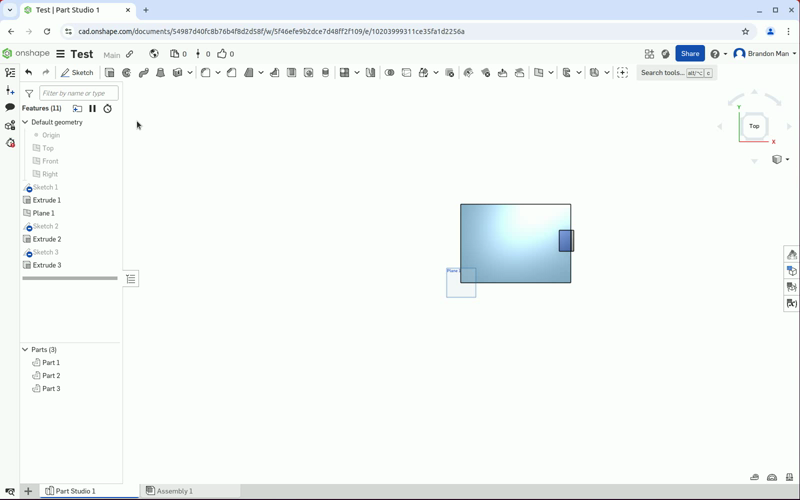
mouse_move(73, 189)
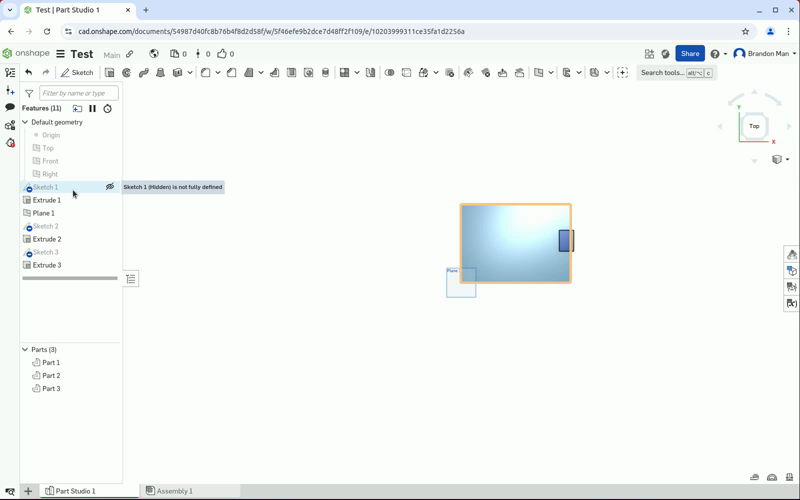
click(73, 189)
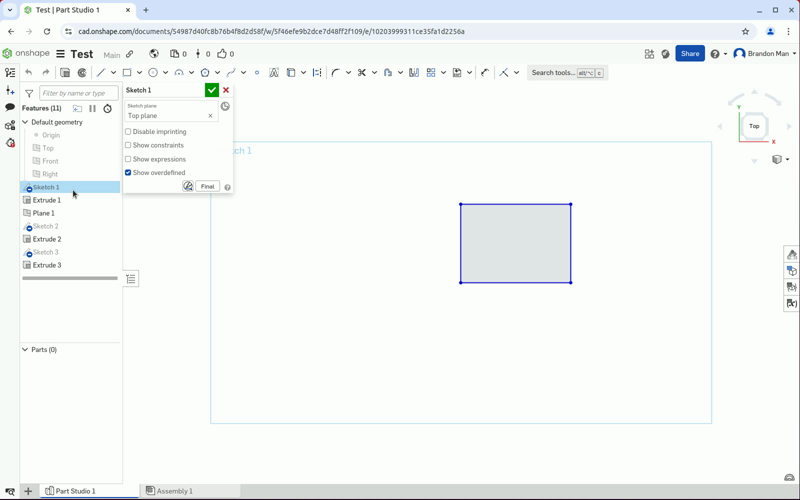
mouse_move(229, 92)
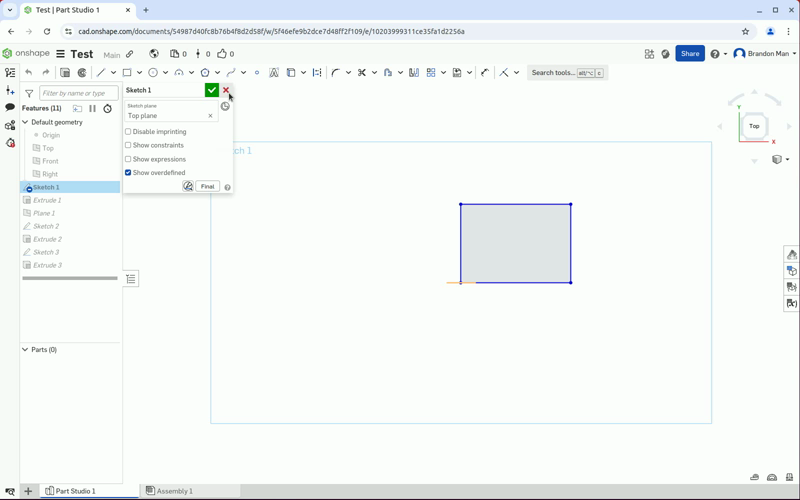
click(229, 92)
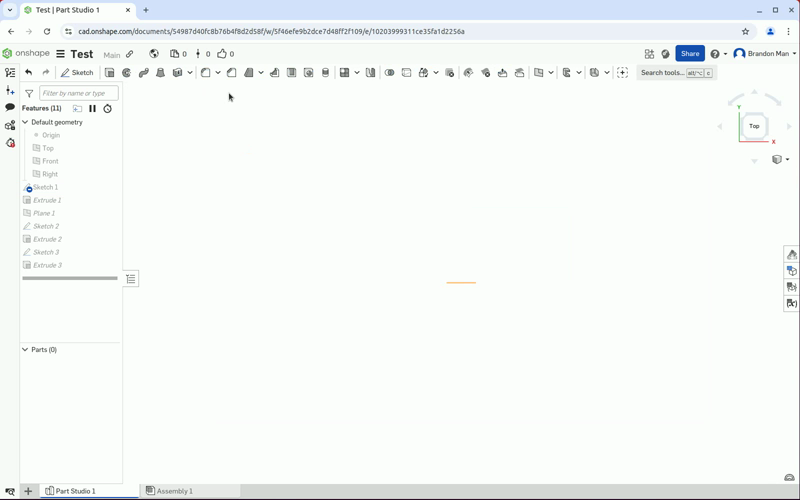
key(shift+s)
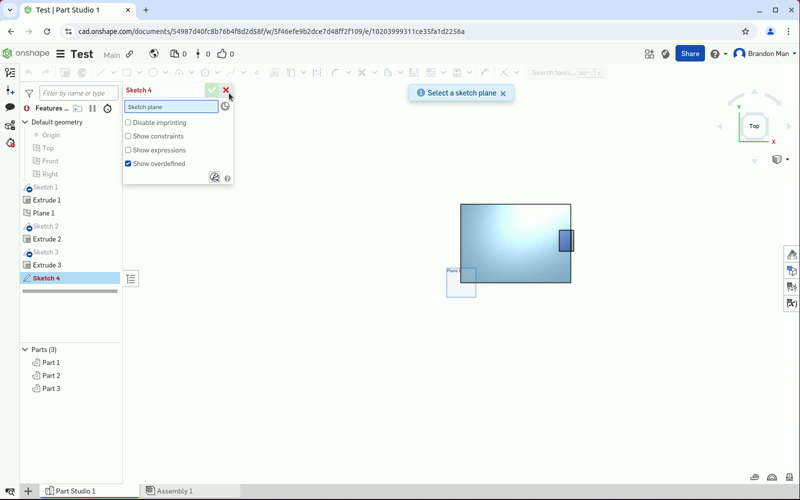
mouse_move(73, 215)
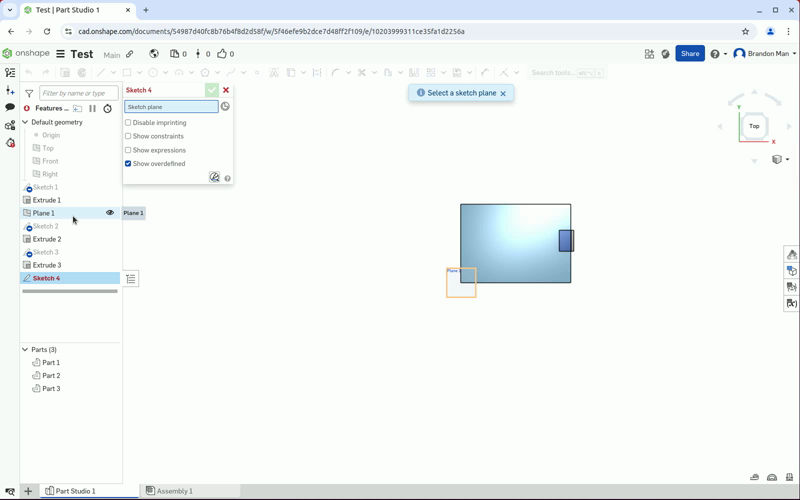
click(73, 215)
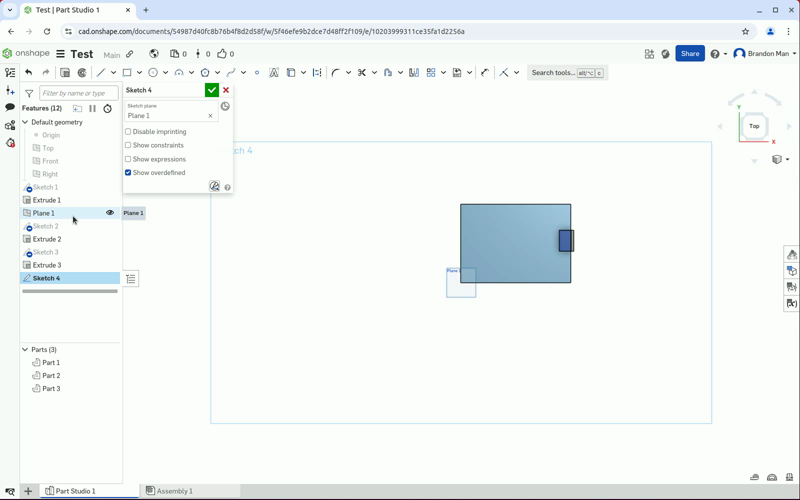
mouse_move(73, 352)
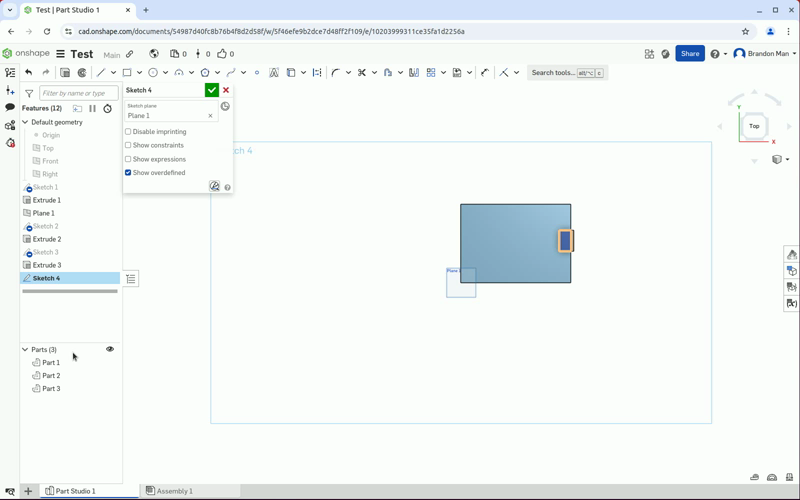
key(y)
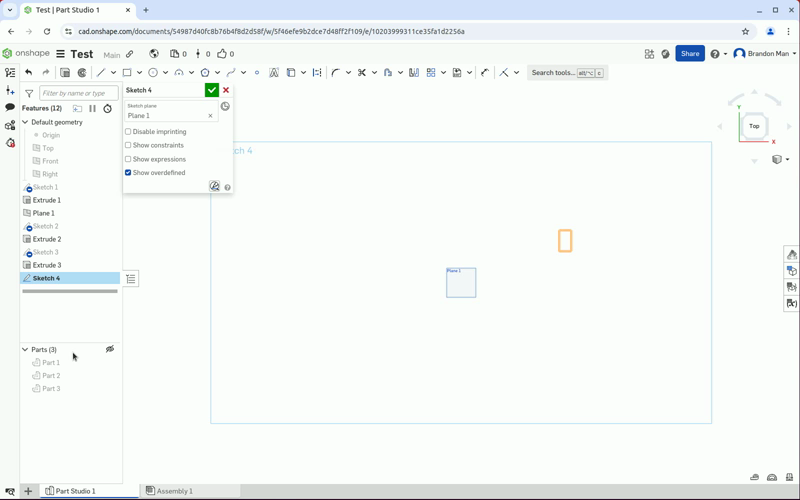
key(l)
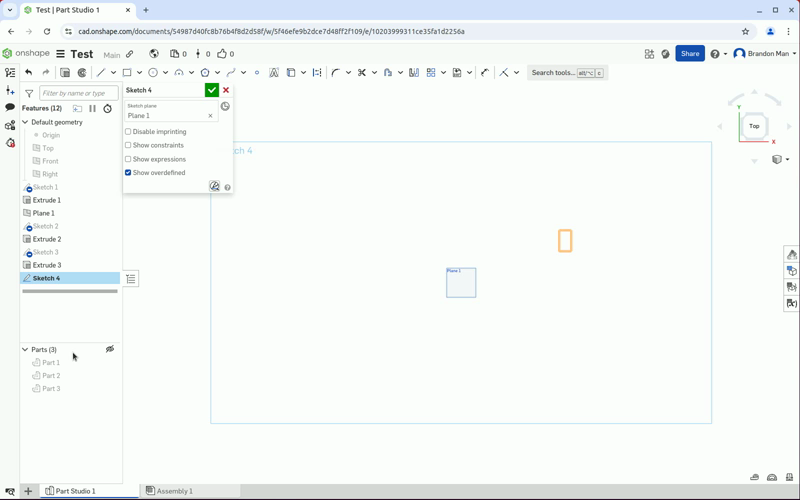
key_down(shift)
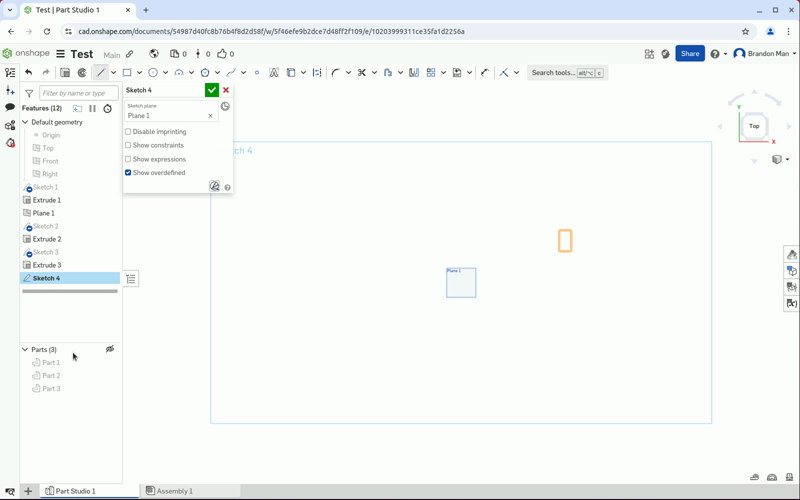
mouse_move(460, 271)
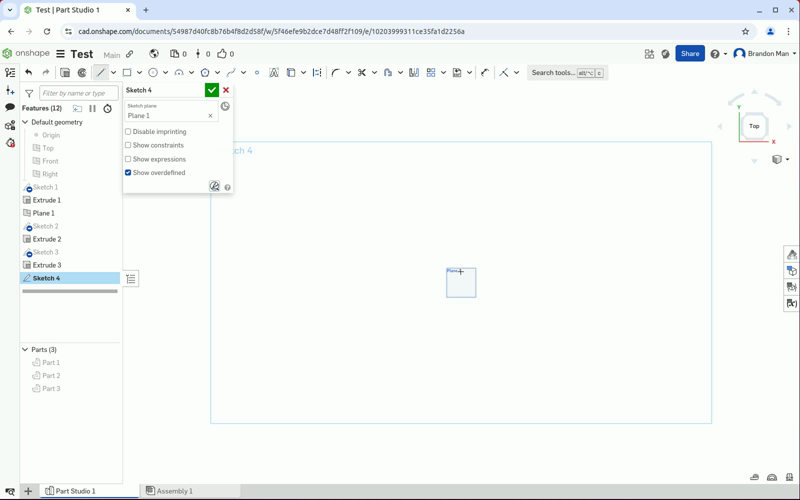
click(460, 271)
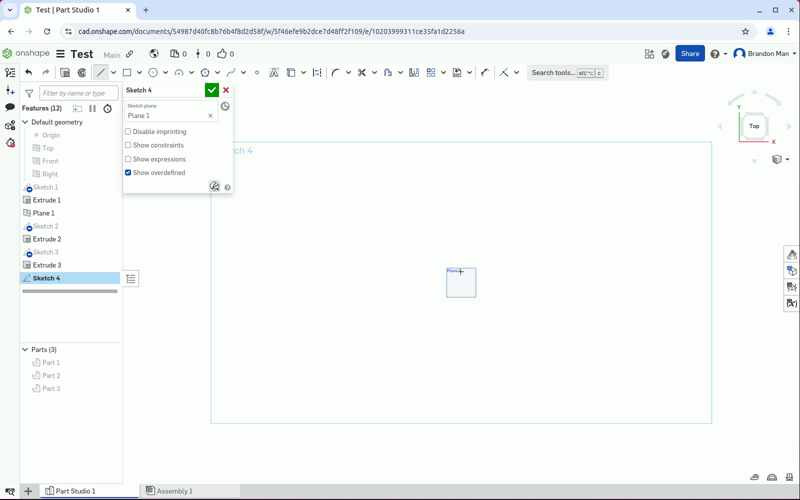
key_up(shift)
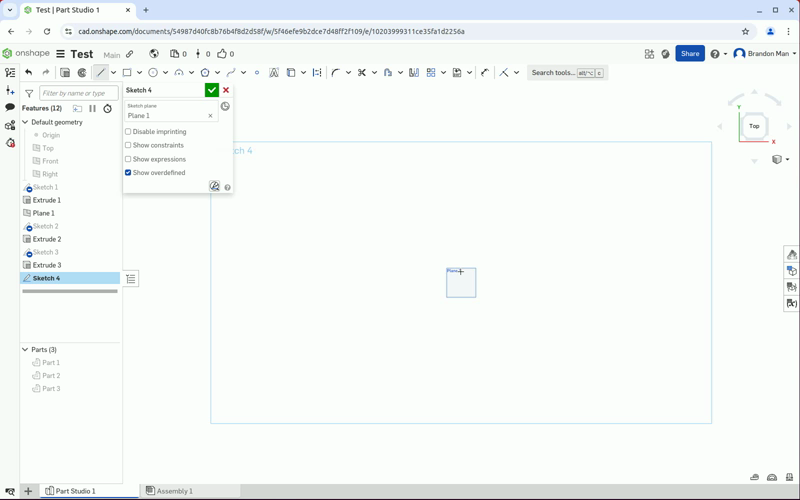
key_down(shift)
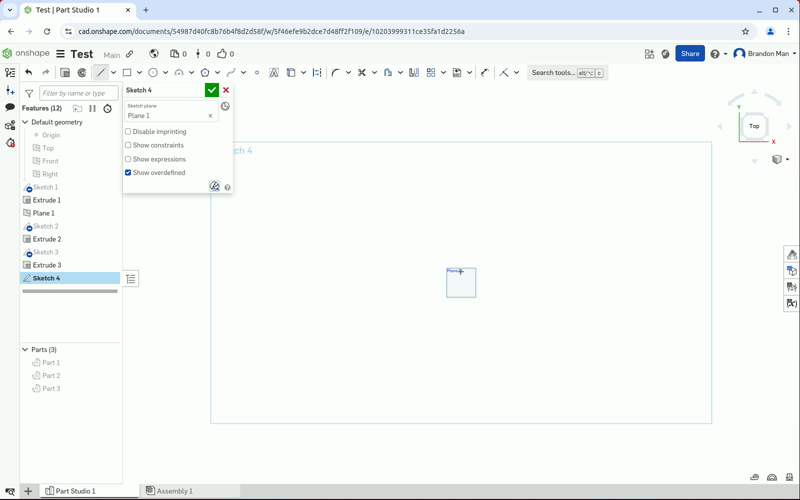
mouse_move(490, 271)
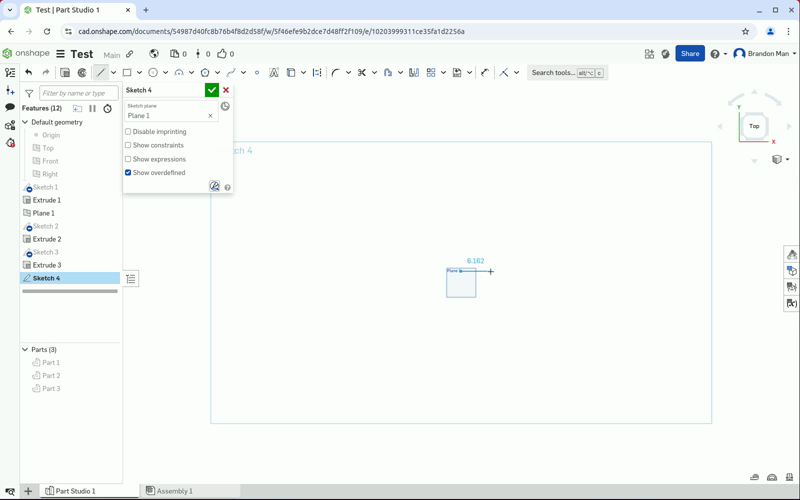
mouse_move(519, 271)
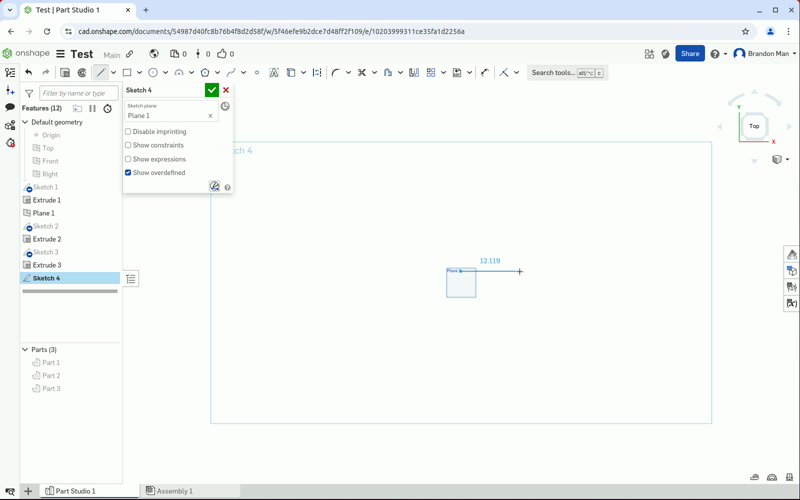
click(519, 271)
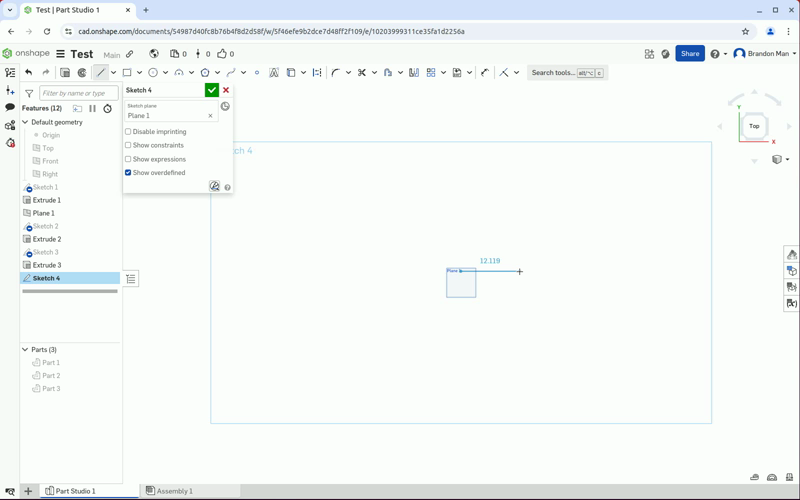
key_up(shift)
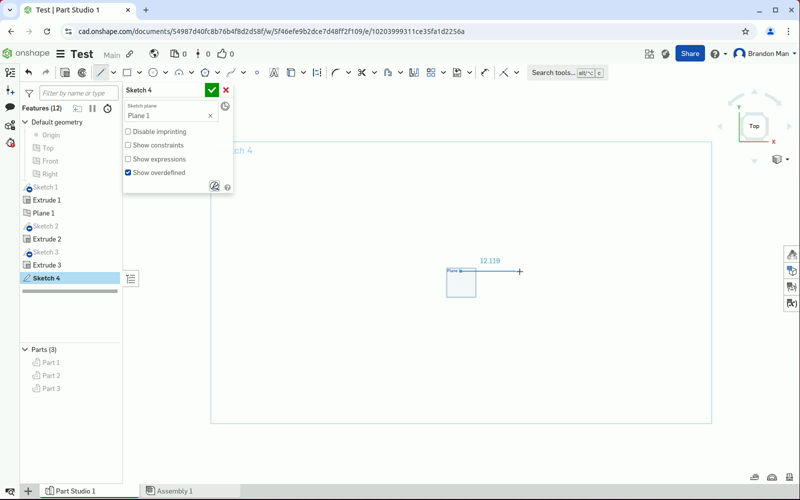
key_down(shift)
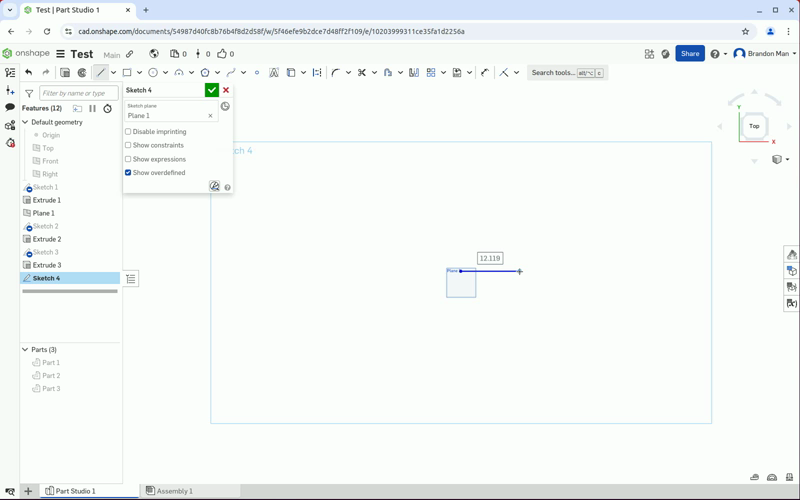
mouse_move(549, 271)
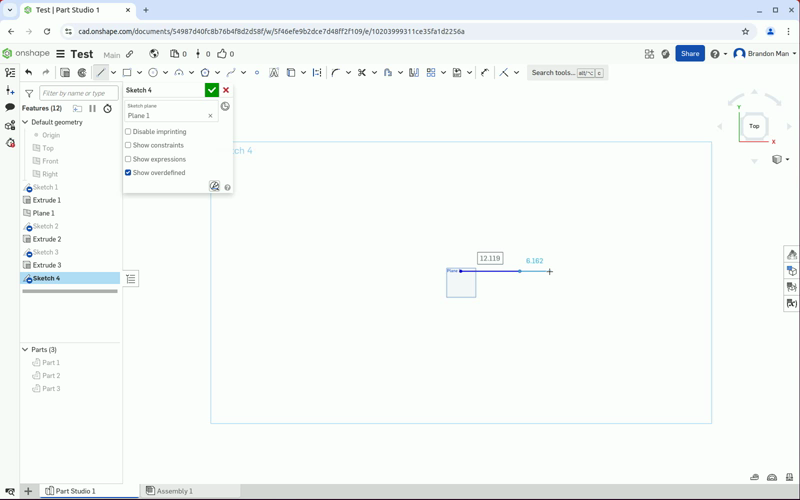
mouse_move(519, 215)
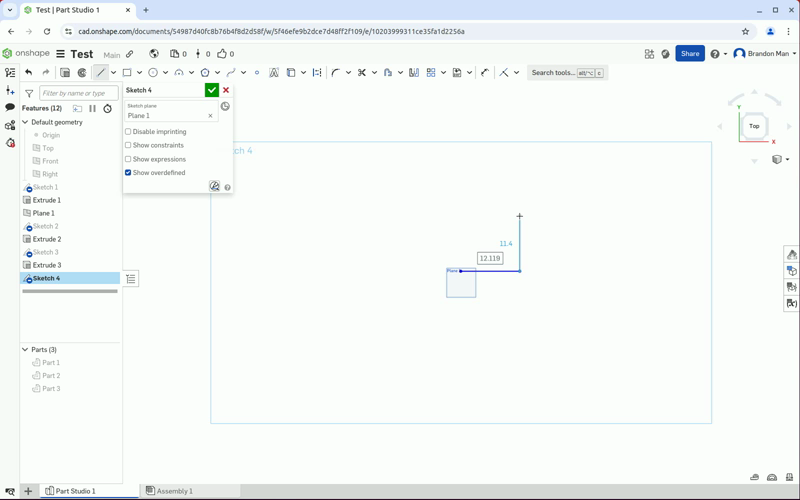
click(519, 215)
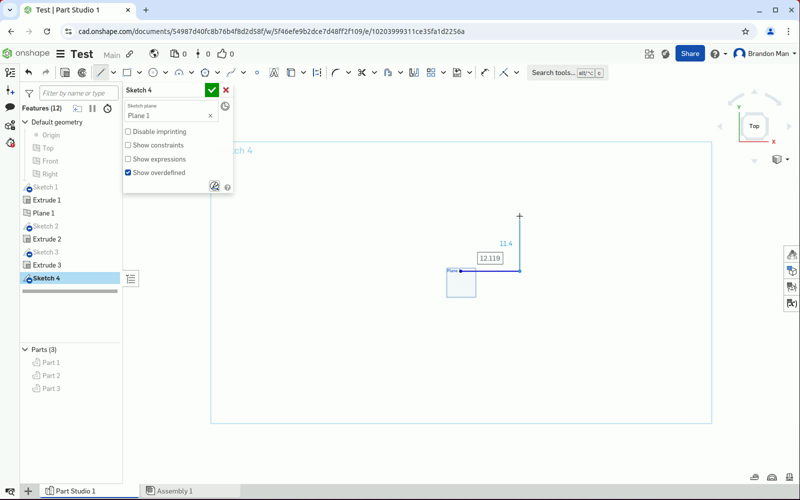
key_up(shift)
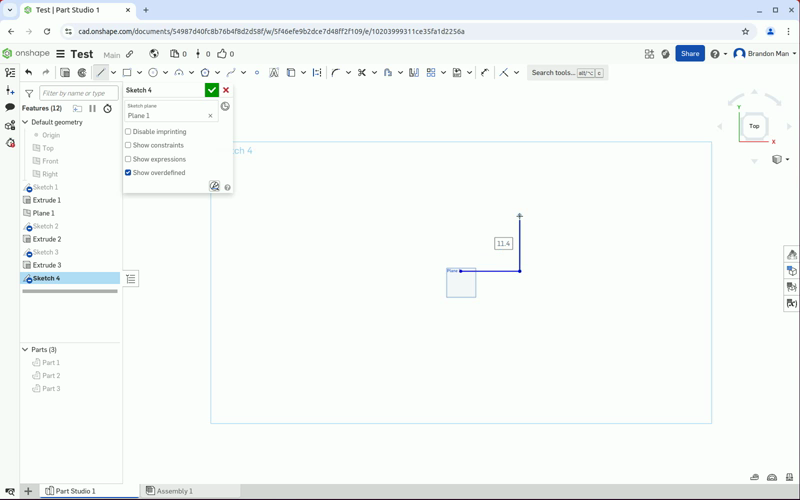
key_down(shift)
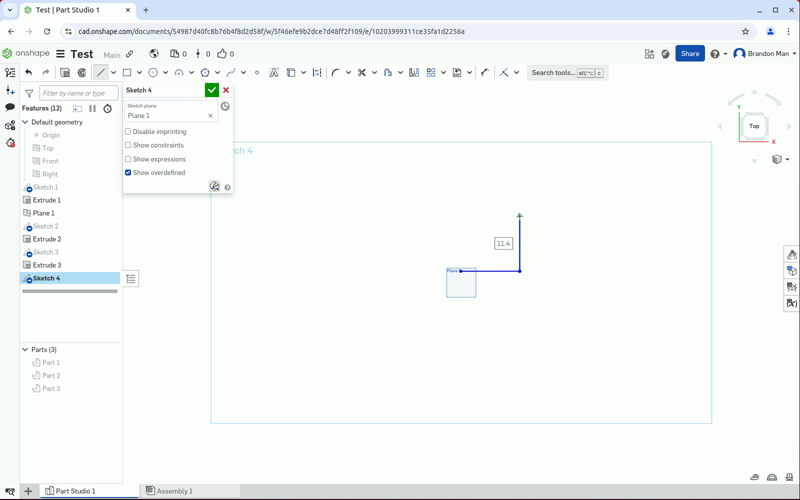
mouse_move(549, 215)
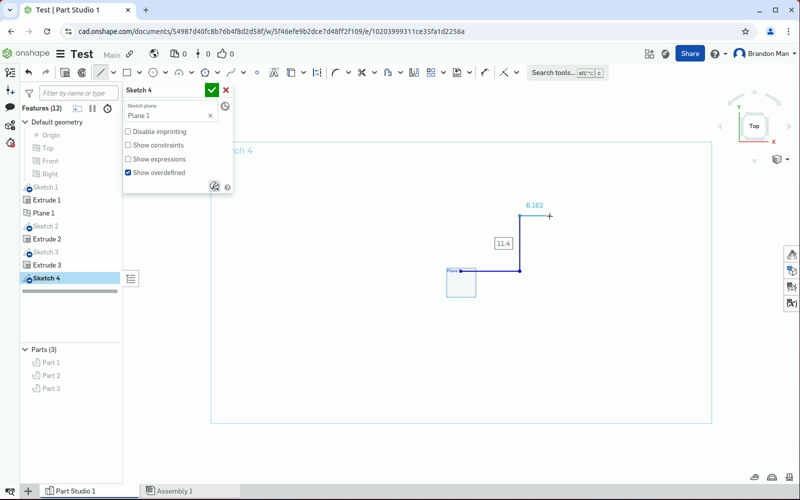
mouse_move(460, 215)
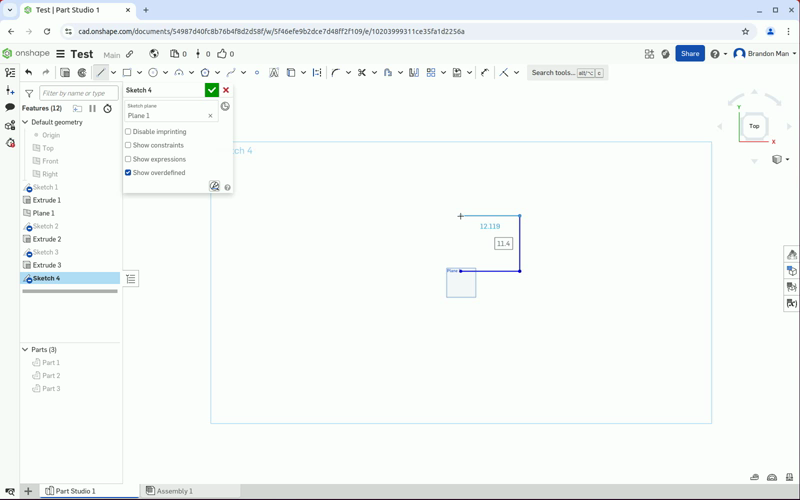
click(460, 215)
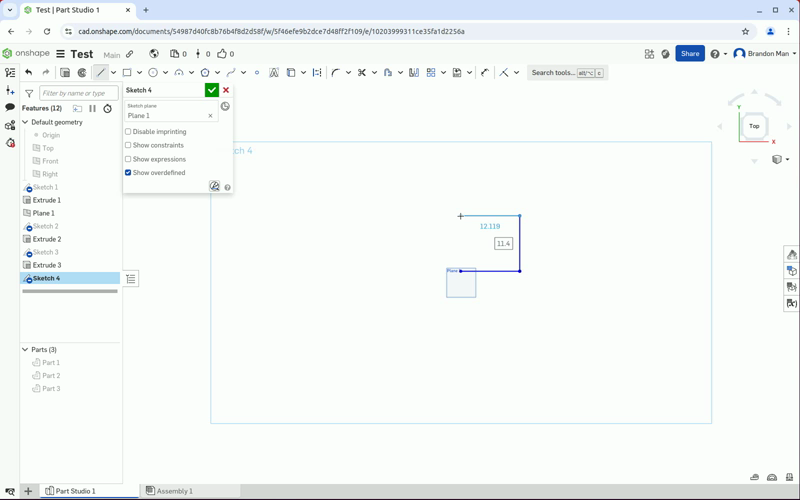
key_up(shift)
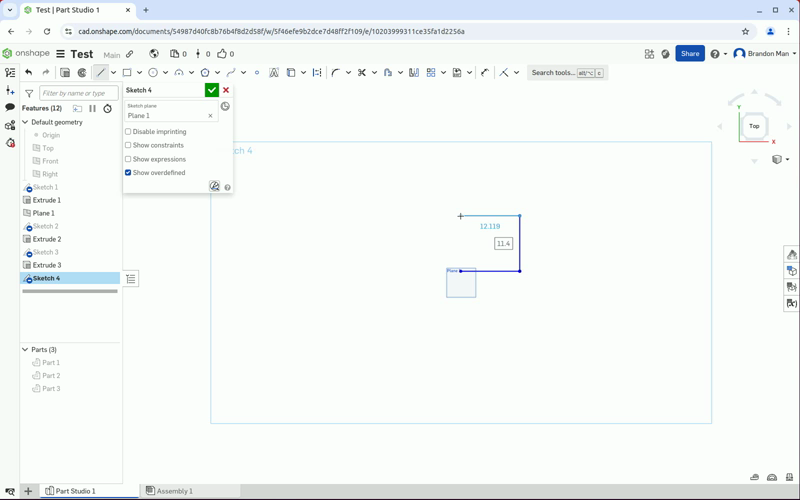
mouse_move(490, 215)
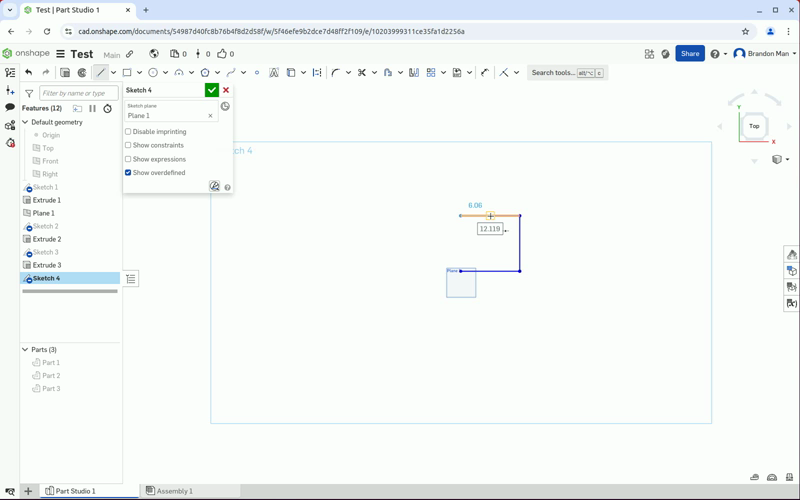
key_down(shift)
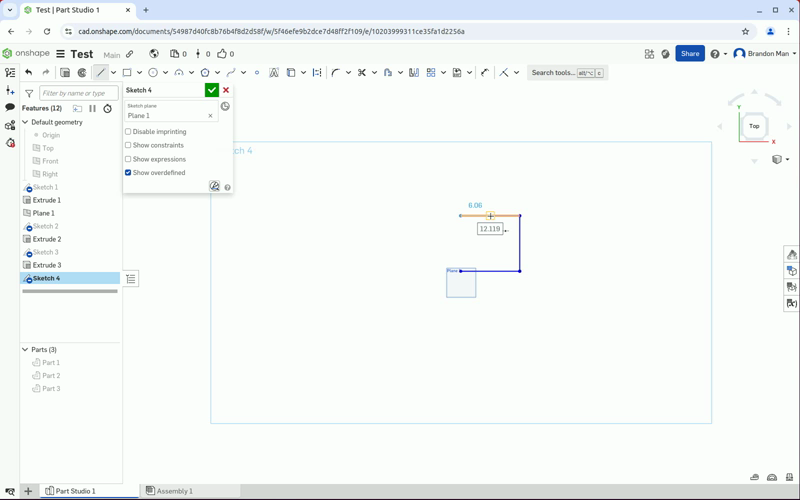
mouse_move(460, 271)
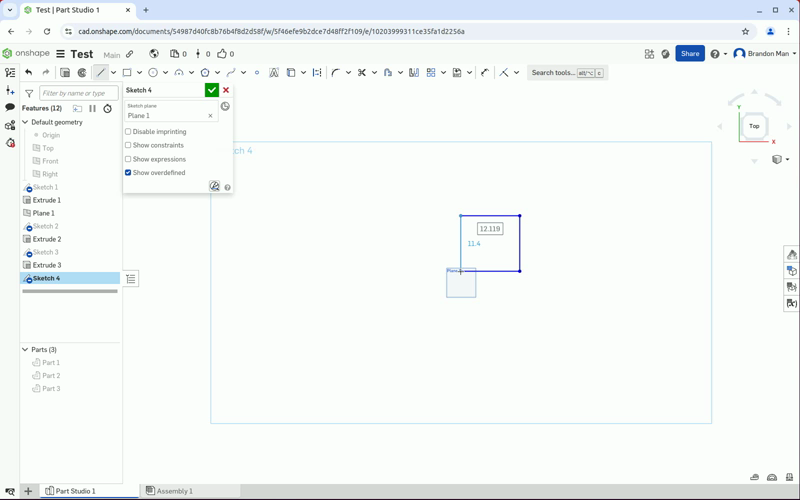
key_up(shift)
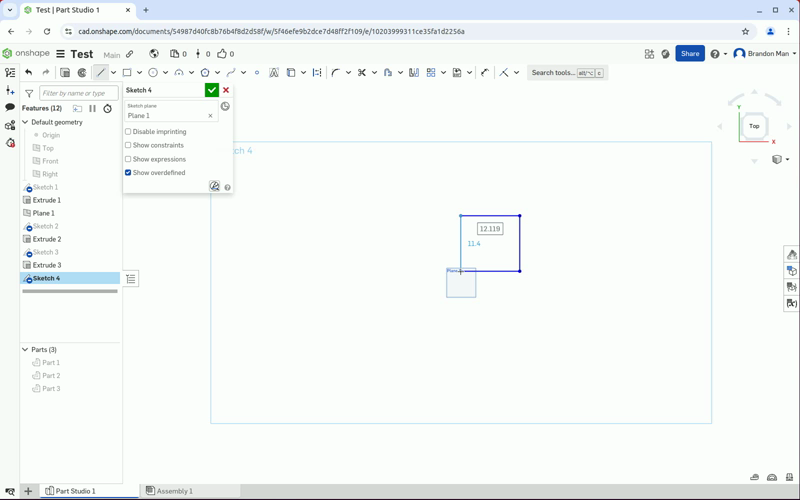
click(460, 271)
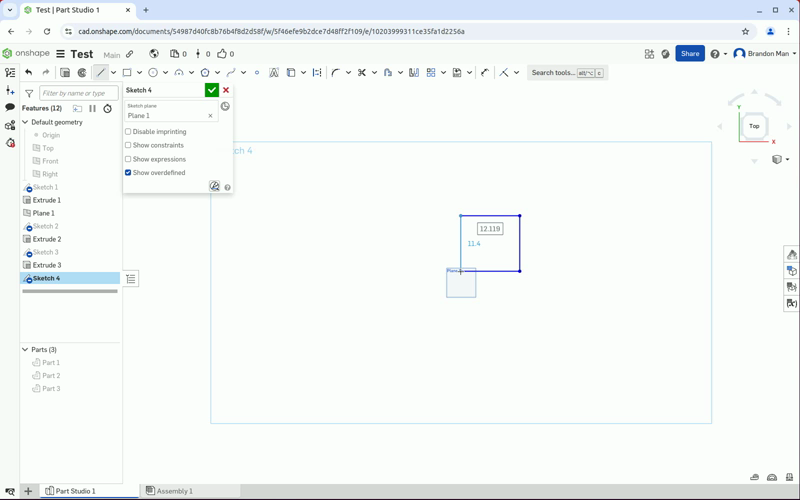
key(esc)
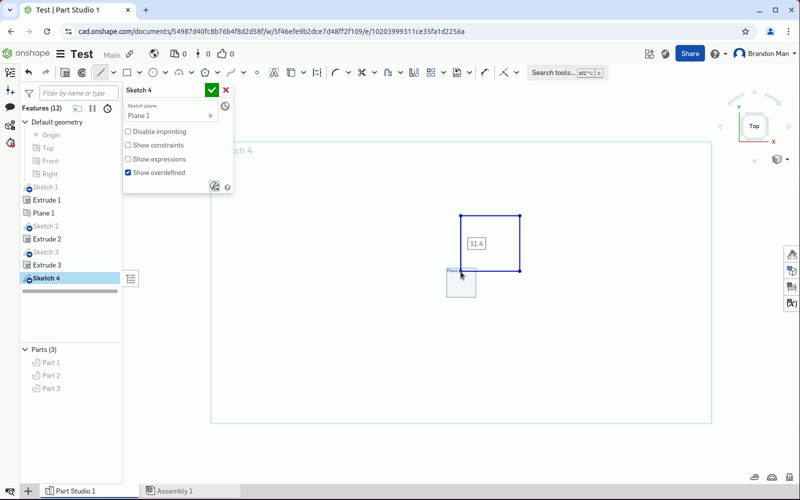
mouse_move(486, 242)
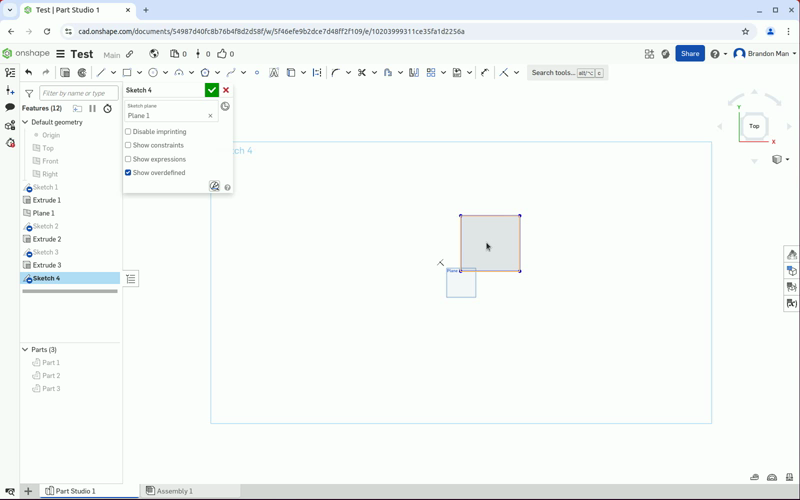
click(486, 242)
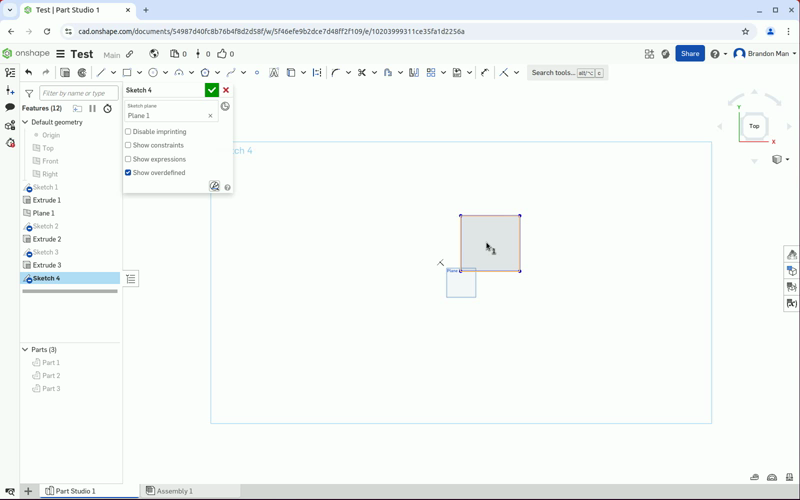
mouse_move(73, 352)
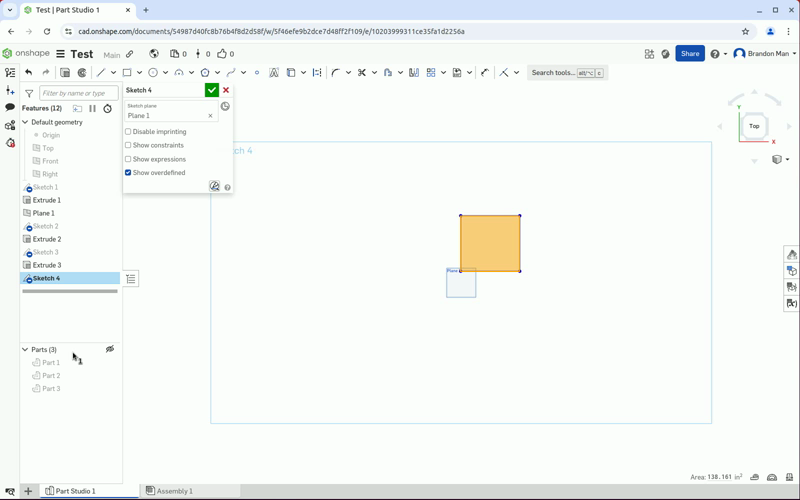
key(shift+y)
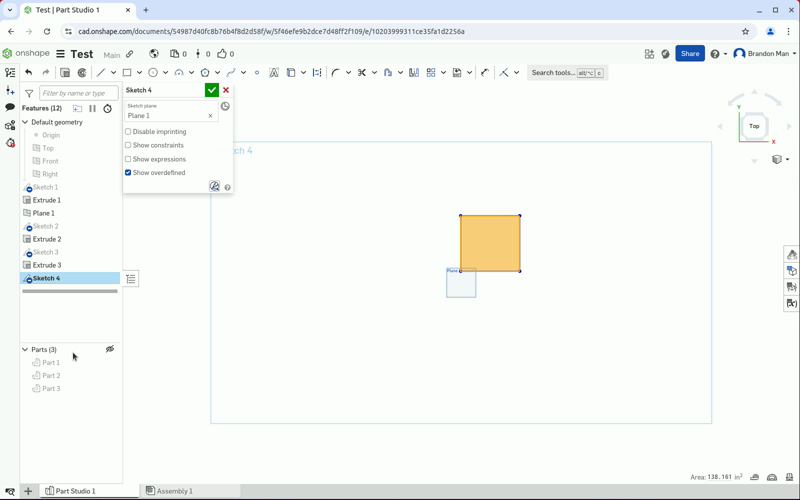
key(shift+e)
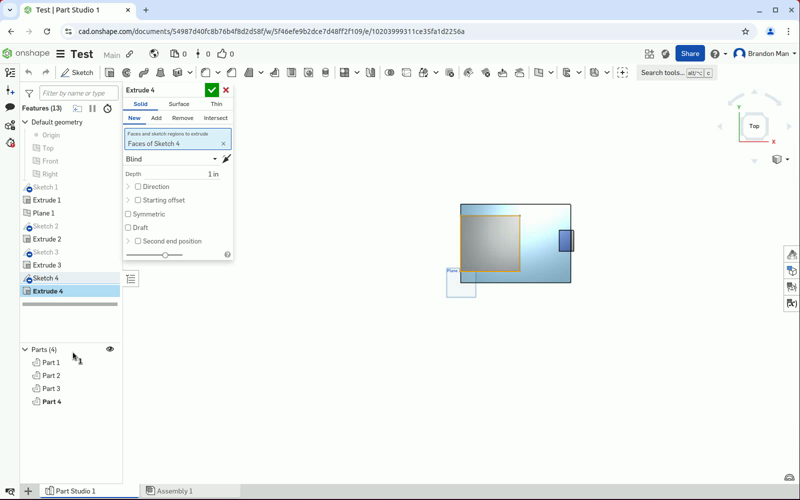
mouse_move(143, 106)
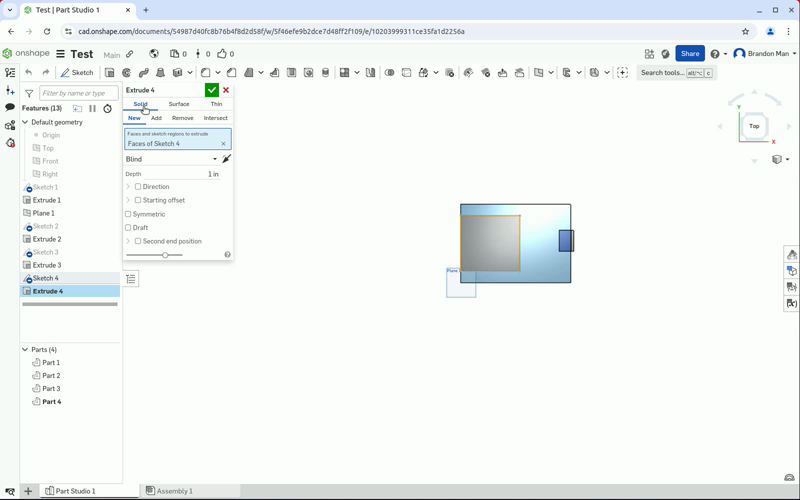
click(143, 106)
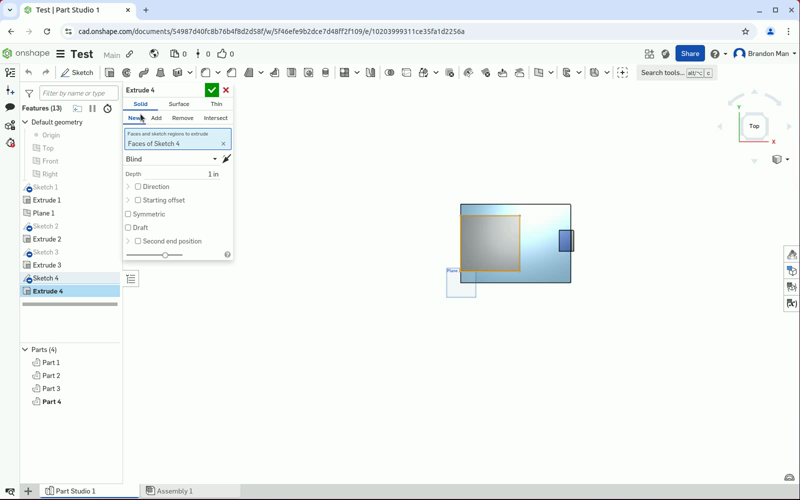
mouse_move(137, 120)
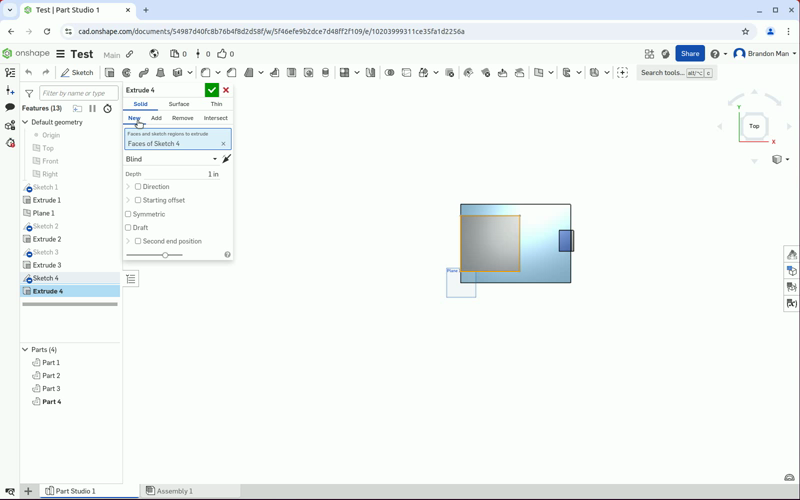
click(137, 120)
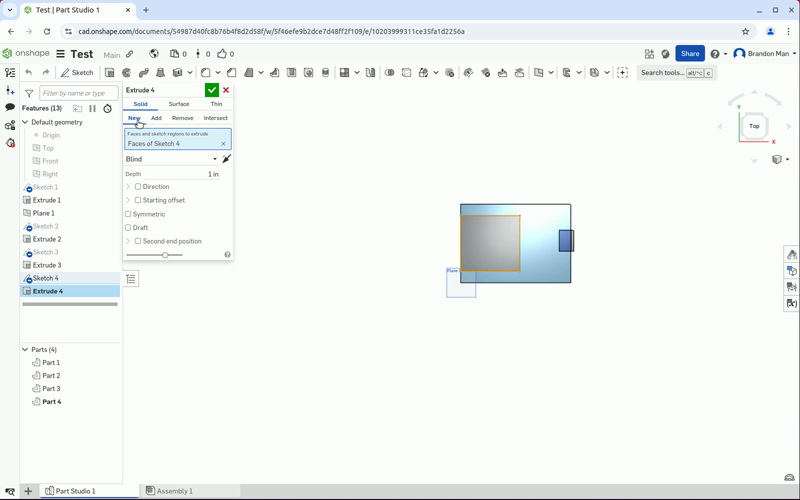
key(tab, 4)
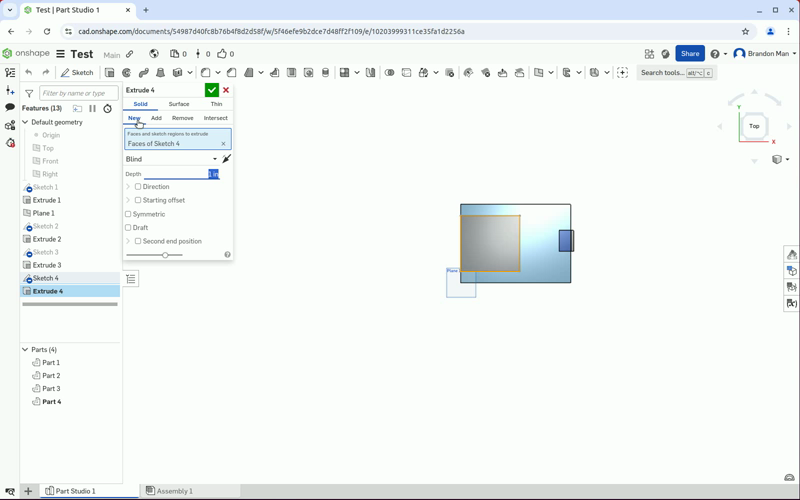
text(0.481)
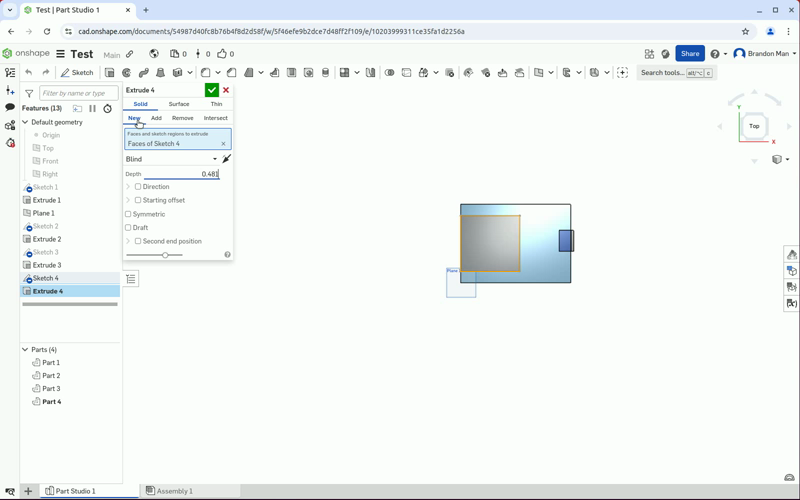
key(enter)
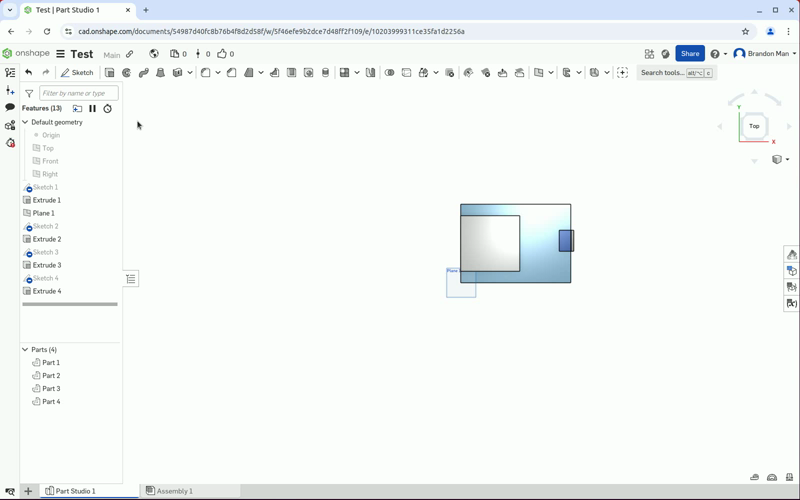
key(shift+h)
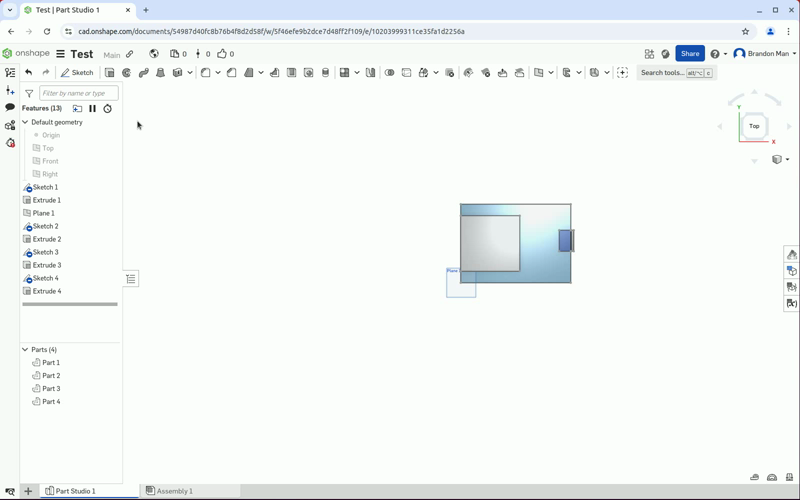
key(shift+h)
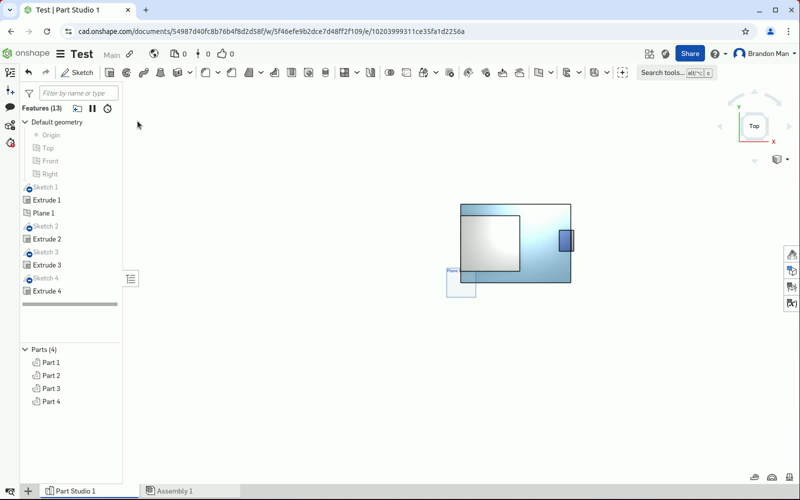
mouse_move(73, 189)
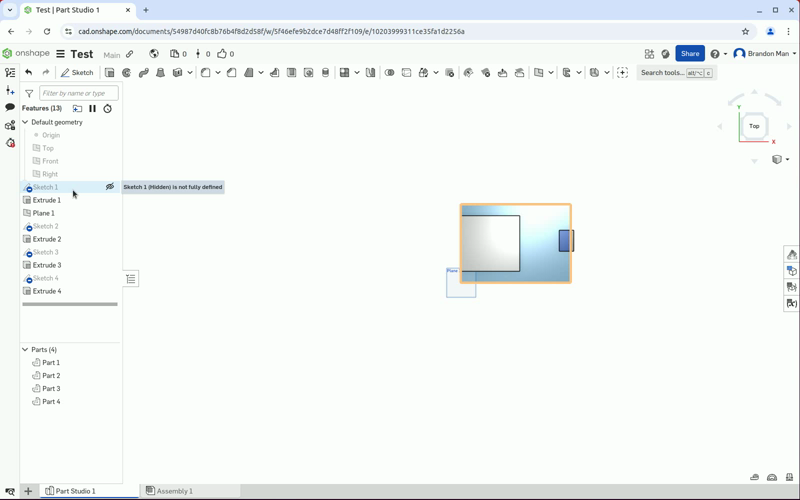
click(73, 189)
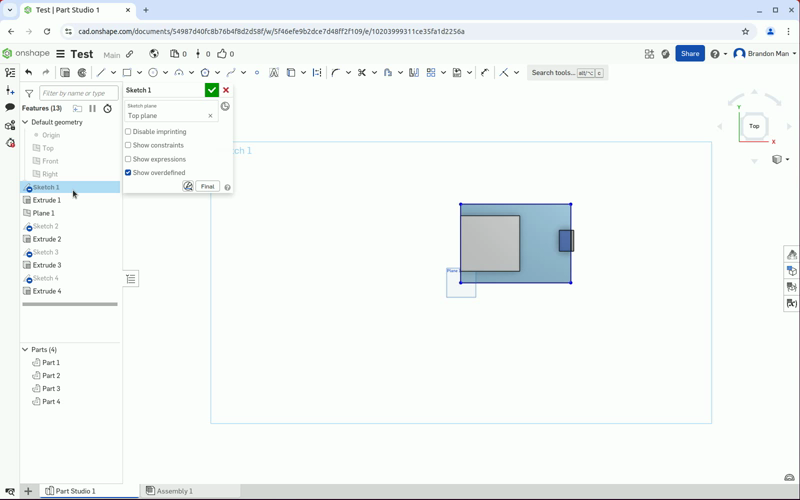
mouse_move(229, 92)
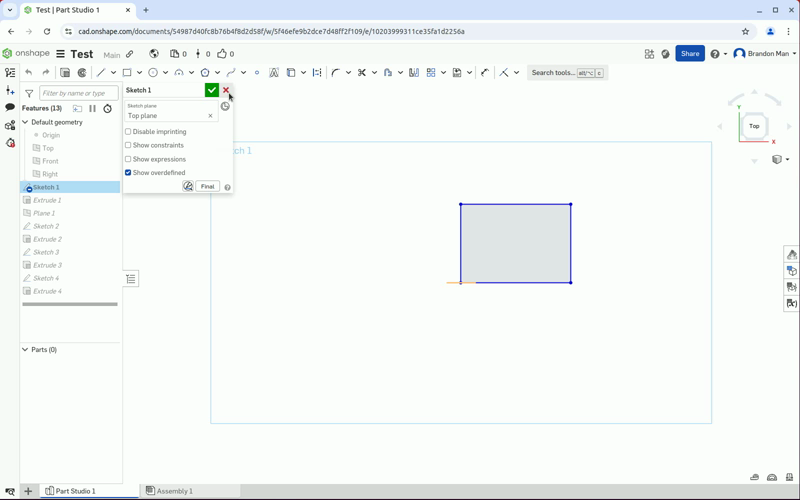
click(229, 92)
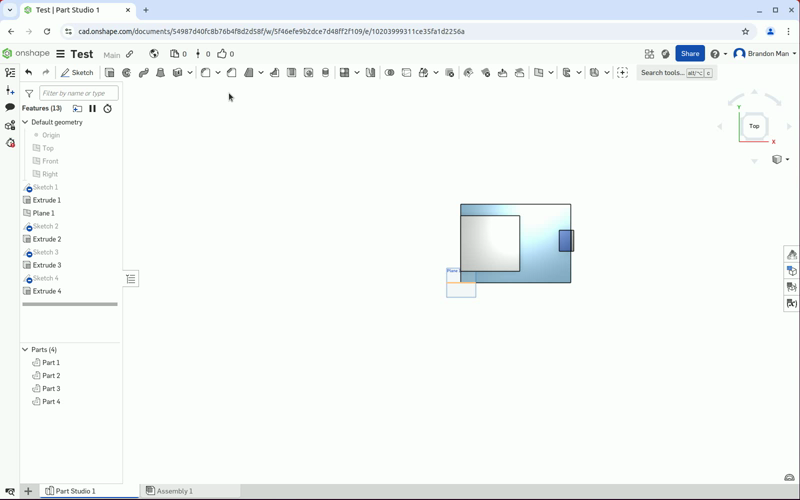
mouse_move(541, 75)
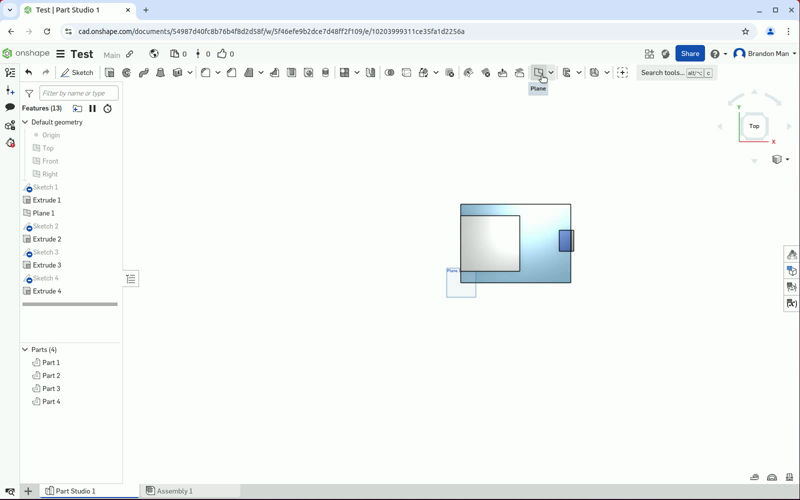
click(541, 75)
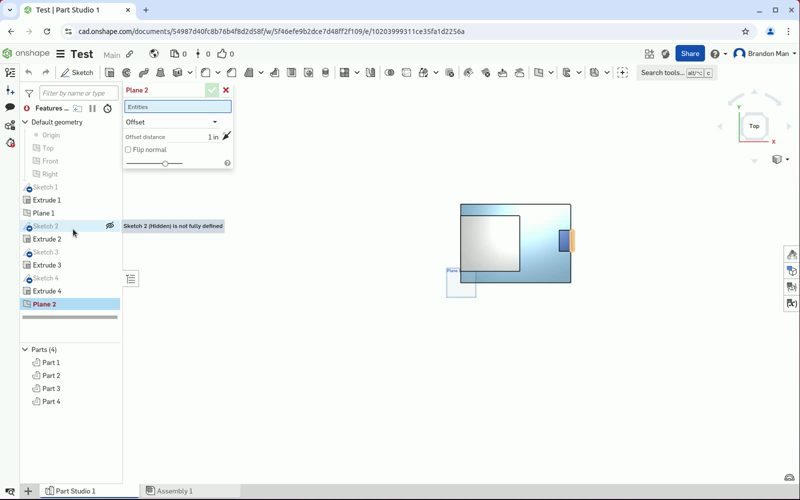
scroll(3)
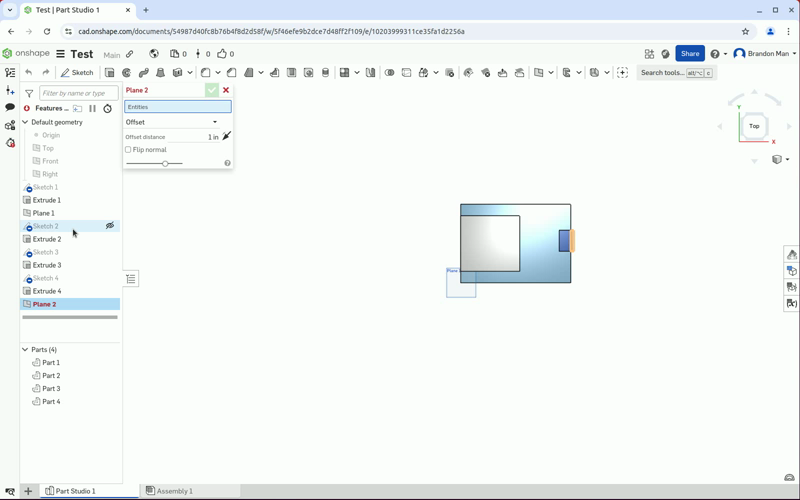
mouse_move(73, 150)
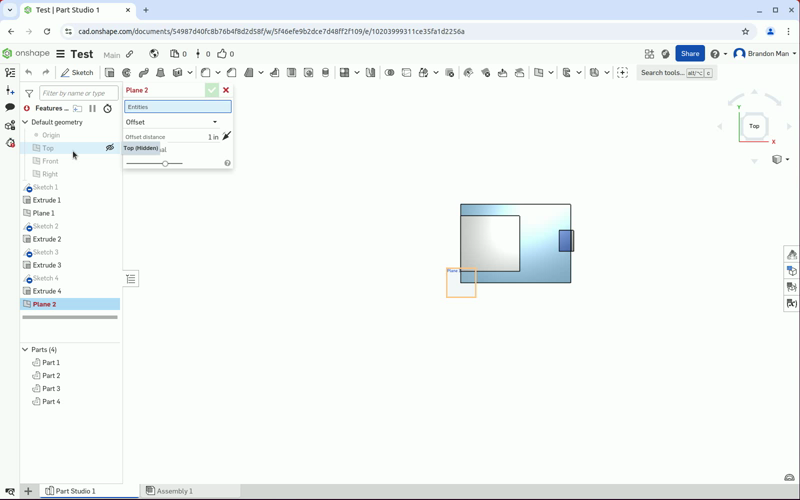
click(73, 150)
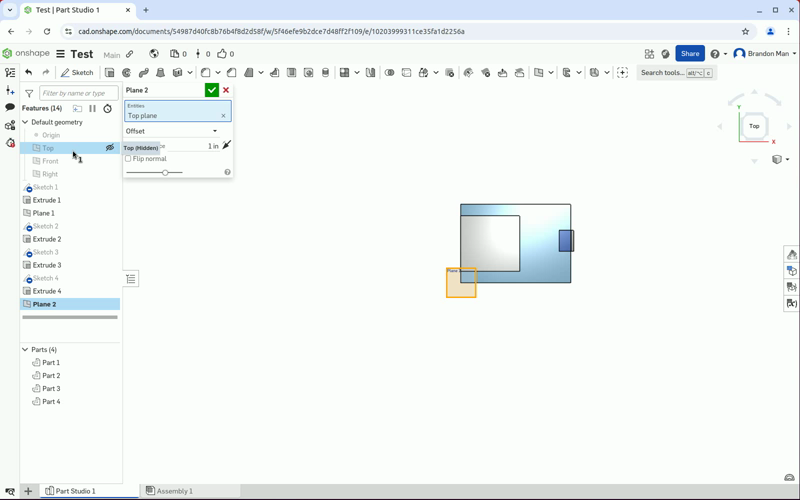
key(tab, 2)
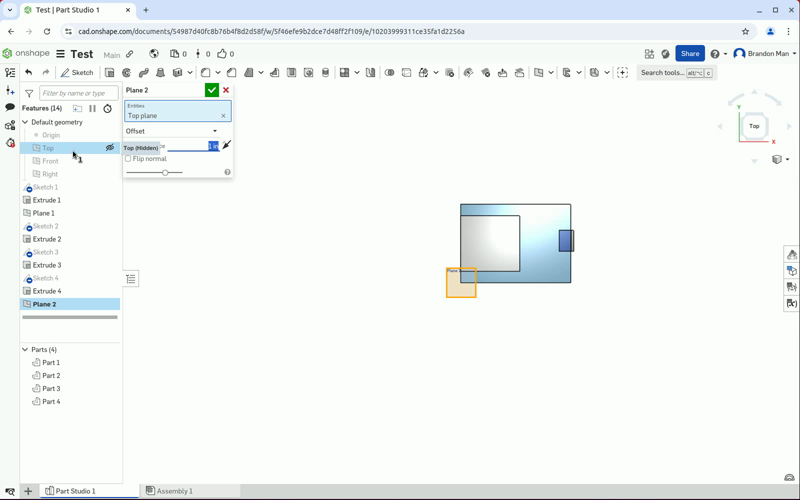
text(1.202)
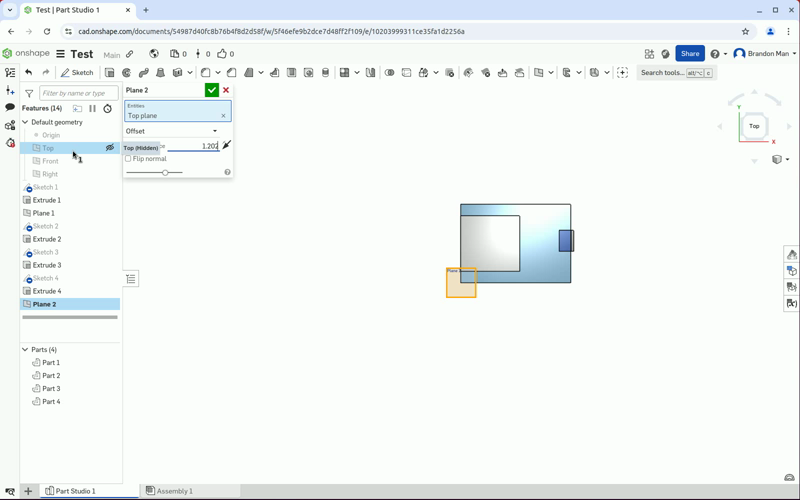
key(enter, 2)
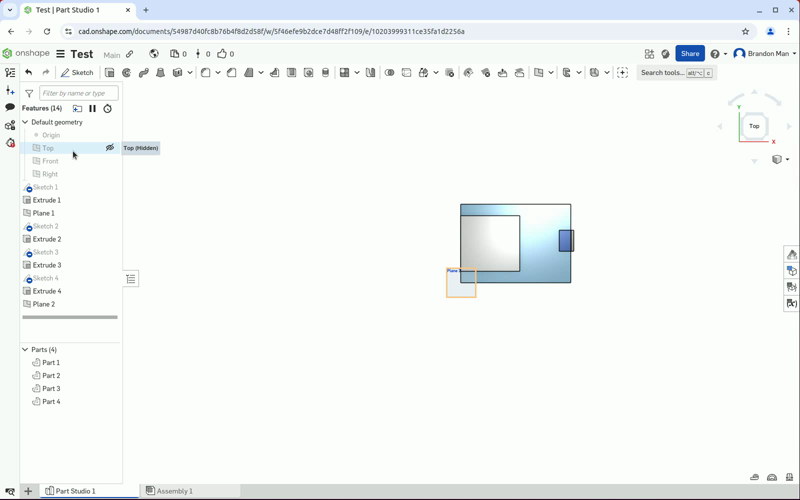
key(shift+s)
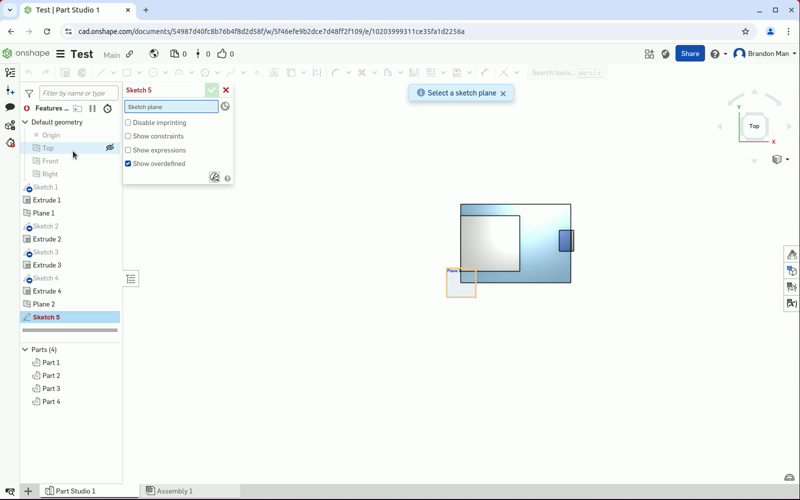
mouse_move(73, 306)
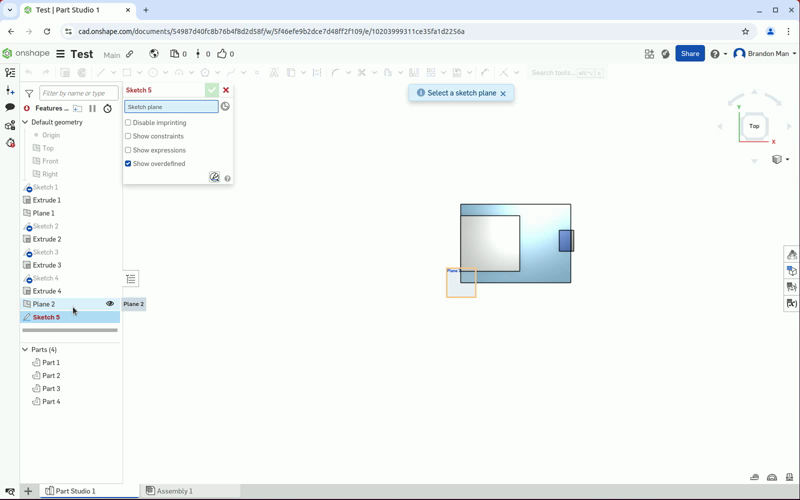
click(73, 306)
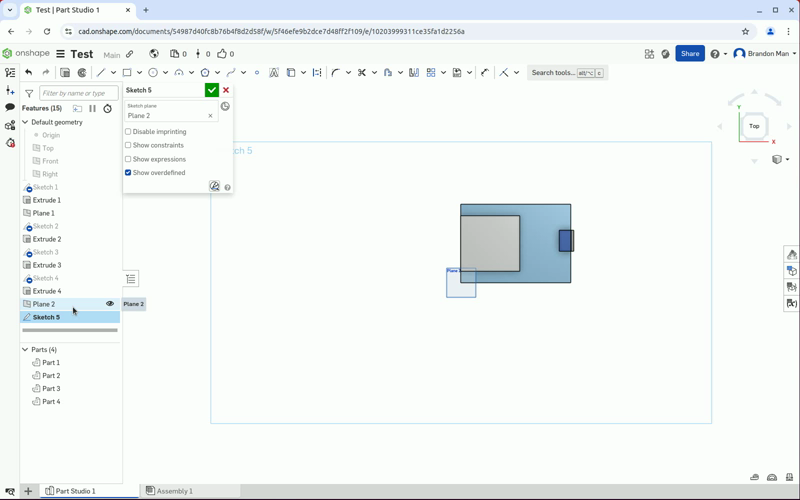
mouse_move(73, 352)
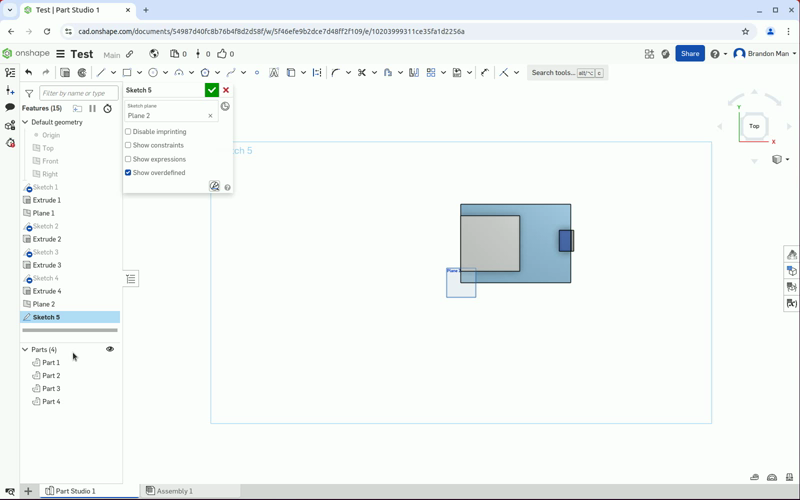
key(y)
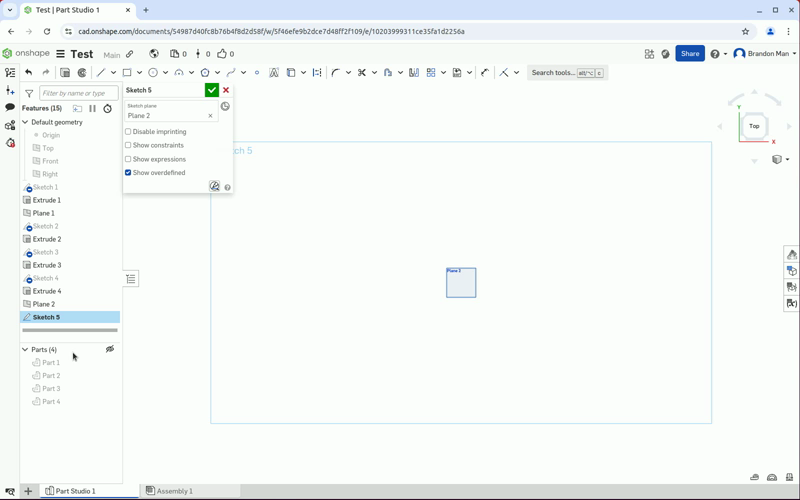
key(l)
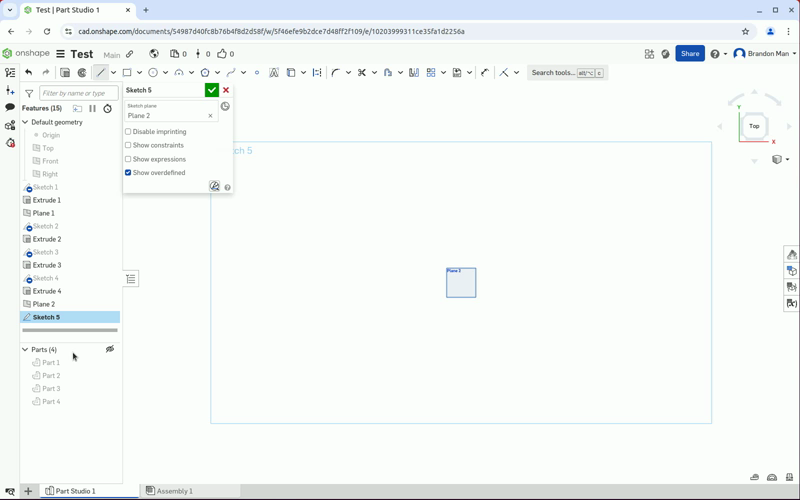
key_down(shift)
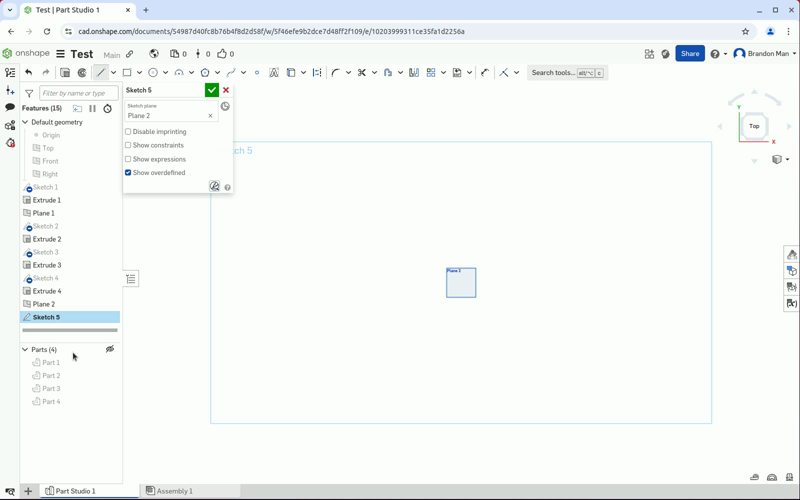
mouse_move(474, 268)
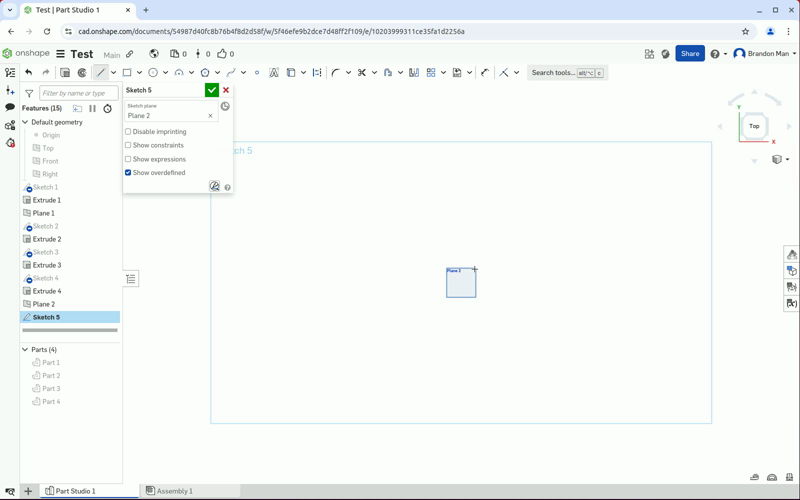
click(474, 268)
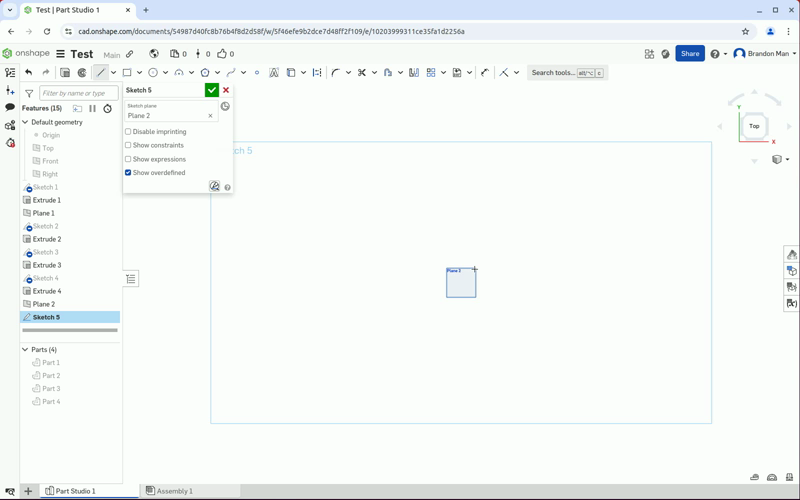
key_up(shift)
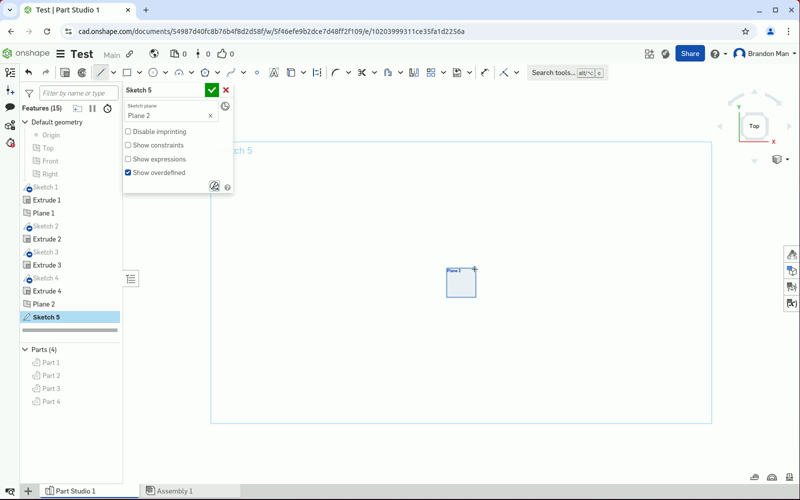
key_down(shift)
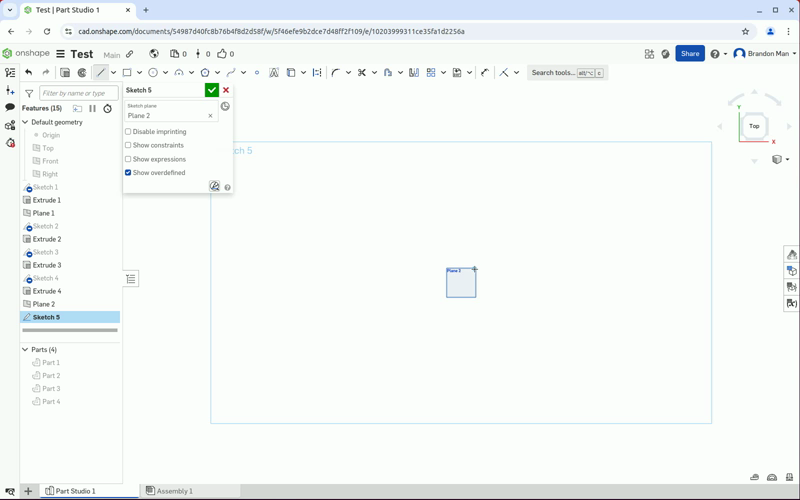
mouse_move(504, 268)
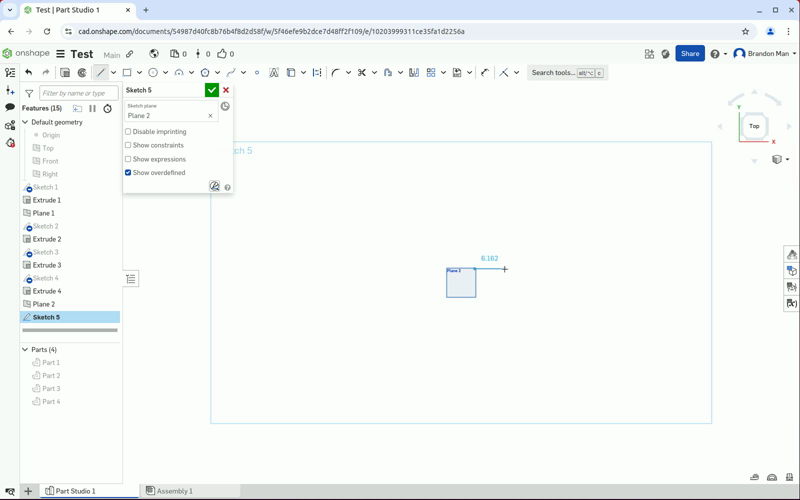
mouse_move(516, 268)
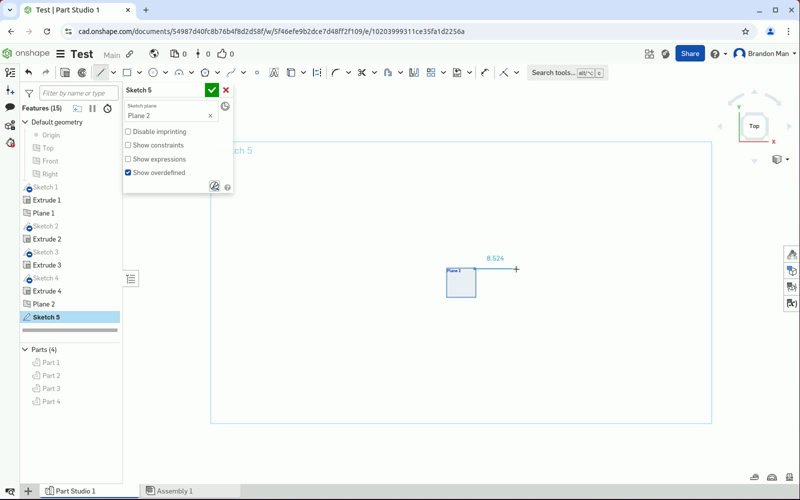
click(516, 268)
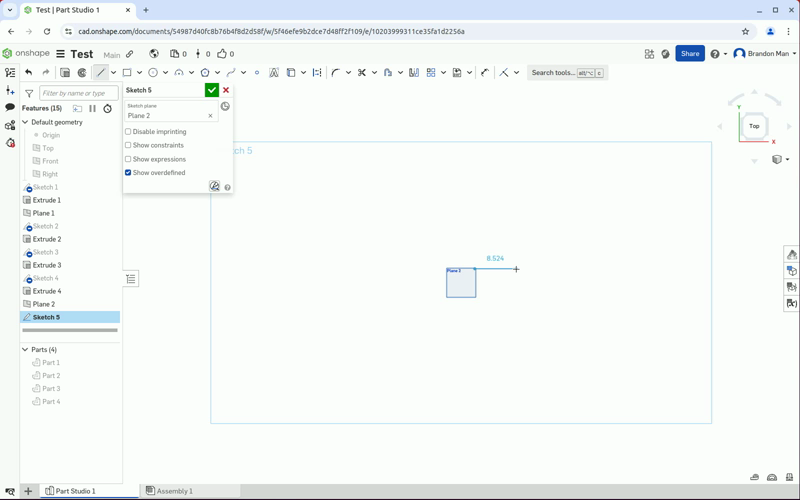
key_up(shift)
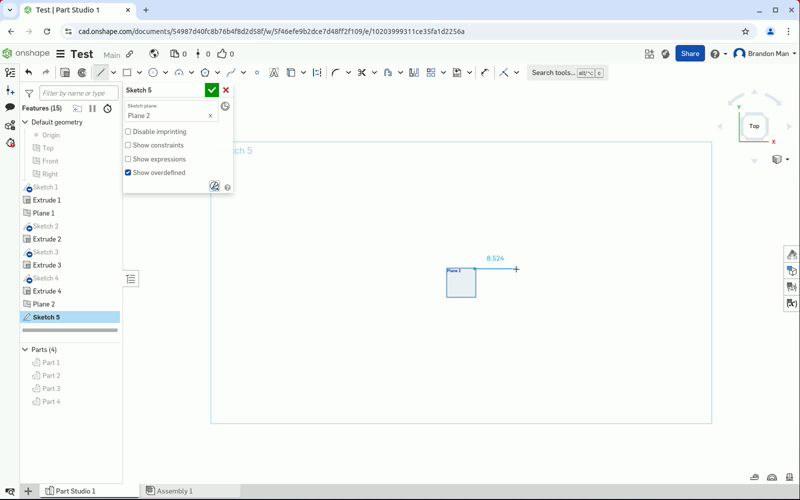
key_down(shift)
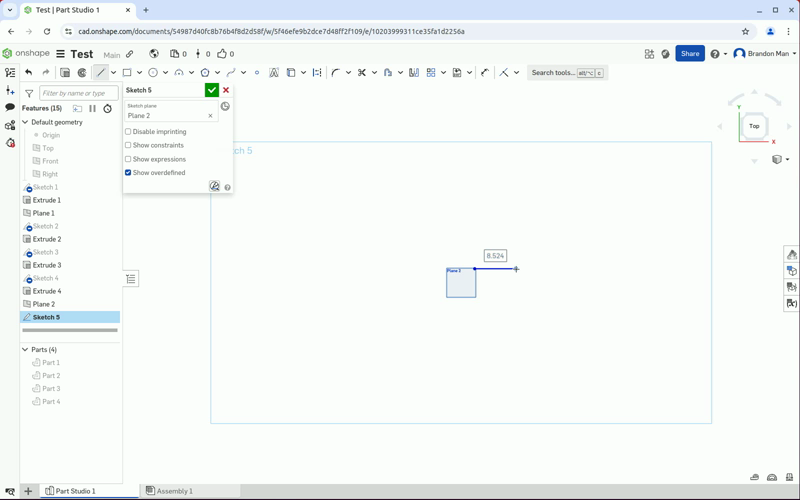
mouse_move(546, 268)
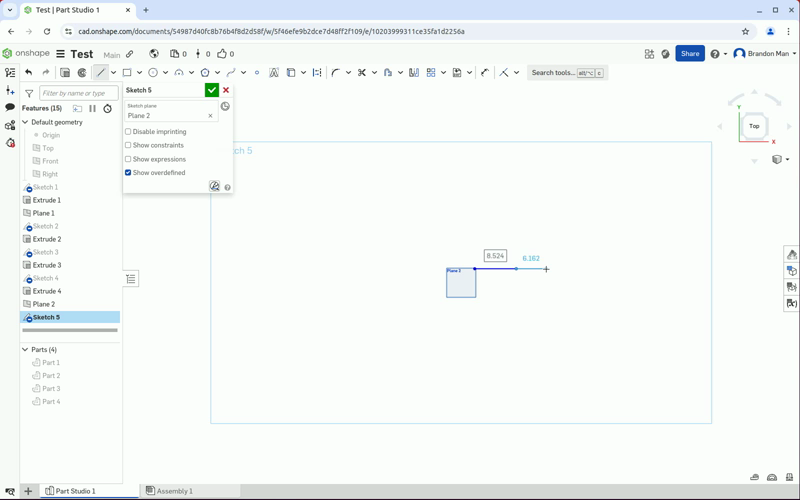
mouse_move(516, 219)
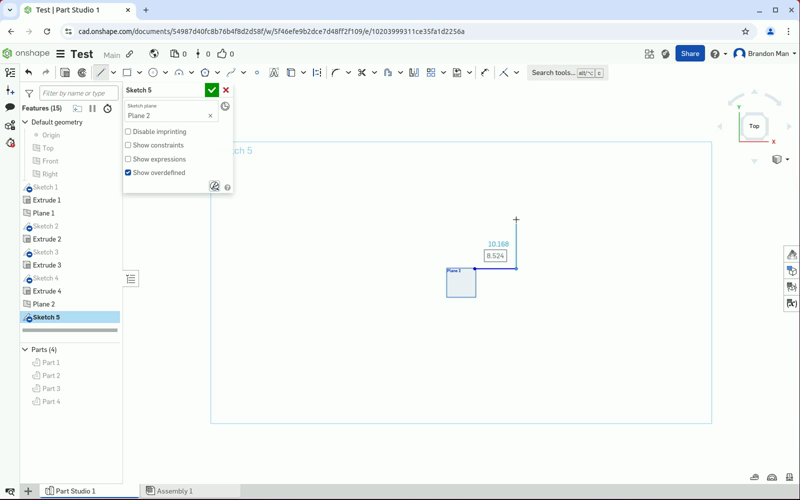
click(516, 219)
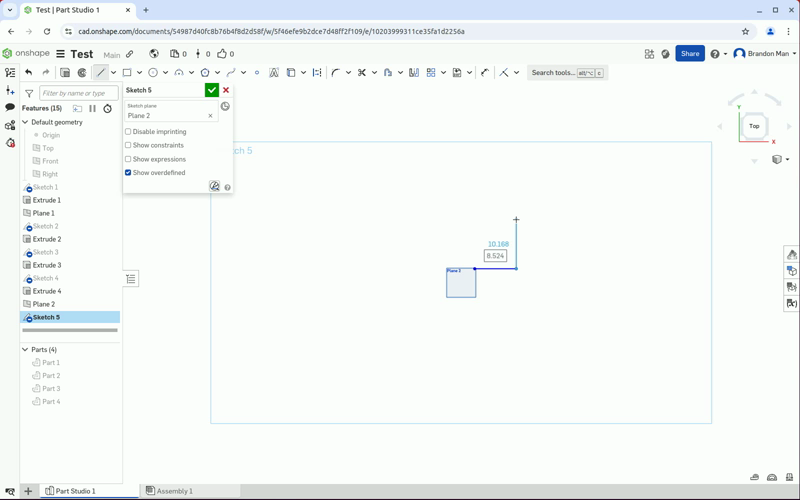
key_up(shift)
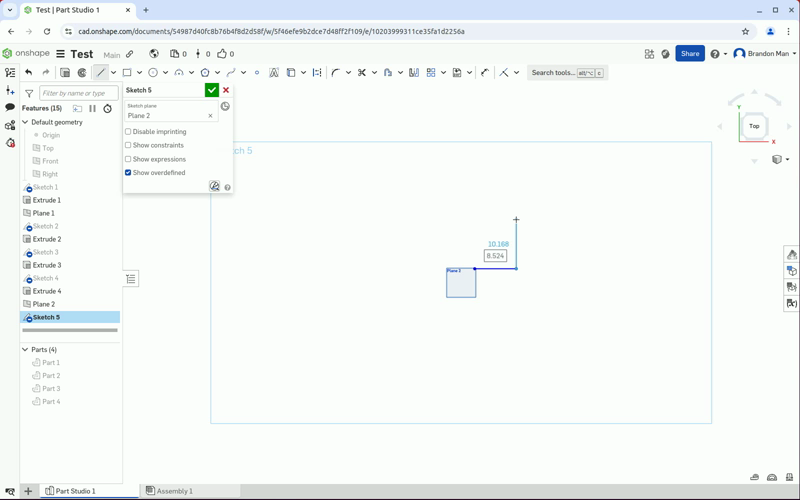
key_down(shift)
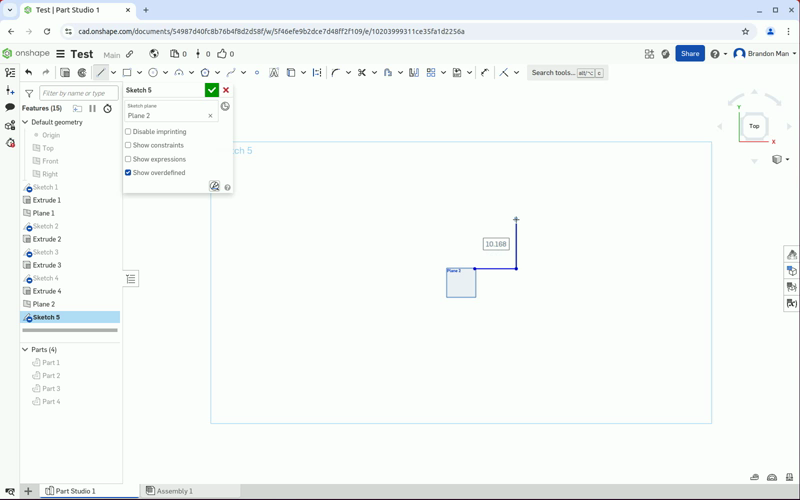
mouse_move(546, 219)
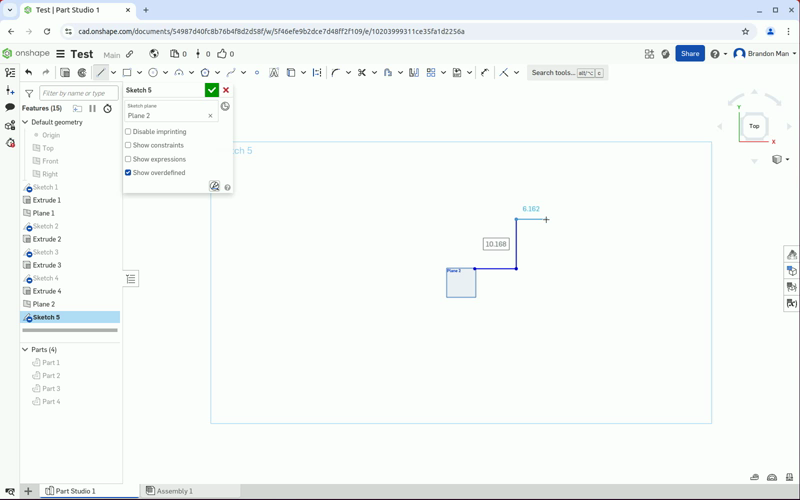
mouse_move(474, 219)
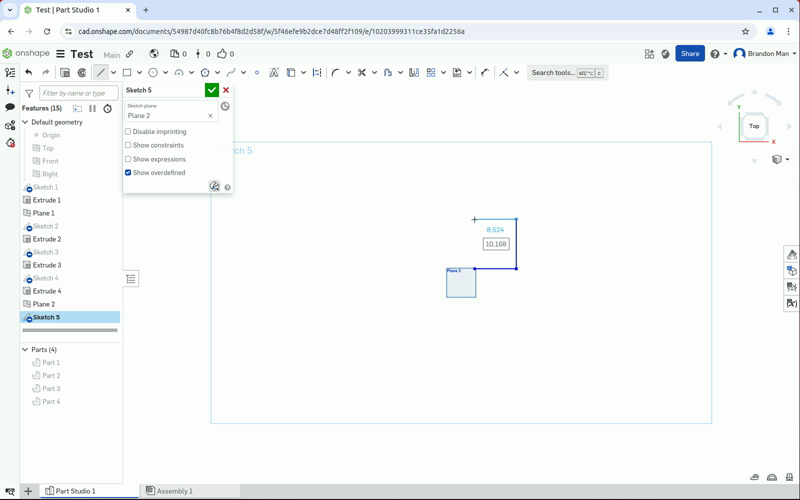
click(474, 219)
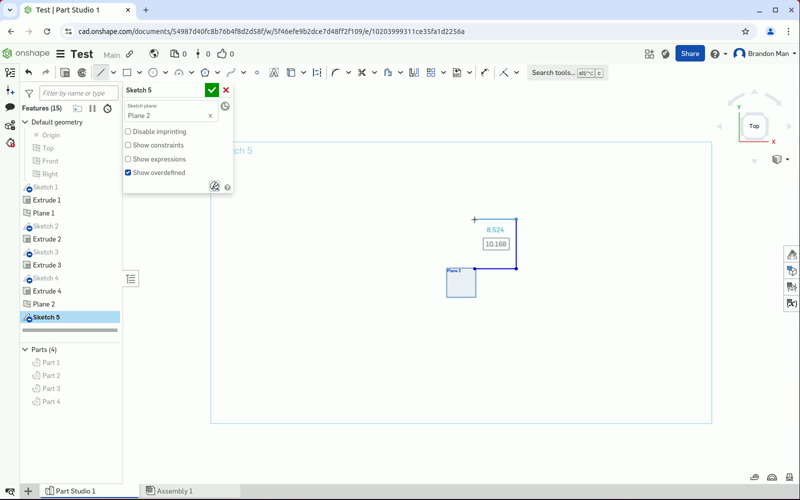
key_up(shift)
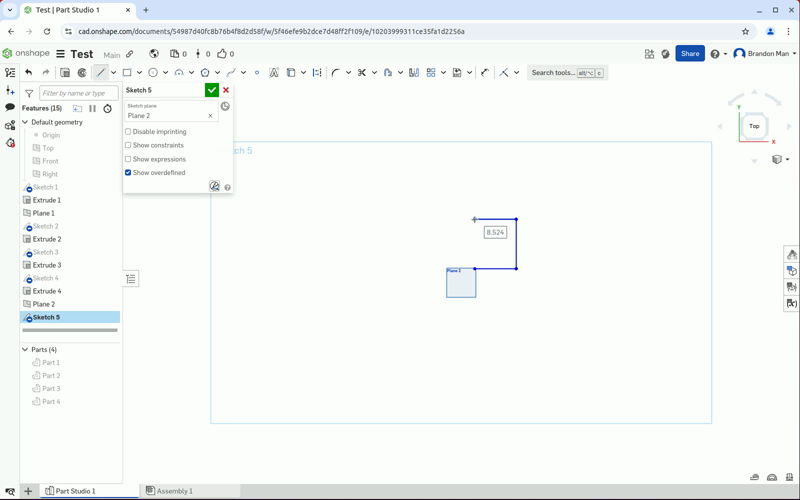
mouse_move(504, 219)
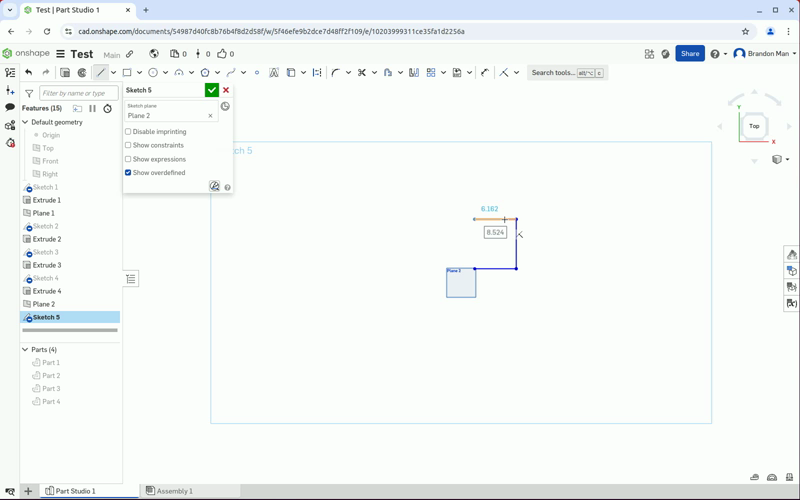
key_down(shift)
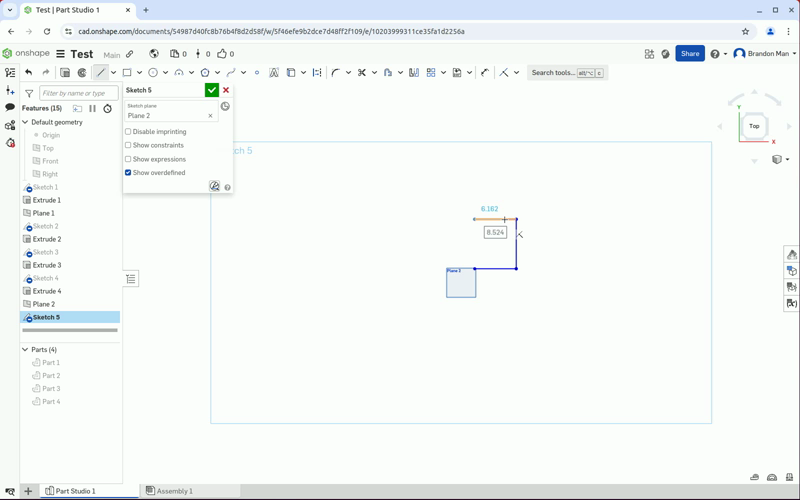
mouse_move(474, 268)
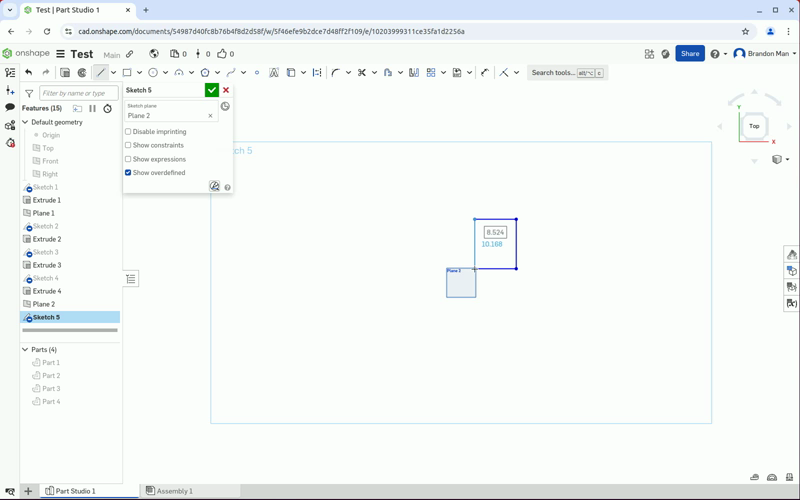
key_up(shift)
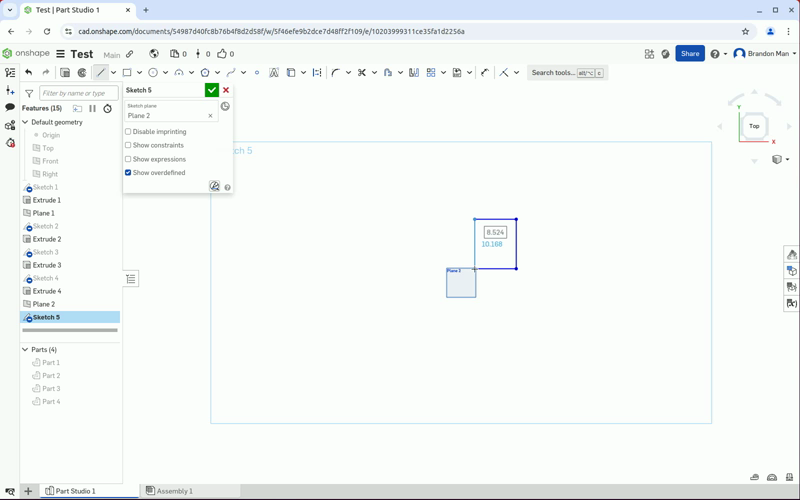
click(474, 268)
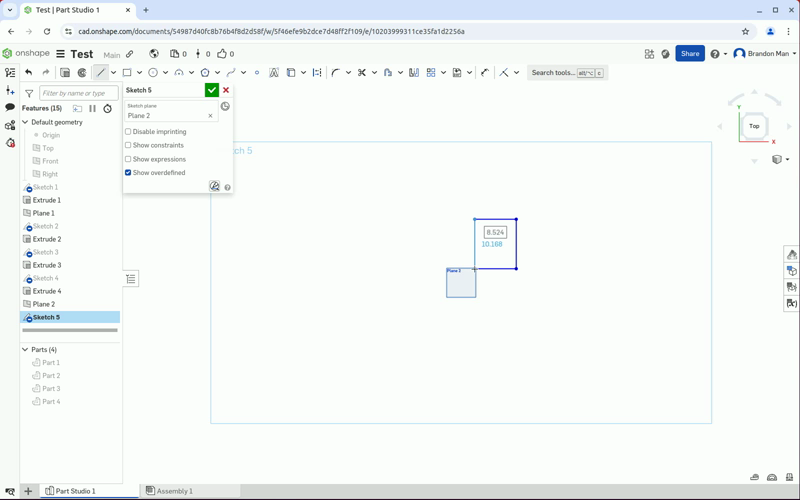
key(esc)
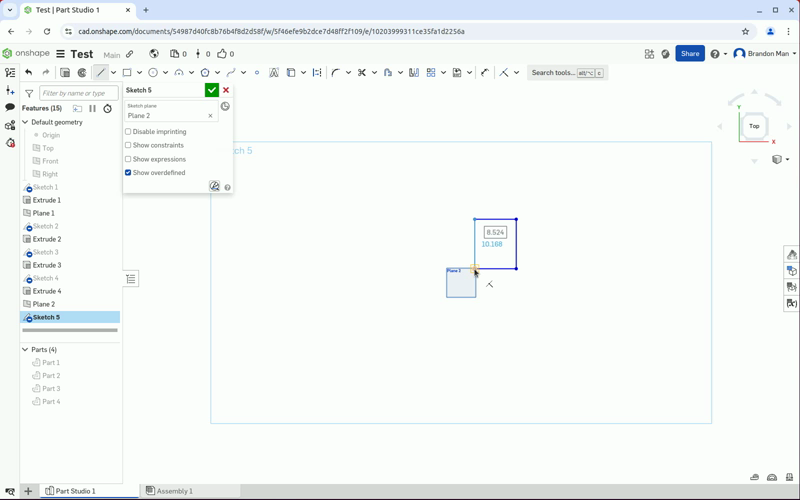
mouse_move(479, 252)
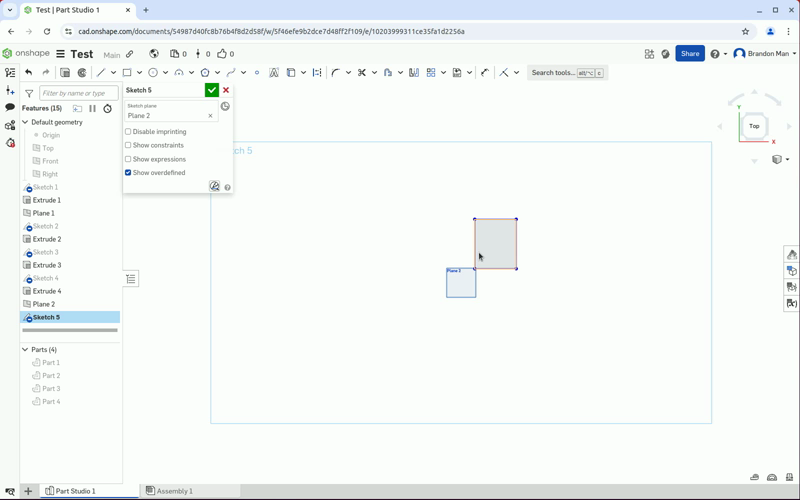
click(479, 252)
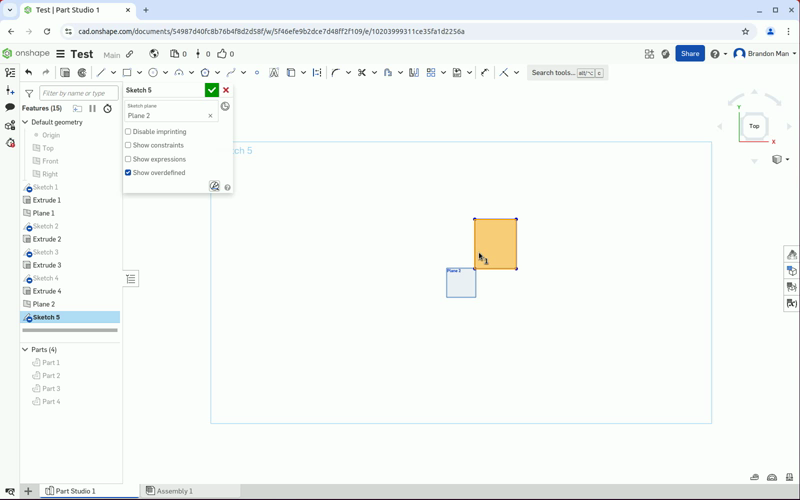
mouse_move(73, 352)
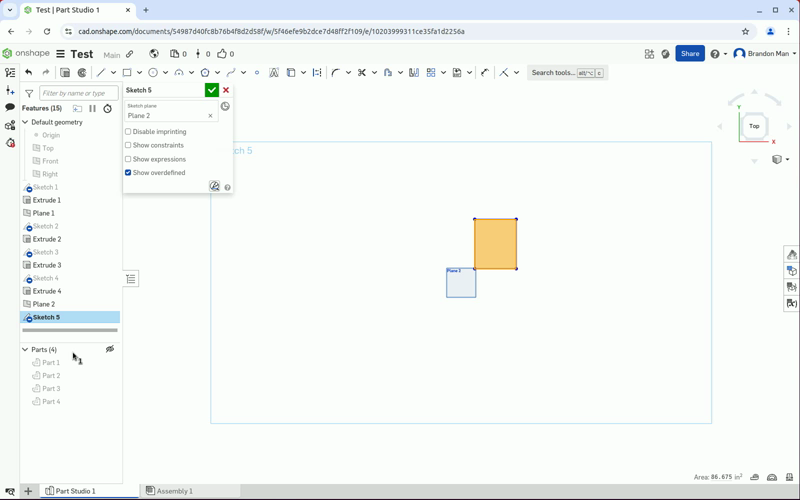
key(shift+y)
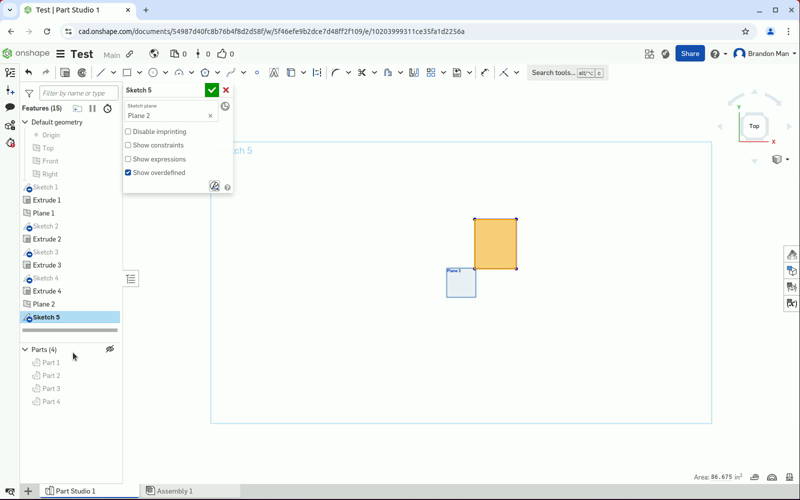
key(shift+e)
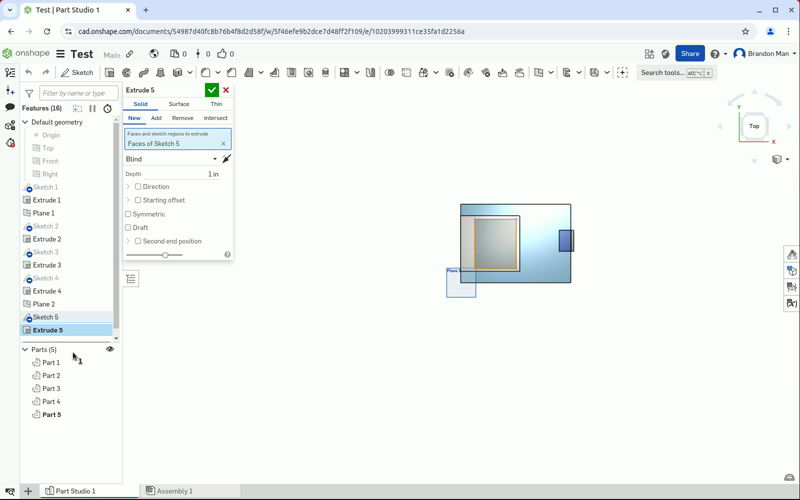
mouse_move(143, 106)
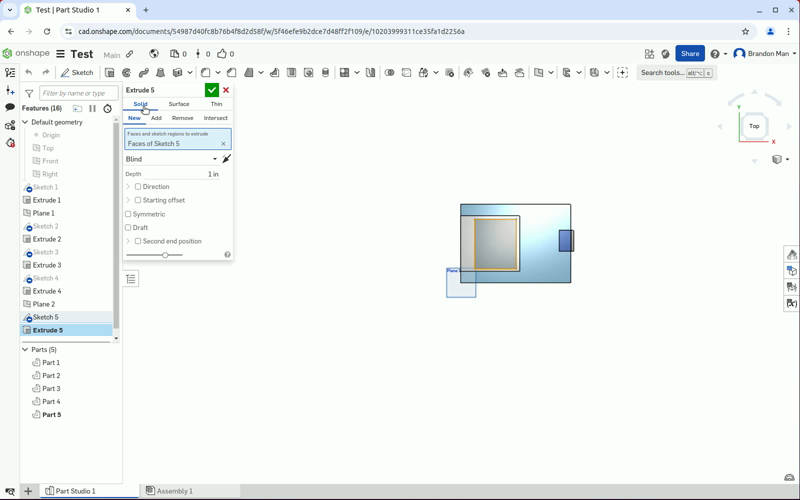
click(143, 106)
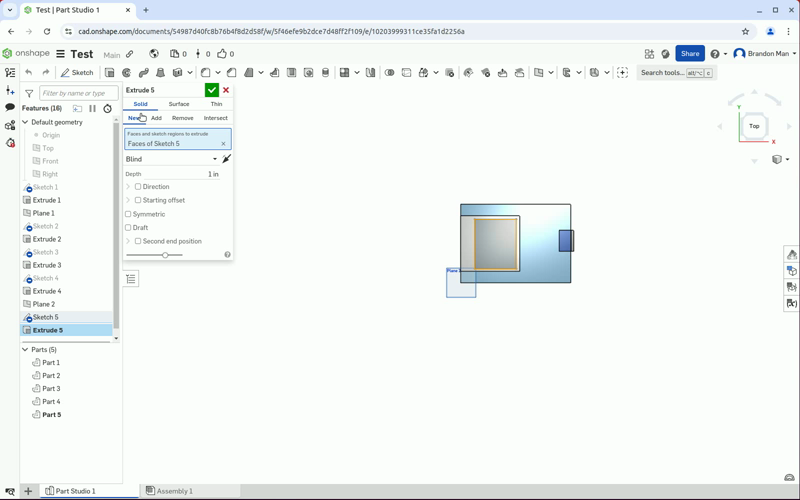
mouse_move(137, 120)
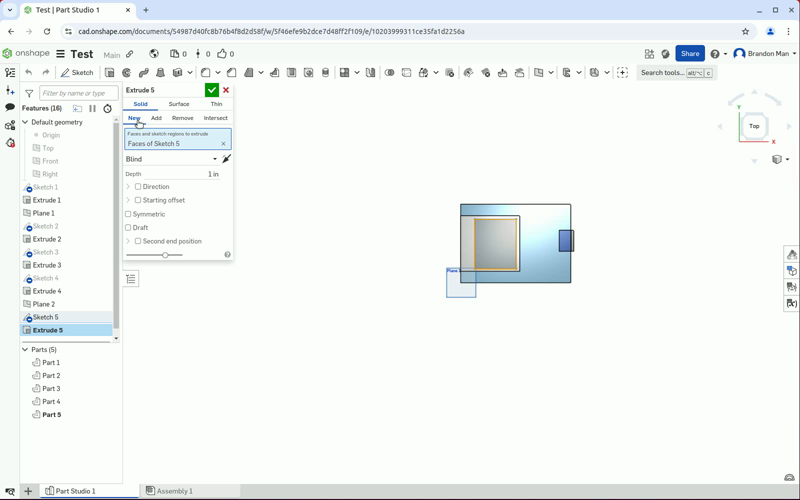
click(137, 120)
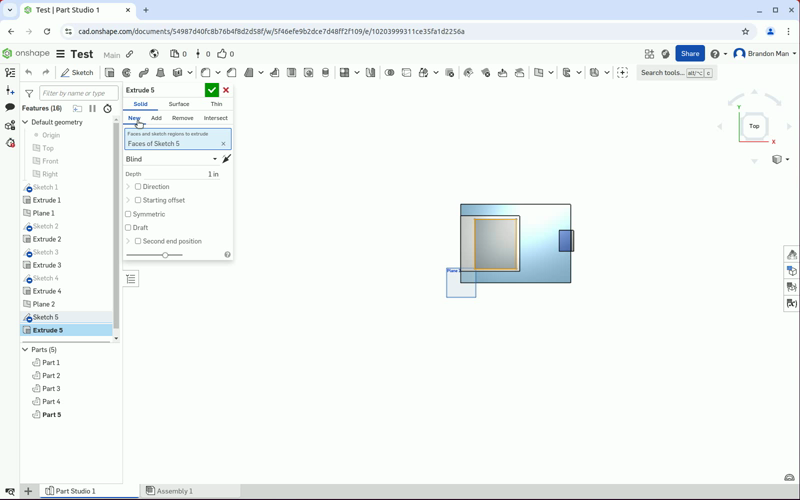
key(tab, 4)
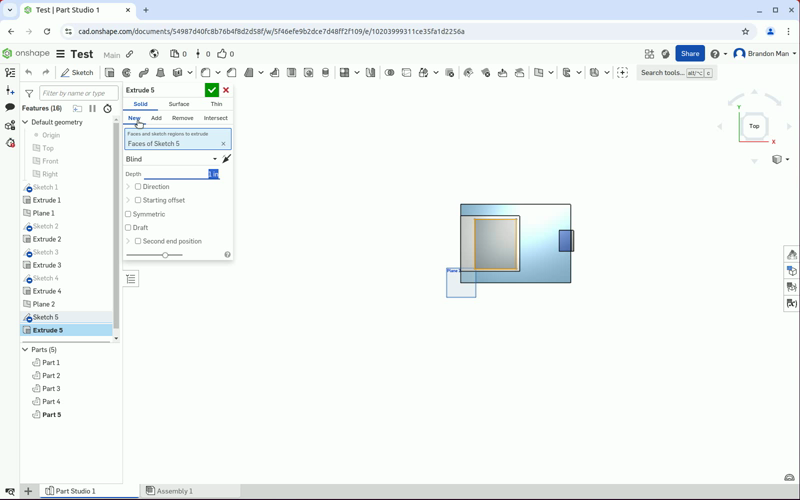
text(1.204)
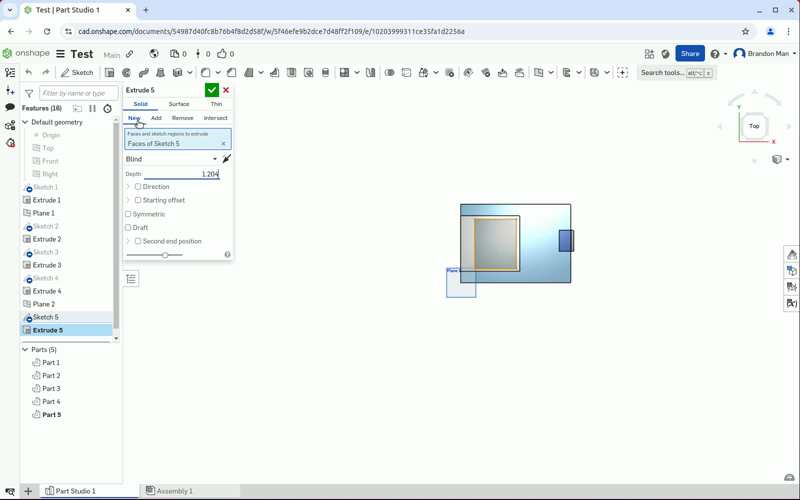
key(enter)
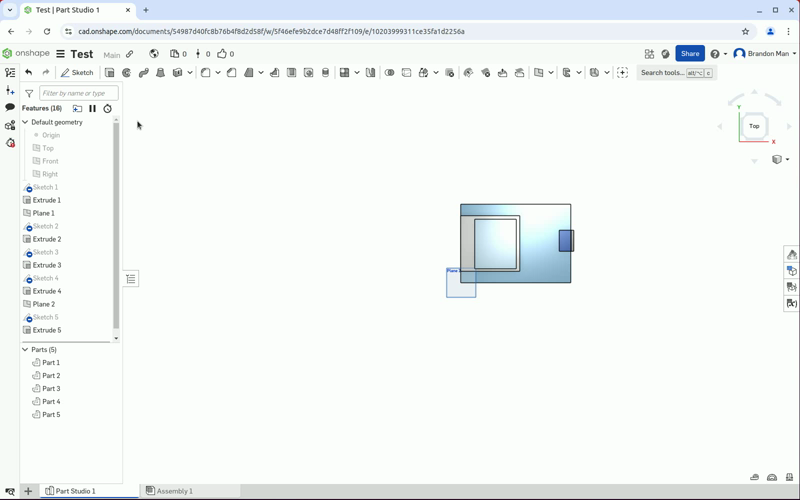
key(shift+h)
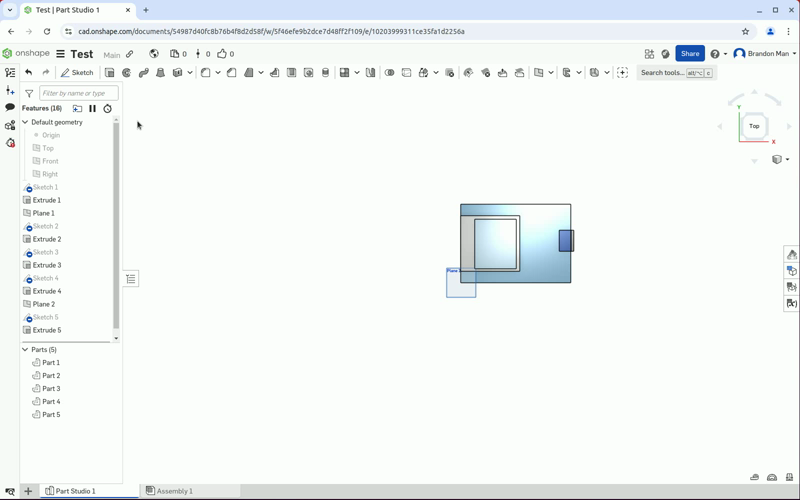
key(shift+h)
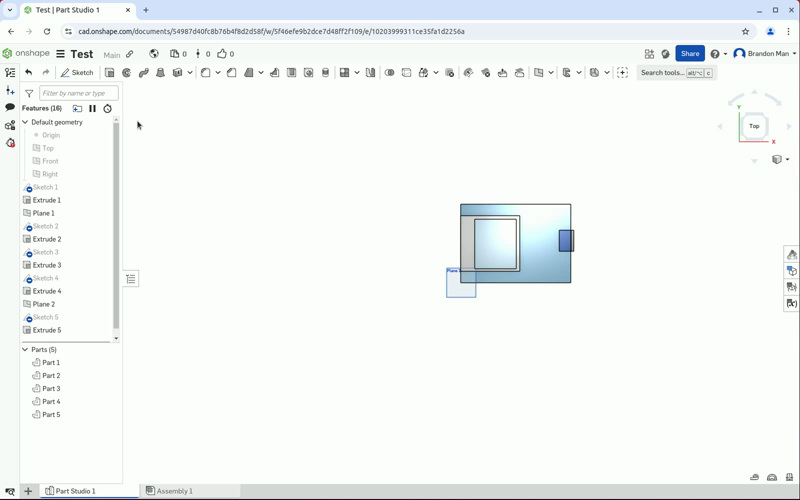
mouse_move(69, 189)
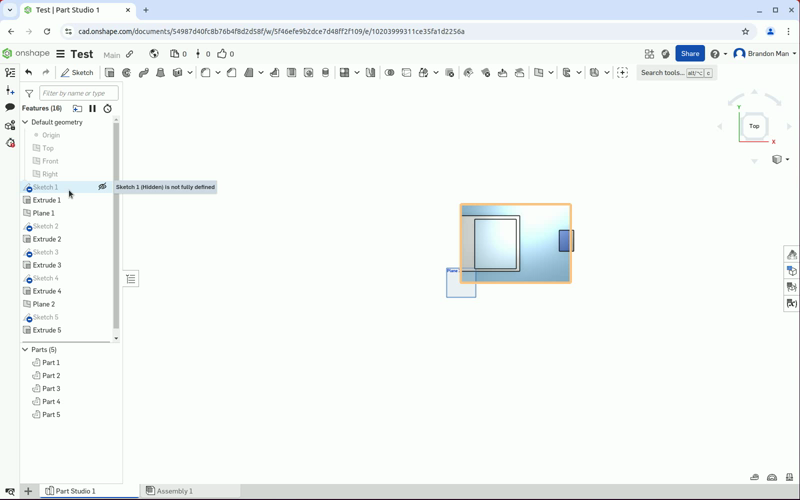
click(69, 189)
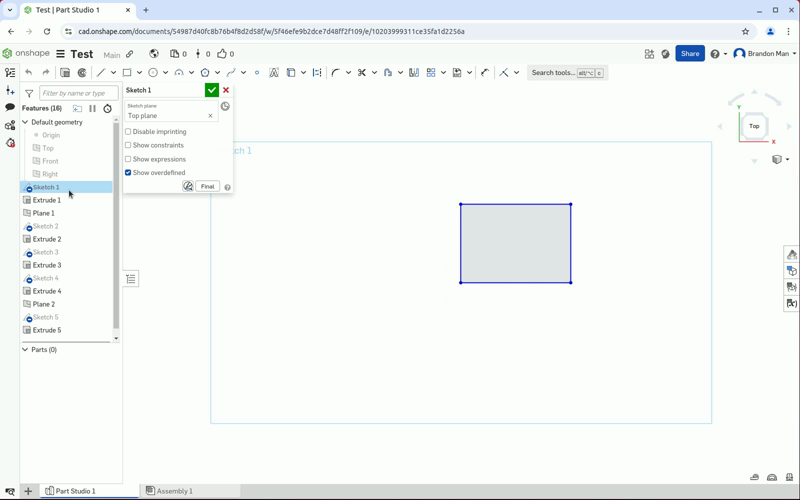
mouse_move(229, 92)
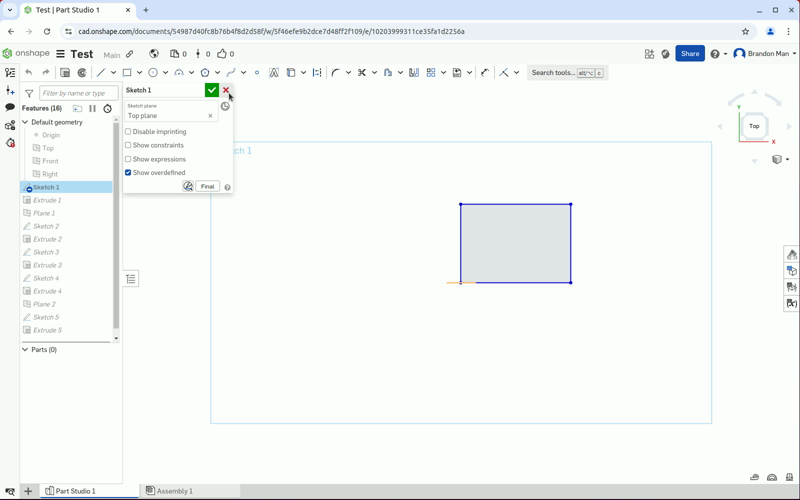
click(229, 92)
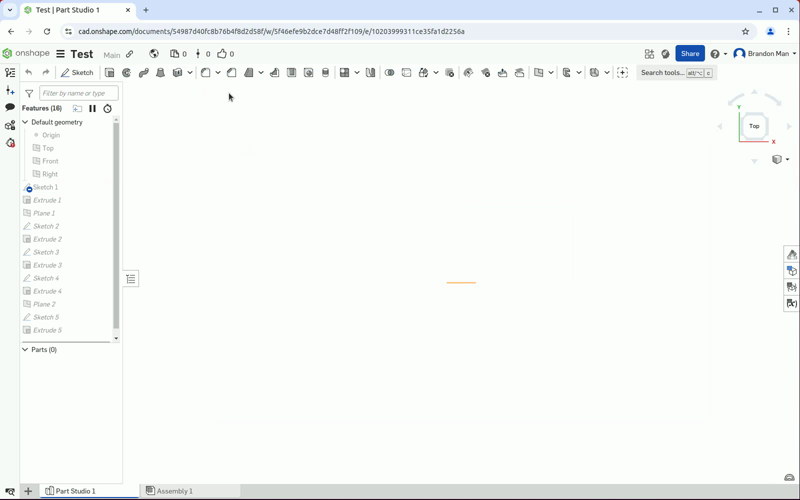
key(shift+s)
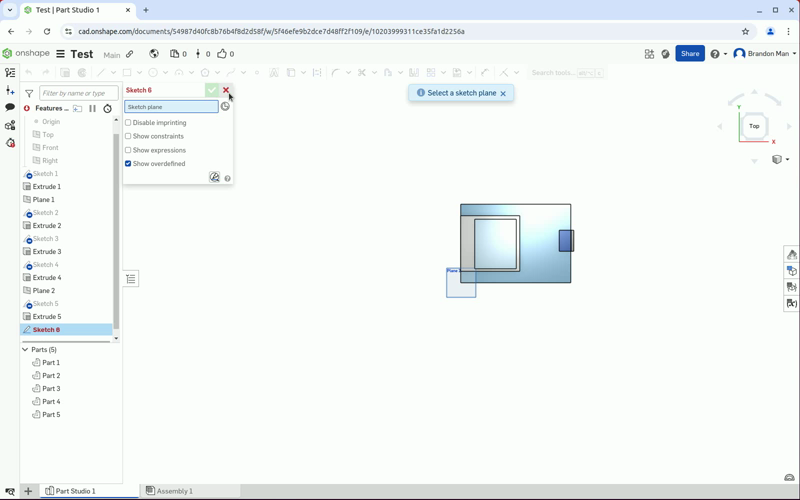
mouse_move(69, 293)
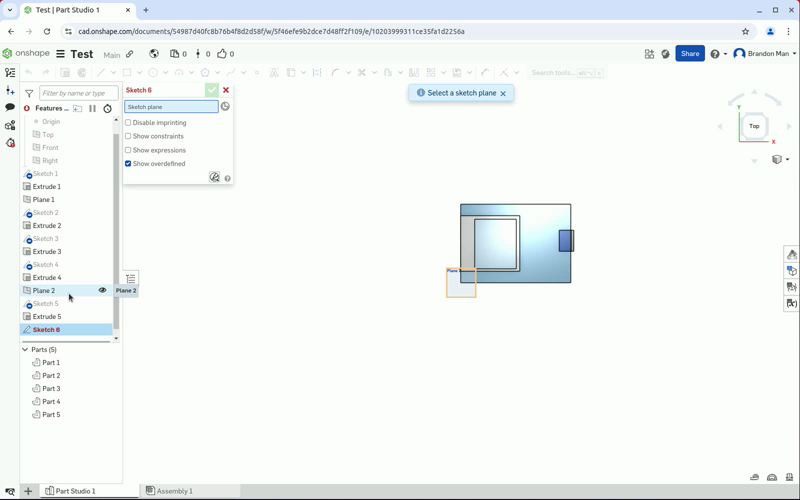
click(69, 293)
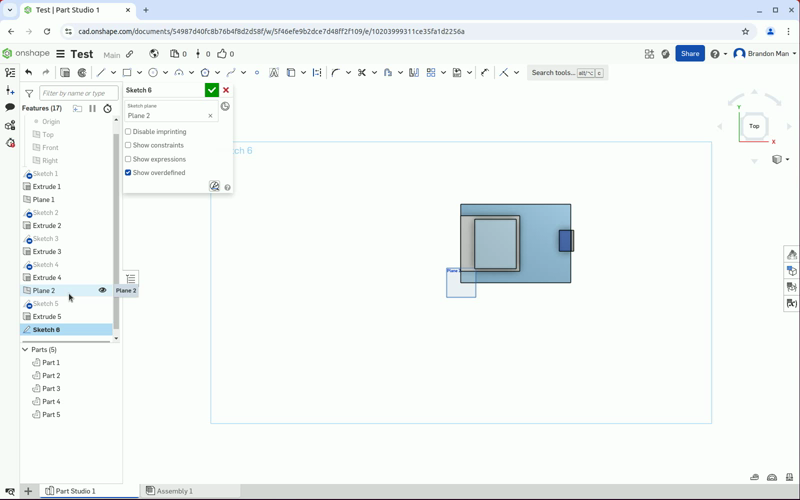
mouse_move(73, 352)
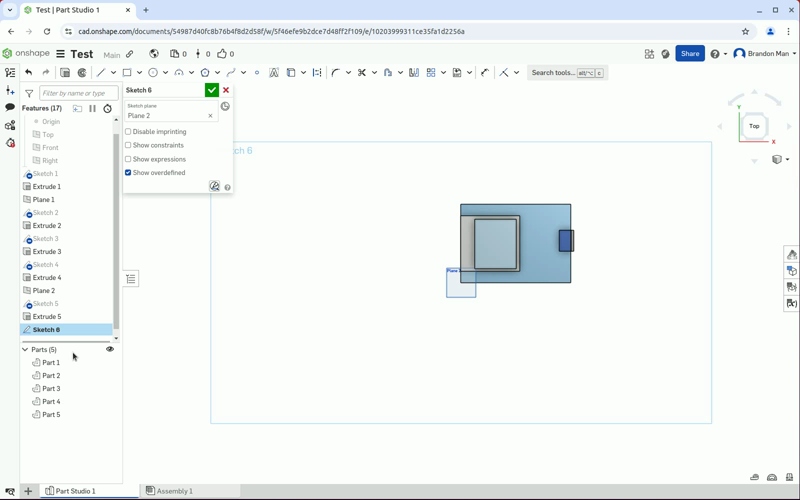
key(y)
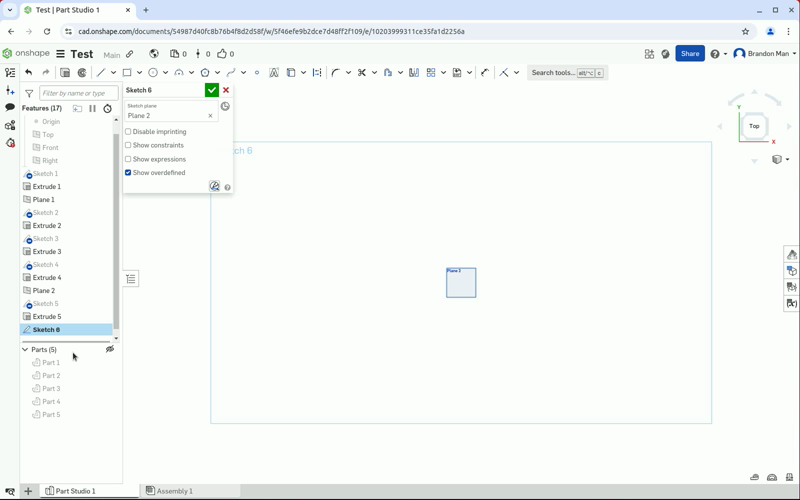
key(l)
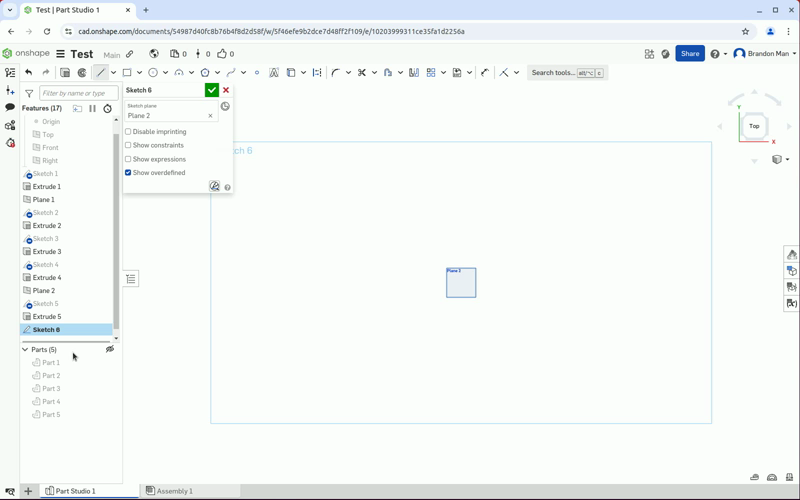
key_down(shift)
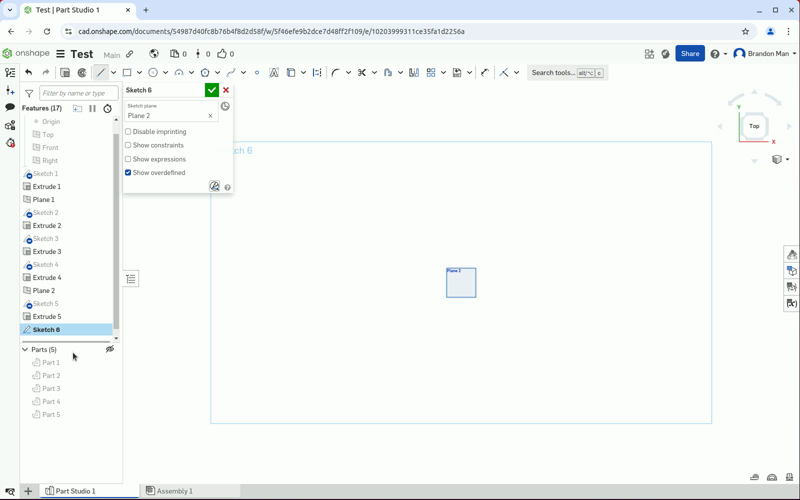
mouse_move(474, 268)
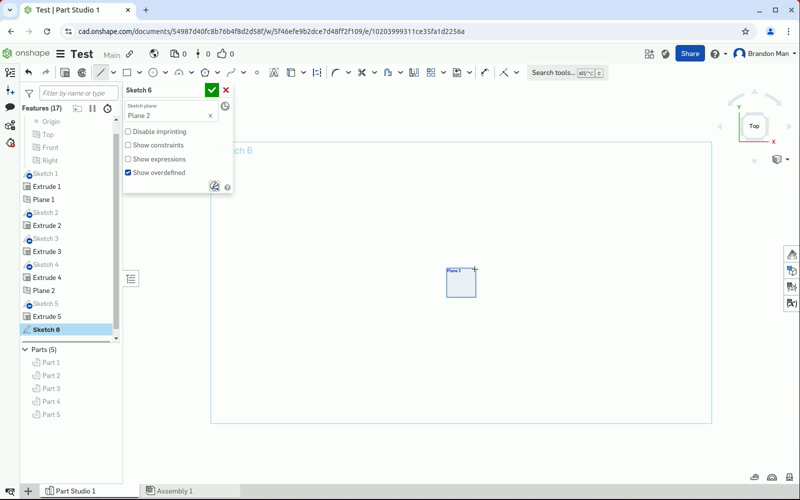
click(474, 268)
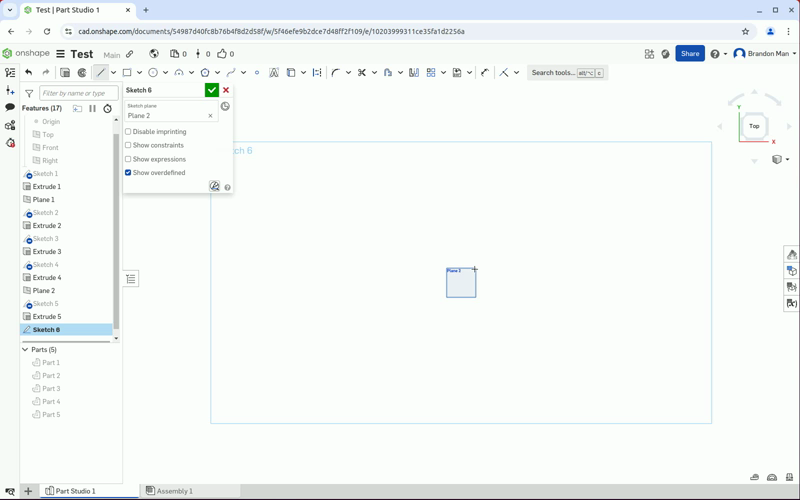
key_up(shift)
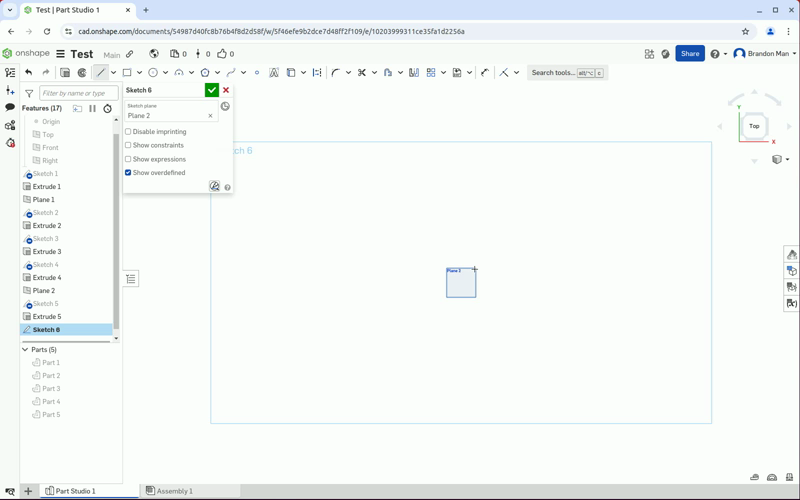
key_down(shift)
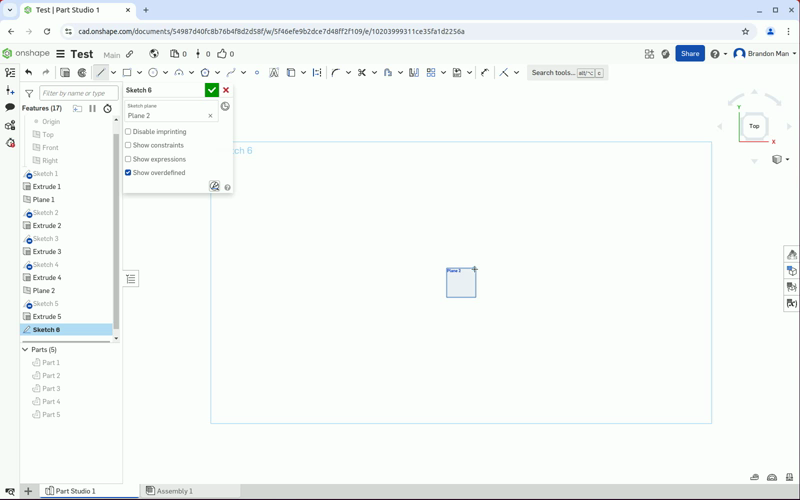
mouse_move(504, 268)
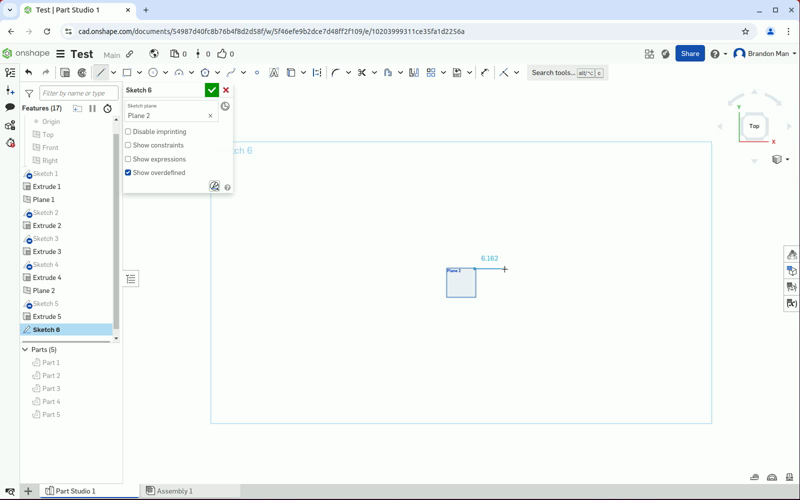
mouse_move(516, 268)
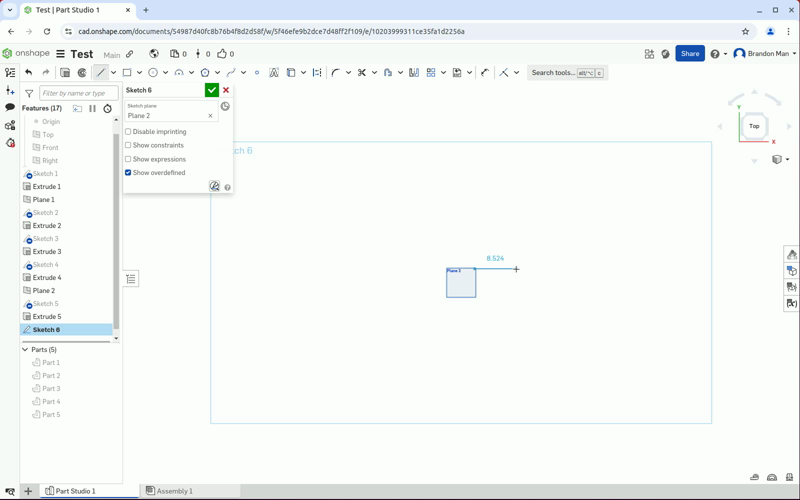
click(516, 268)
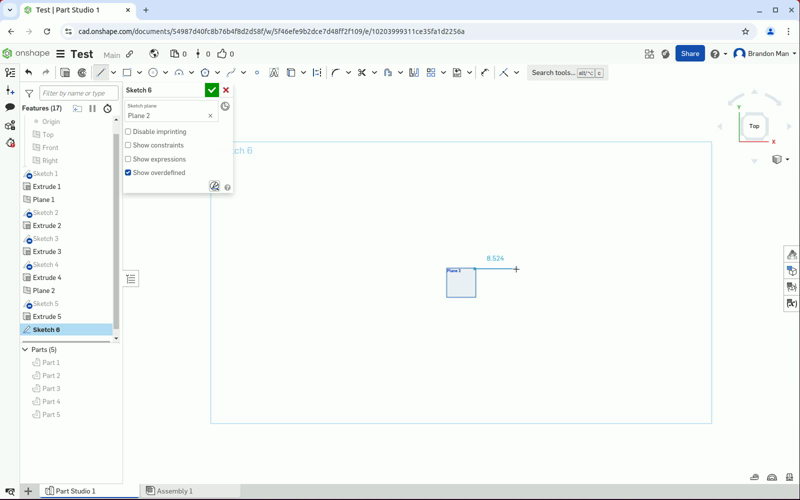
key_up(shift)
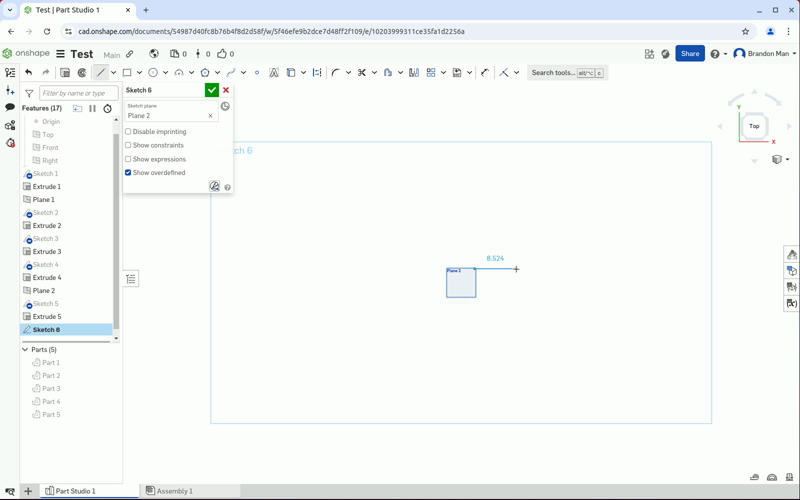
key_down(shift)
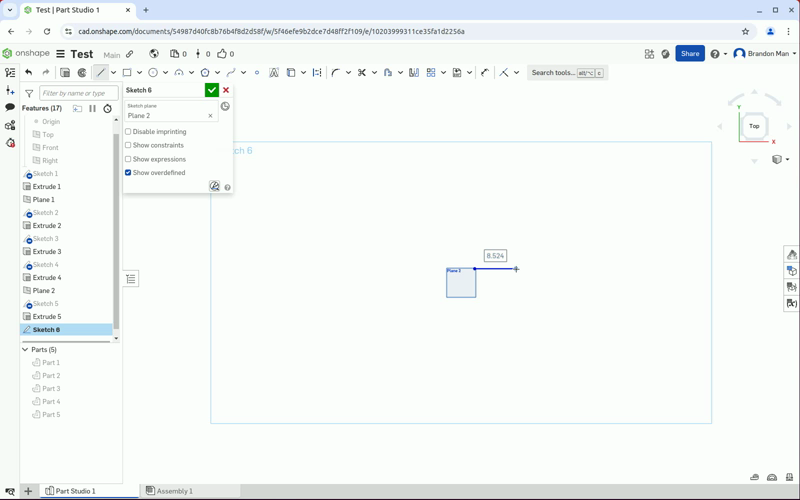
mouse_move(546, 268)
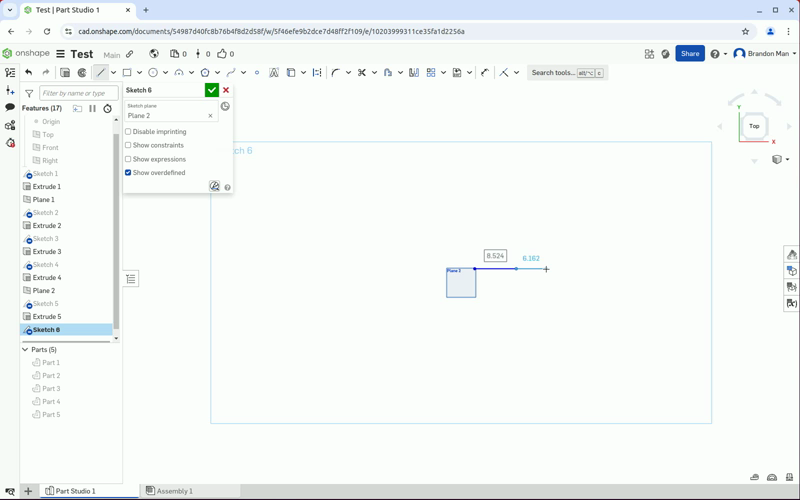
mouse_move(516, 219)
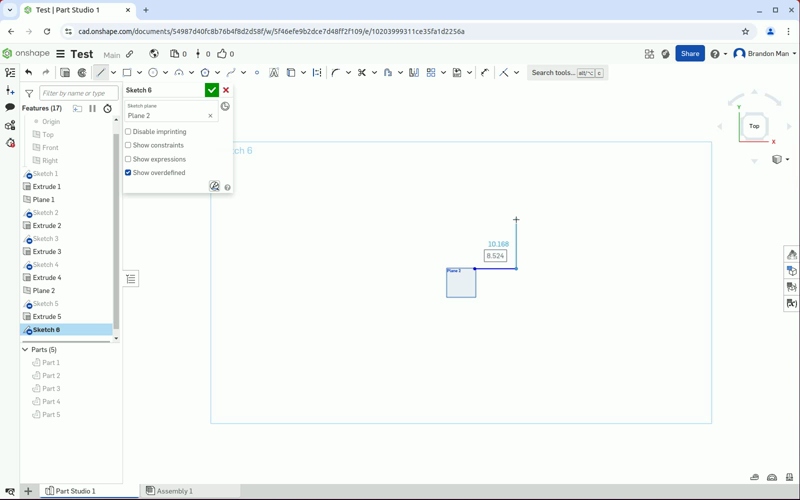
click(516, 219)
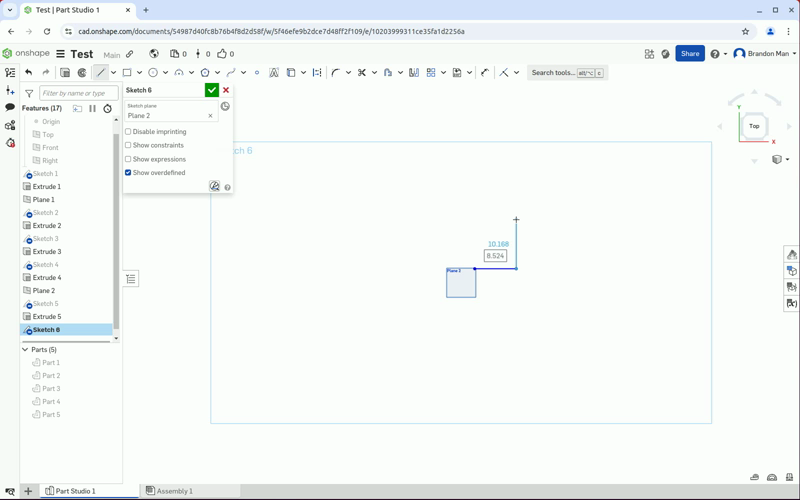
key_up(shift)
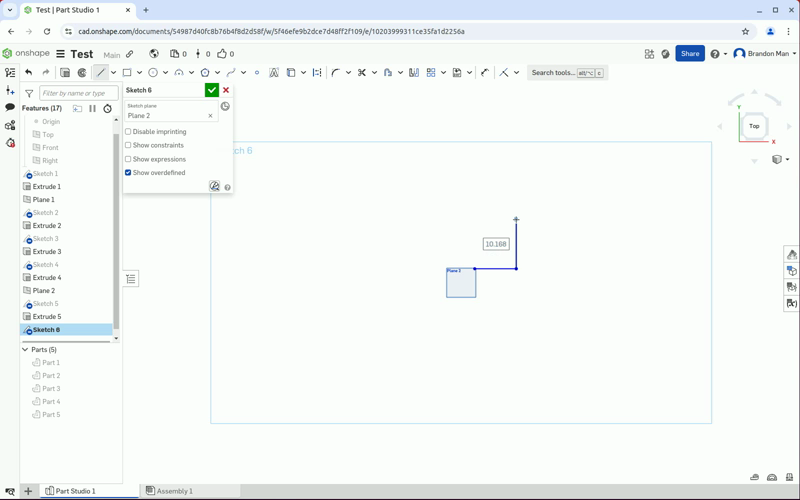
key_down(shift)
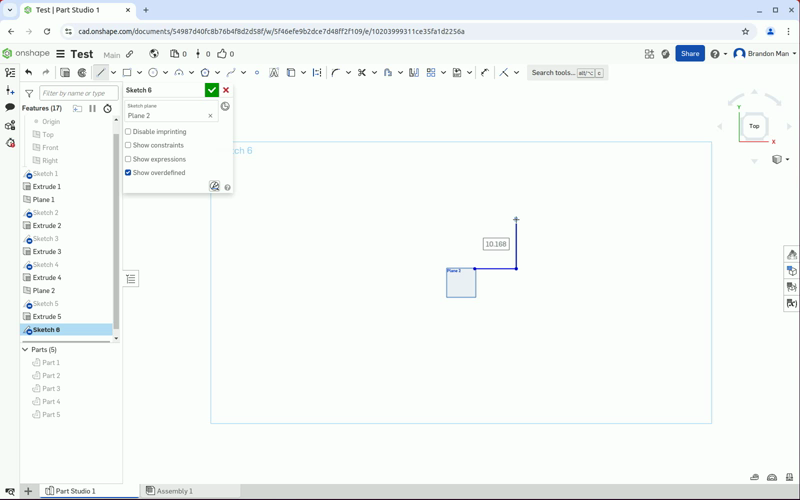
mouse_move(546, 219)
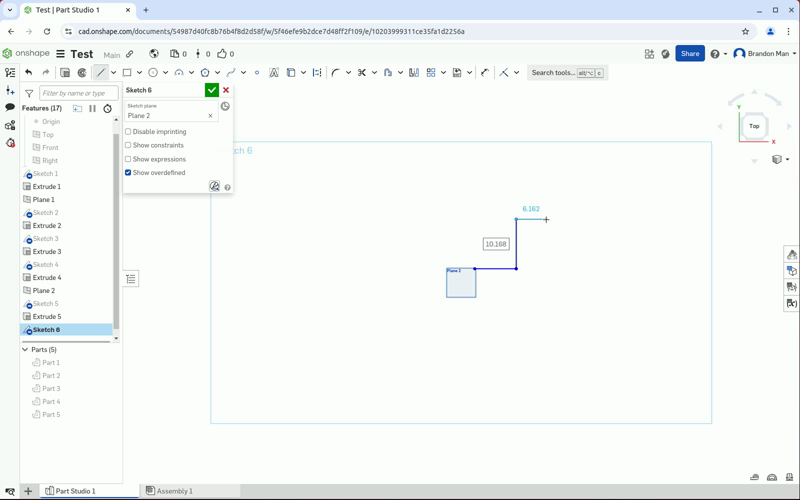
mouse_move(474, 219)
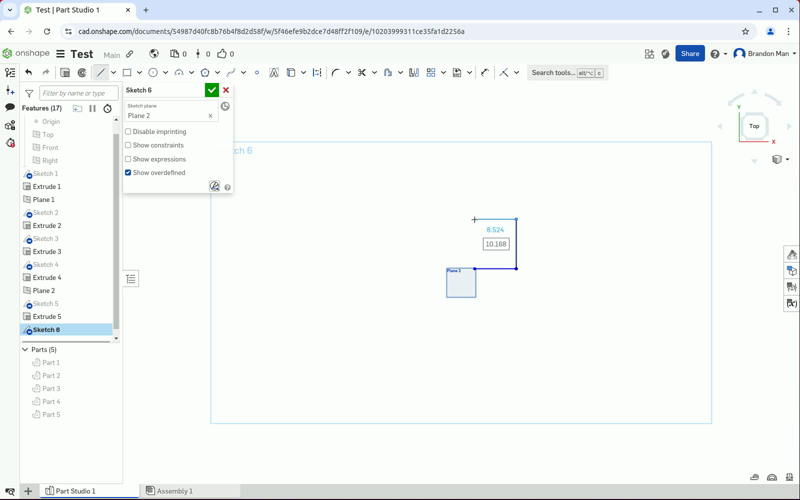
click(474, 219)
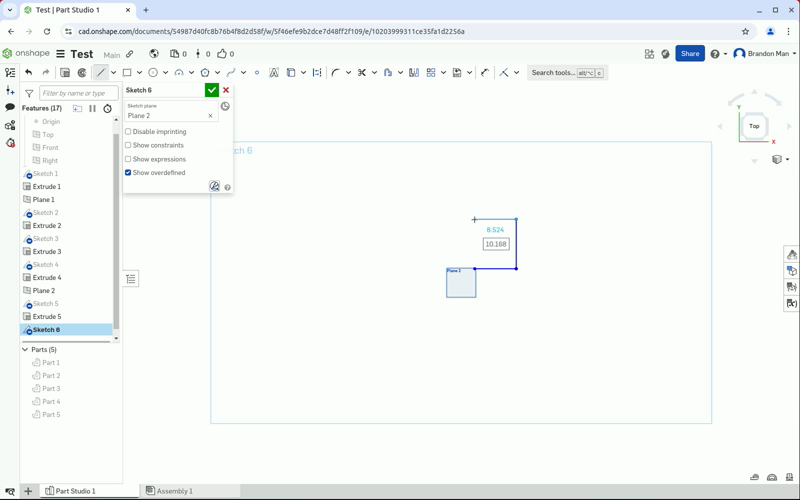
key_up(shift)
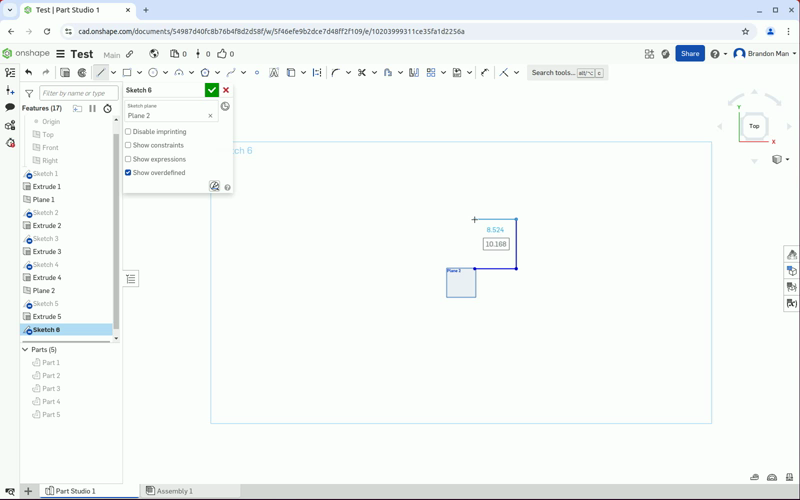
mouse_move(504, 219)
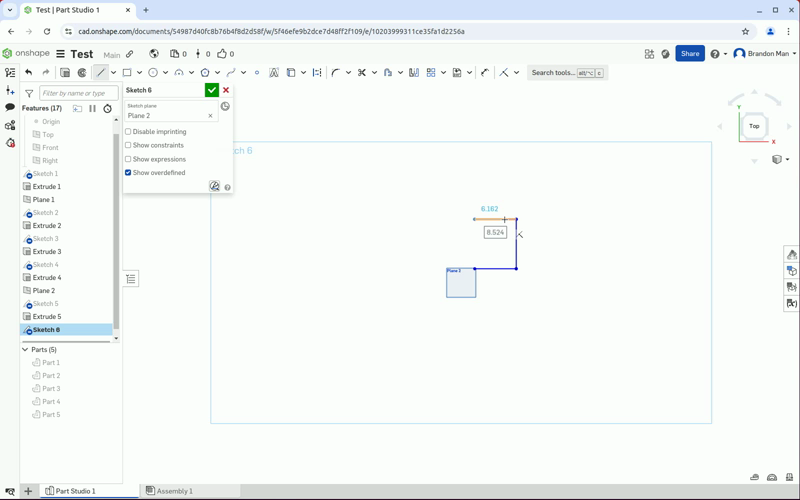
key_down(shift)
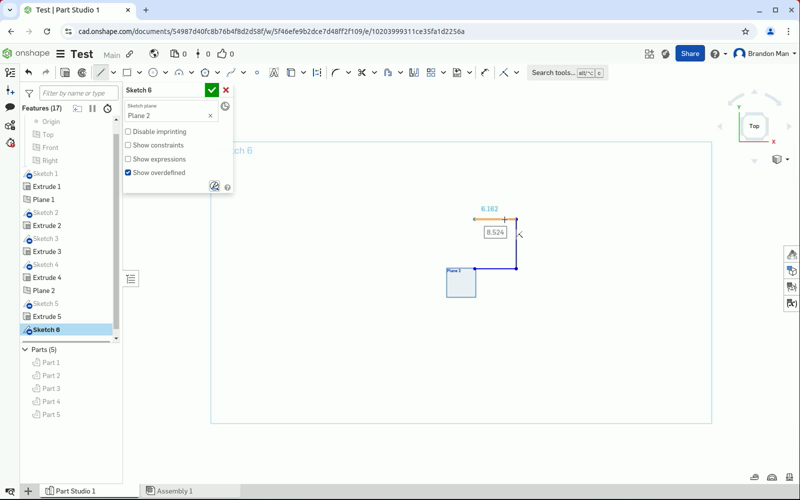
mouse_move(474, 268)
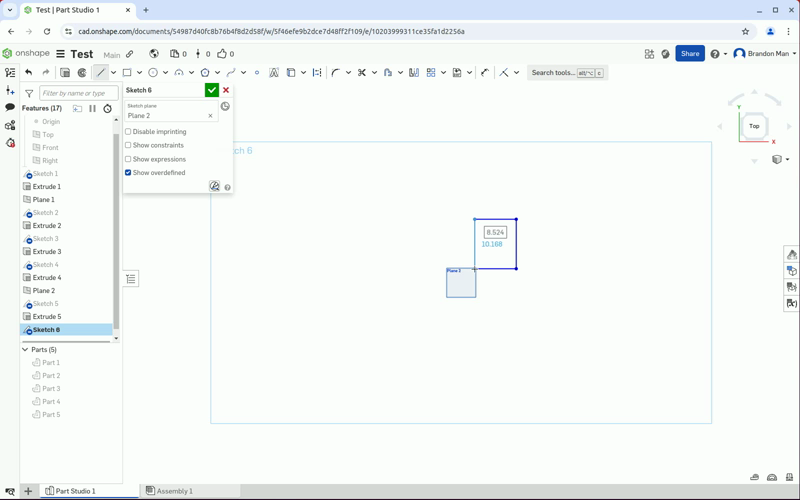
key_up(shift)
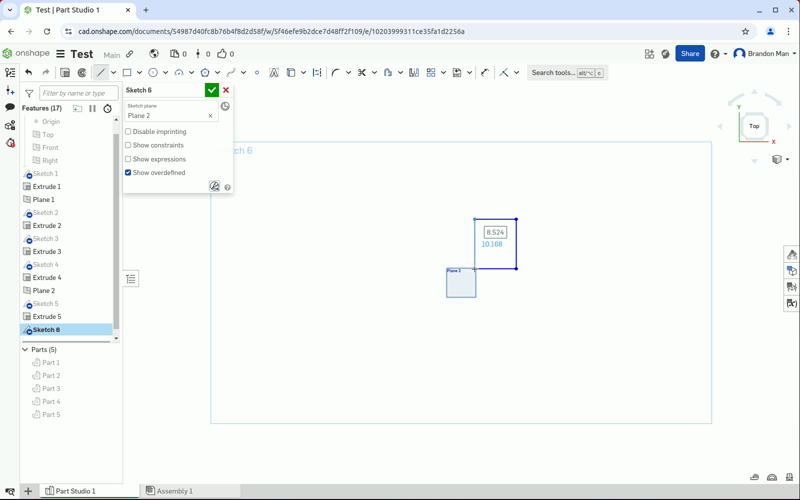
click(474, 268)
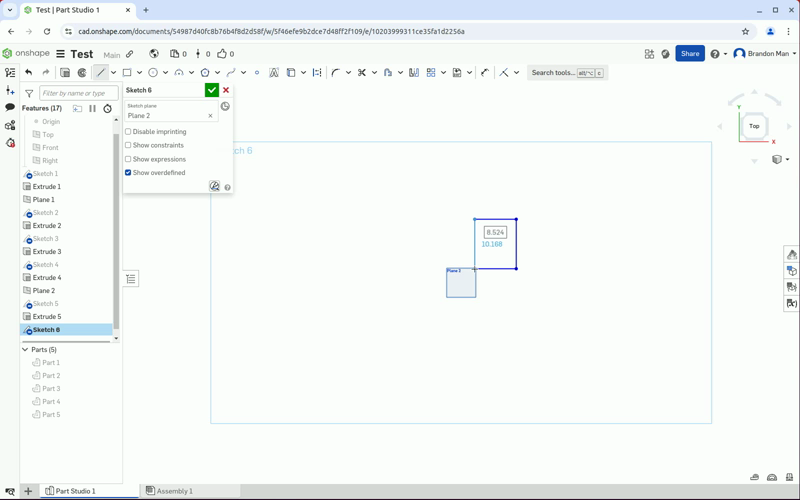
key(esc)
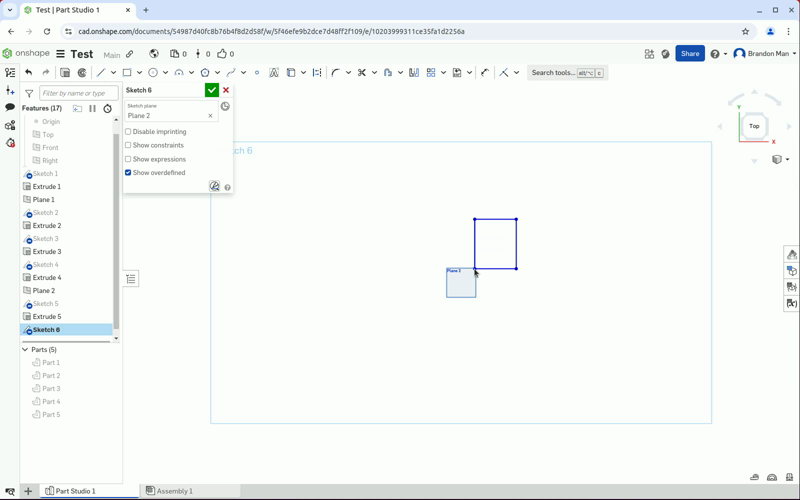
mouse_move(491, 257)
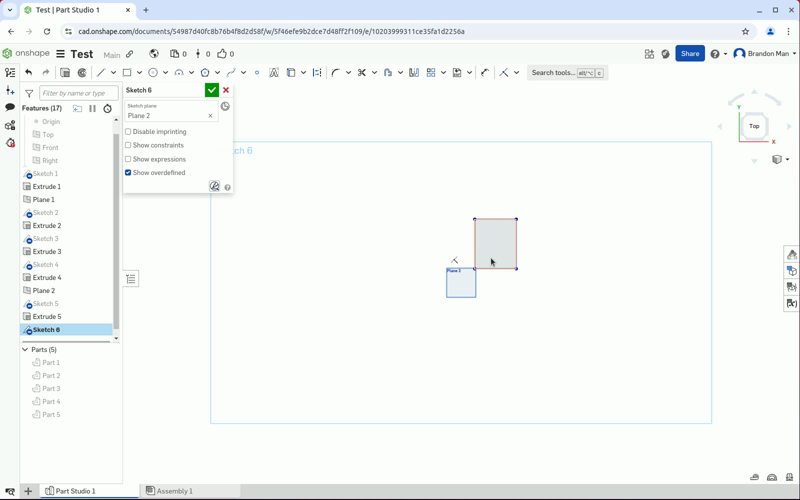
click(491, 257)
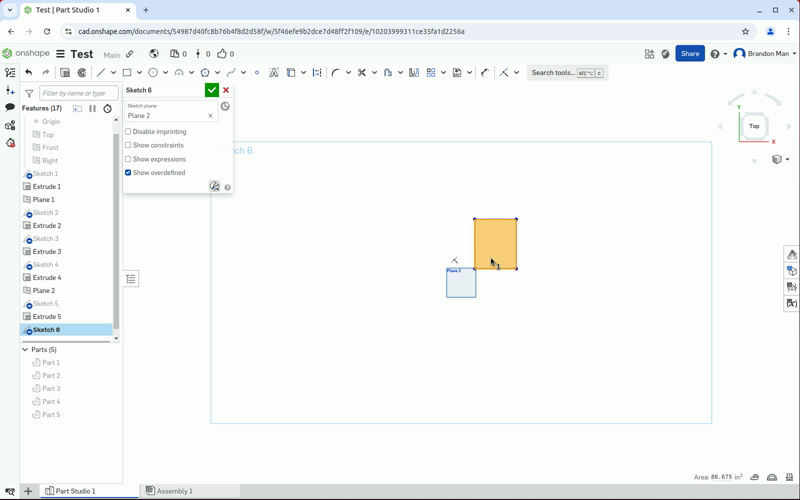
mouse_move(73, 352)
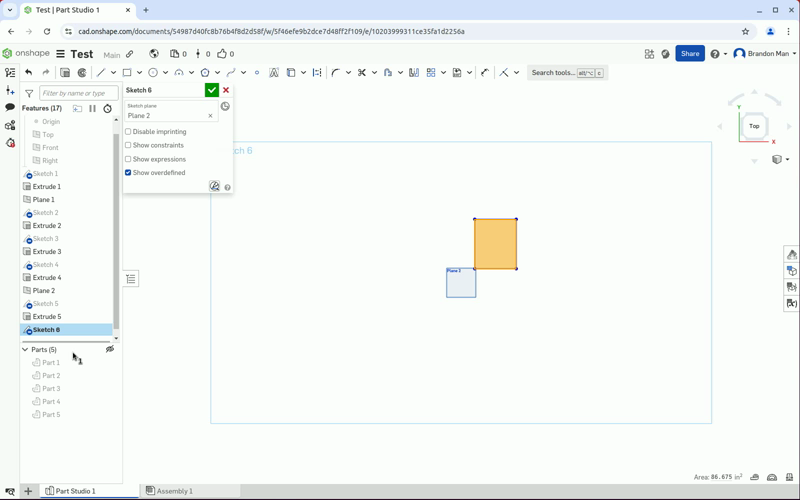
key(shift+y)
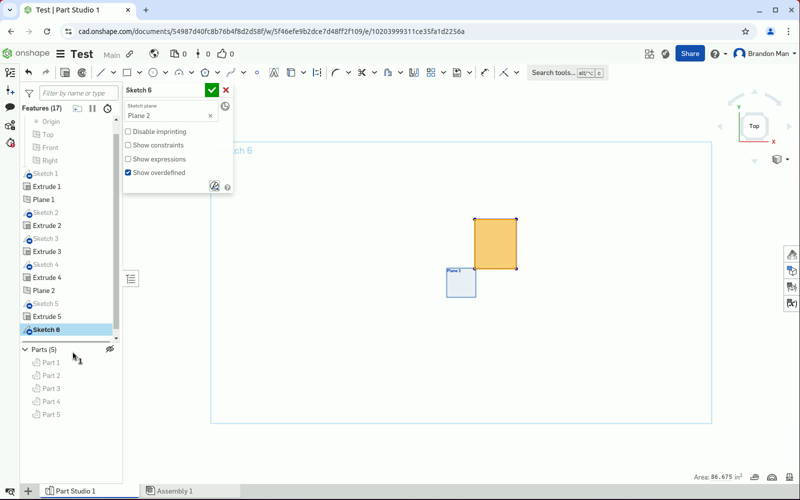
key(shift+e)
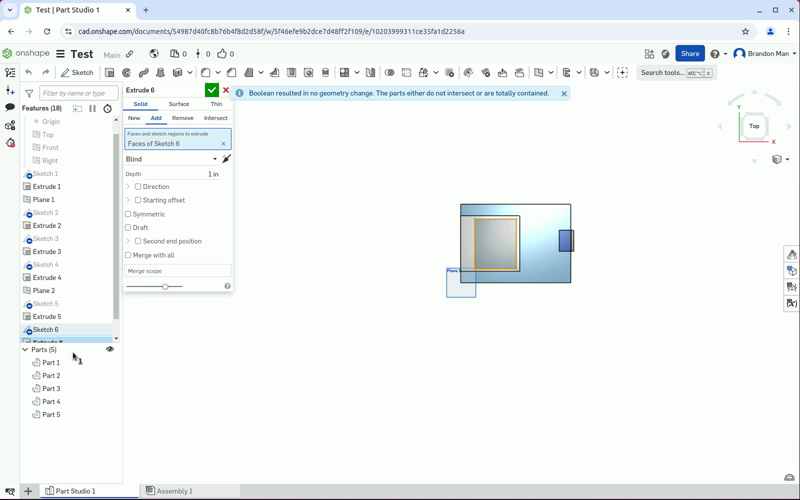
mouse_move(143, 106)
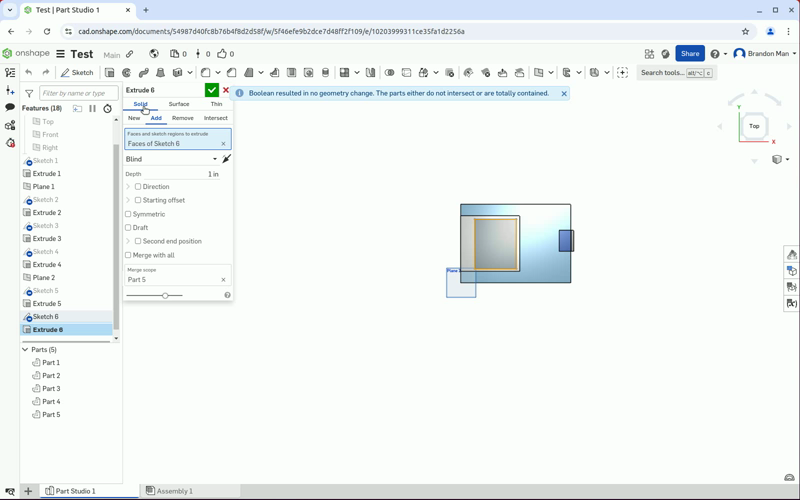
click(143, 106)
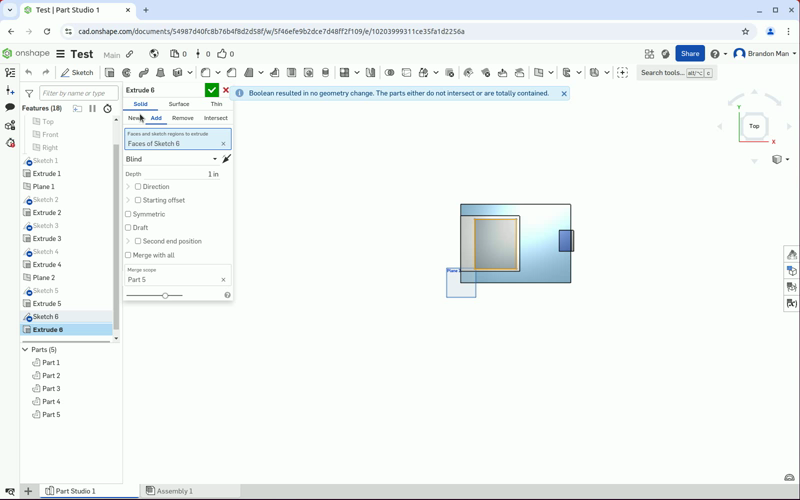
mouse_move(137, 120)
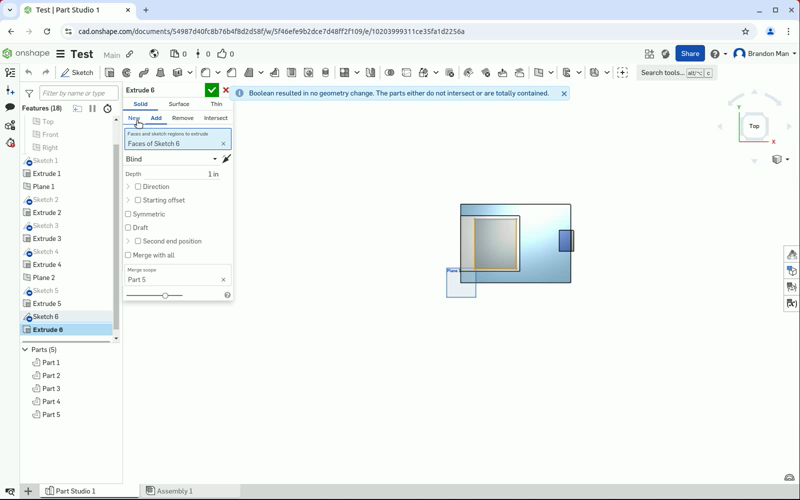
click(137, 120)
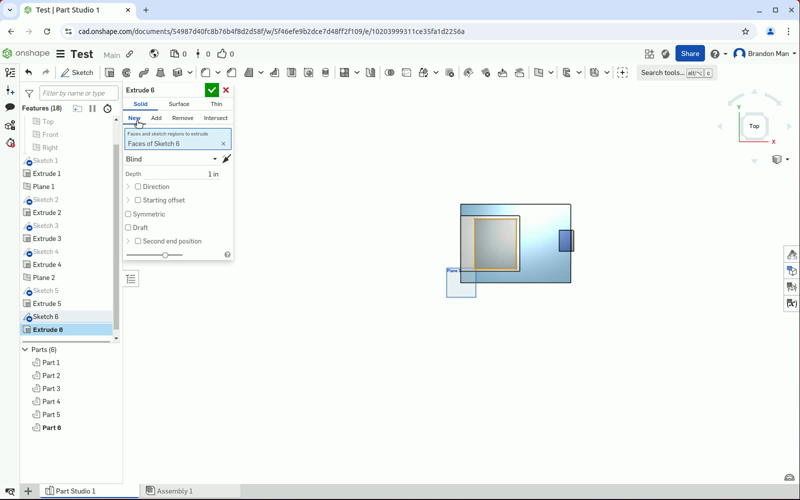
key(tab, 4)
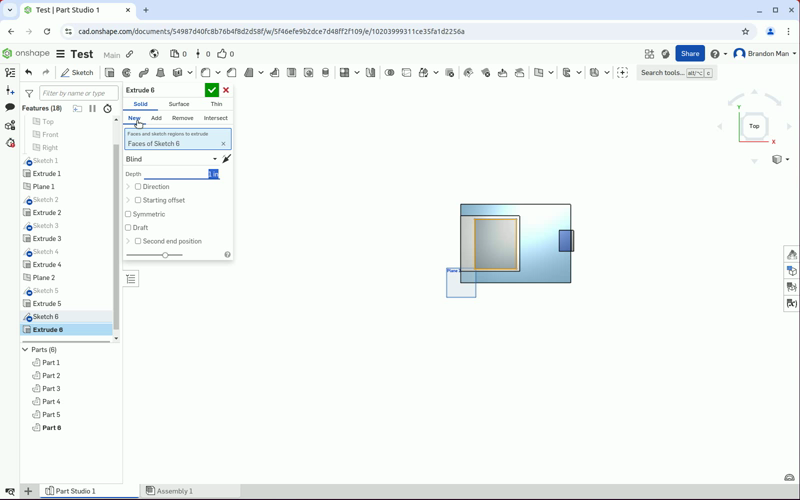
text(1.204)
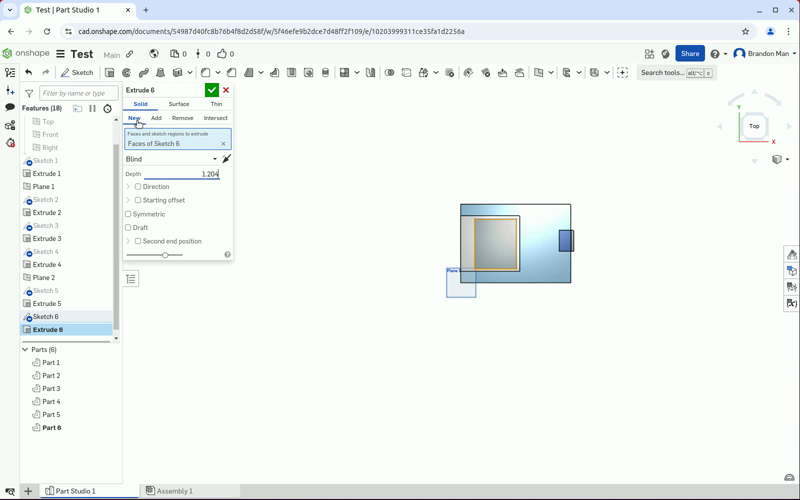
key(enter)
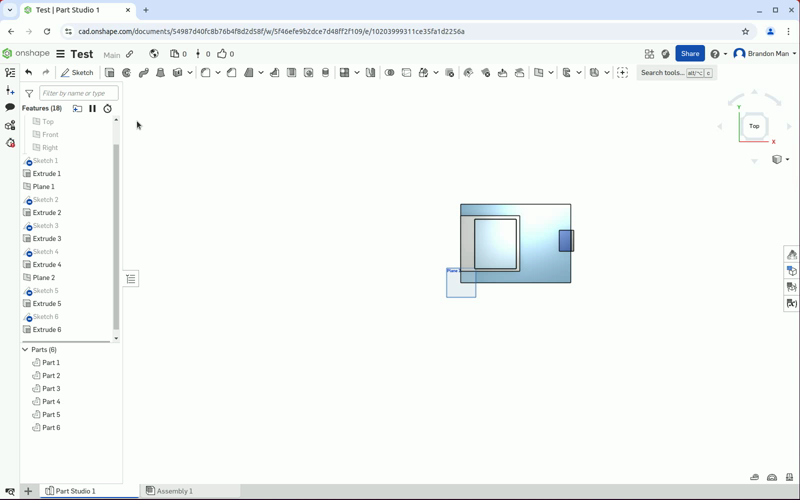
key(shift+h)
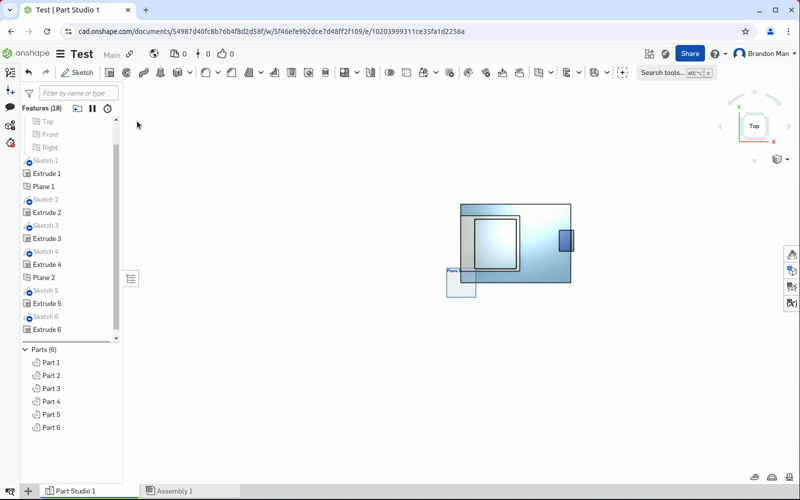
key(shift+h)
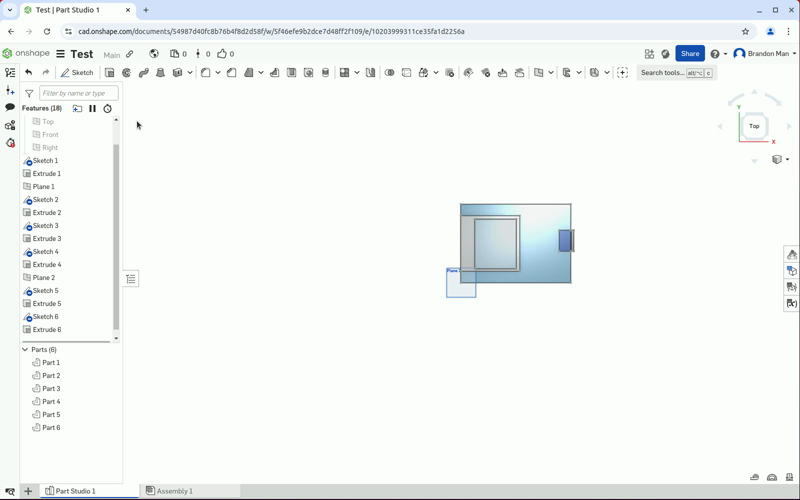
key(shift+7)
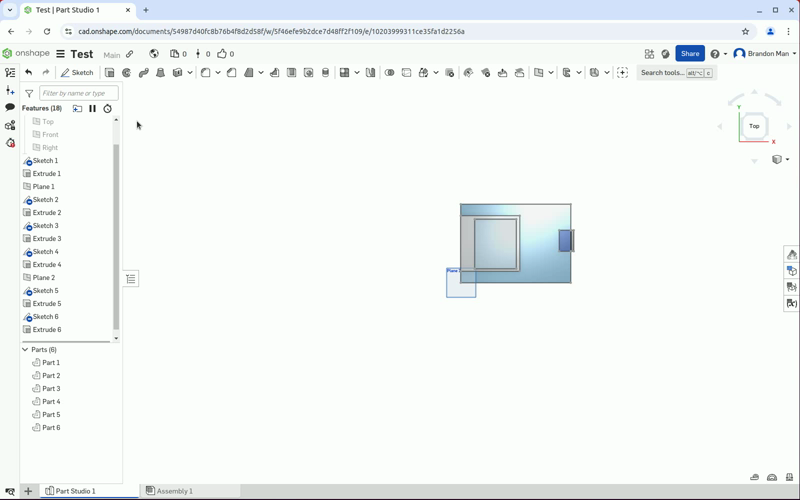
key(up, 3)
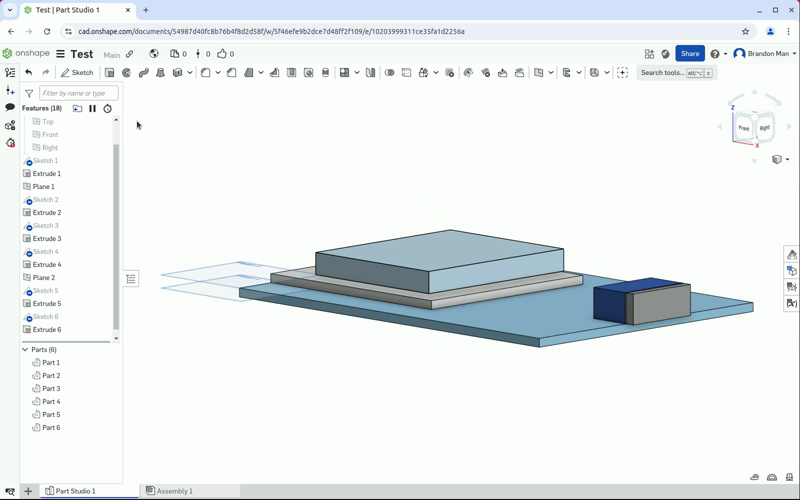
key(left, 3)
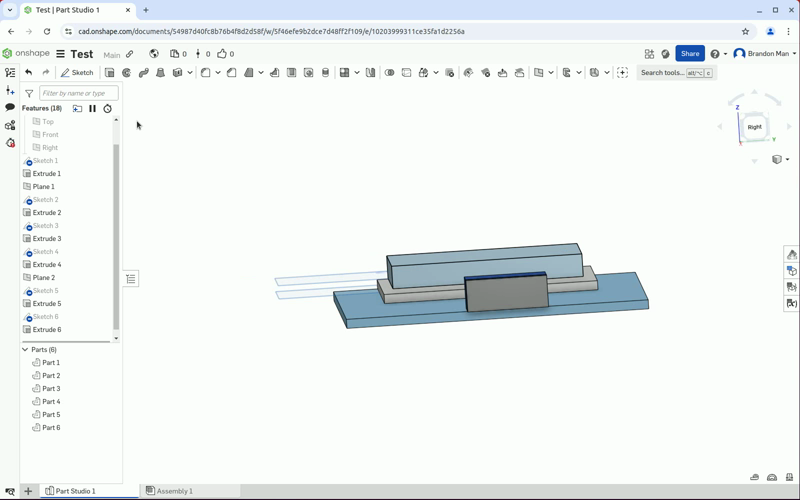
key(right, 3)
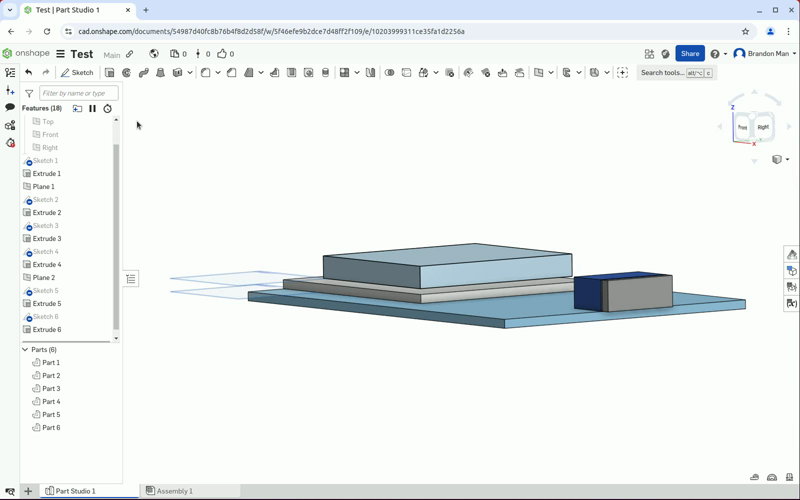
key(down, 3)
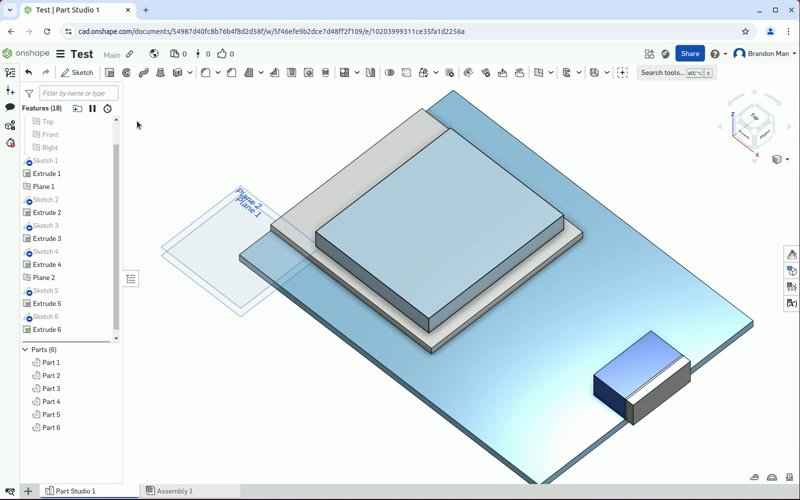
mouse_move(69, 163)
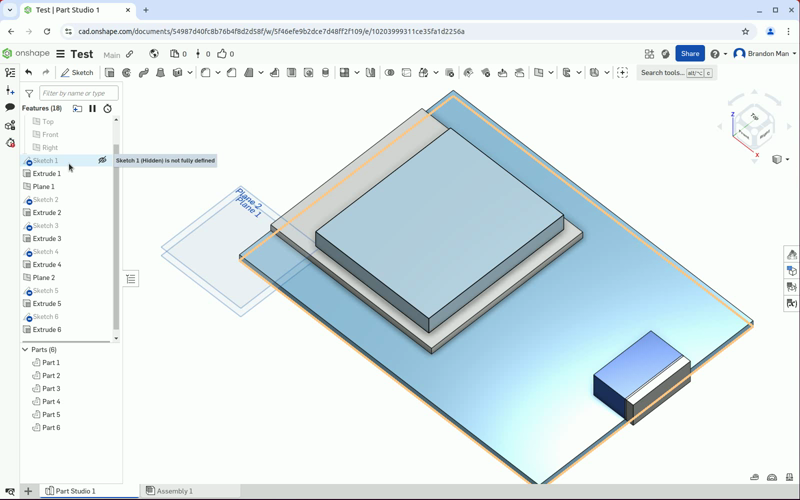
click(69, 163)